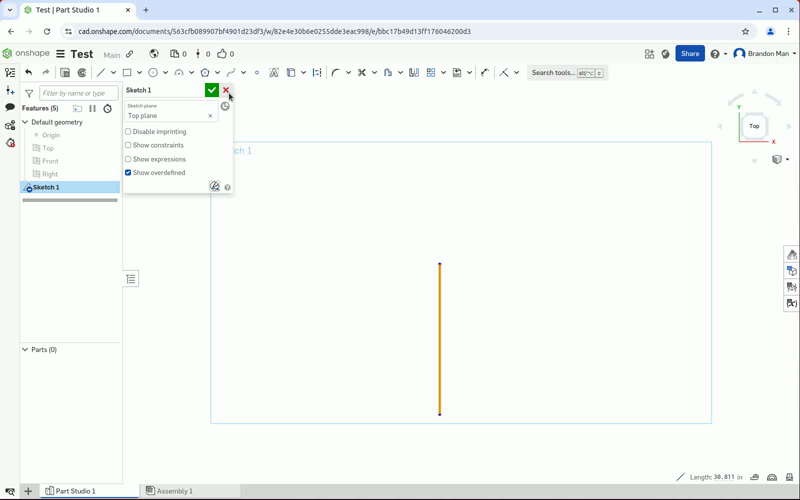
key(shift+h)
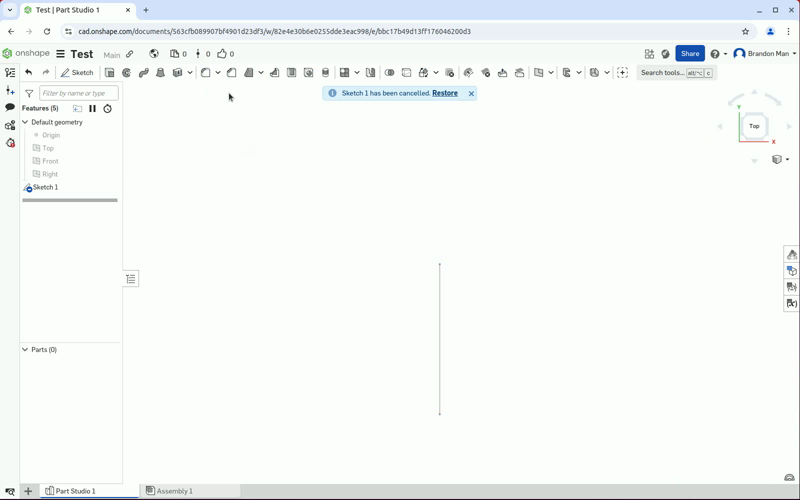
key(shift+s)
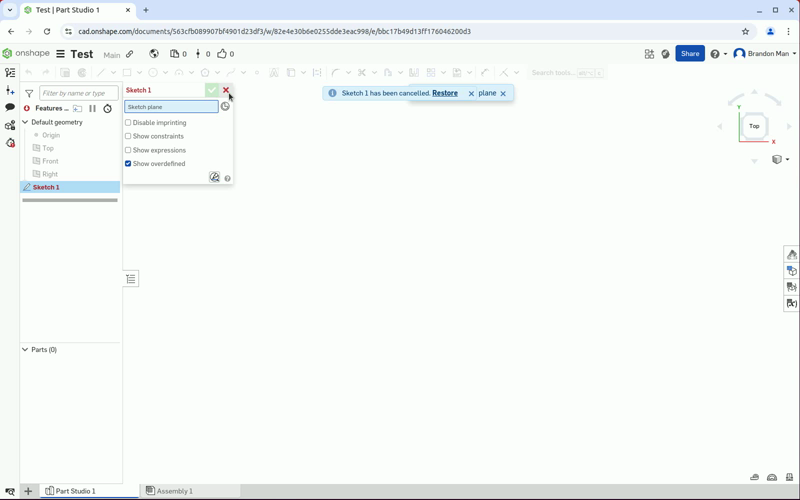
mouse_move(73, 150)
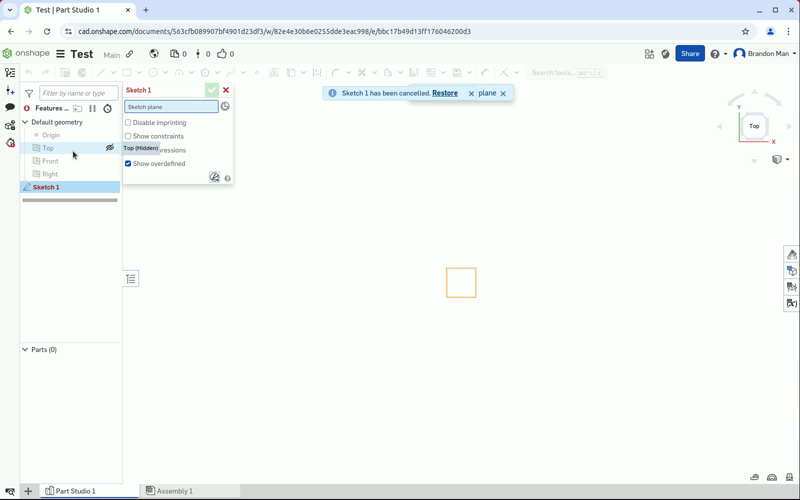
click(73, 150)
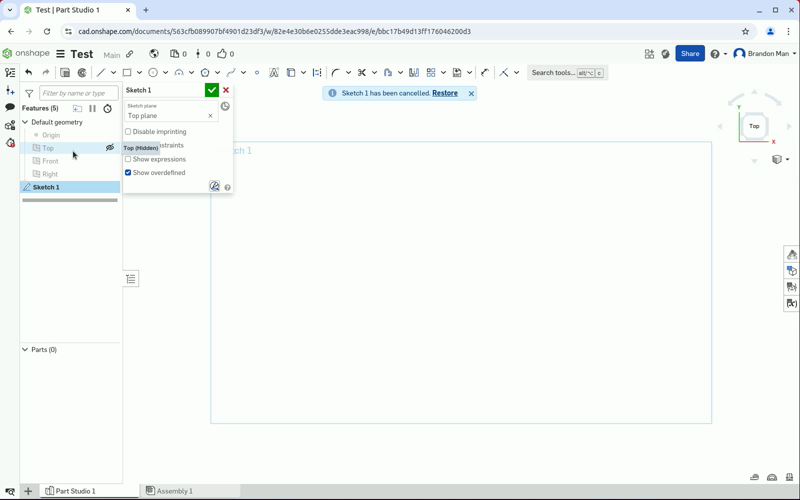
mouse_move(73, 352)
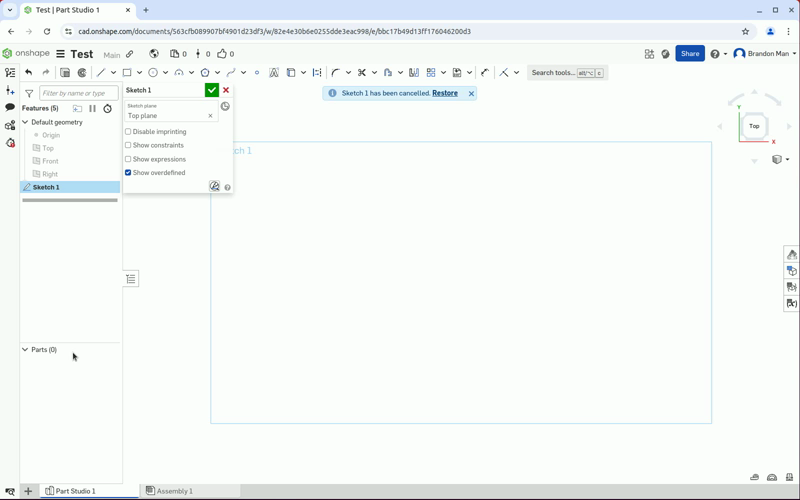
key(y)
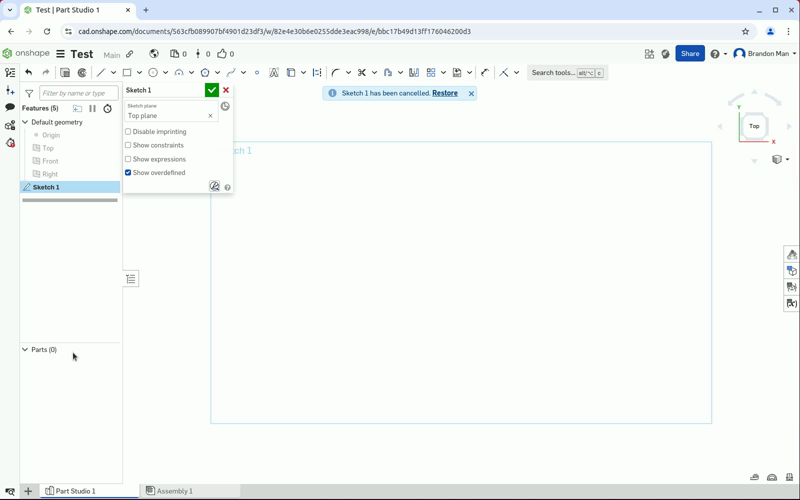
key(a)
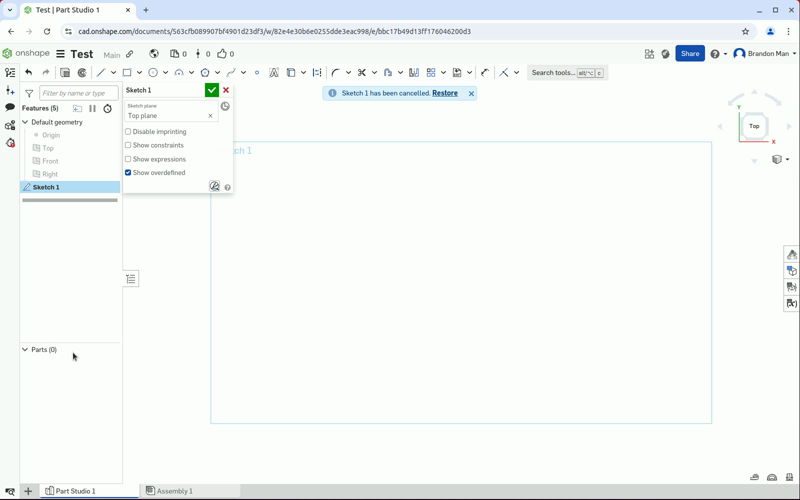
key_down(shift)
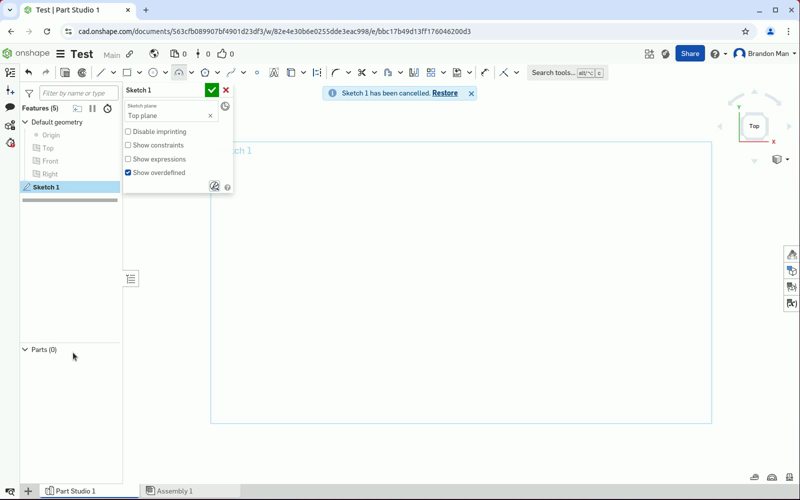
mouse_move(451, 295)
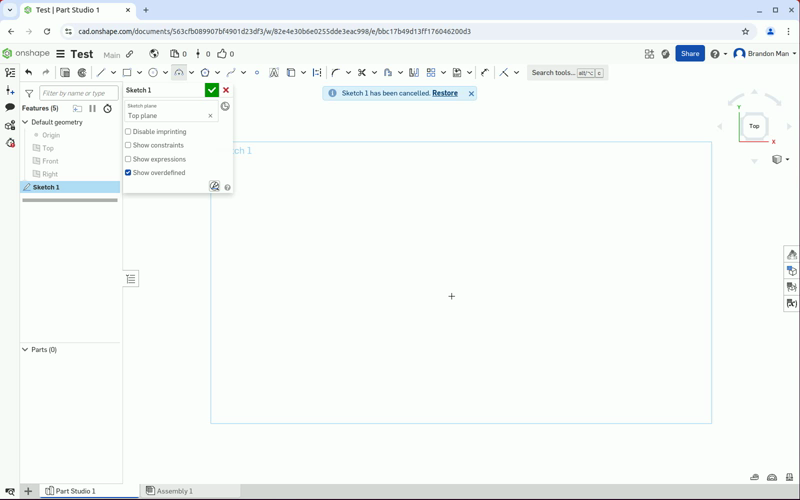
click(451, 295)
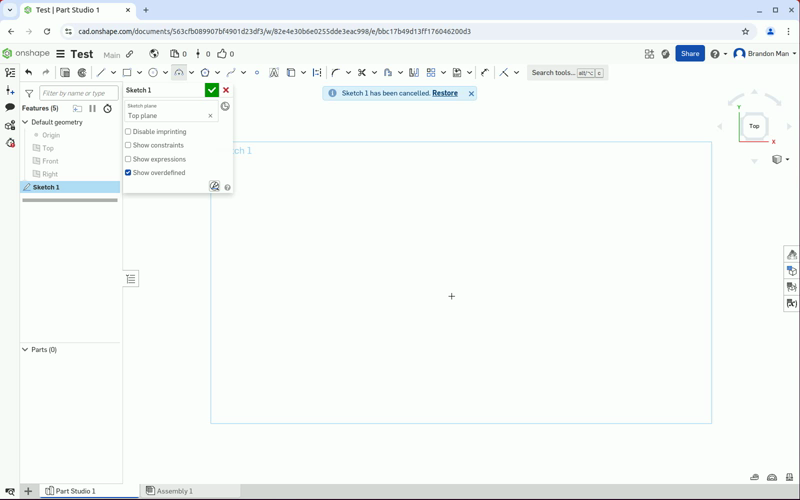
key_up(shift)
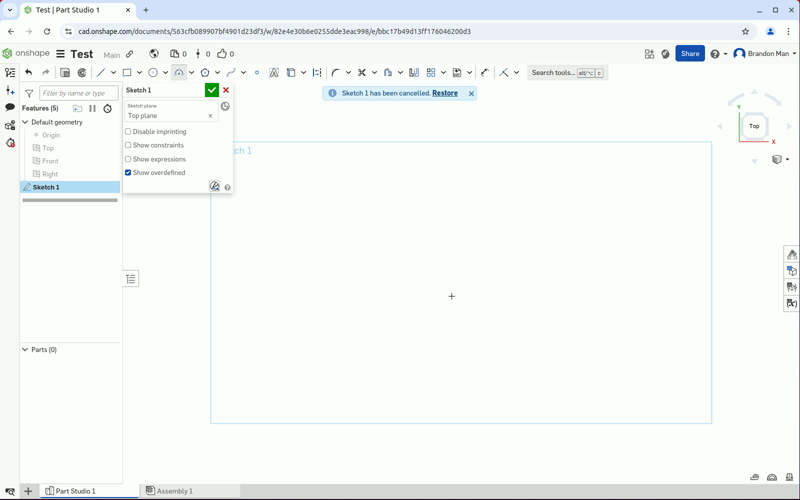
key_down(shift)
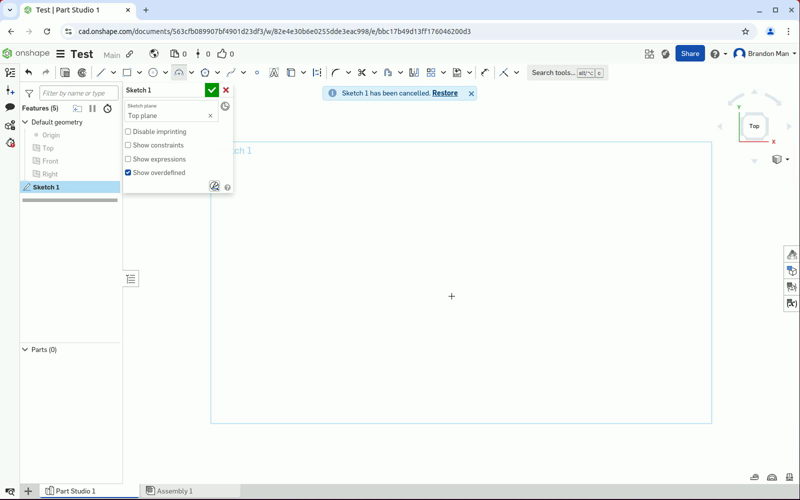
mouse_move(452, 296)
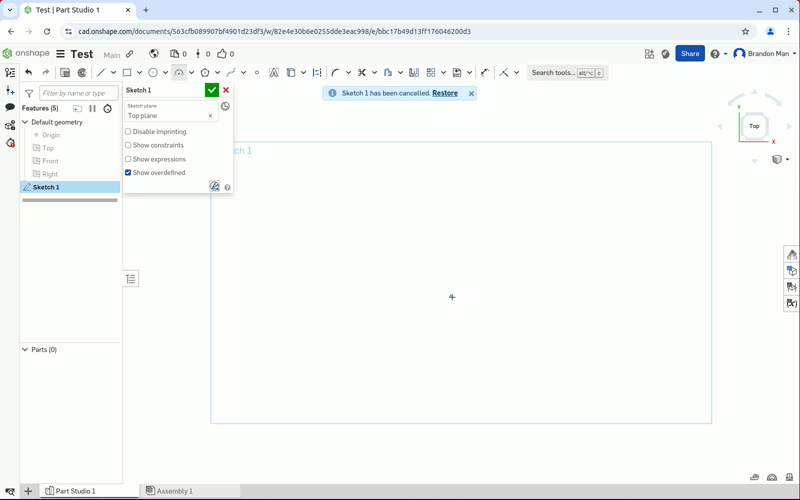
scroll(6)
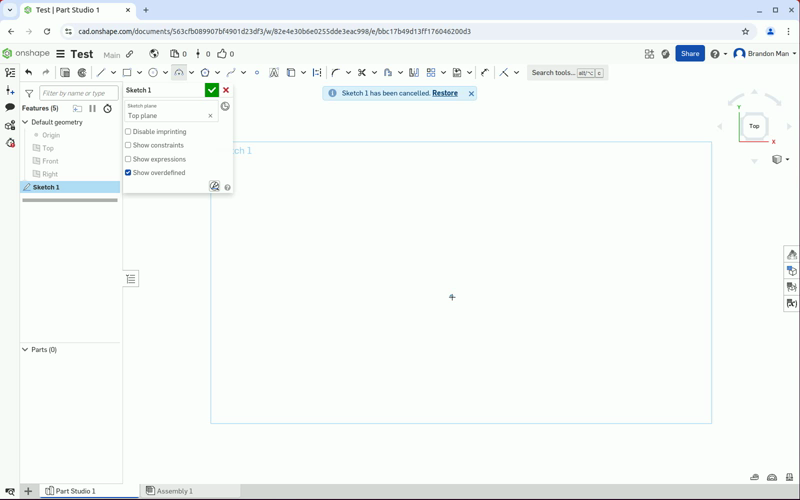
scroll(6)
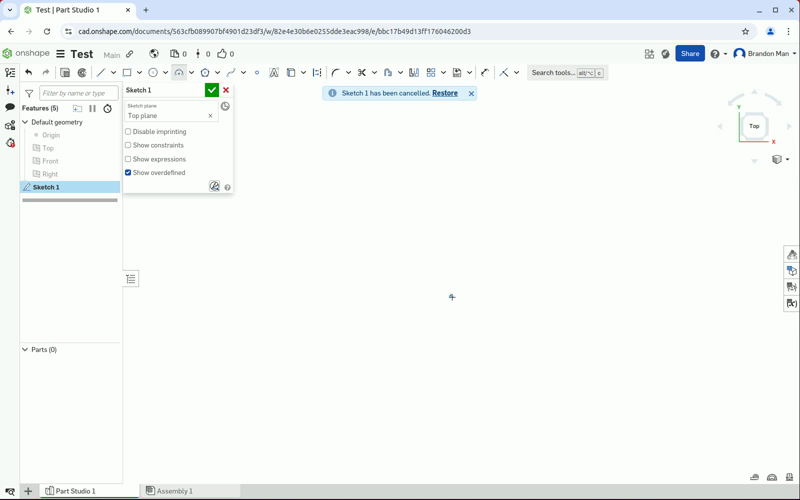
scroll(6)
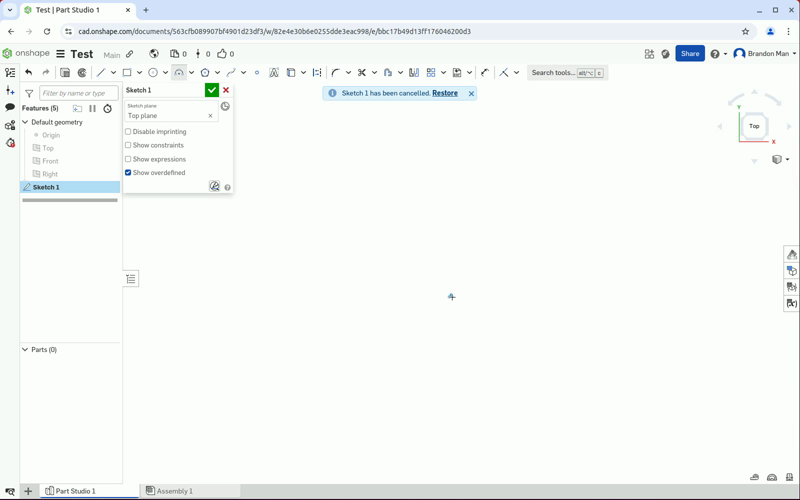
scroll(6)
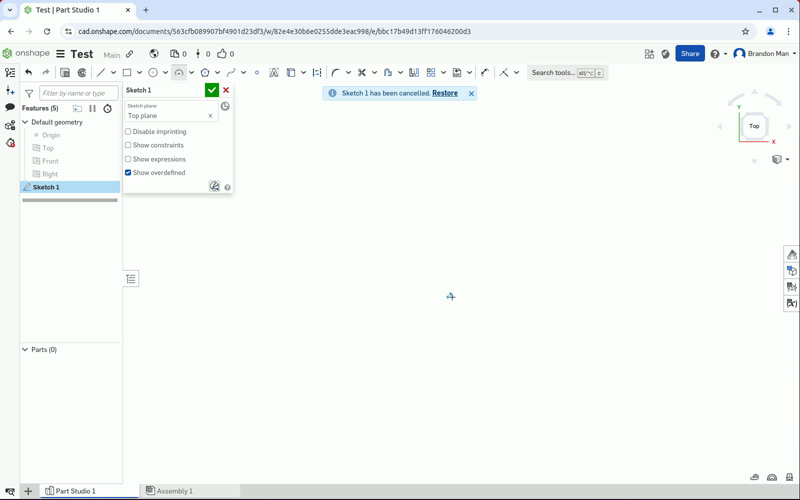
scroll(6)
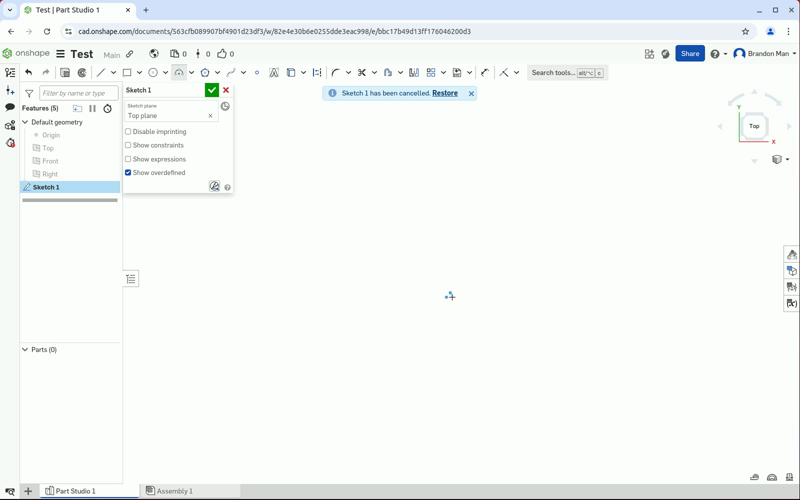
scroll(6)
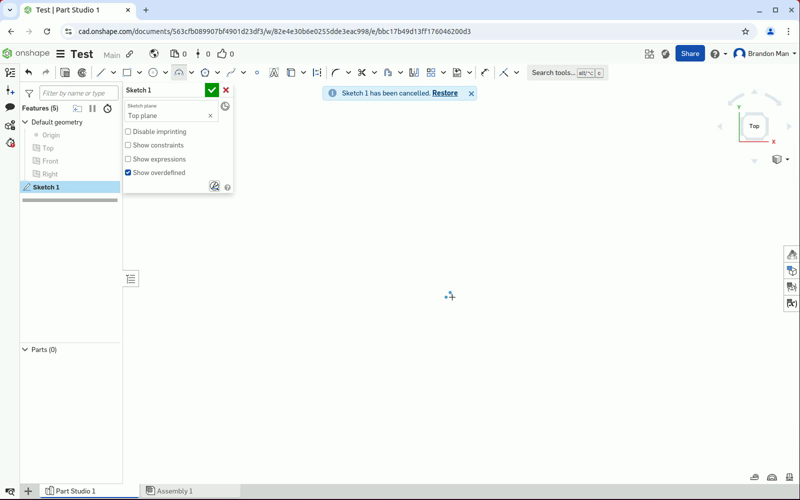
scroll(6)
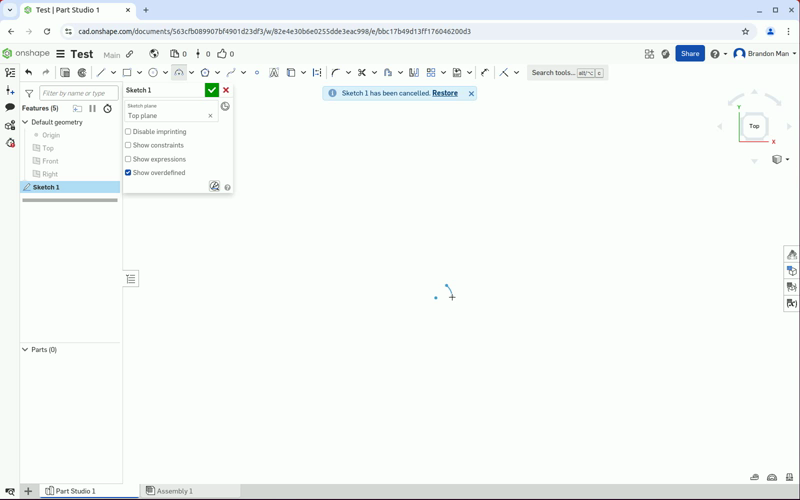
click(452, 296)
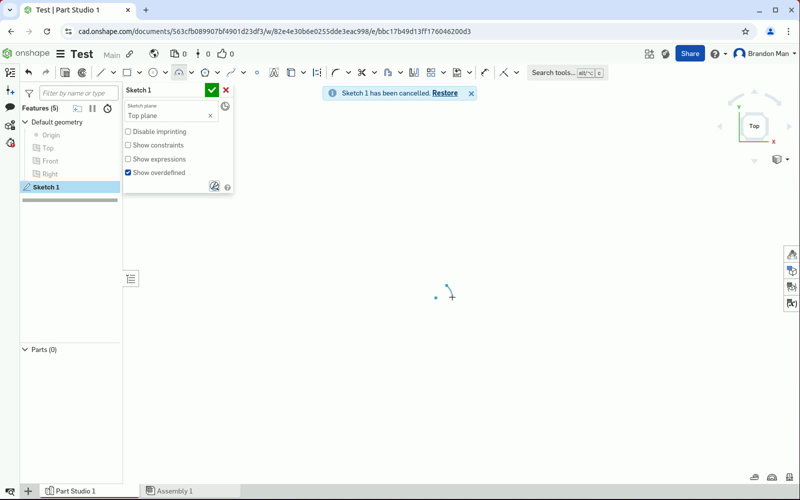
scroll(-6)
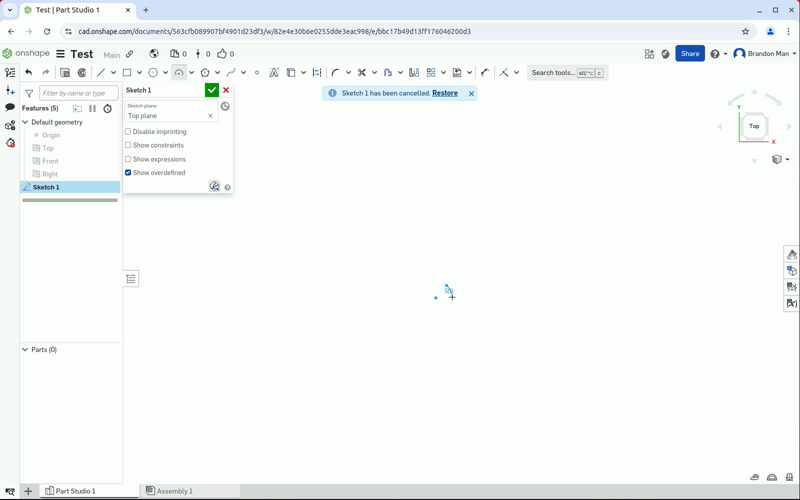
scroll(-6)
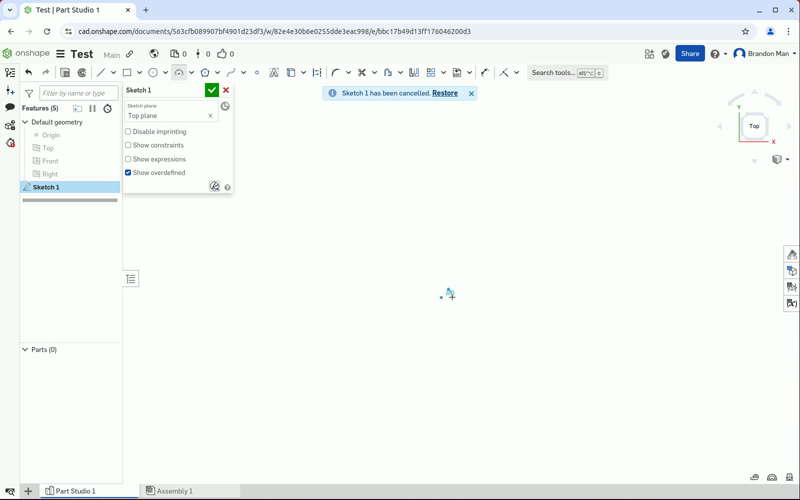
scroll(-6)
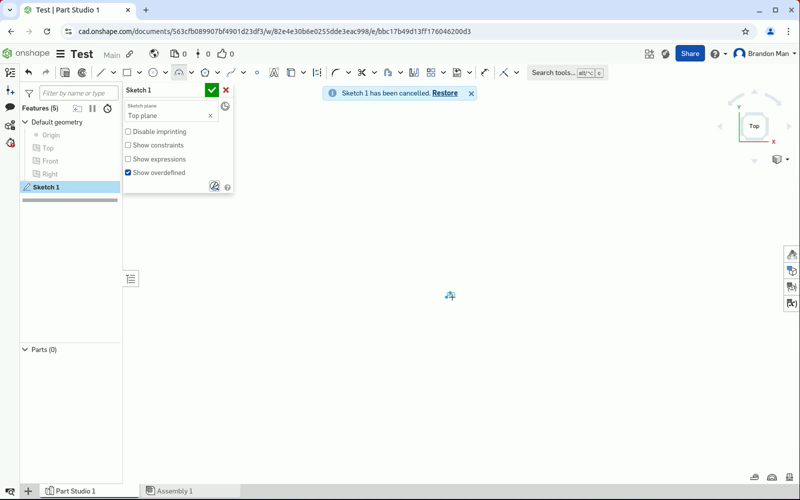
scroll(-6)
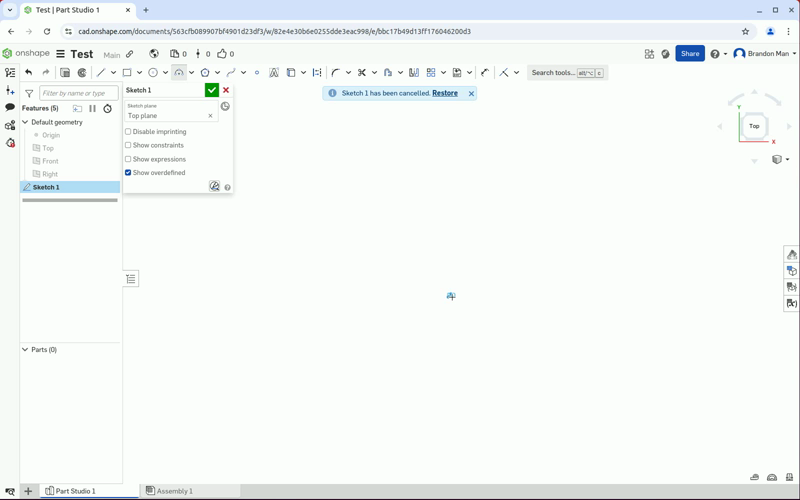
scroll(-6)
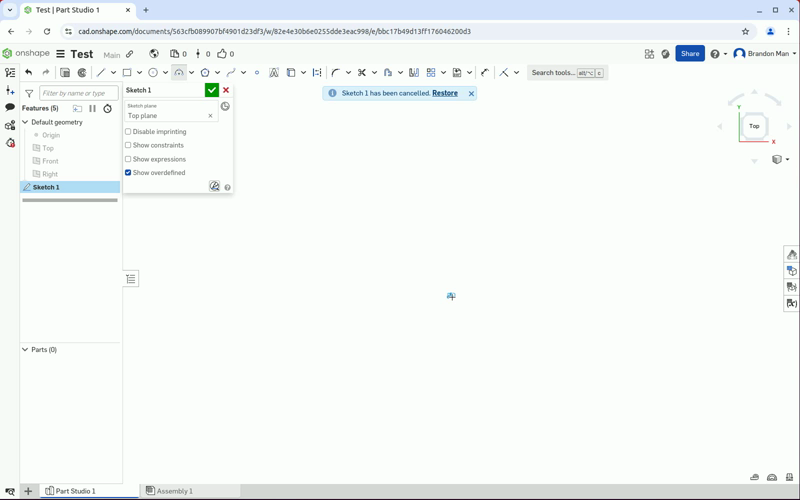
scroll(-6)
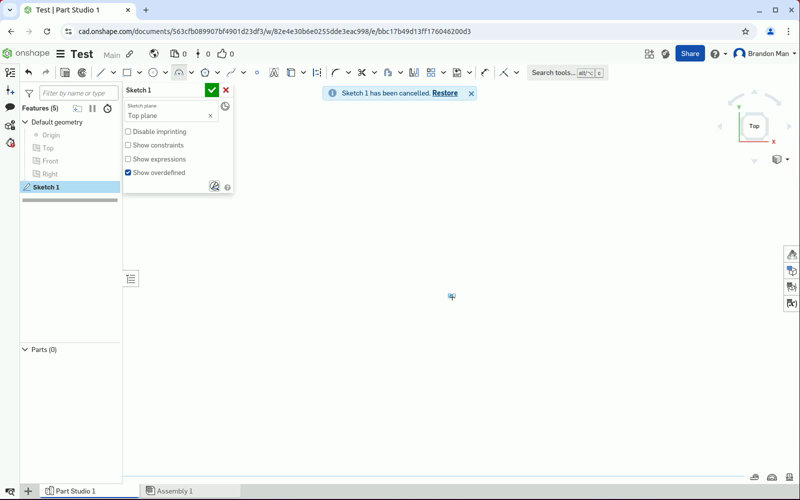
scroll(-6)
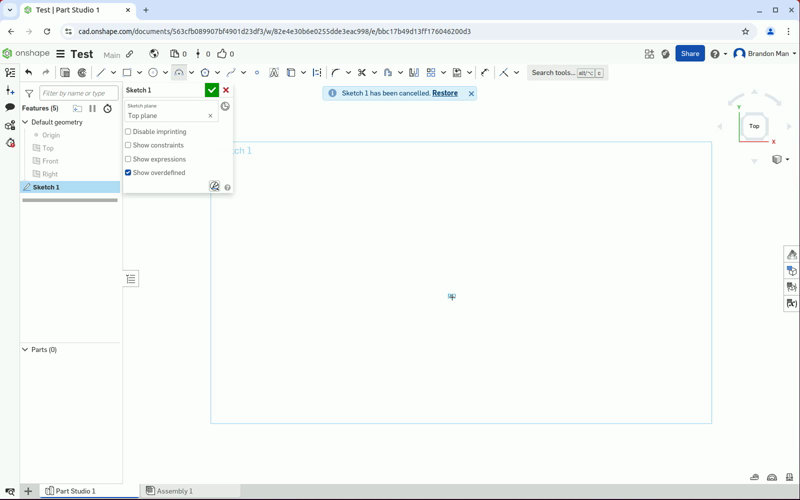
mouse_move(451, 296)
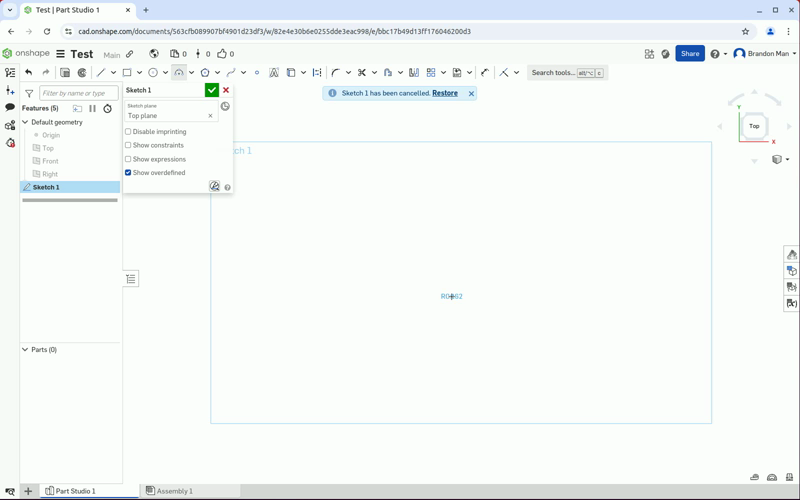
scroll(6)
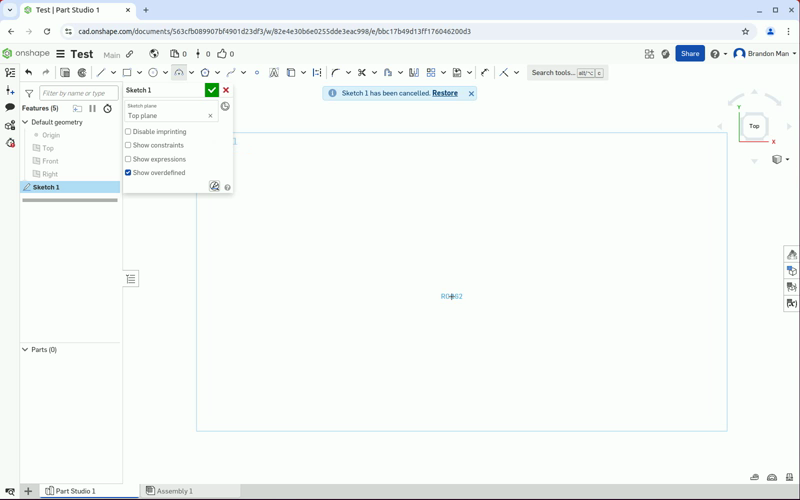
scroll(6)
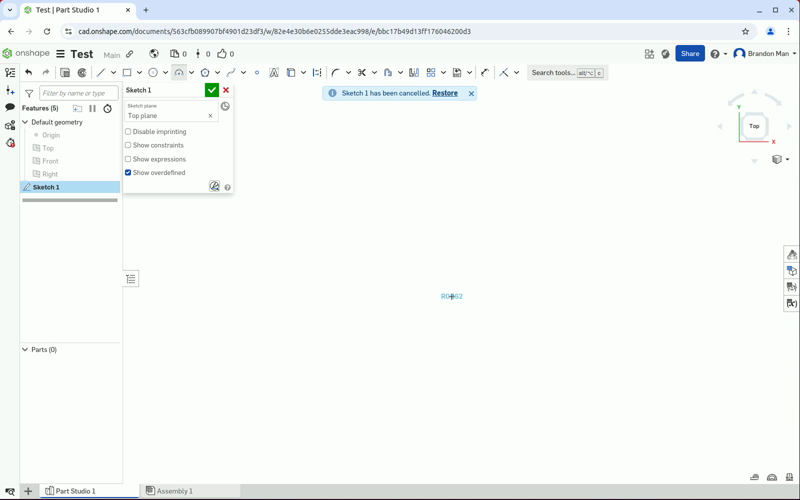
scroll(6)
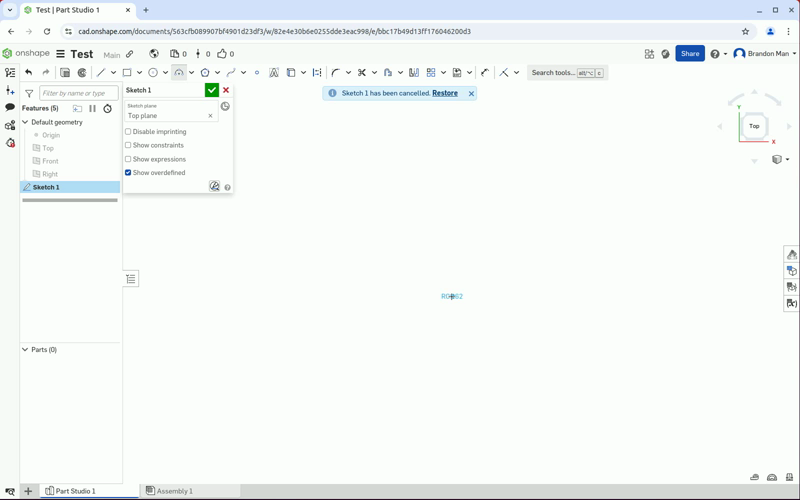
scroll(6)
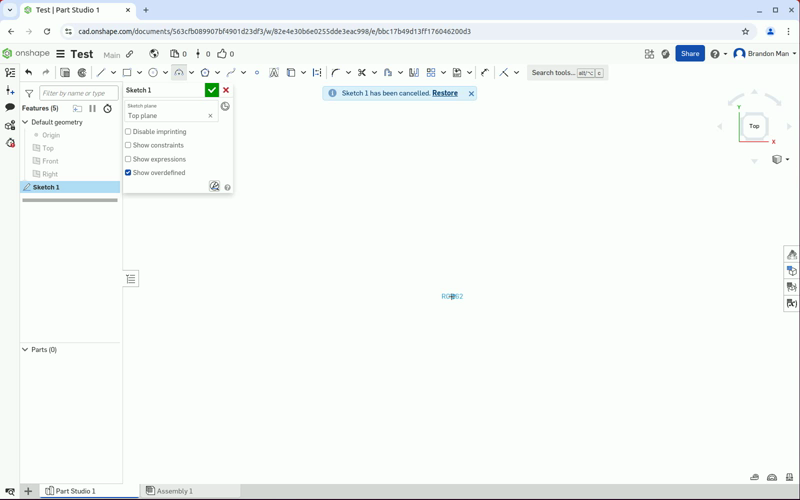
scroll(6)
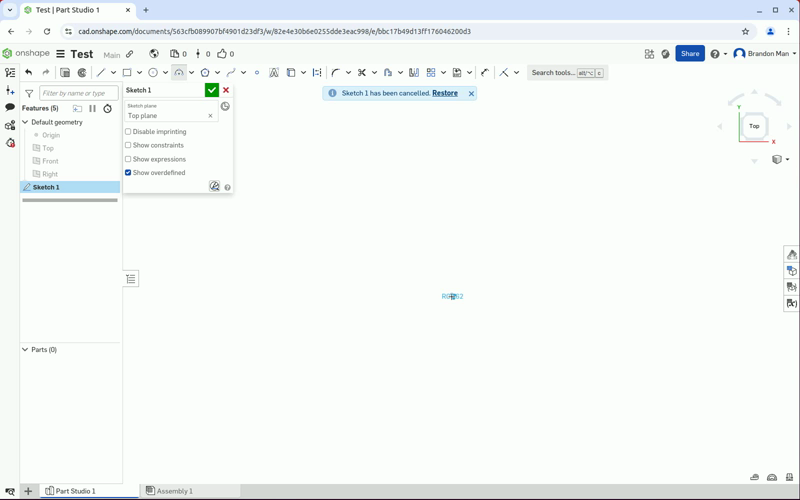
scroll(6)
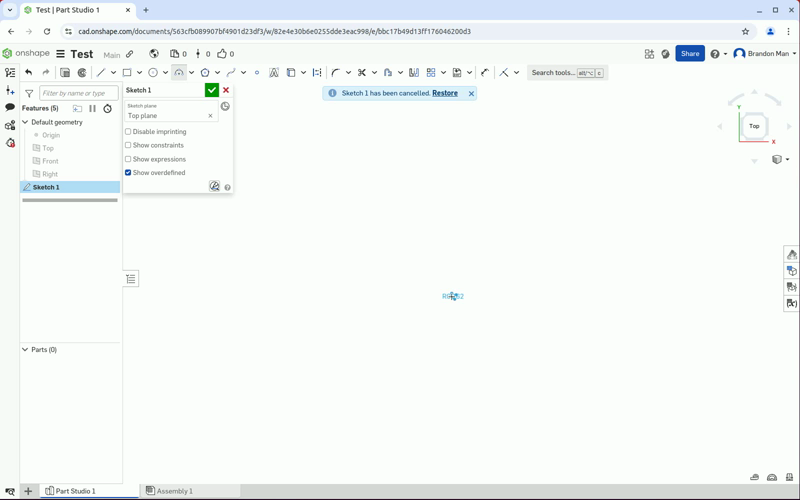
scroll(6)
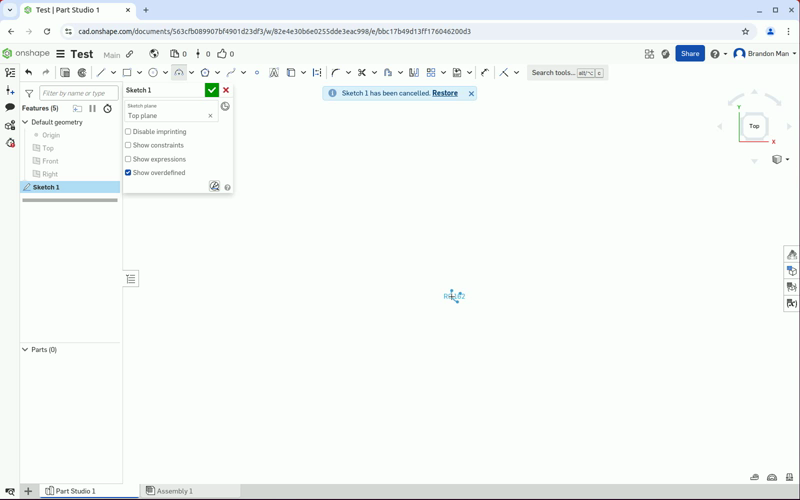
click(451, 296)
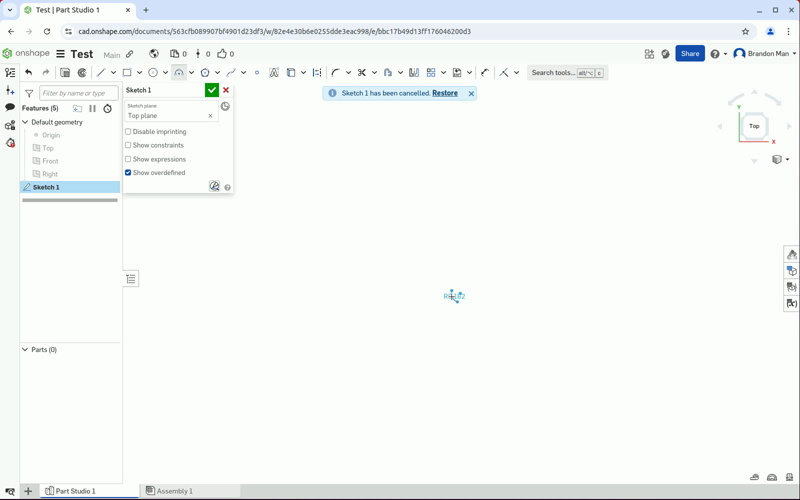
scroll(-6)
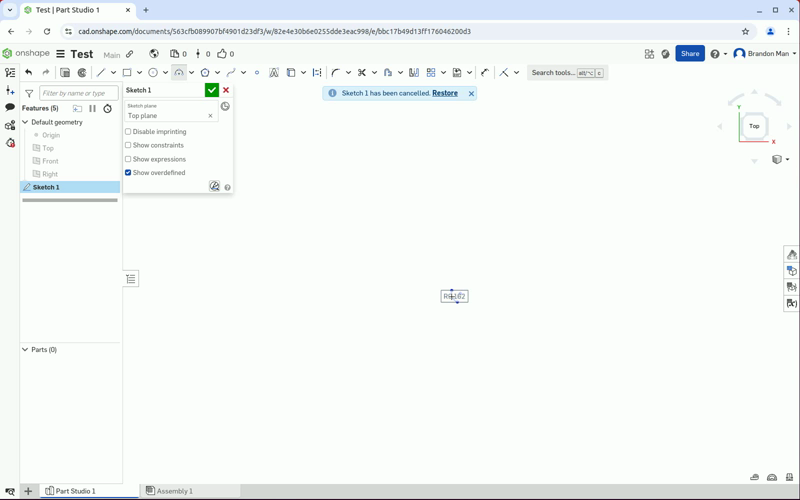
scroll(-6)
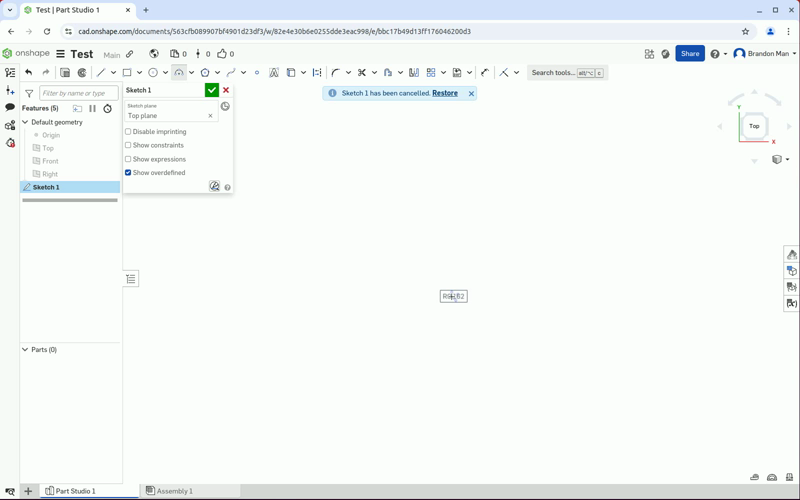
scroll(-6)
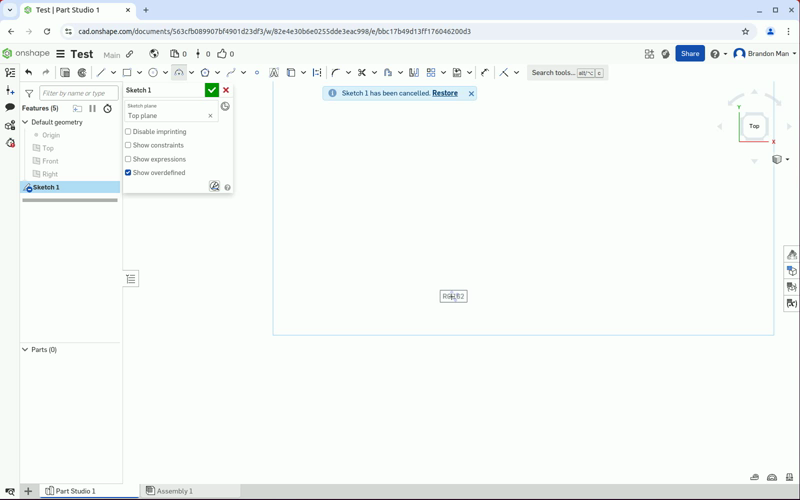
scroll(-6)
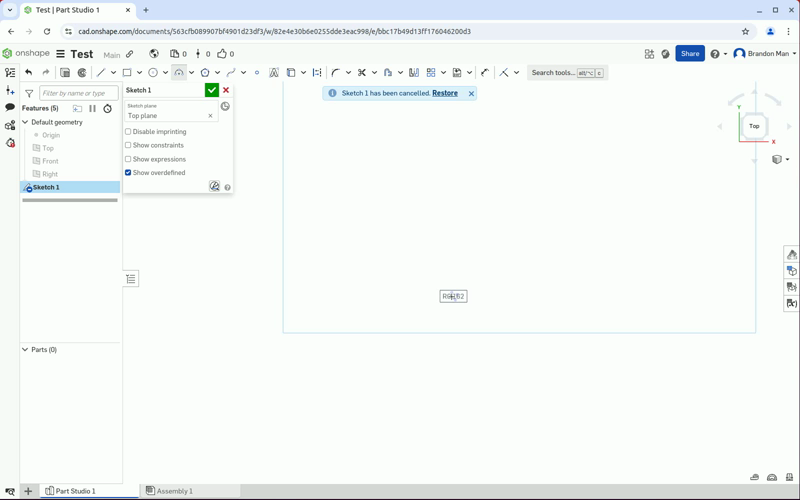
scroll(-6)
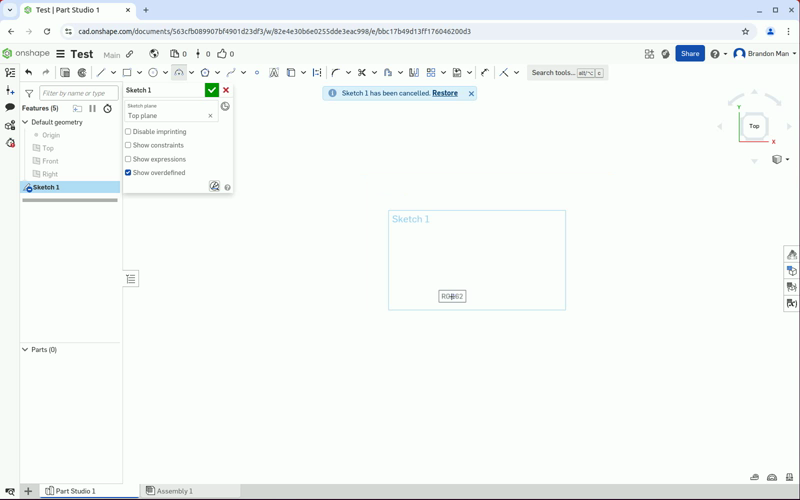
scroll(-6)
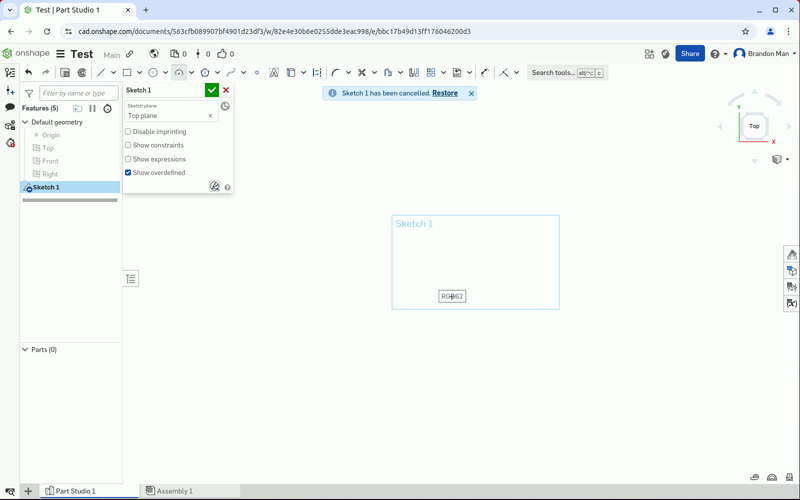
scroll(-6)
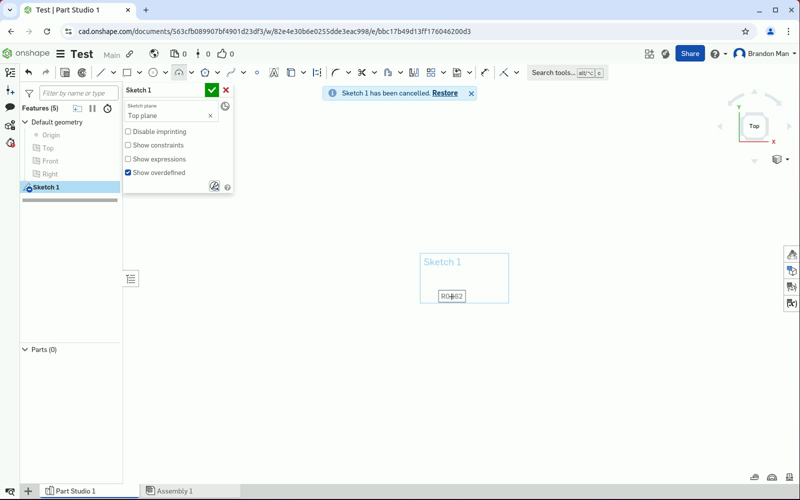
key_up(shift)
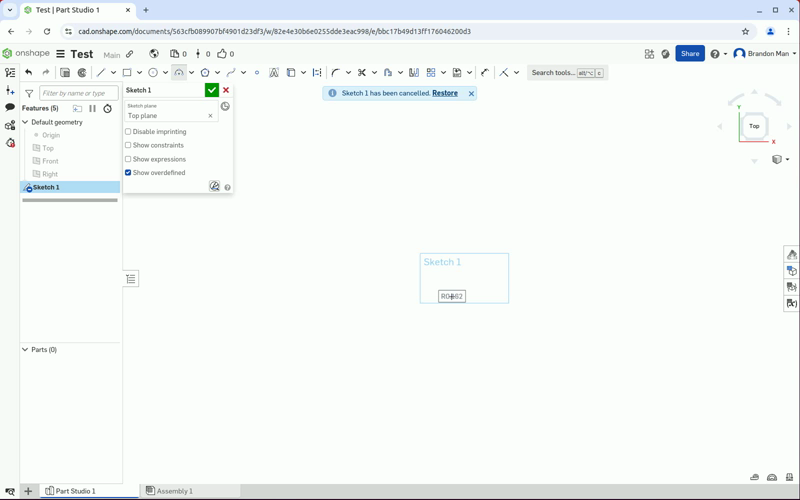
key(esc)
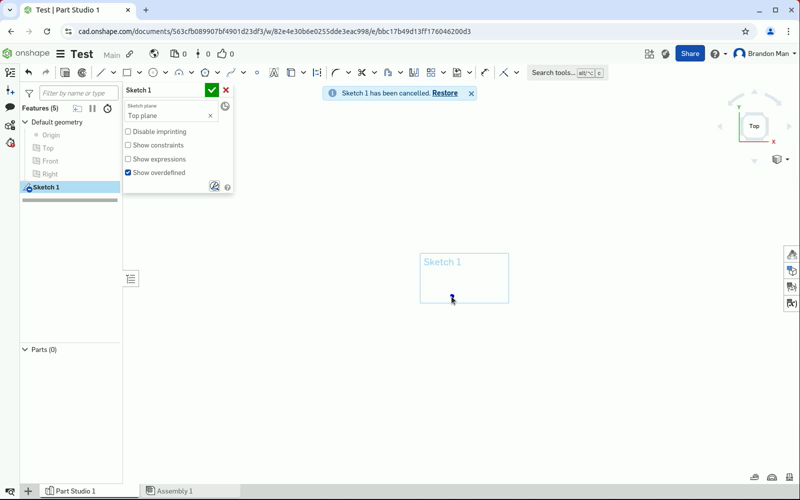
key(l)
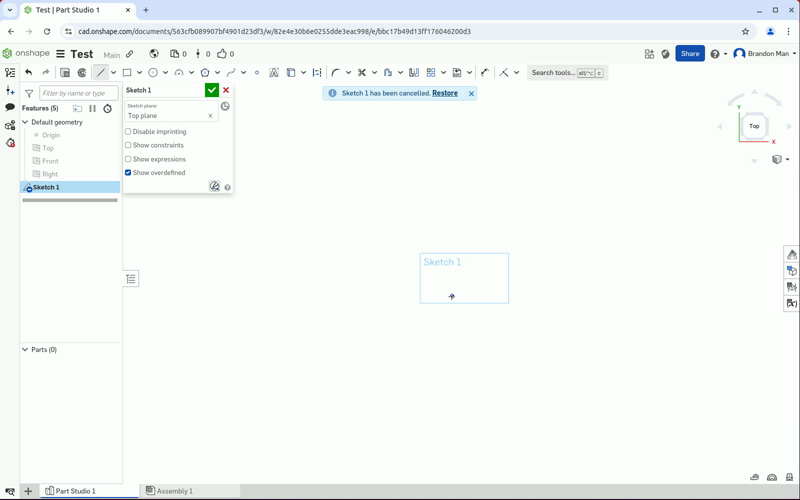
mouse_move(452, 296)
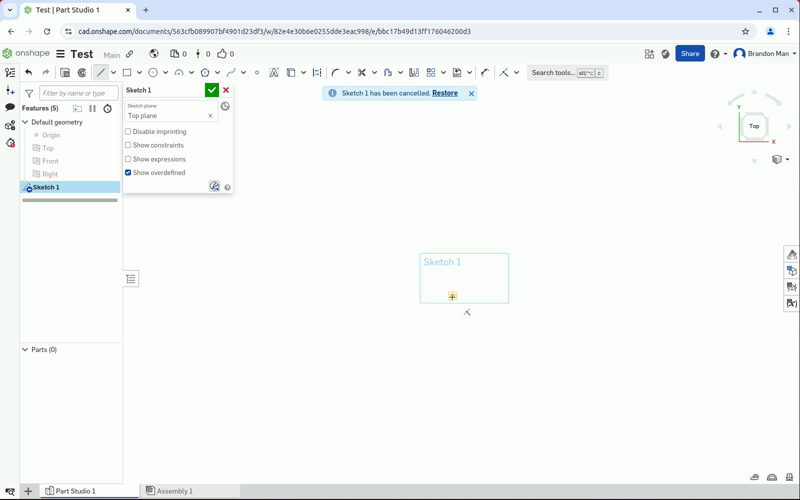
scroll(6)
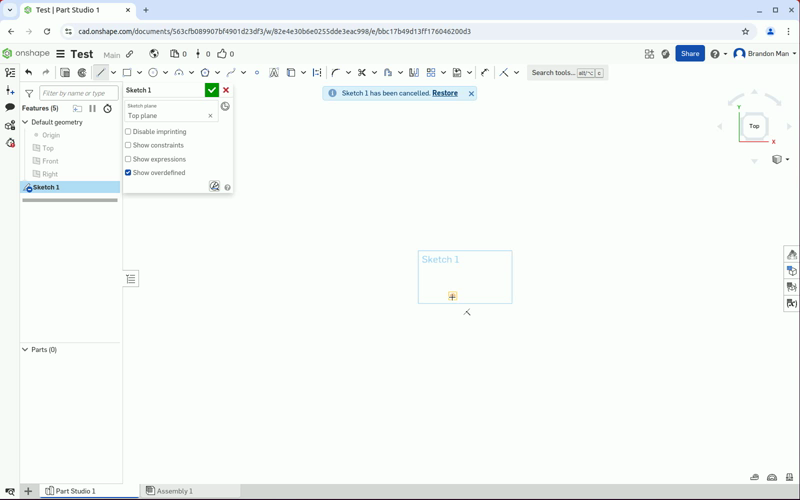
scroll(6)
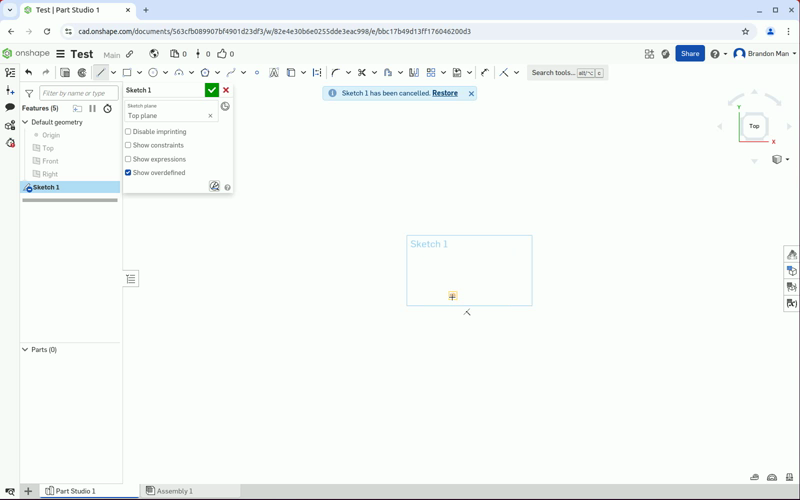
scroll(6)
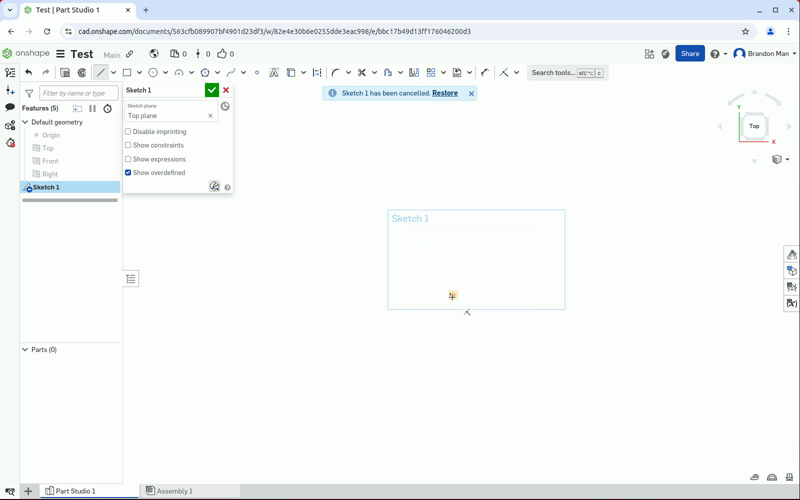
scroll(6)
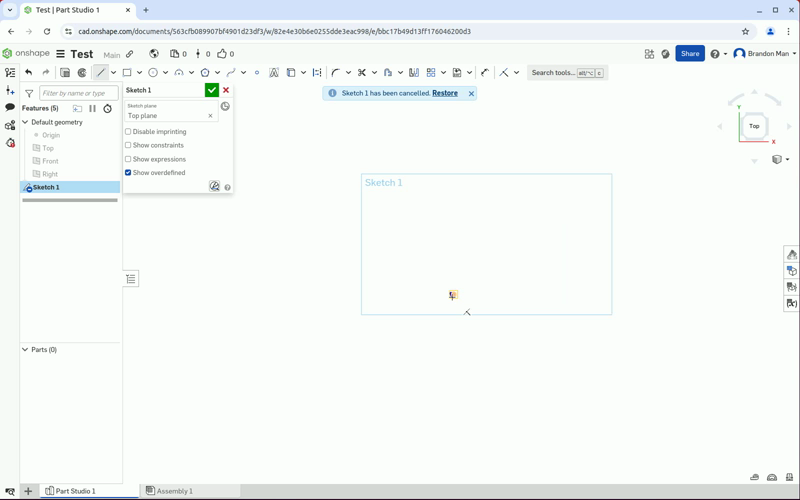
scroll(6)
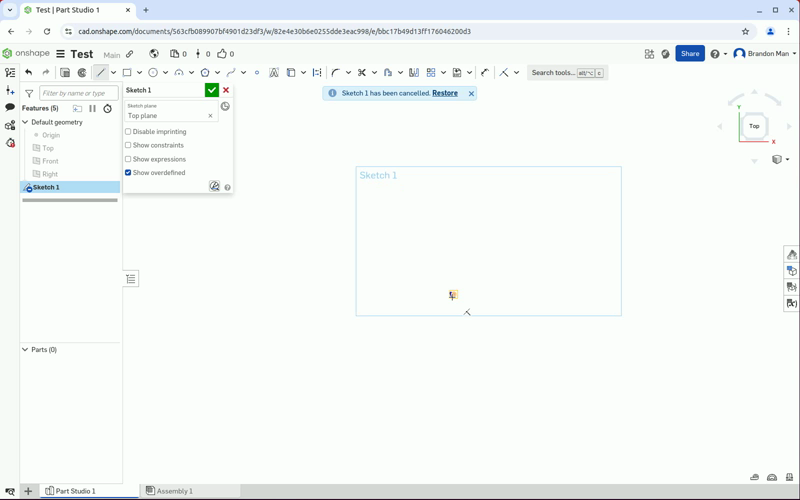
scroll(6)
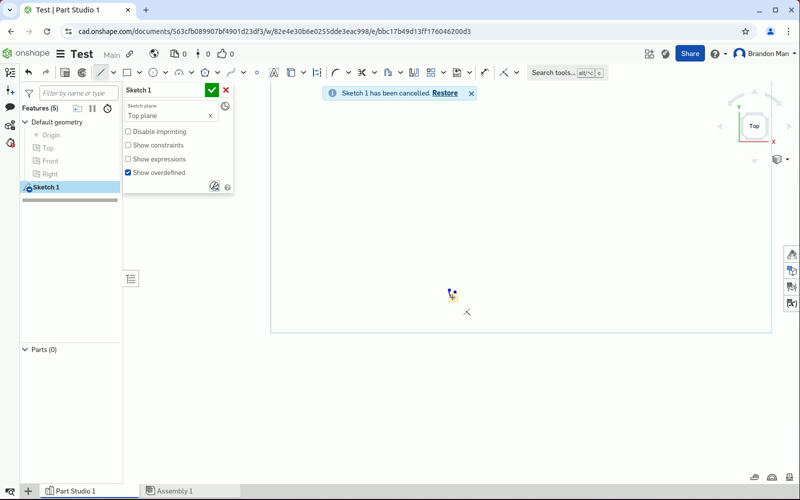
scroll(6)
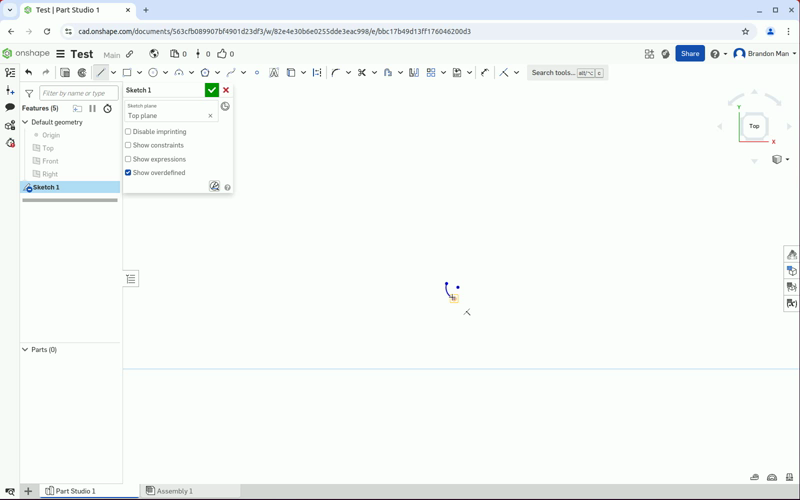
click(452, 296)
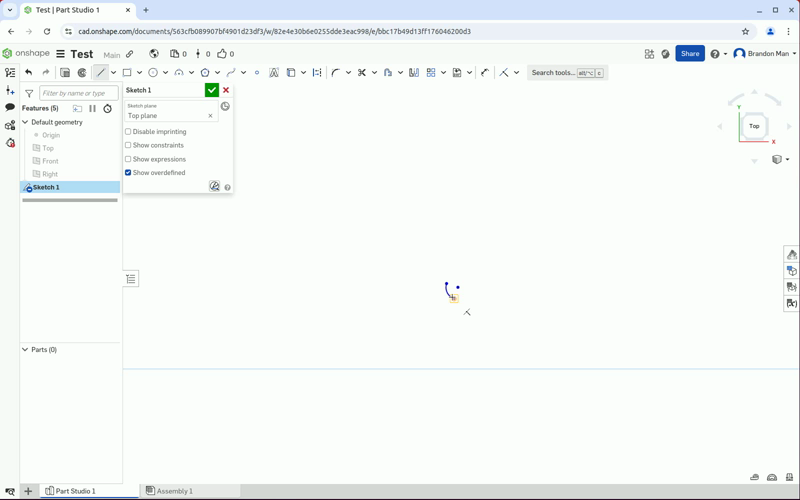
scroll(-6)
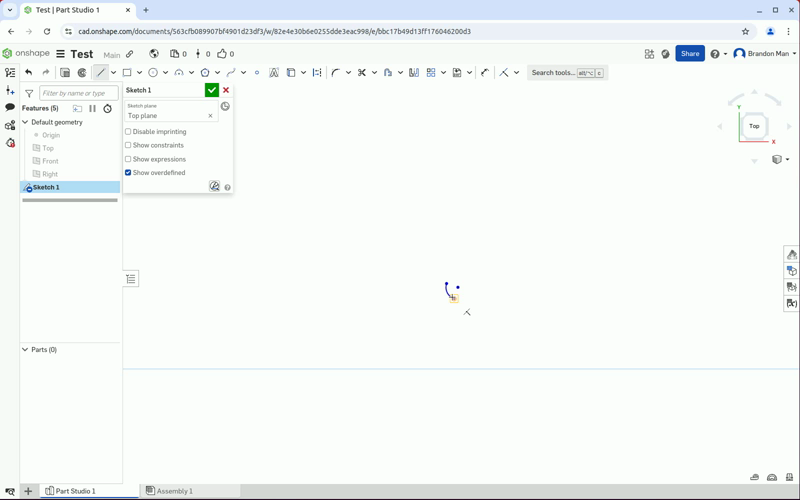
scroll(-6)
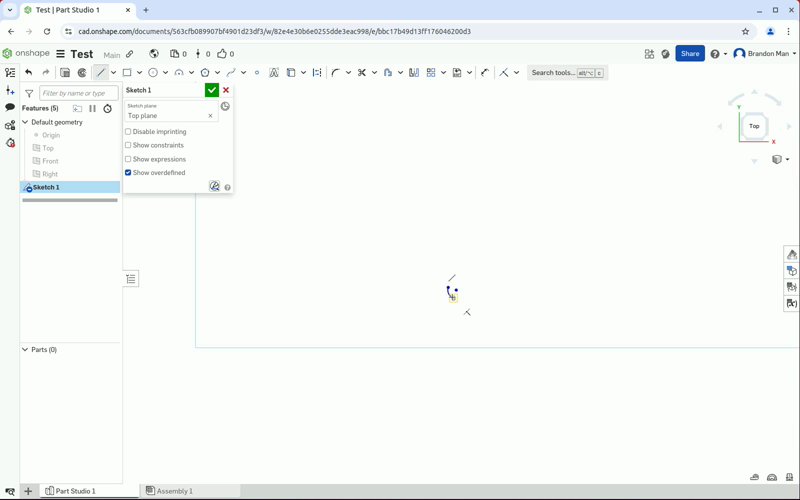
scroll(-6)
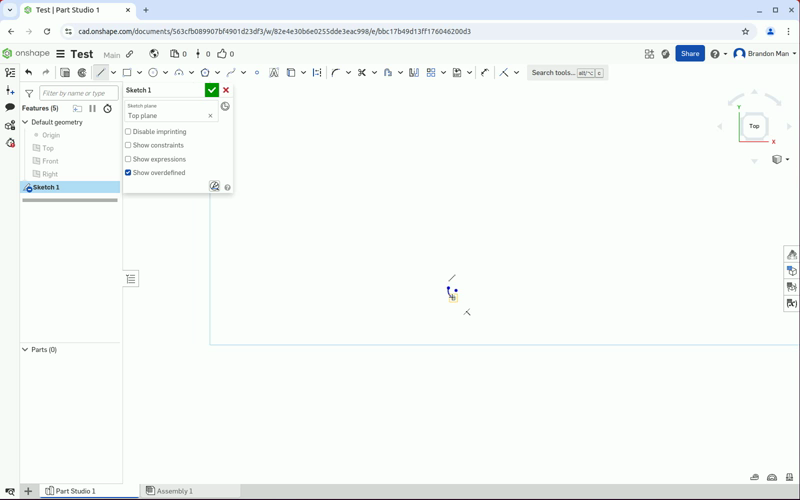
scroll(-6)
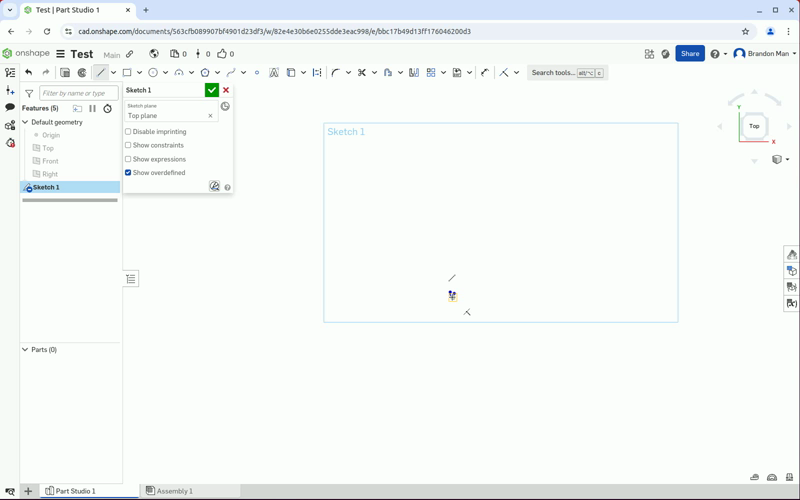
scroll(-6)
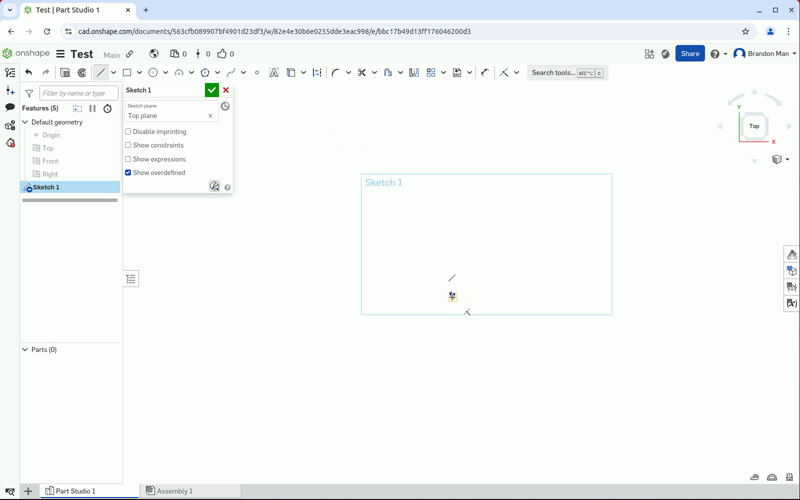
scroll(-6)
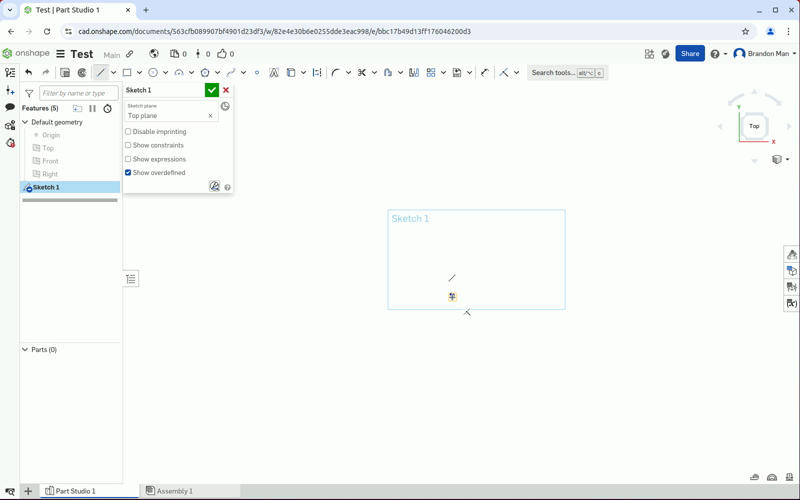
scroll(-6)
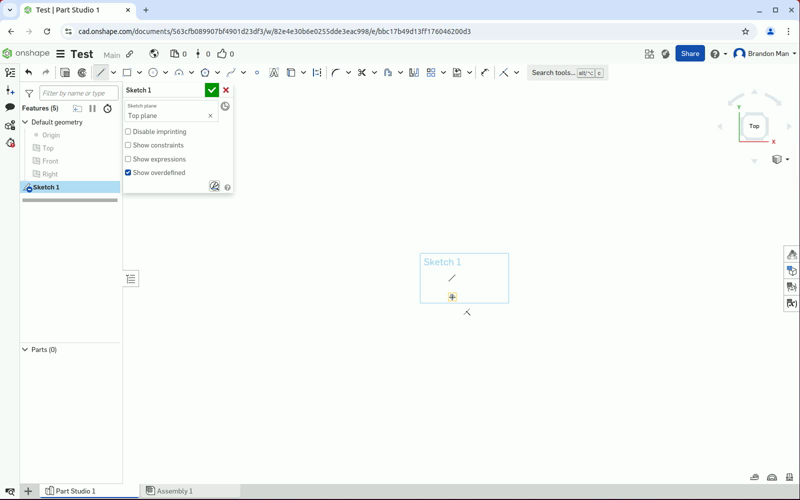
key_down(shift)
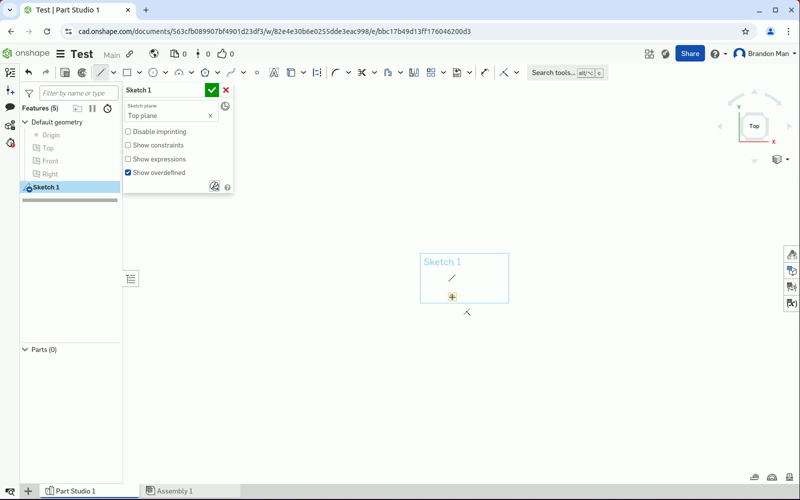
mouse_move(482, 296)
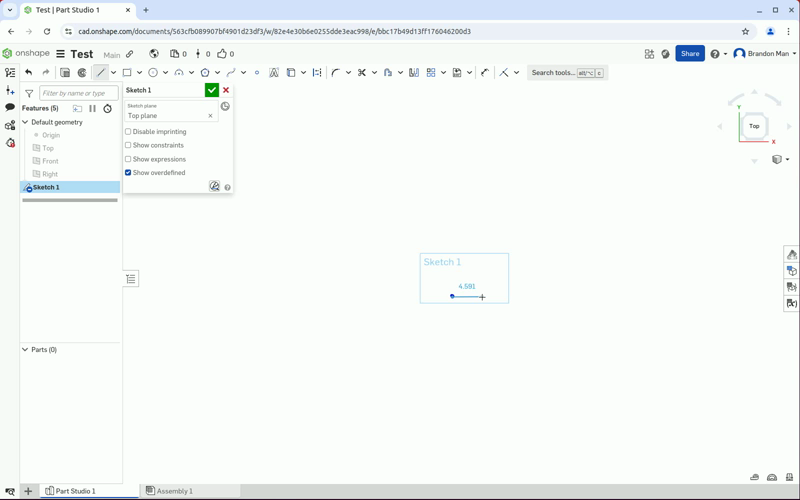
mouse_move(469, 296)
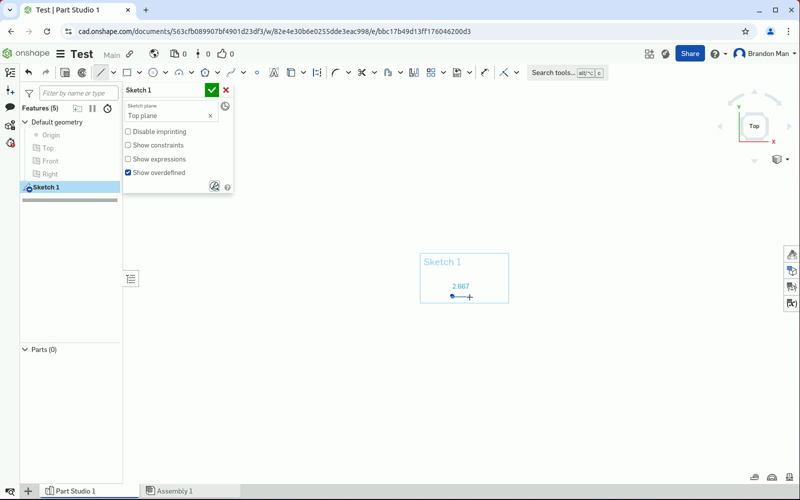
click(469, 296)
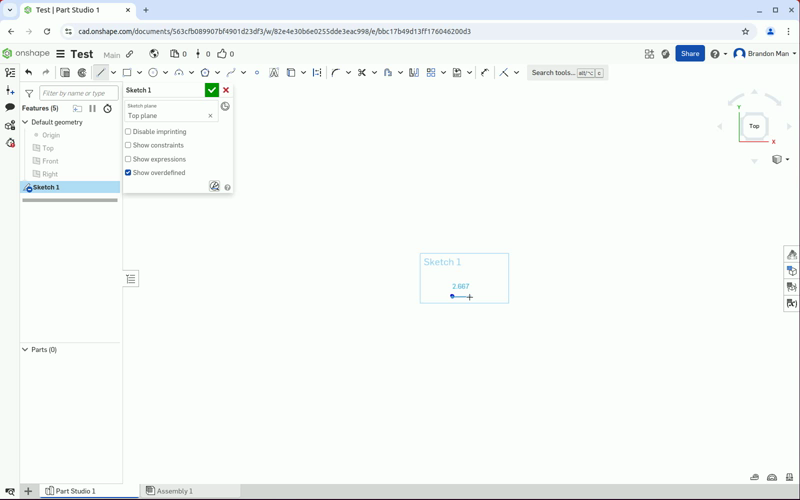
key_up(shift)
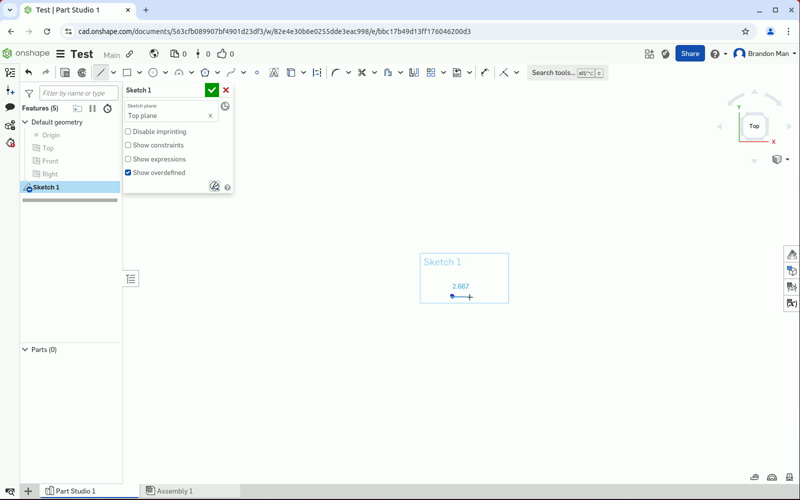
key(esc)
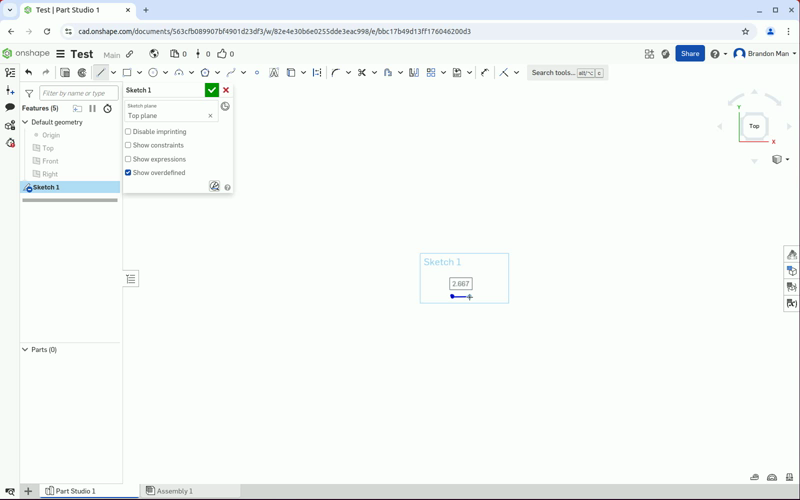
key(a)
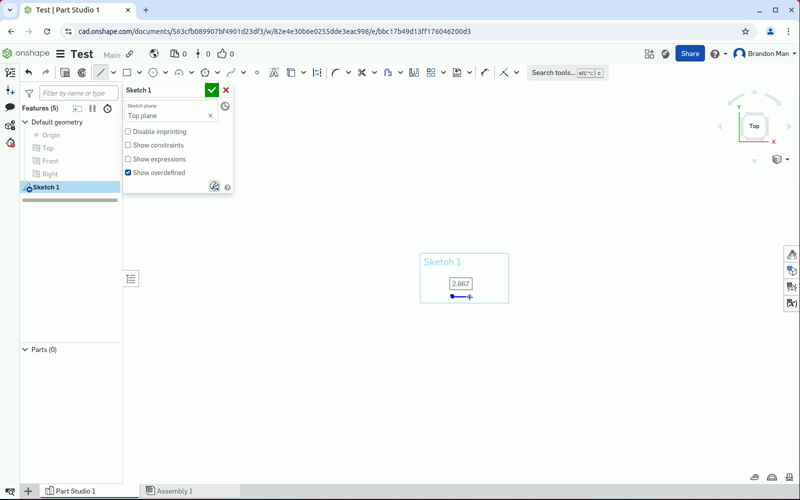
mouse_move(469, 296)
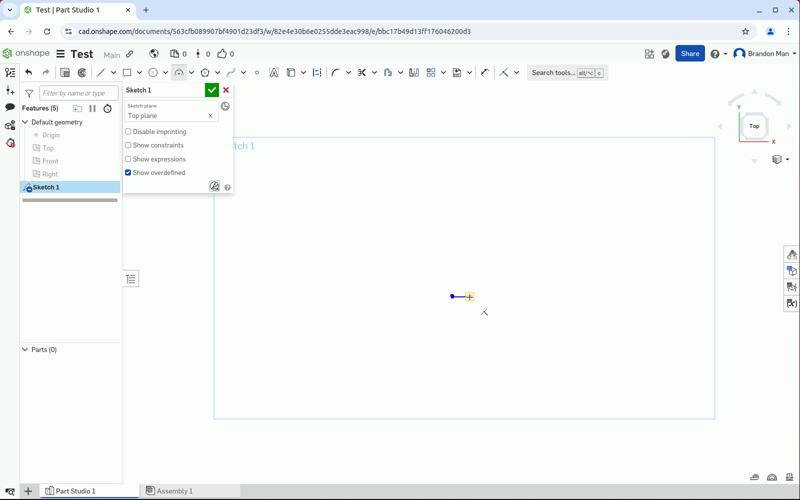
click(469, 296)
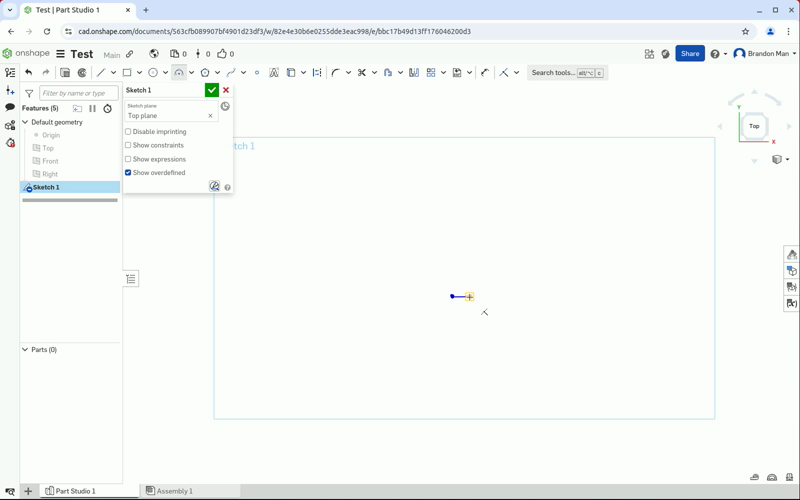
key_down(shift)
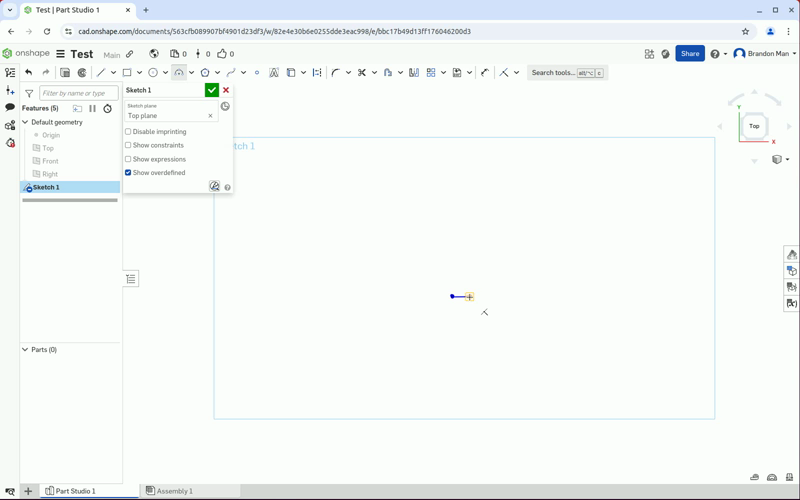
mouse_move(470, 295)
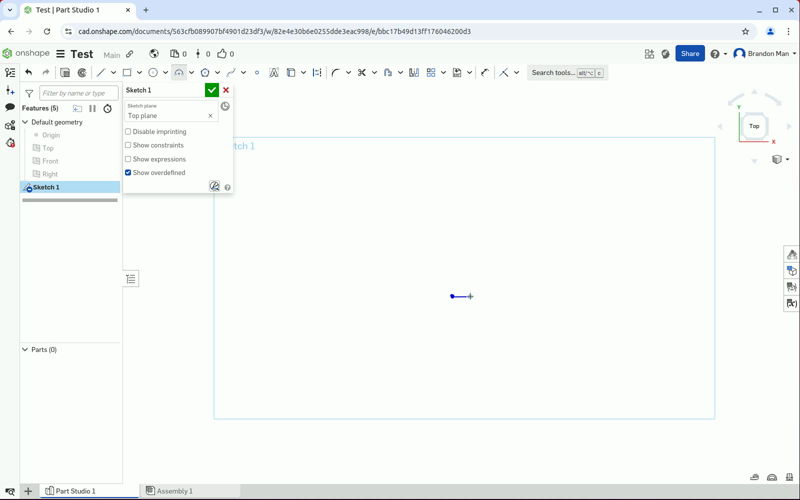
scroll(6)
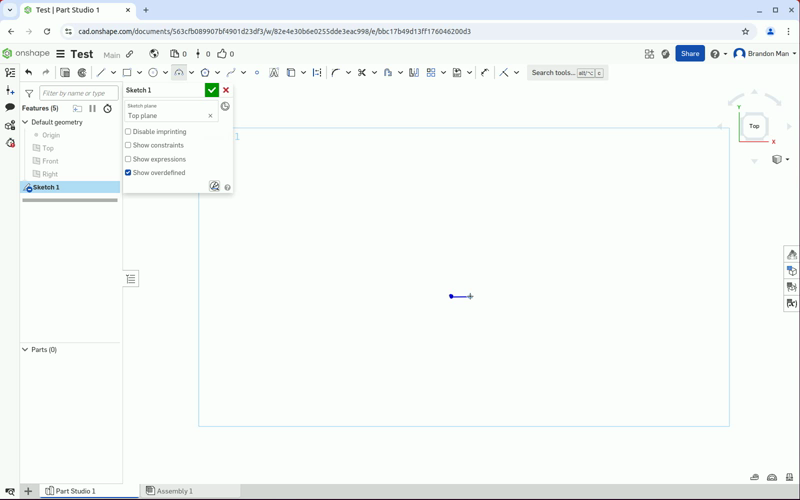
scroll(6)
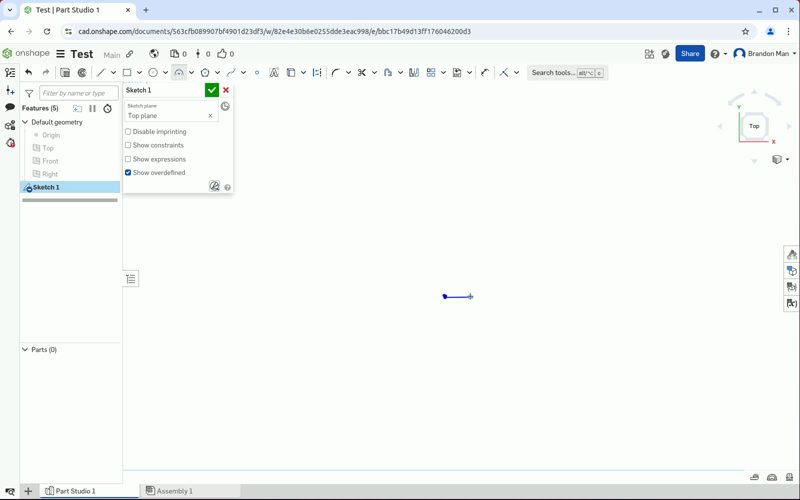
scroll(6)
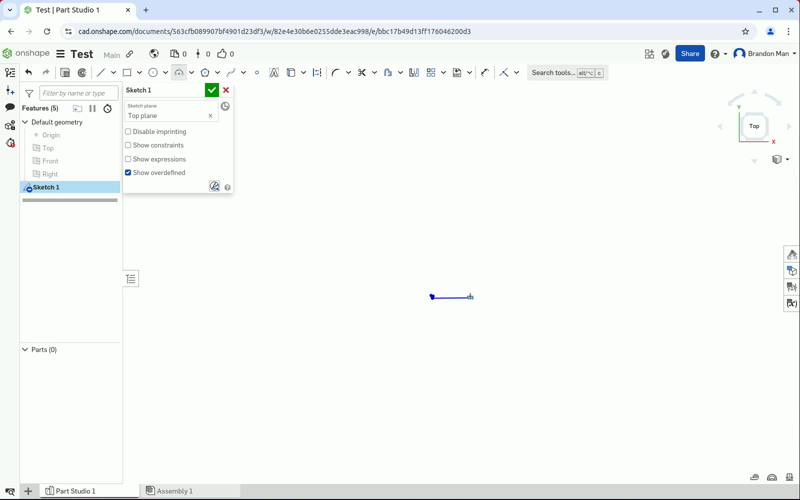
scroll(6)
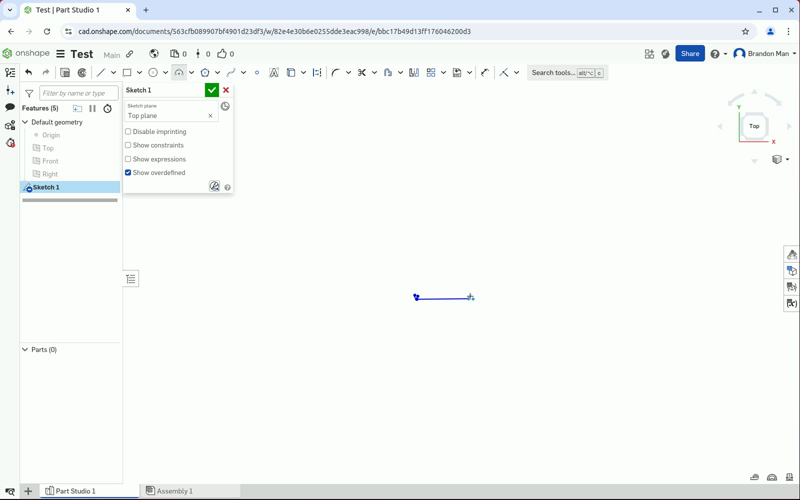
scroll(6)
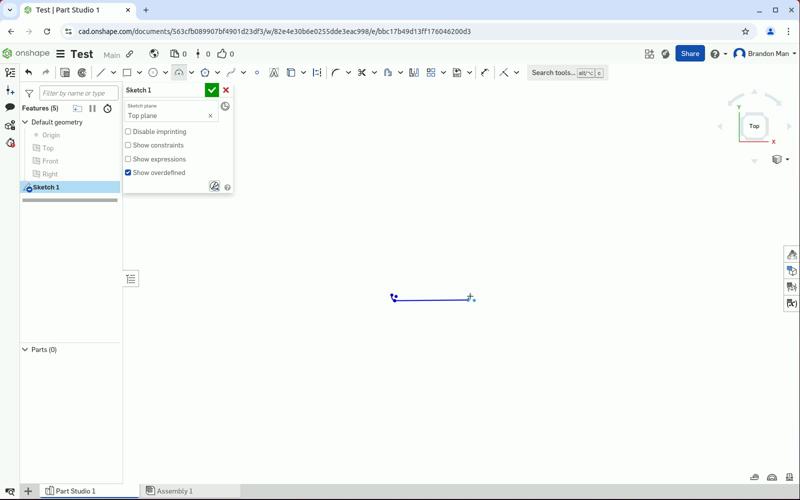
scroll(6)
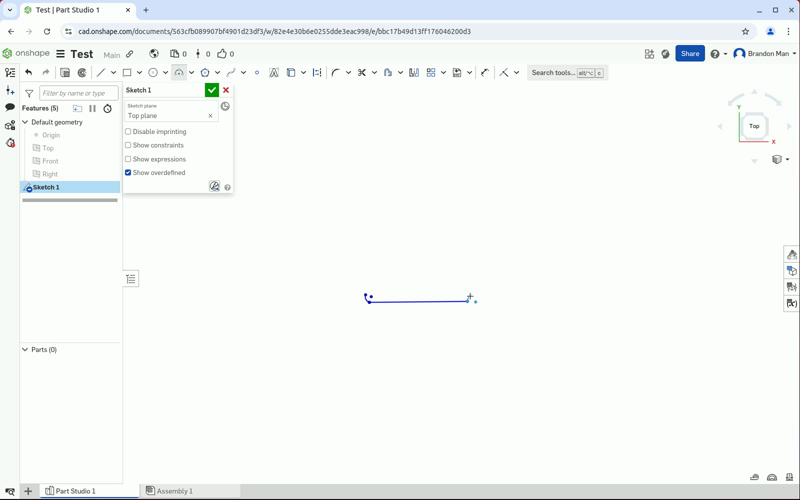
scroll(6)
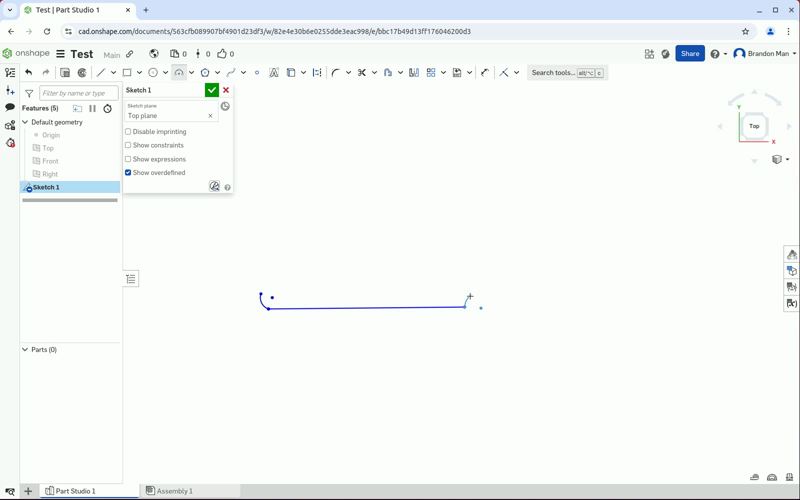
click(470, 295)
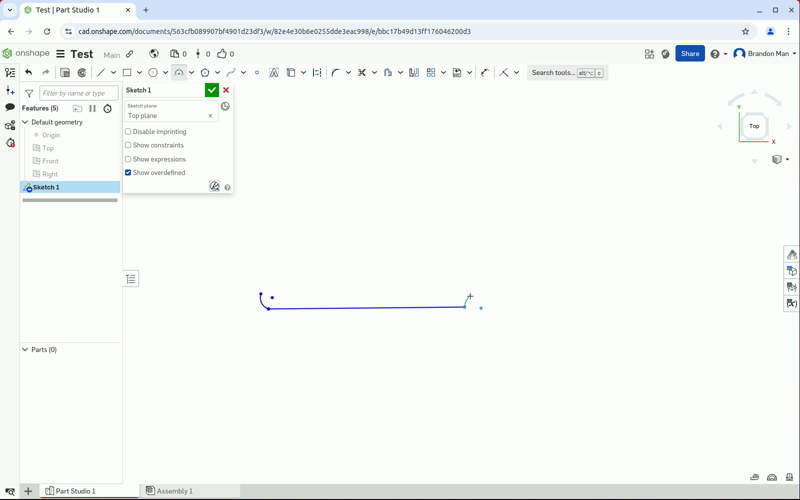
scroll(-6)
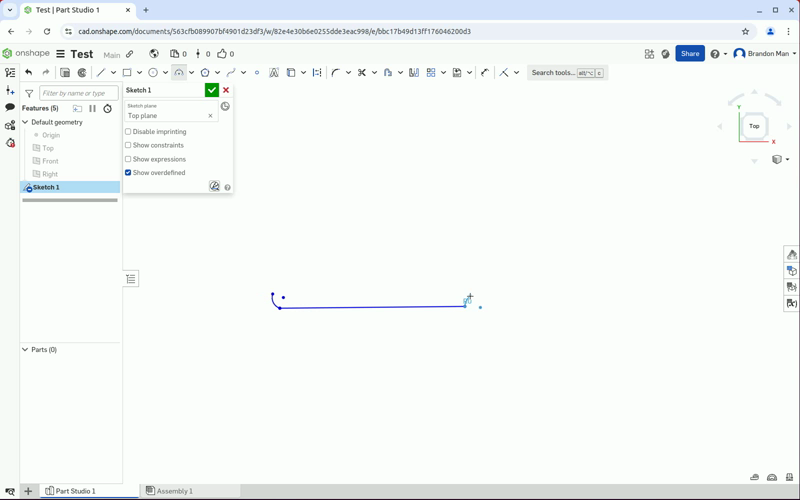
scroll(-6)
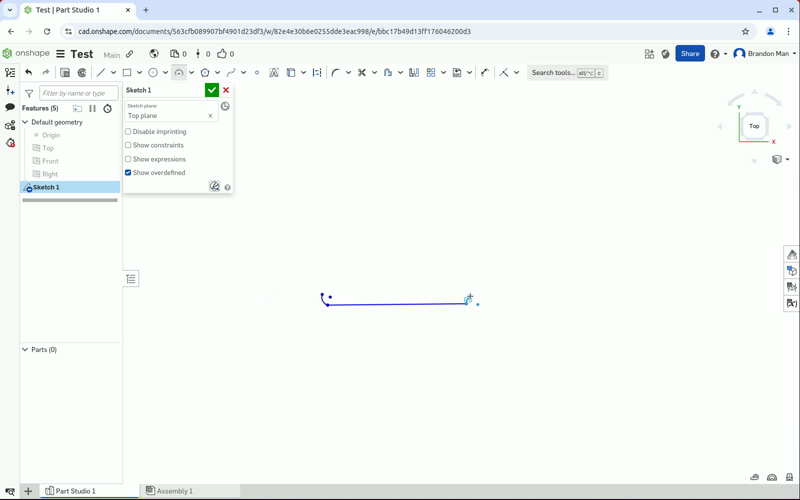
scroll(-6)
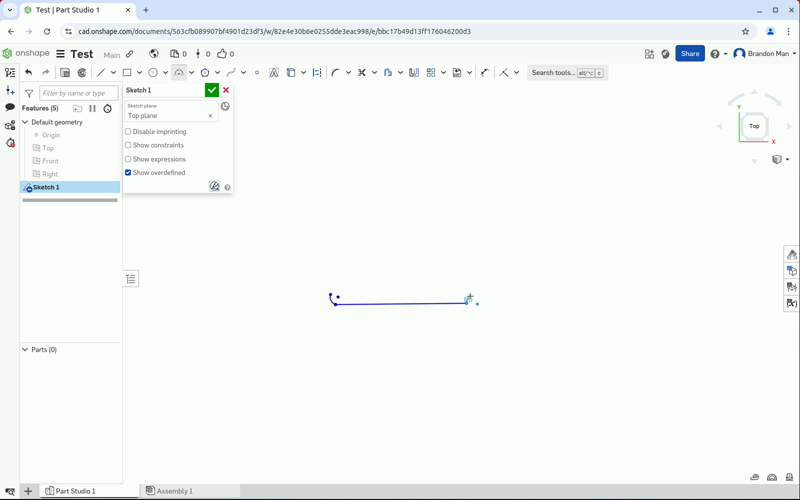
scroll(-6)
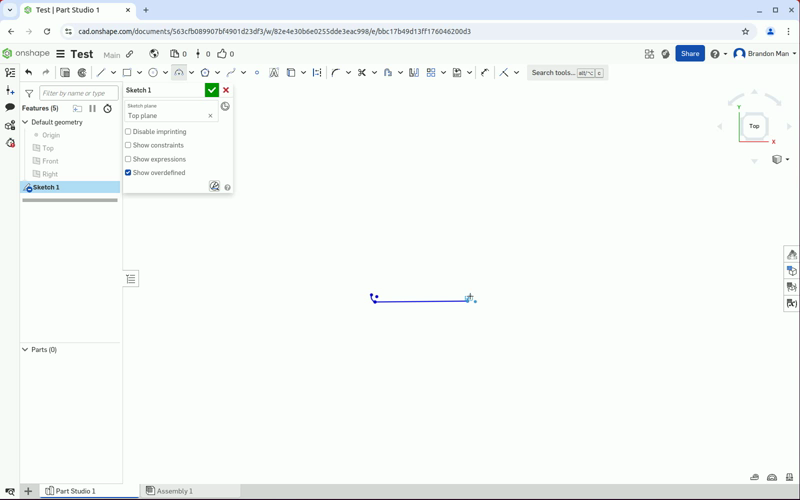
scroll(-6)
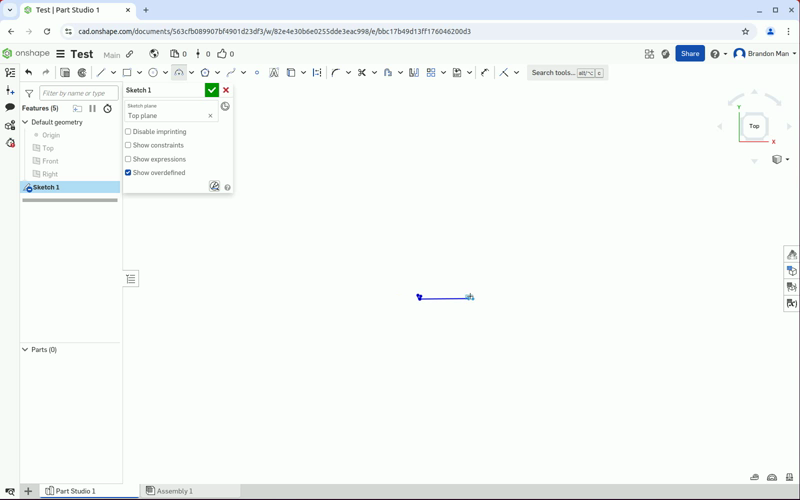
scroll(-6)
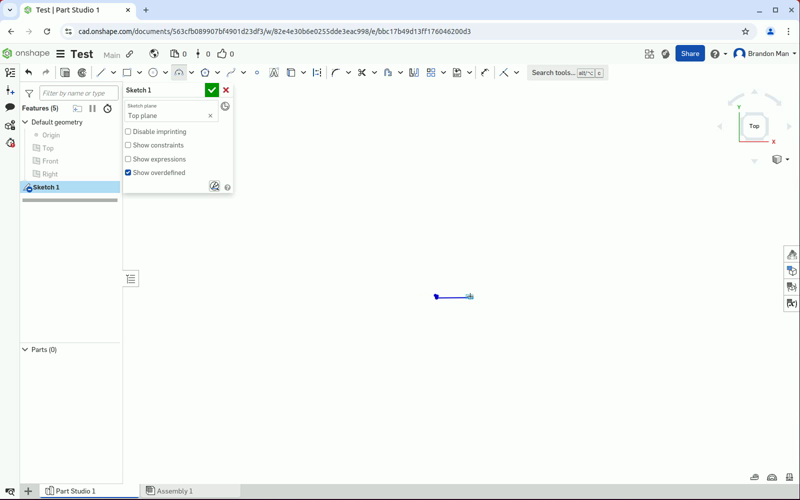
scroll(-6)
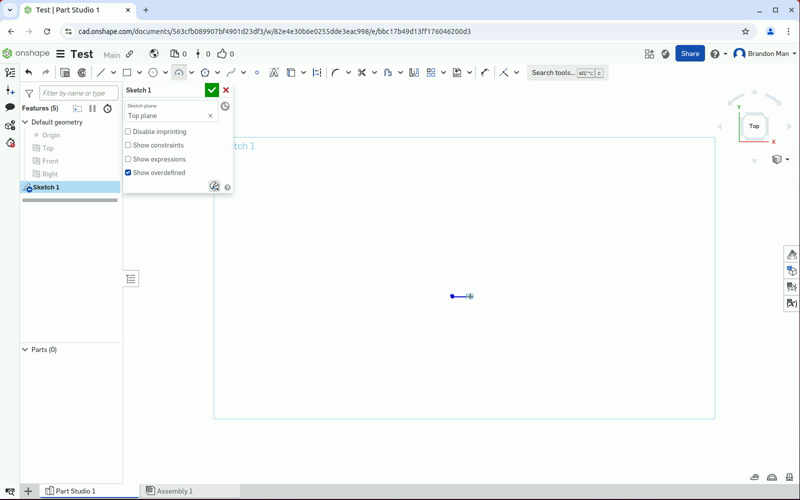
mouse_move(470, 296)
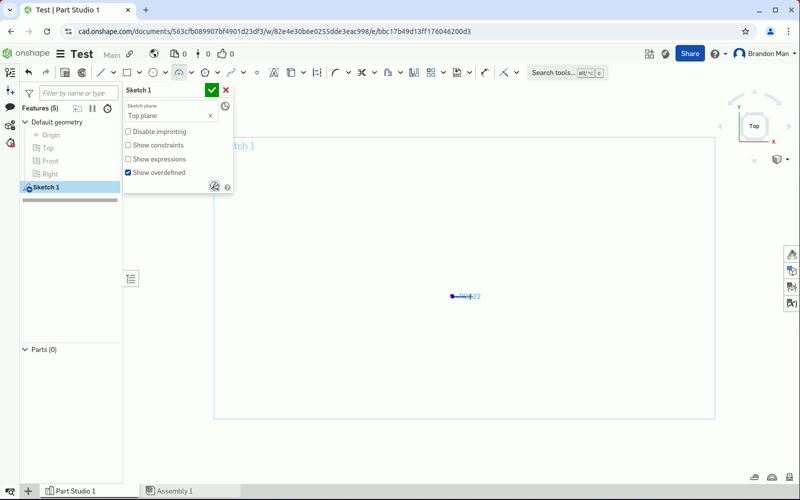
scroll(6)
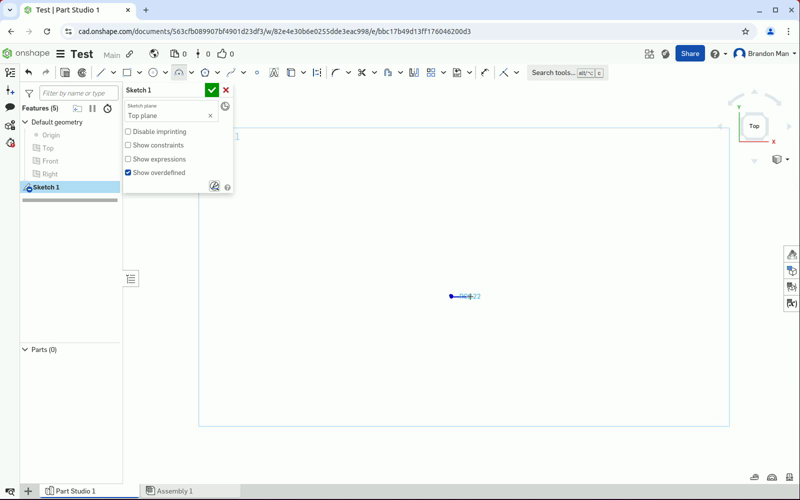
scroll(6)
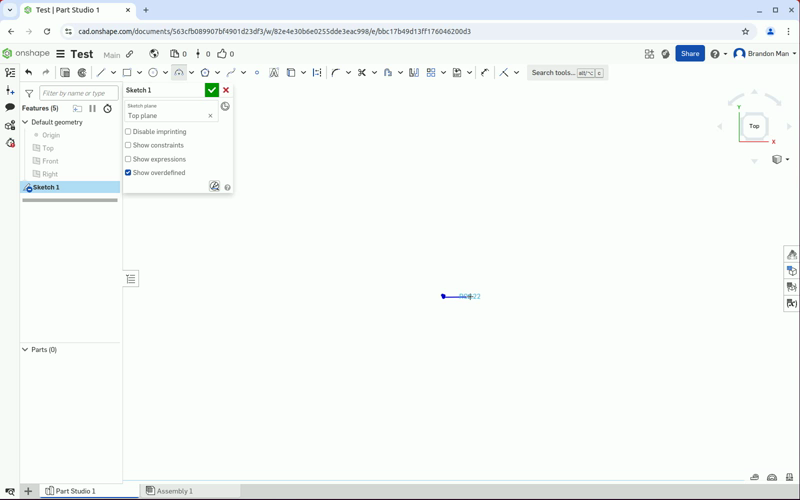
scroll(6)
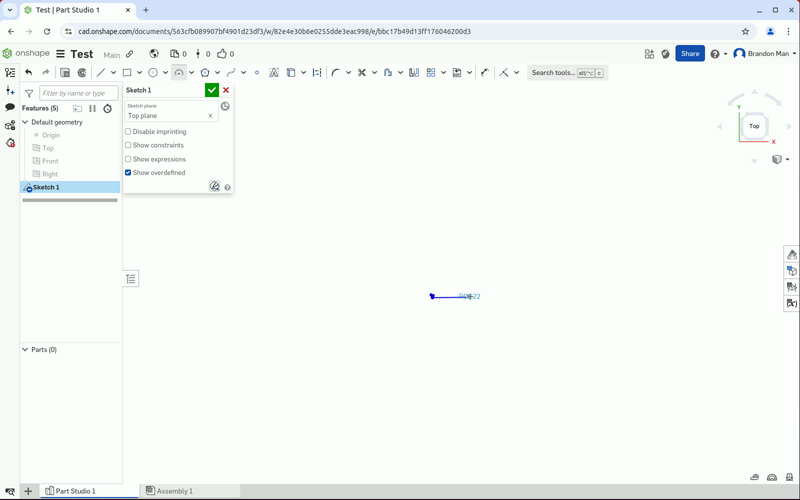
scroll(6)
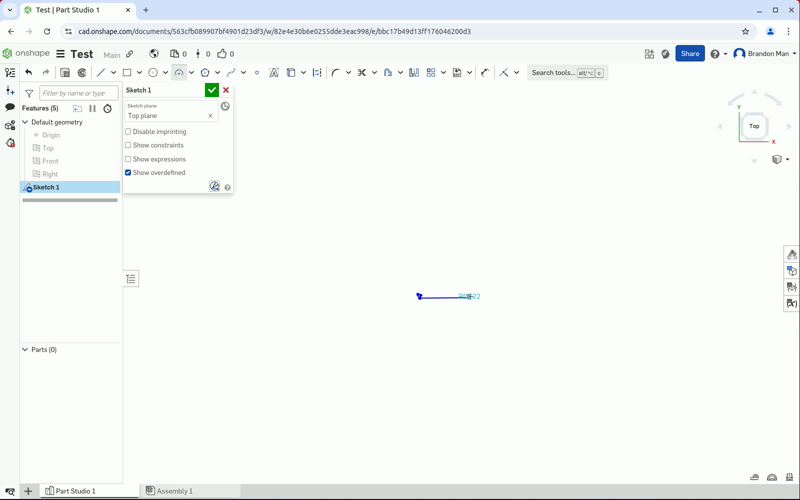
scroll(6)
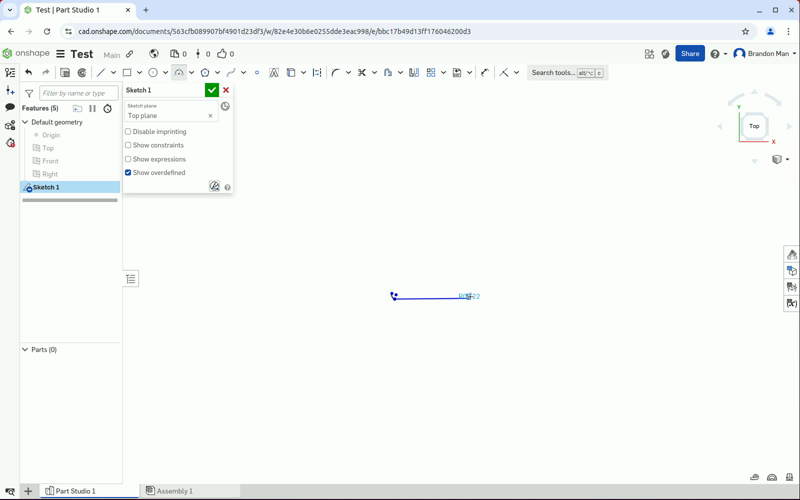
scroll(6)
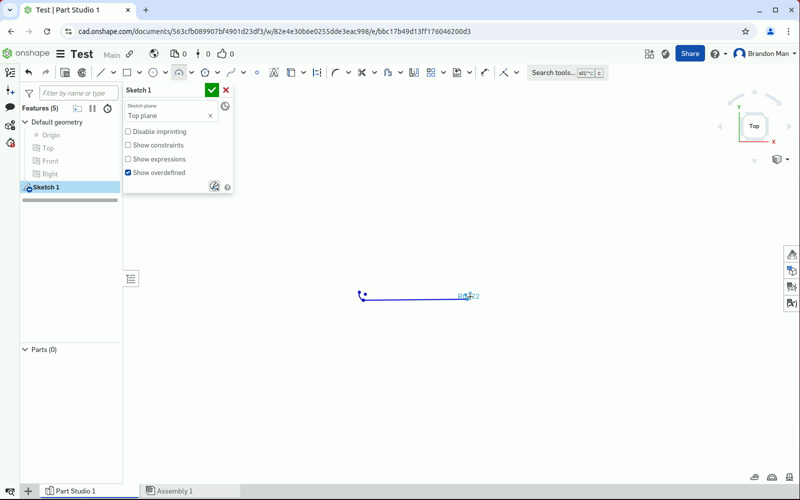
scroll(6)
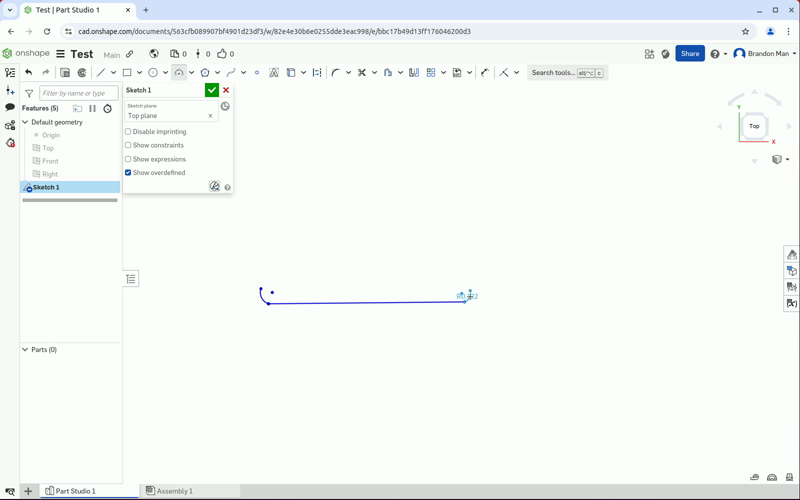
click(470, 296)
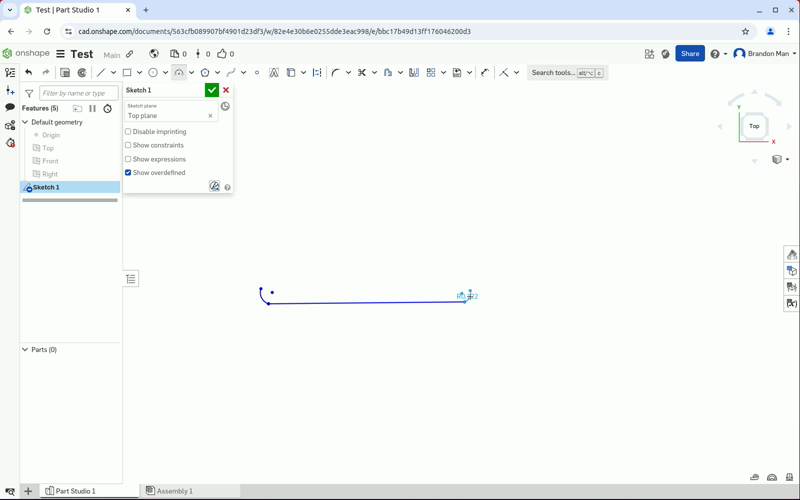
scroll(-6)
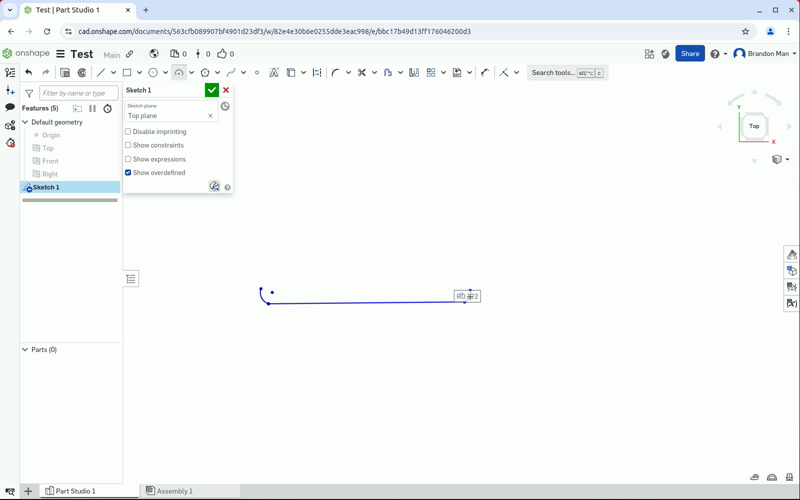
scroll(-6)
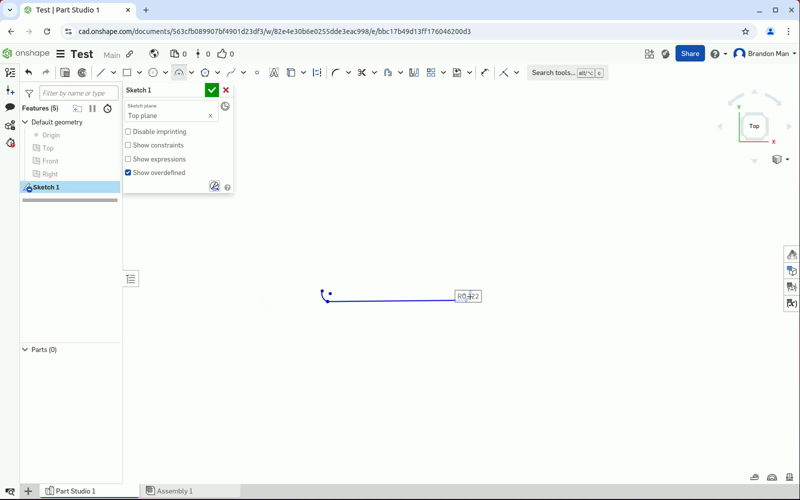
scroll(-6)
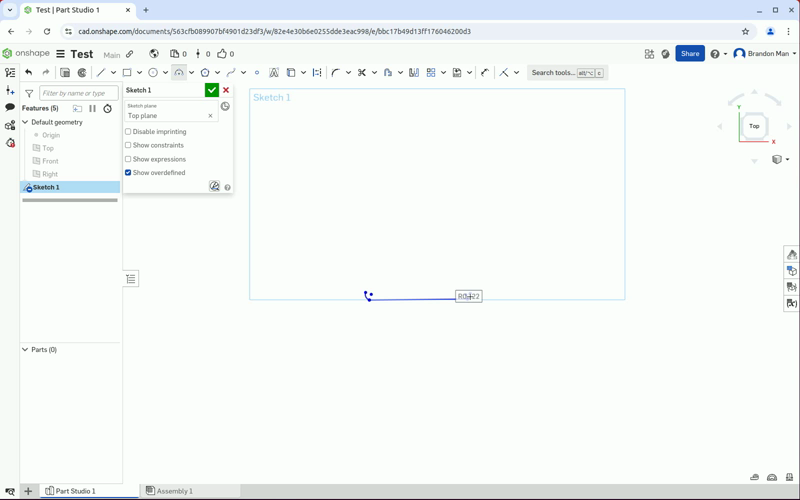
scroll(-6)
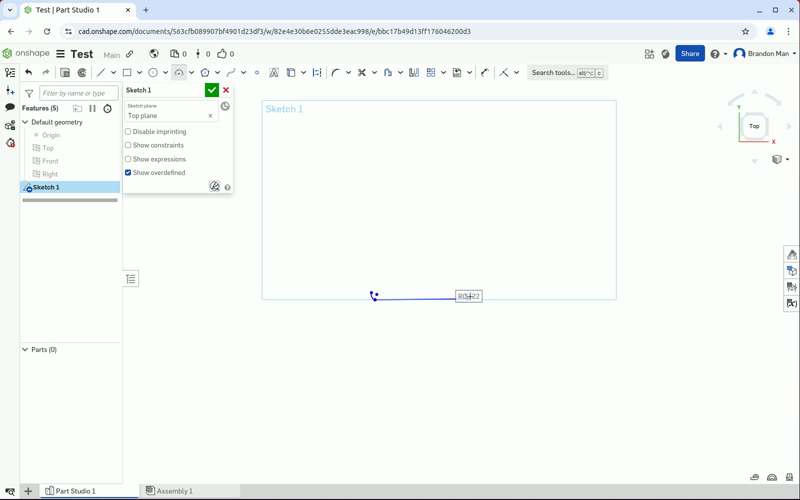
scroll(-6)
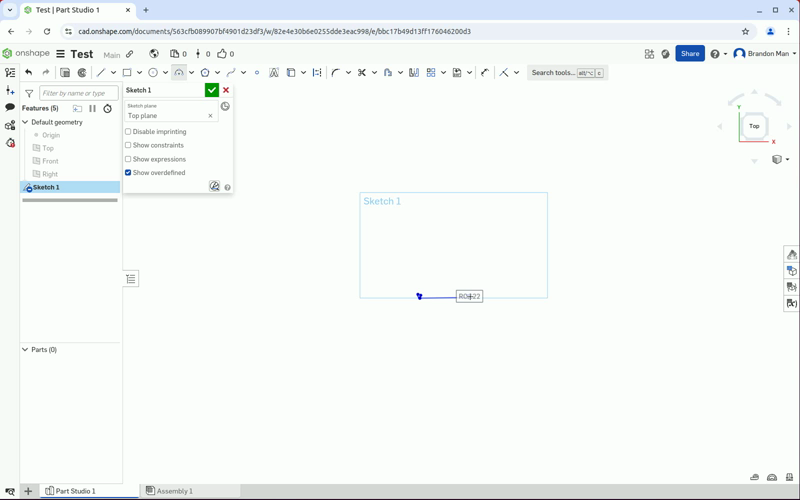
scroll(-6)
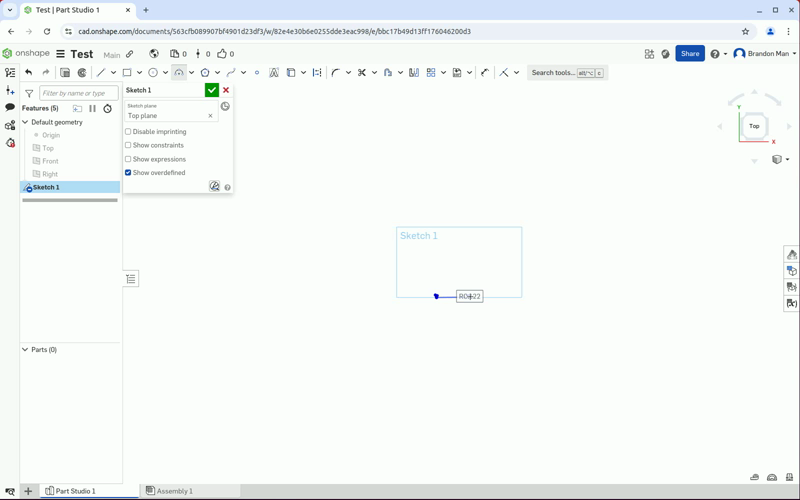
scroll(-6)
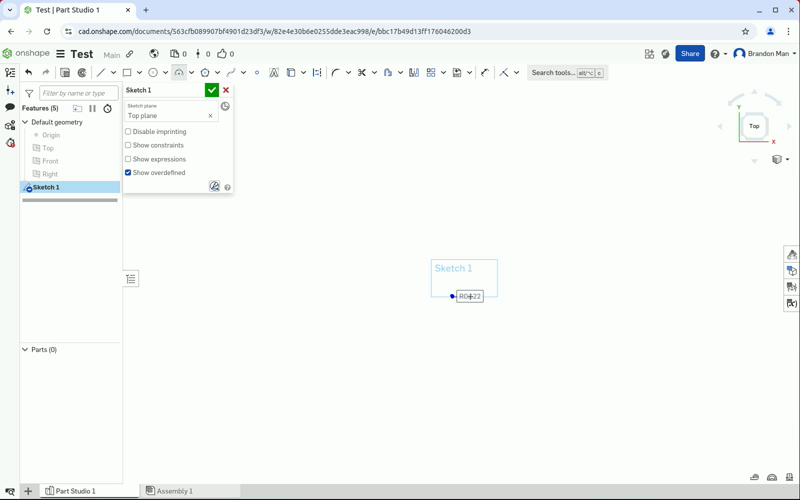
key_up(shift)
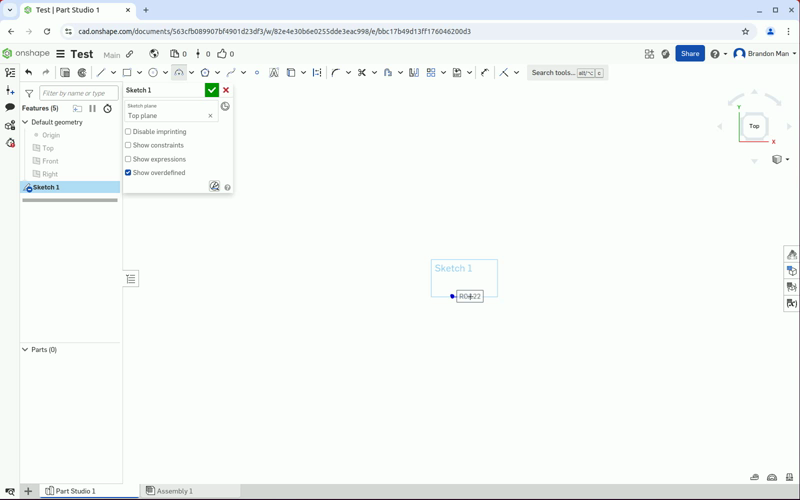
key(esc)
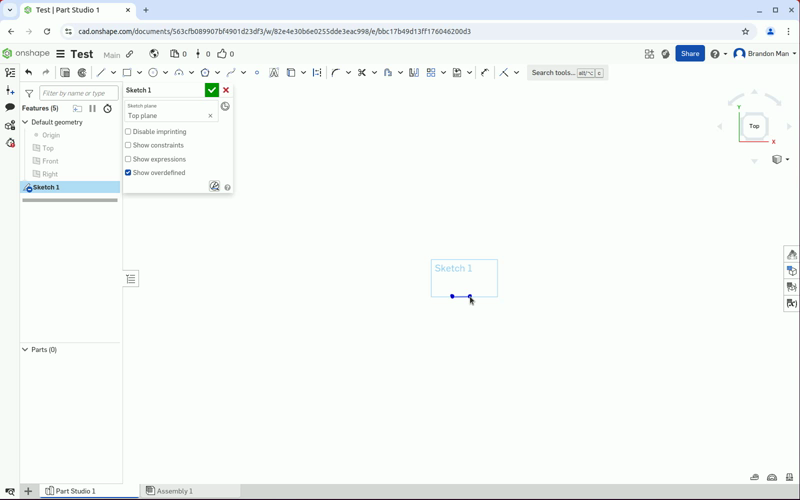
key(l)
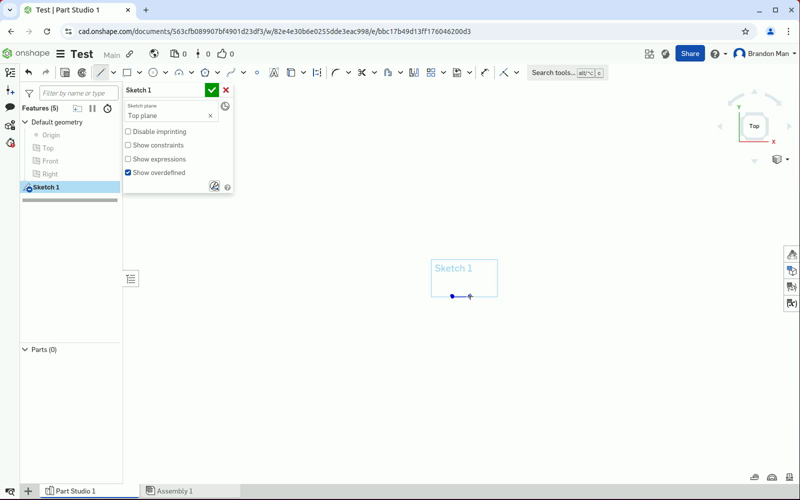
mouse_move(470, 295)
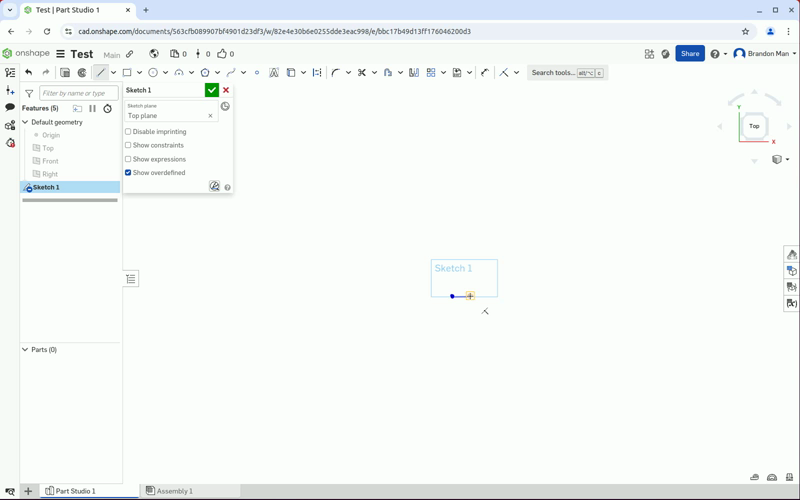
scroll(6)
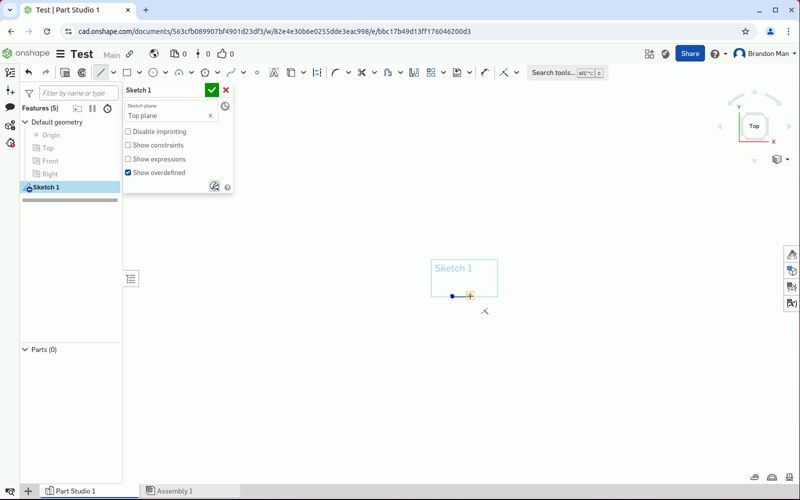
scroll(6)
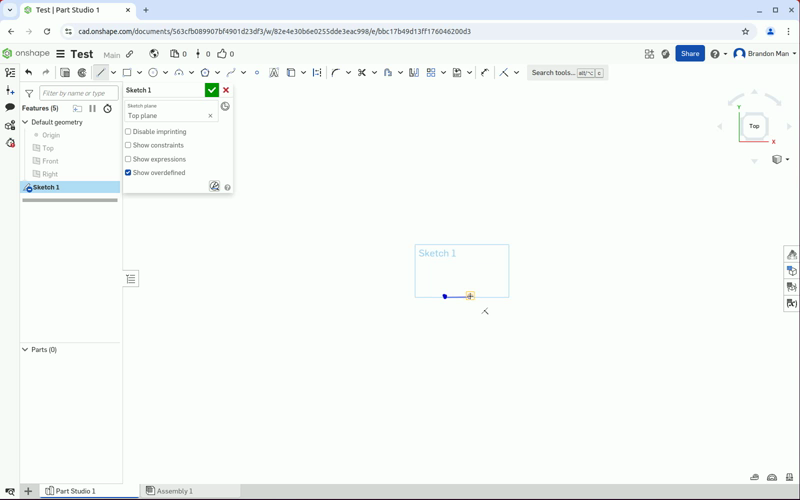
scroll(6)
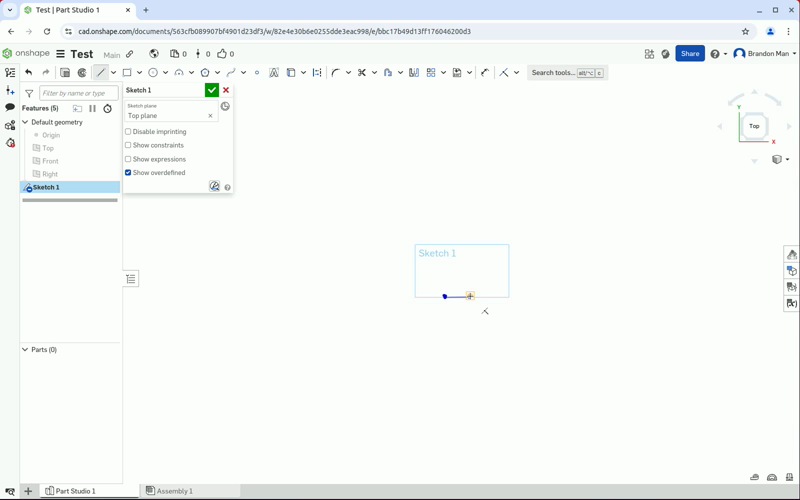
scroll(6)
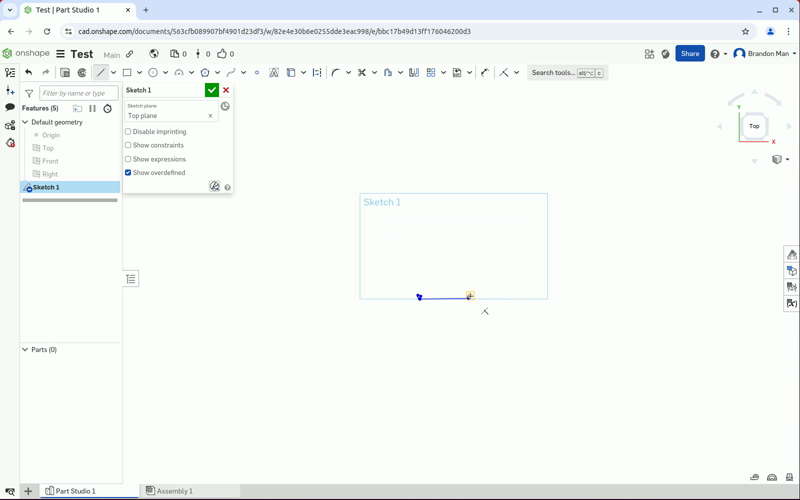
scroll(6)
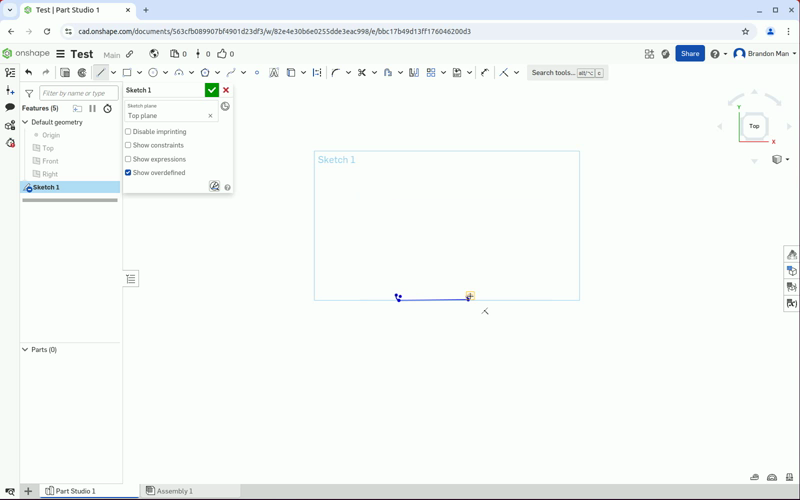
scroll(6)
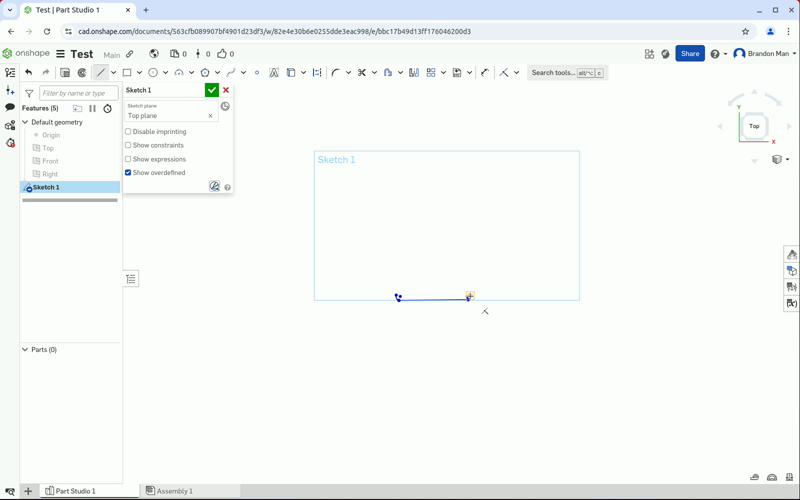
scroll(6)
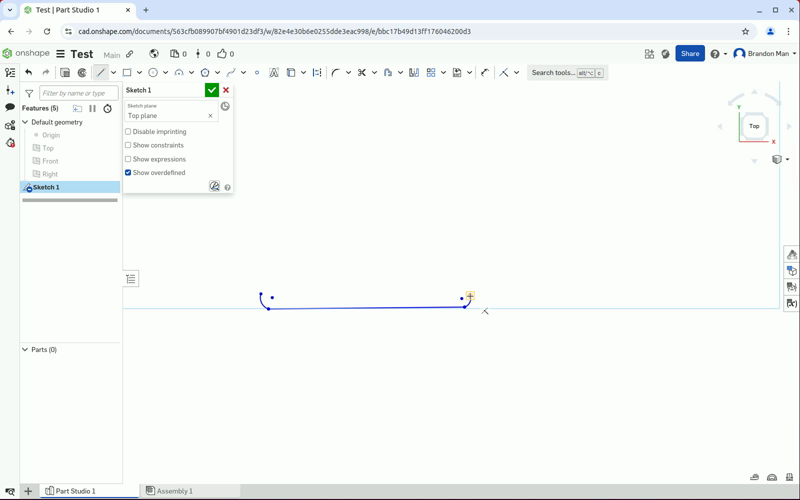
click(470, 295)
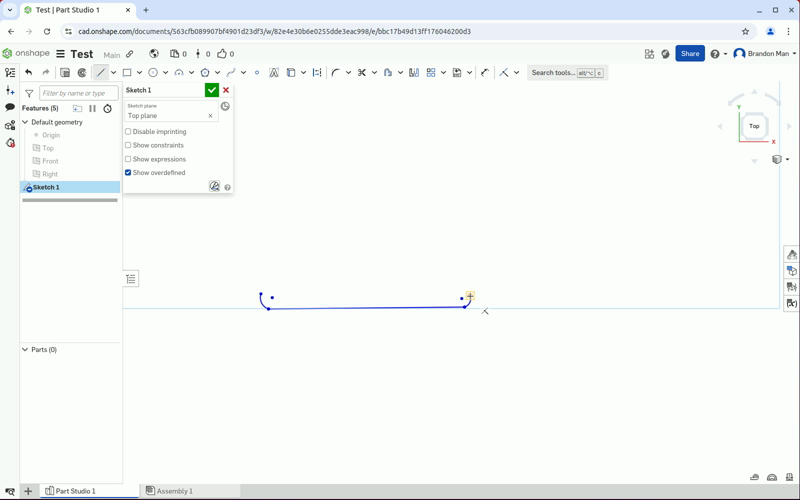
scroll(-6)
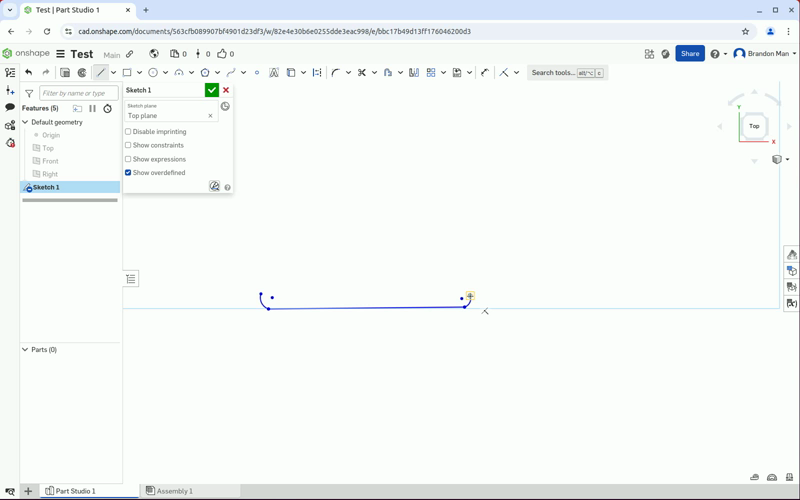
scroll(-6)
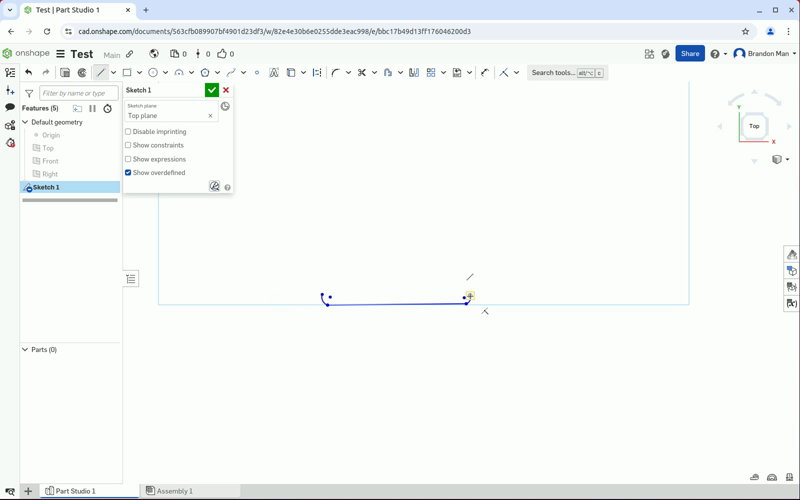
scroll(-6)
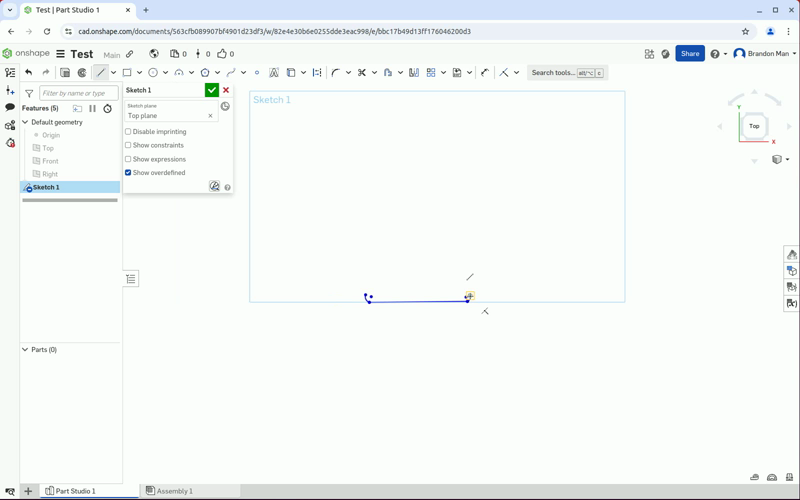
scroll(-6)
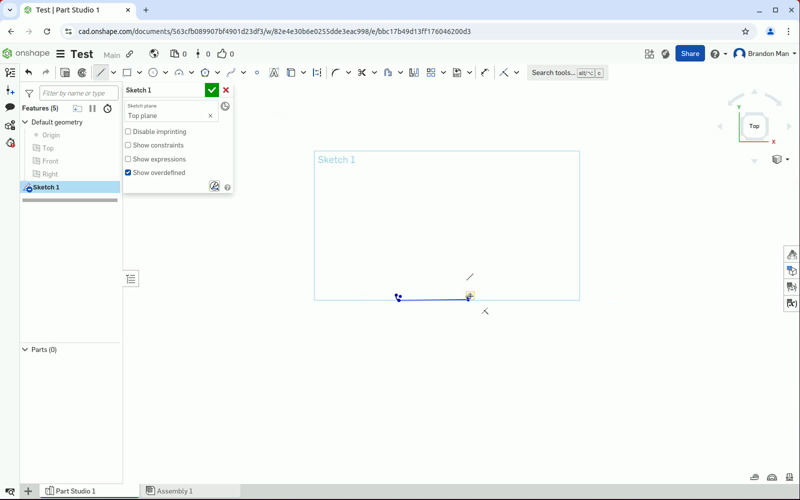
scroll(-6)
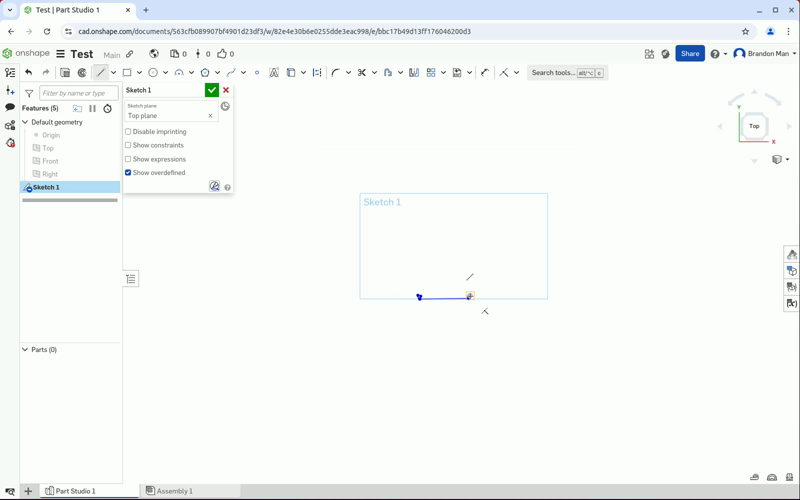
scroll(-6)
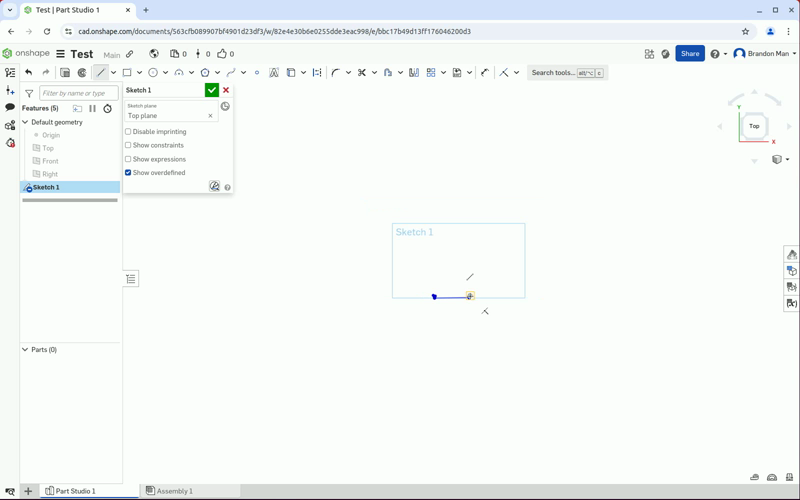
scroll(-6)
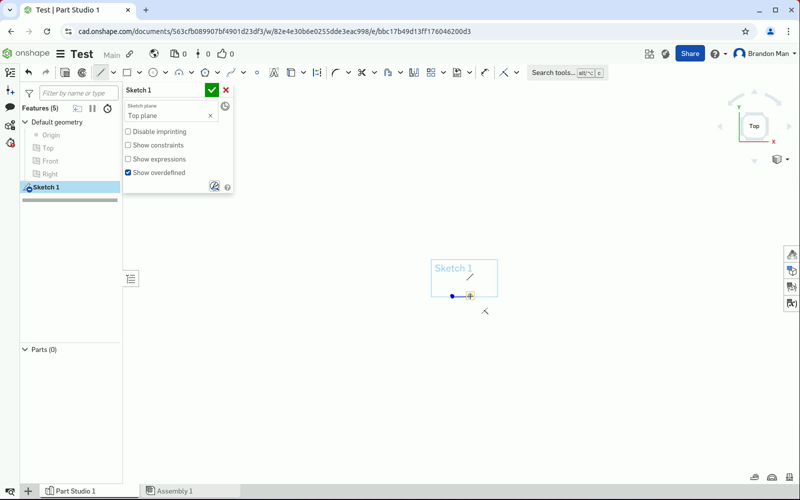
key_down(shift)
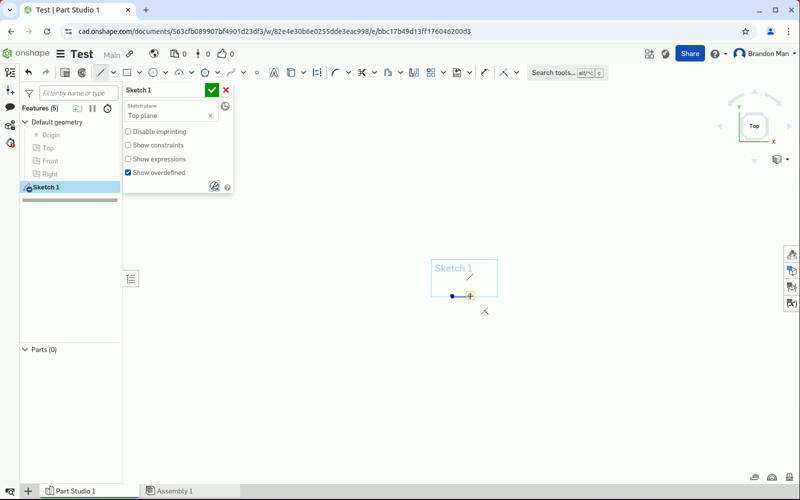
mouse_move(500, 295)
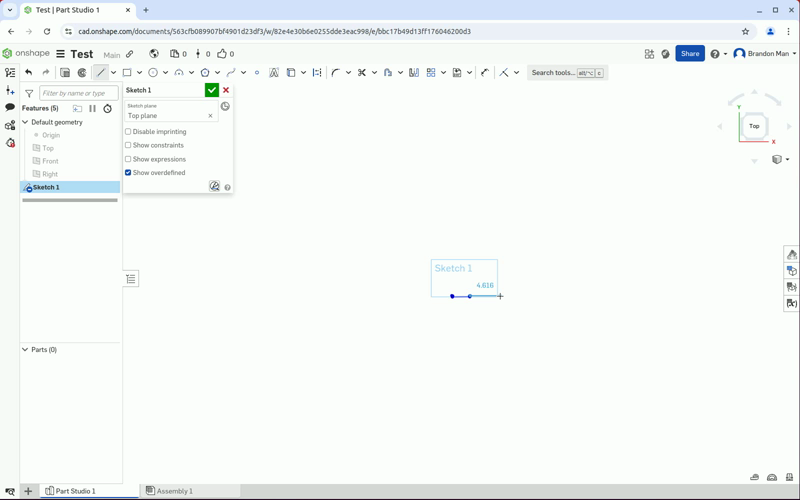
mouse_move(470, 268)
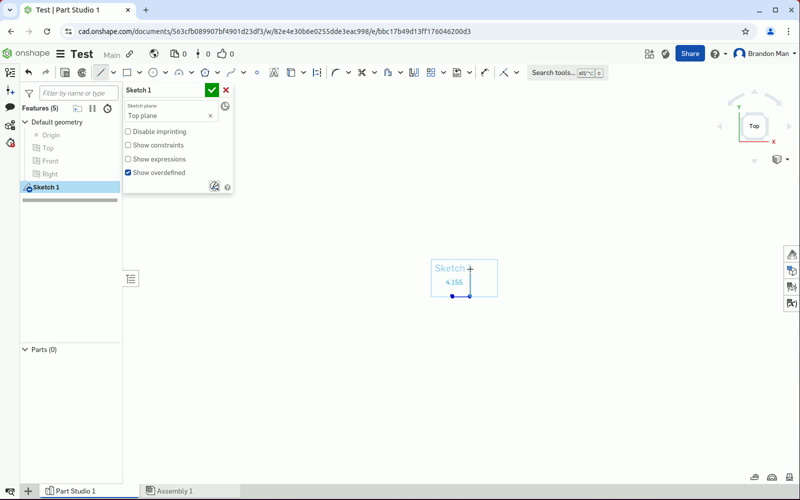
click(470, 268)
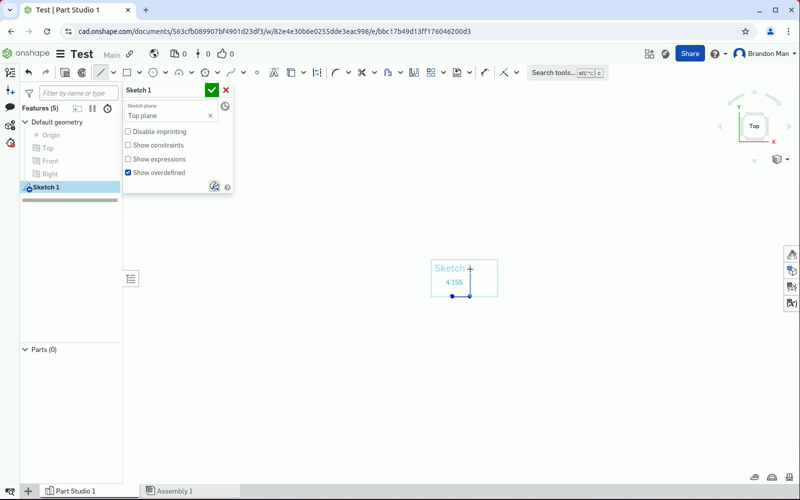
key_up(shift)
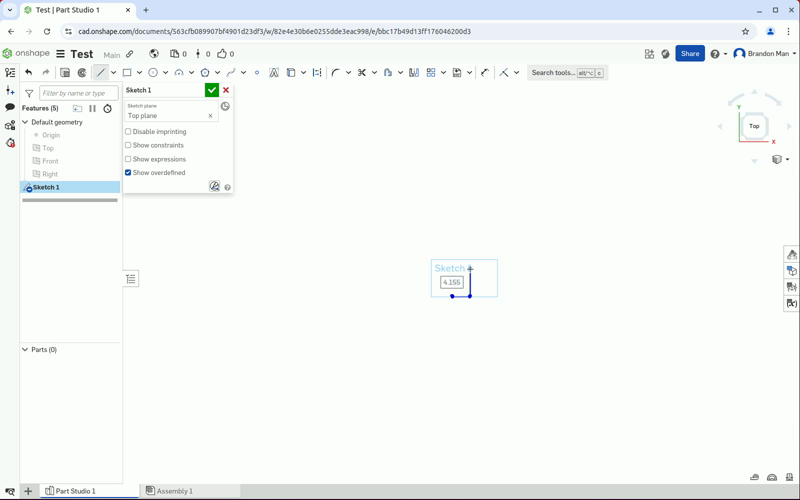
key(esc)
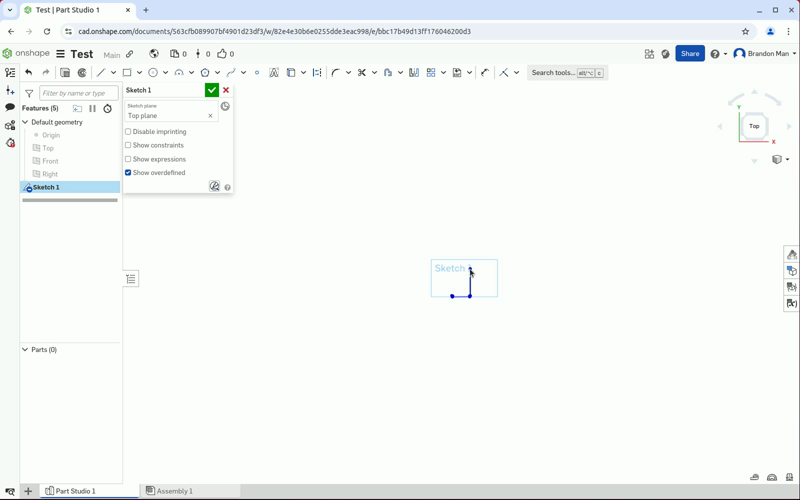
key(a)
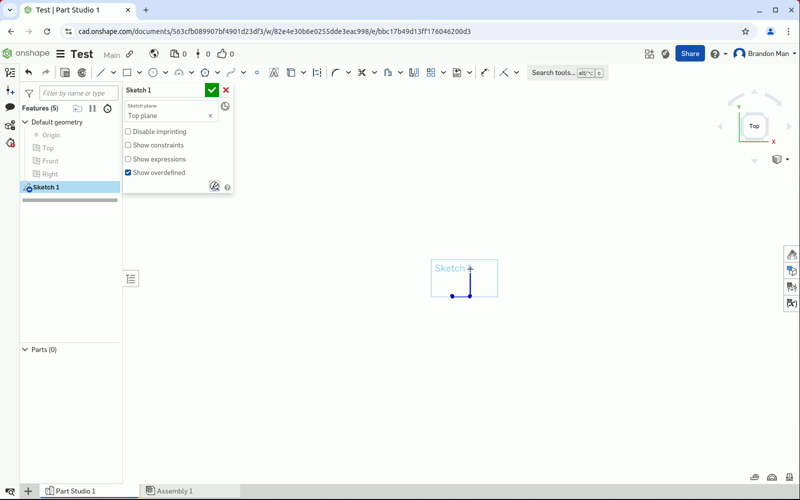
mouse_move(470, 268)
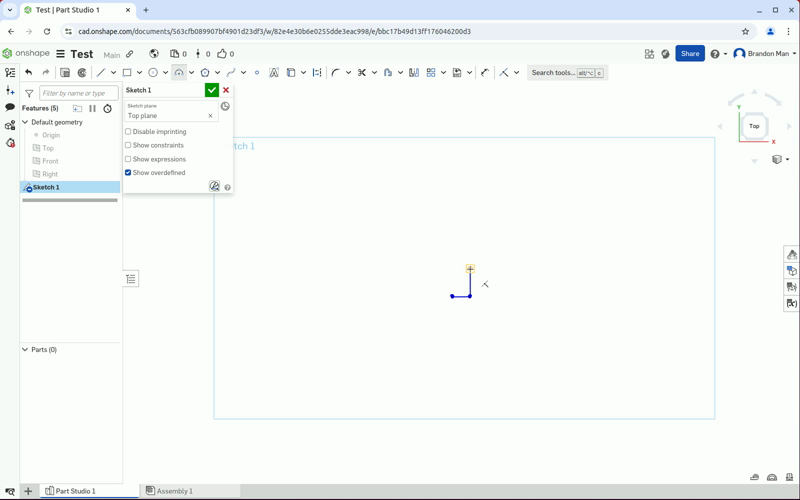
click(470, 268)
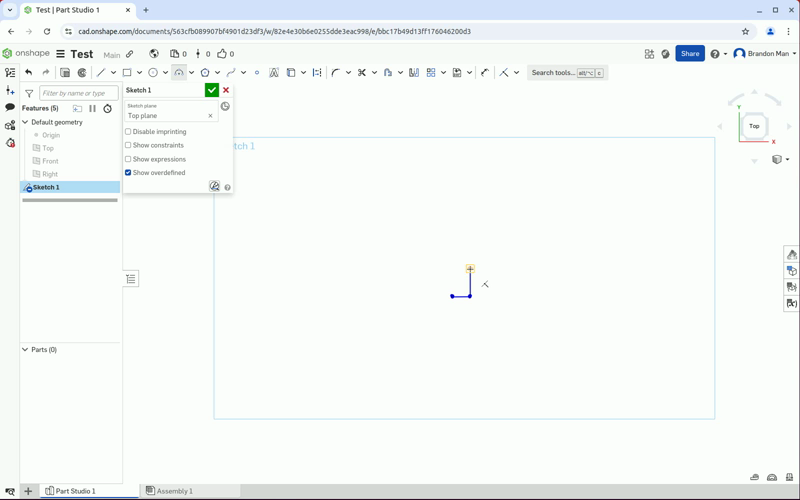
key_down(shift)
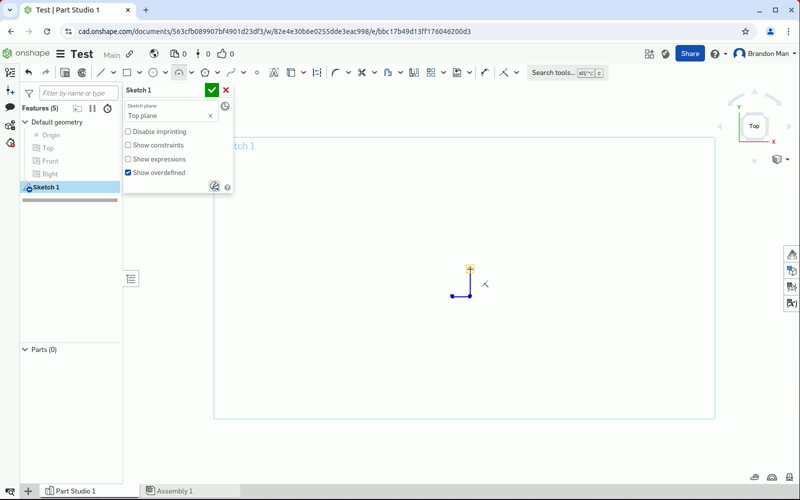
mouse_move(469, 267)
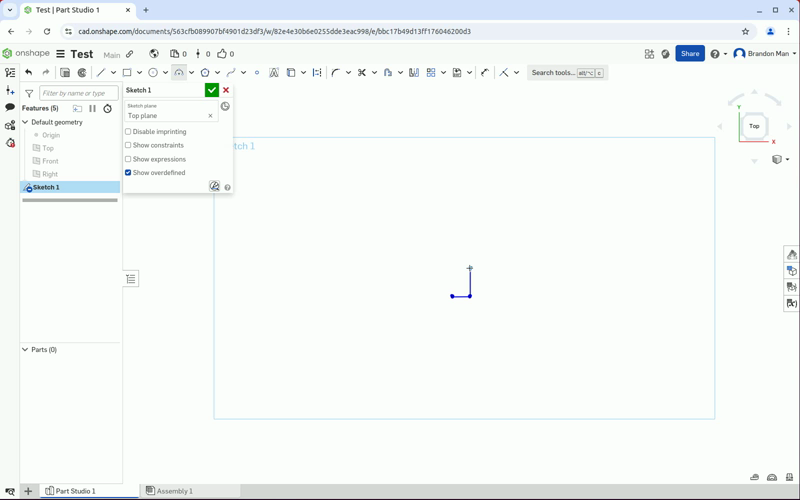
scroll(6)
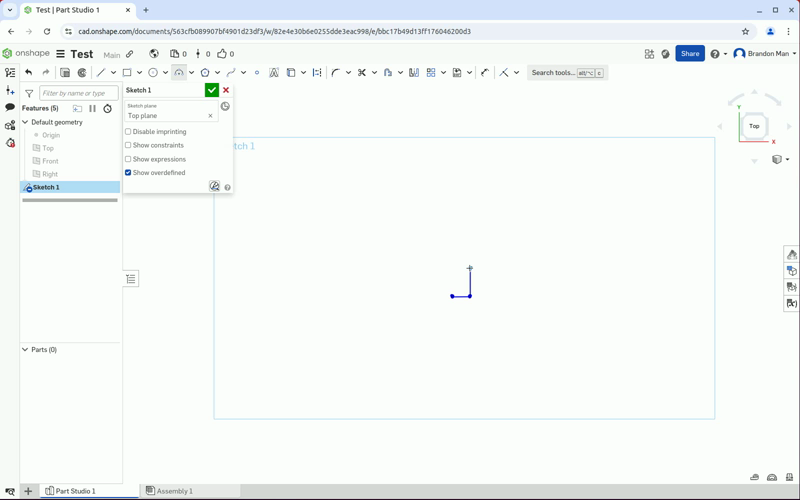
scroll(6)
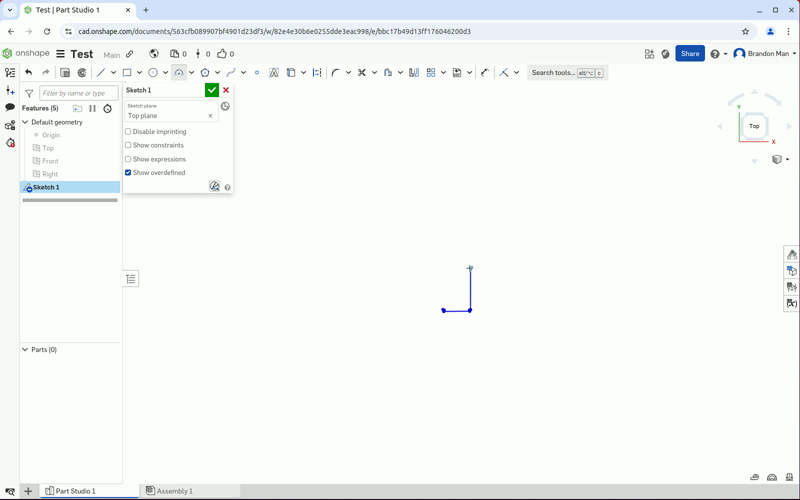
scroll(6)
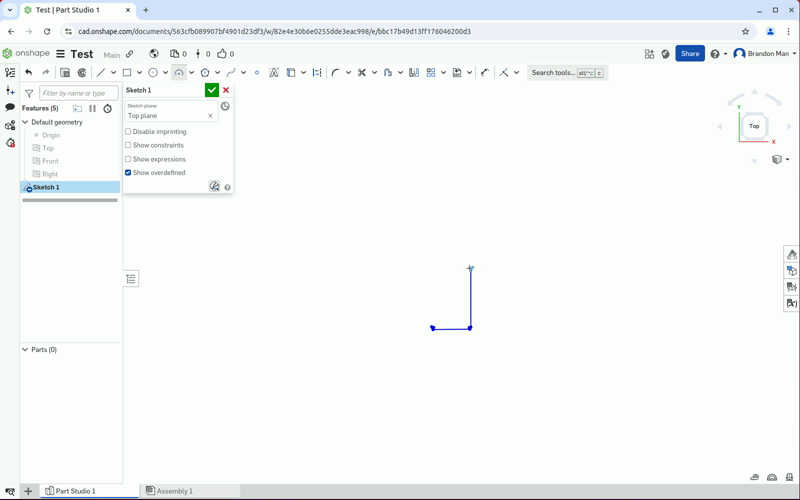
scroll(6)
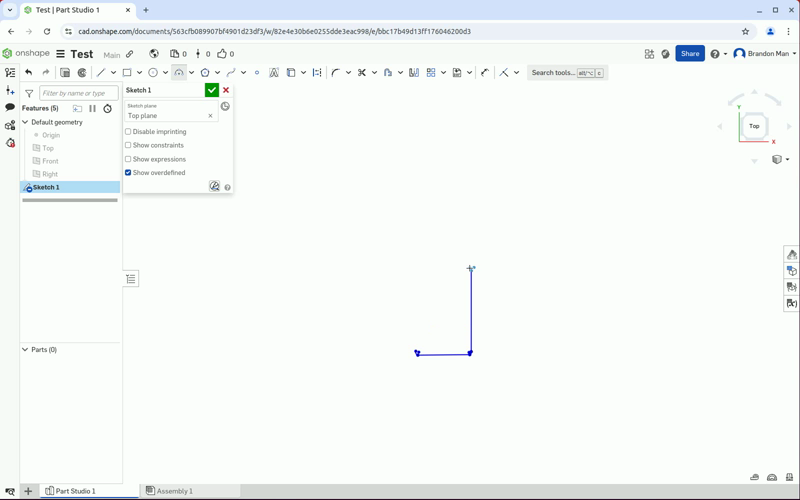
scroll(6)
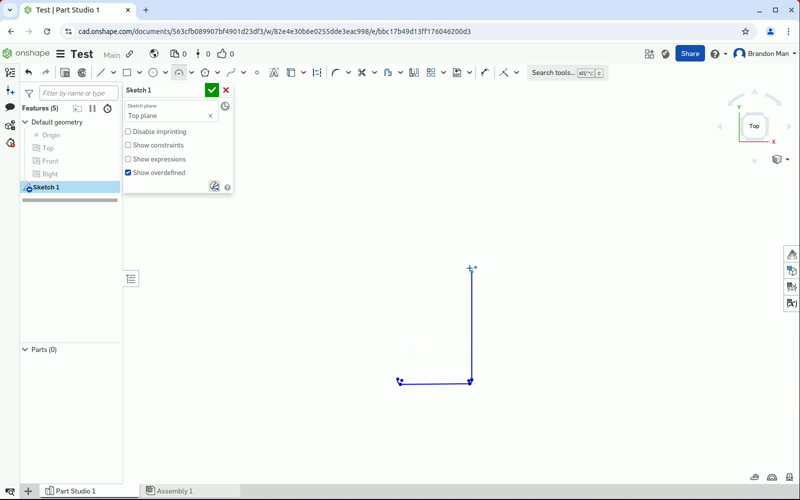
scroll(6)
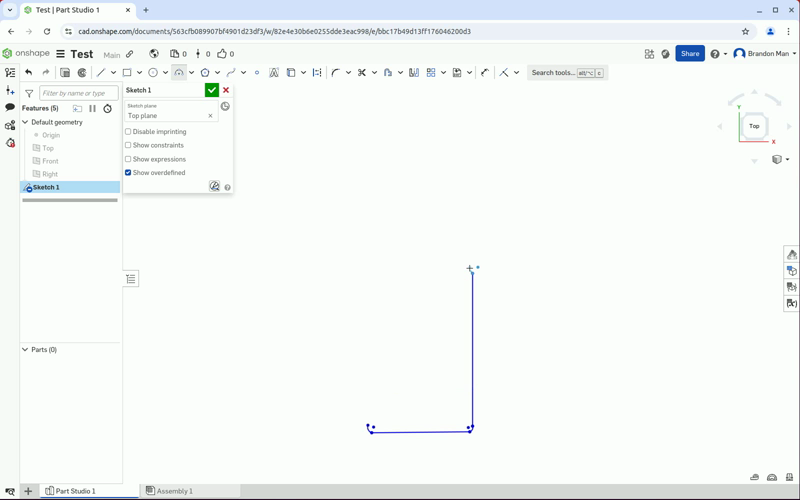
scroll(6)
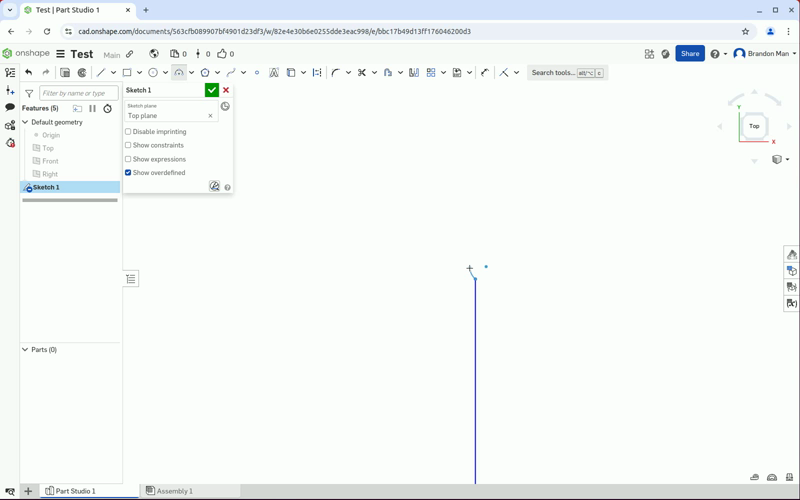
click(469, 267)
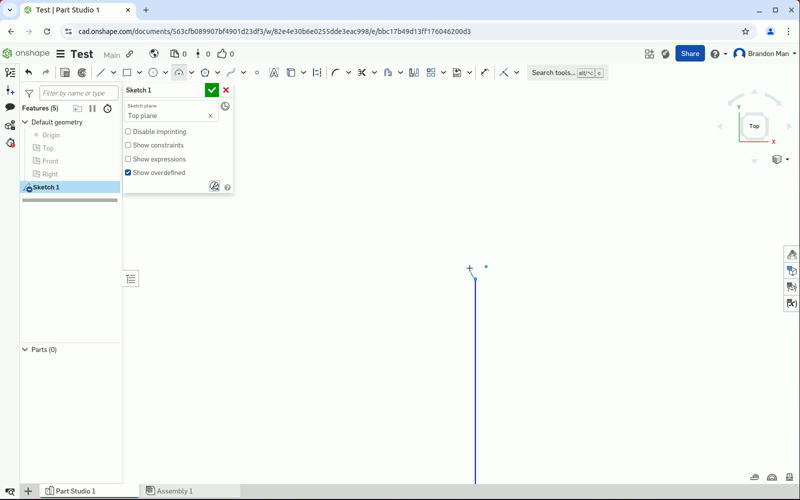
scroll(-6)
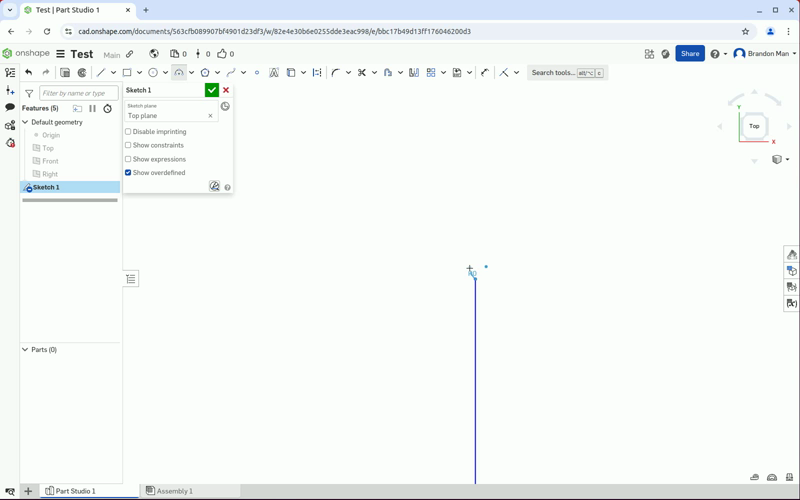
scroll(-6)
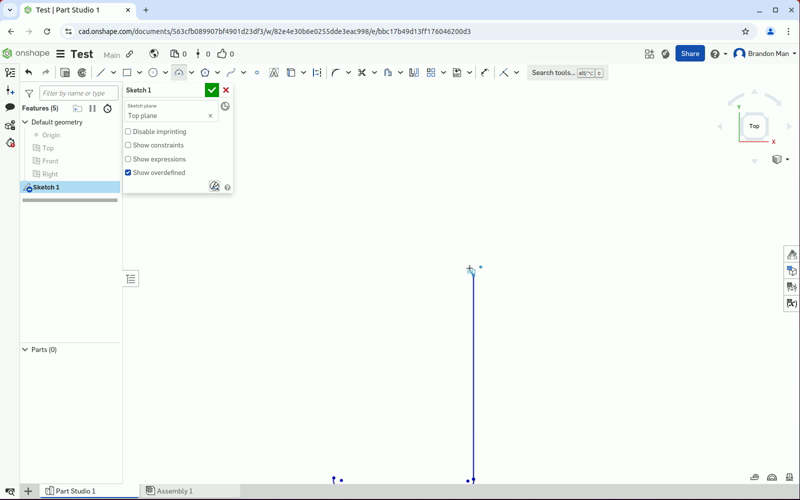
scroll(-6)
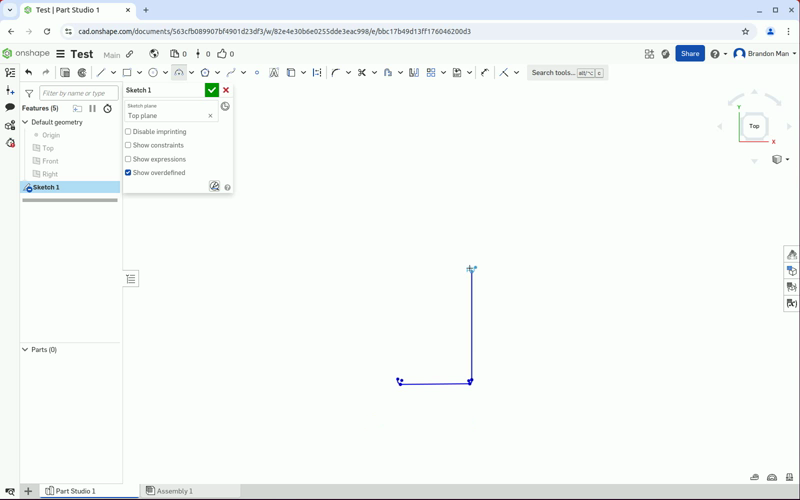
scroll(-6)
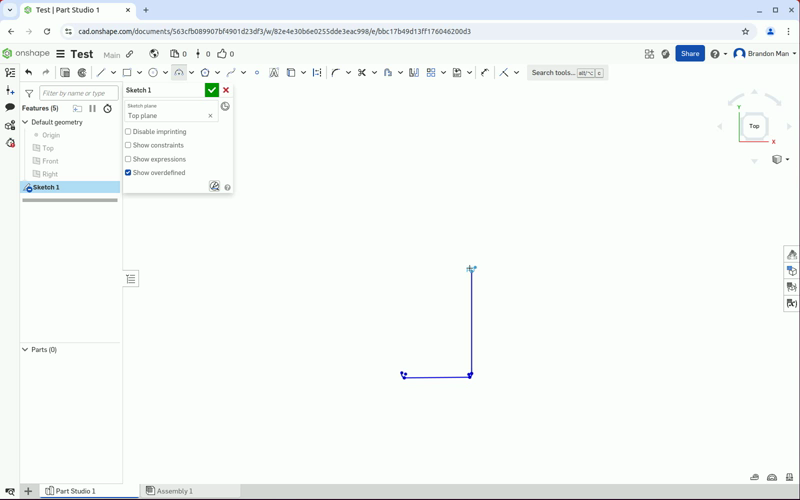
scroll(-6)
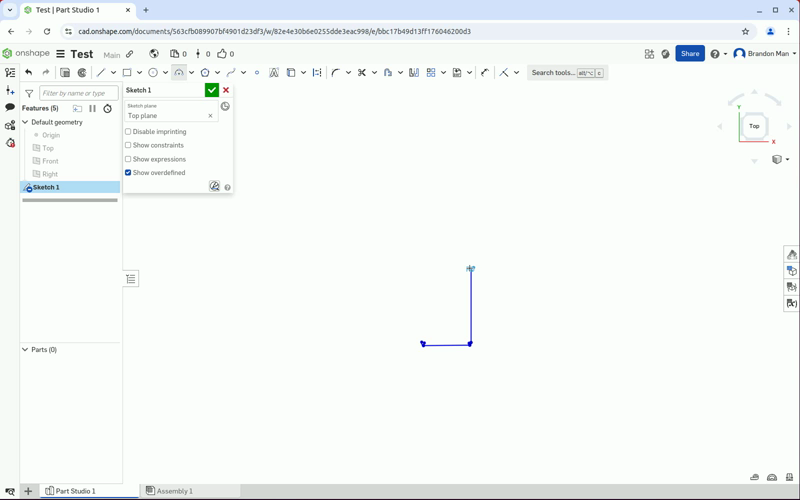
scroll(-6)
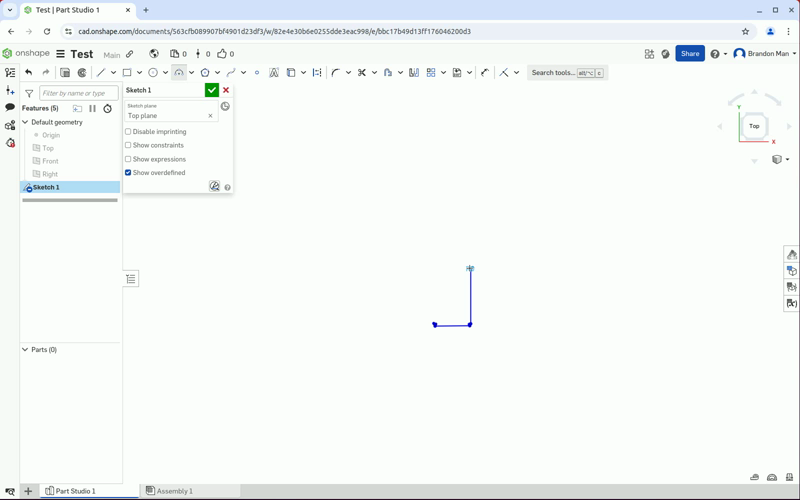
scroll(-6)
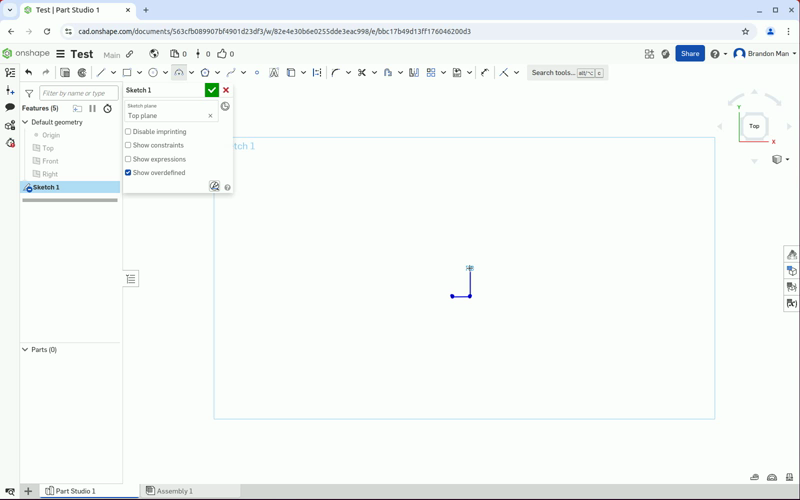
mouse_move(470, 268)
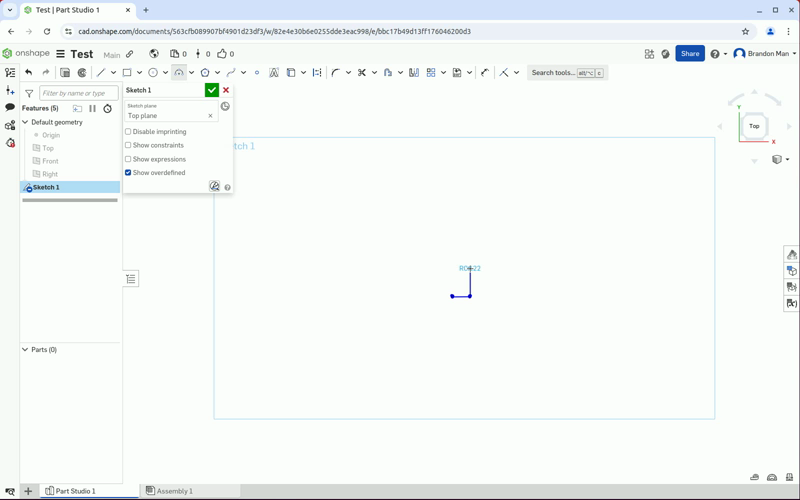
scroll(6)
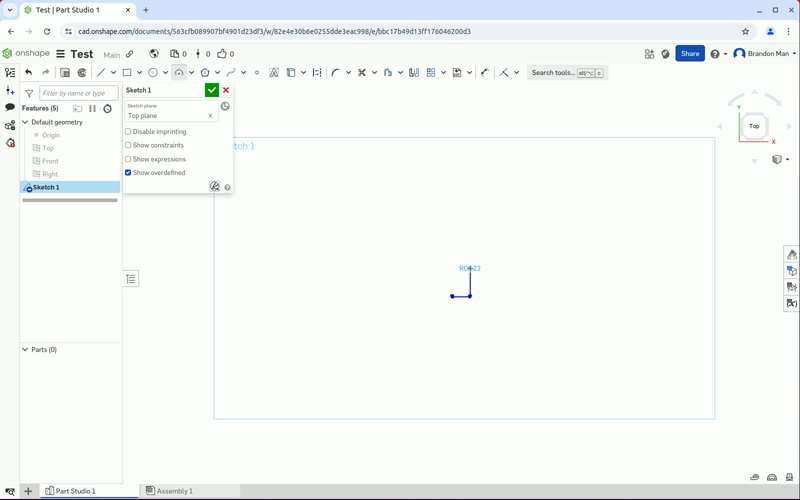
scroll(6)
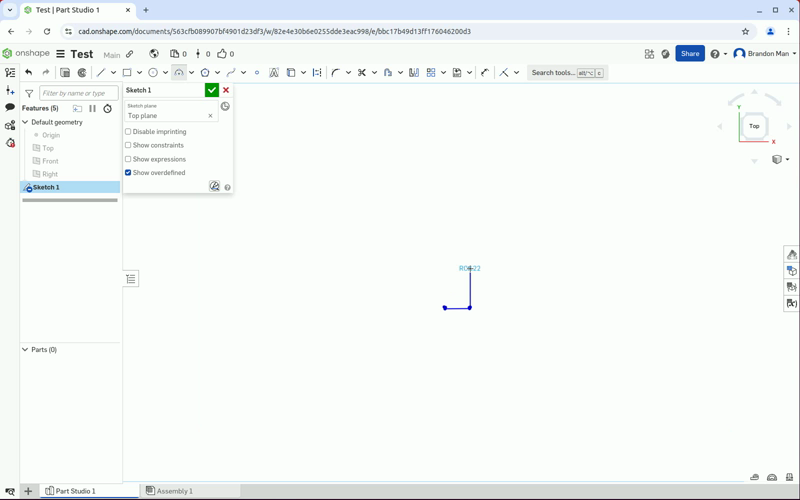
scroll(6)
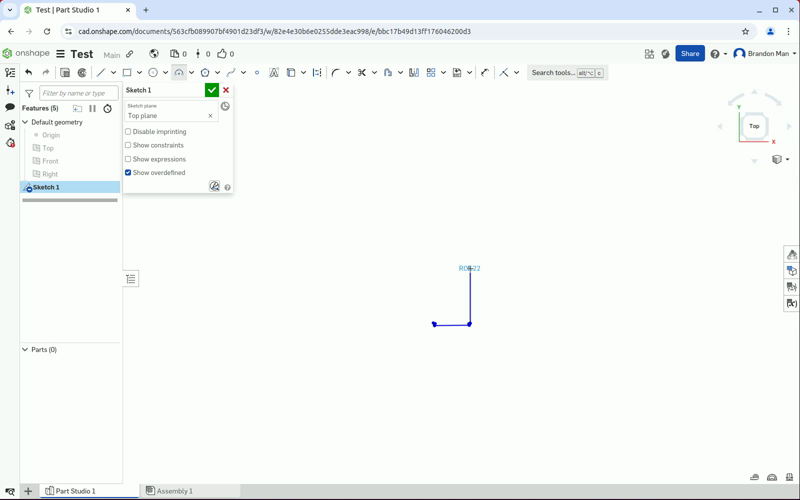
scroll(6)
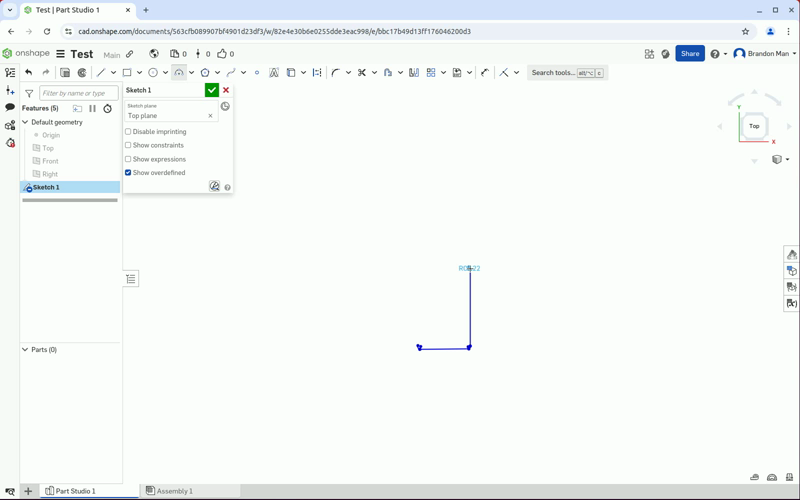
scroll(6)
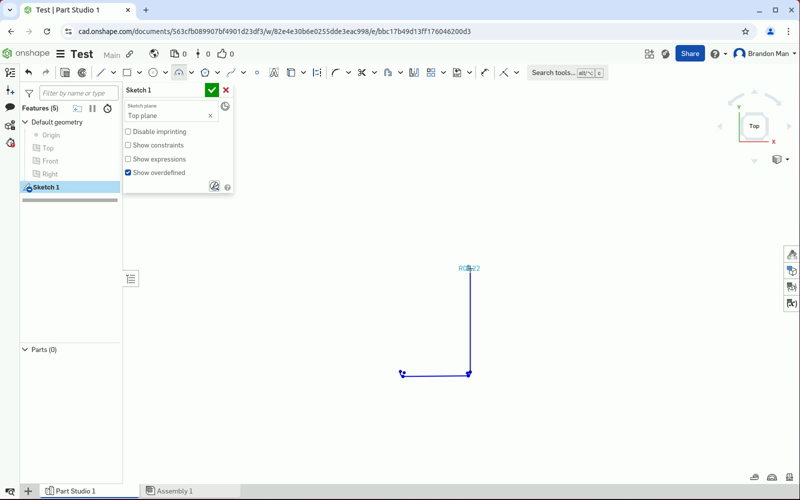
scroll(6)
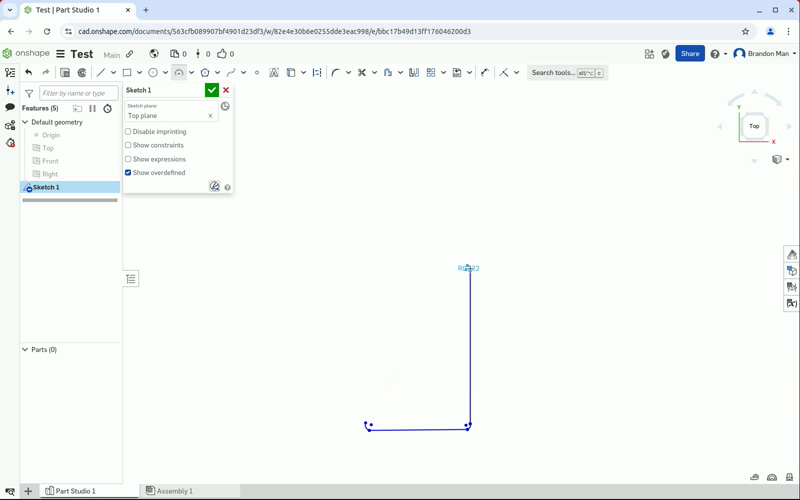
scroll(6)
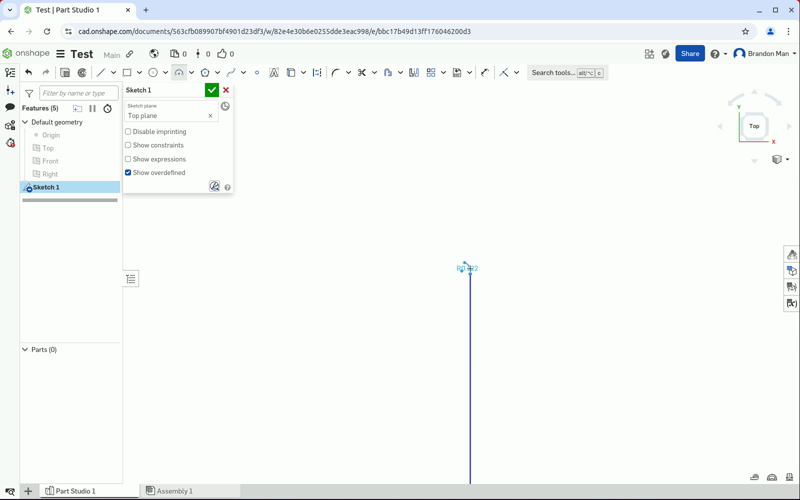
click(470, 268)
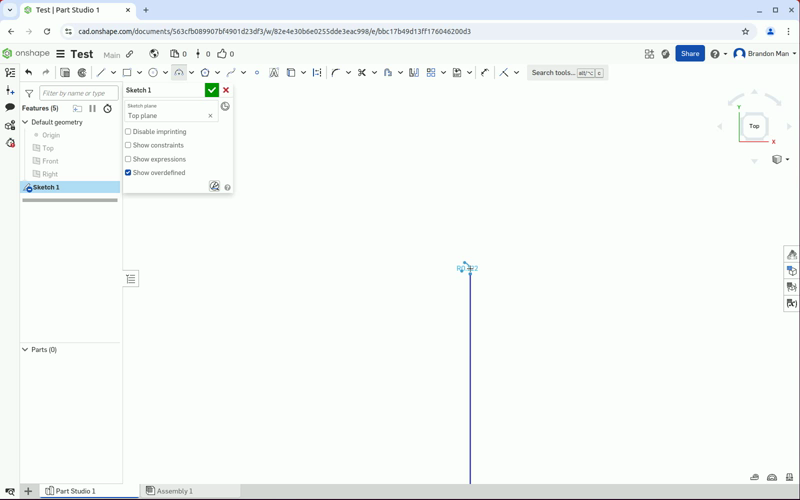
scroll(-6)
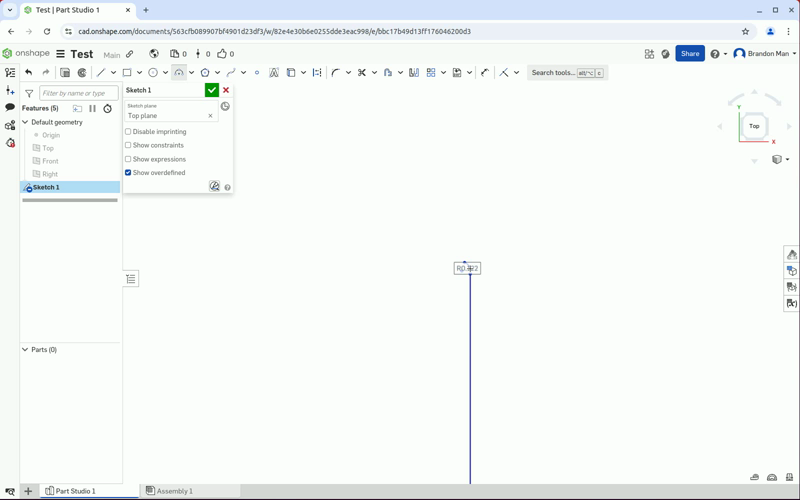
scroll(-6)
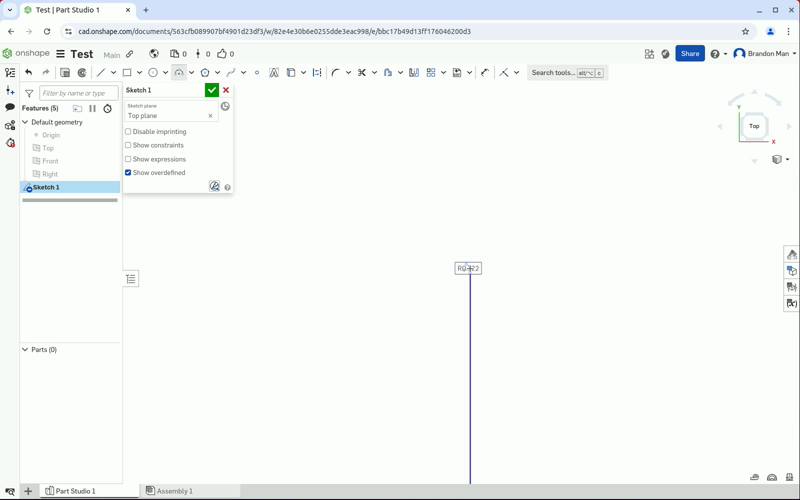
scroll(-6)
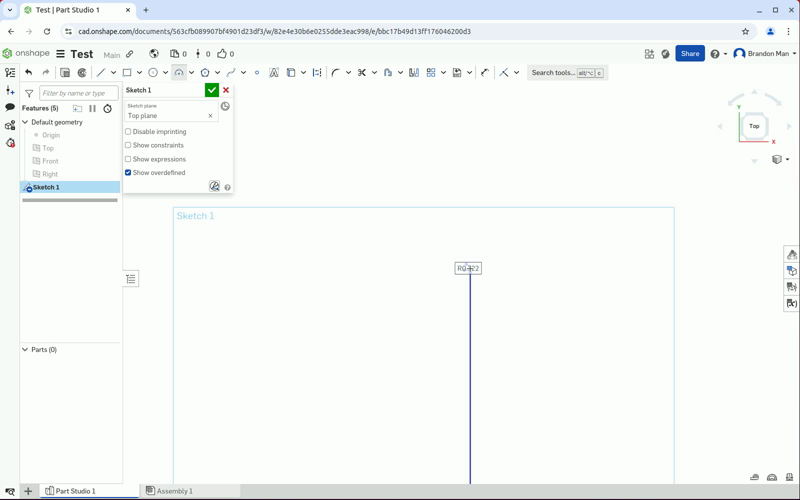
scroll(-6)
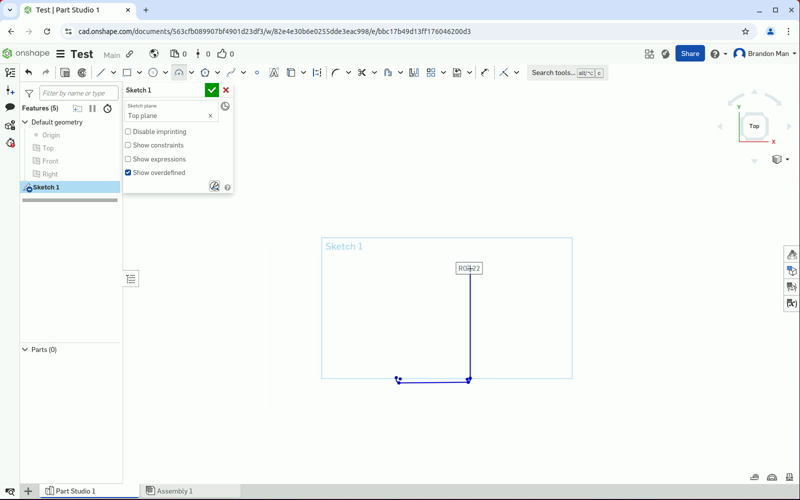
scroll(-6)
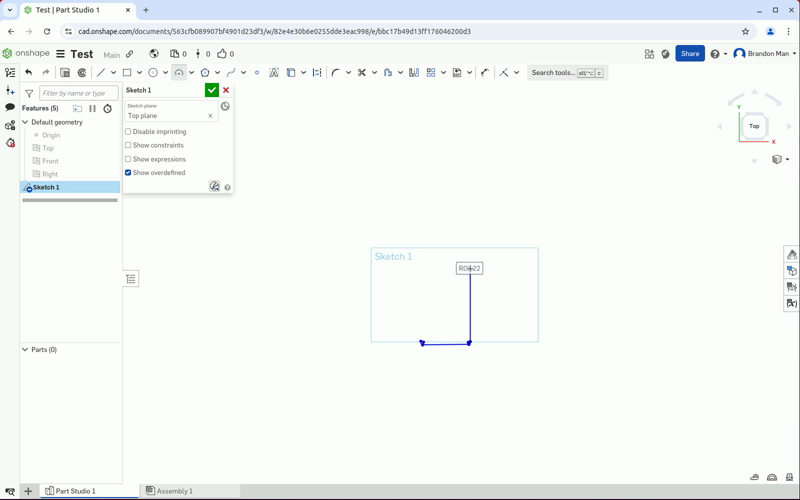
scroll(-6)
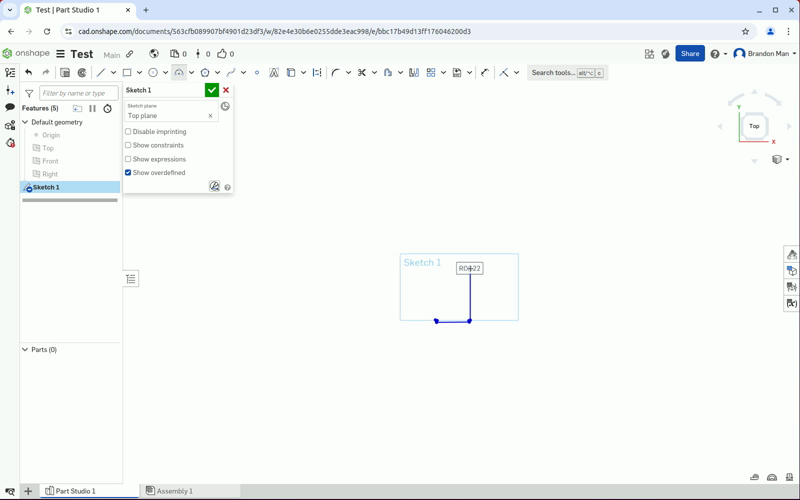
scroll(-6)
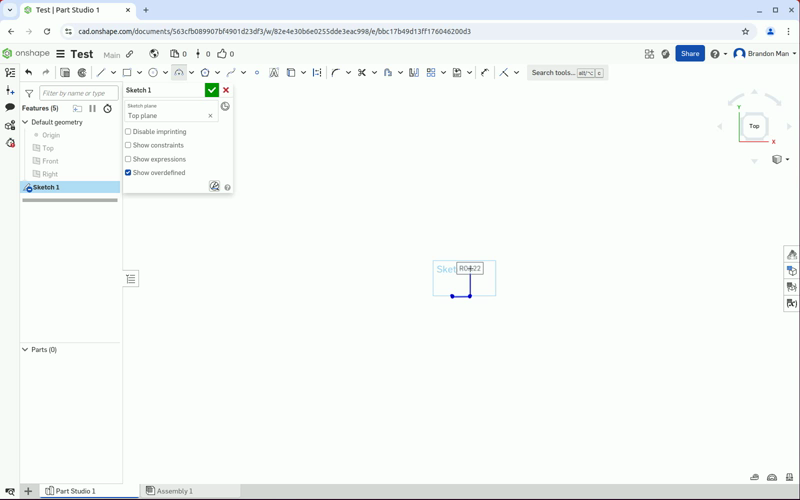
key_up(shift)
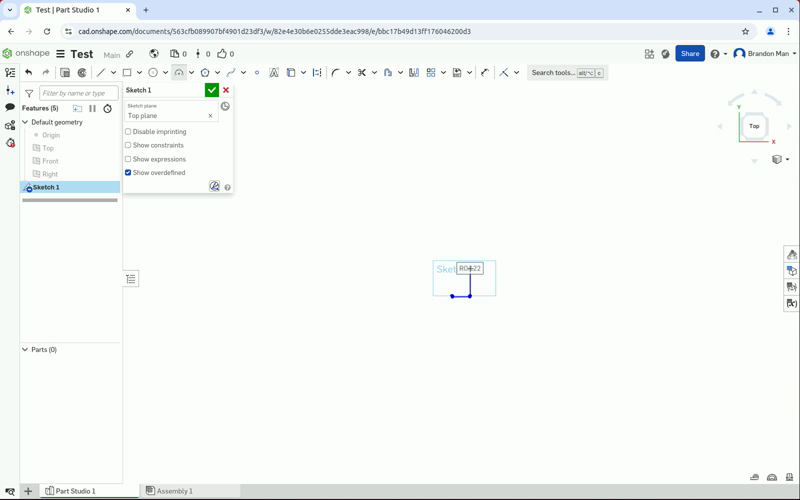
key(esc)
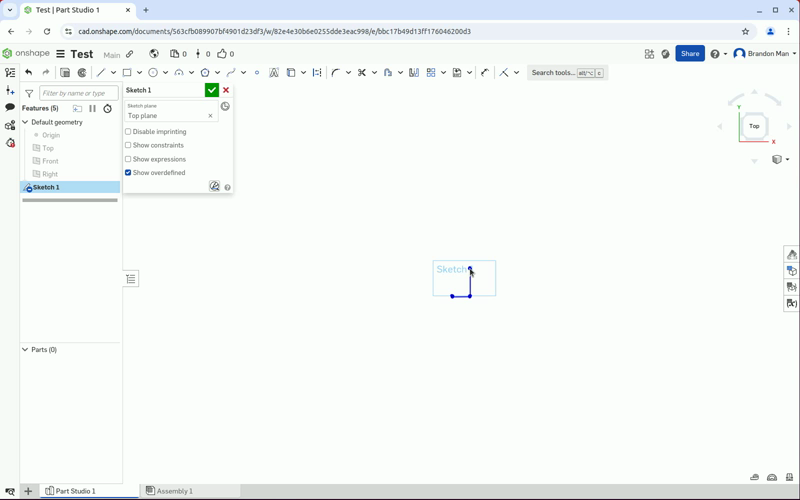
key(l)
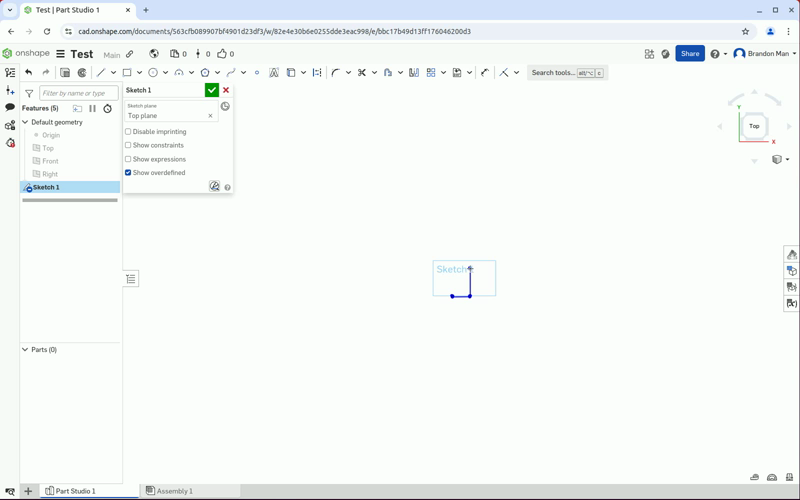
mouse_move(469, 267)
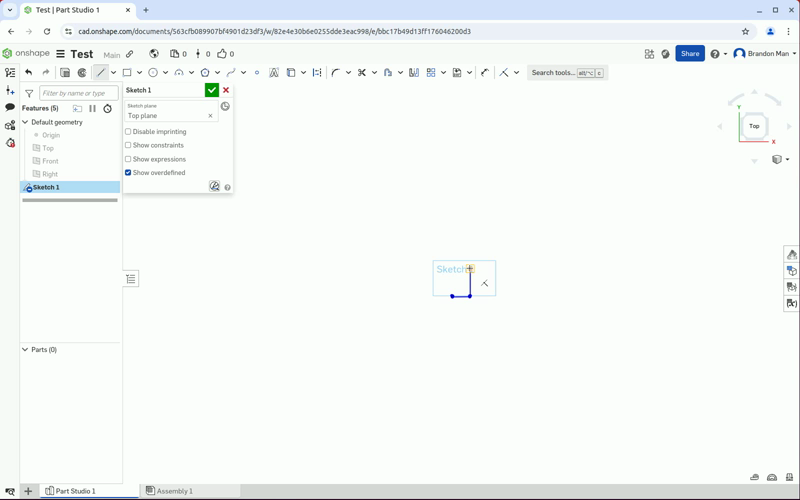
scroll(6)
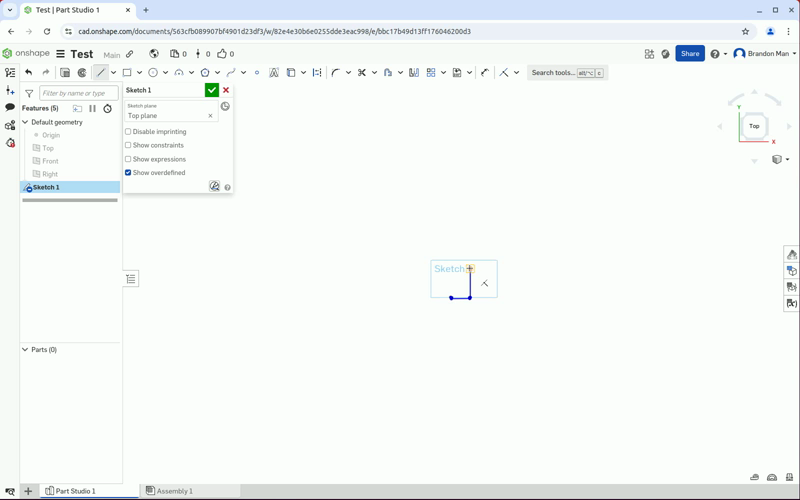
scroll(6)
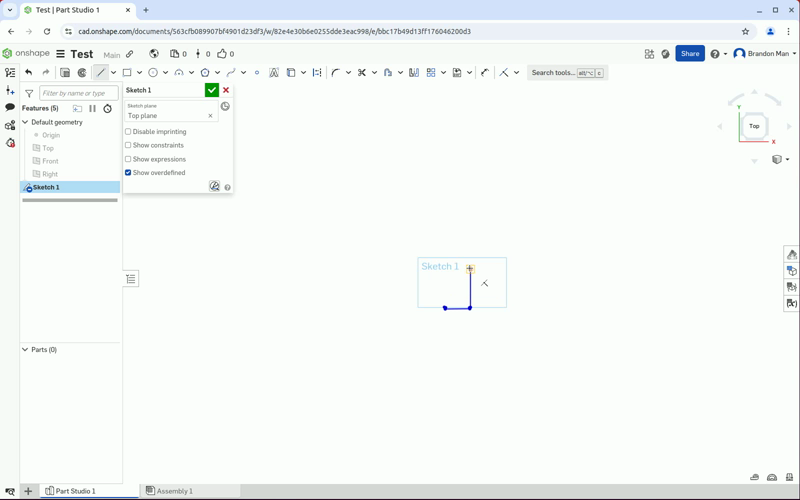
scroll(6)
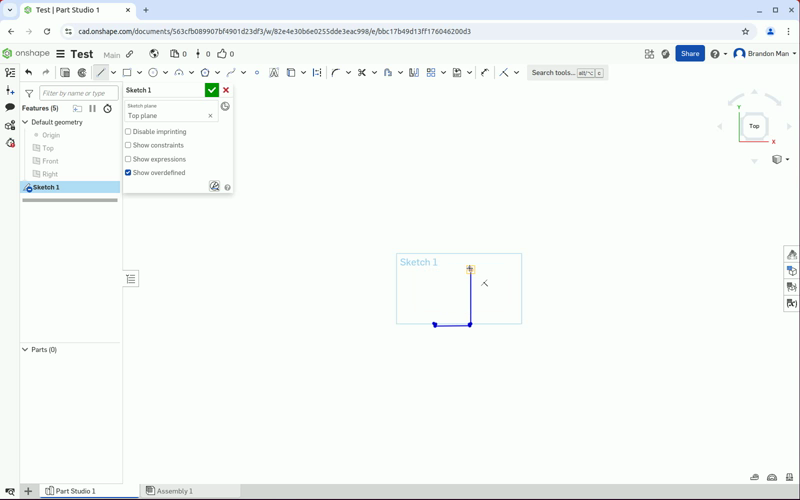
scroll(6)
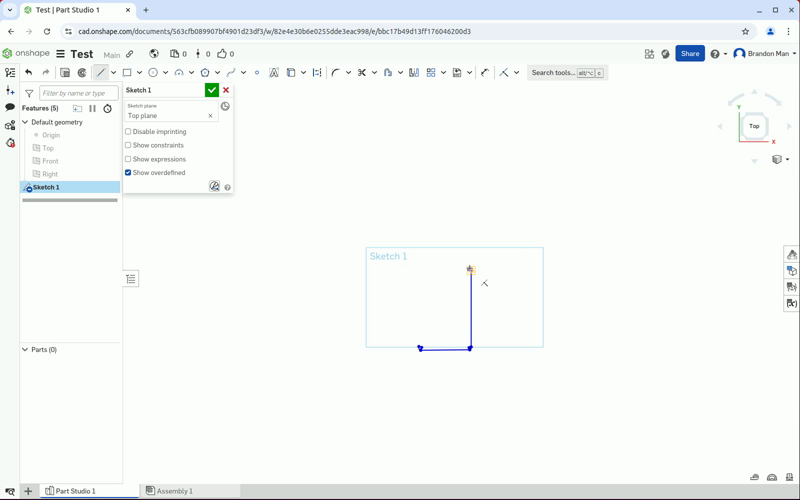
scroll(6)
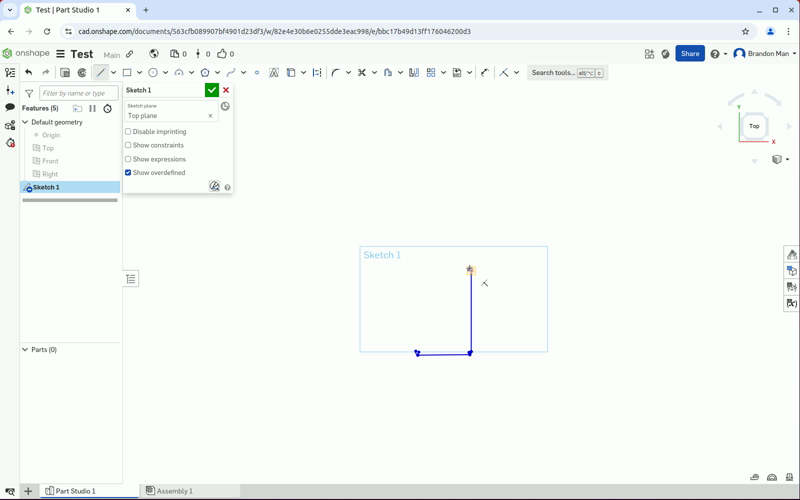
scroll(6)
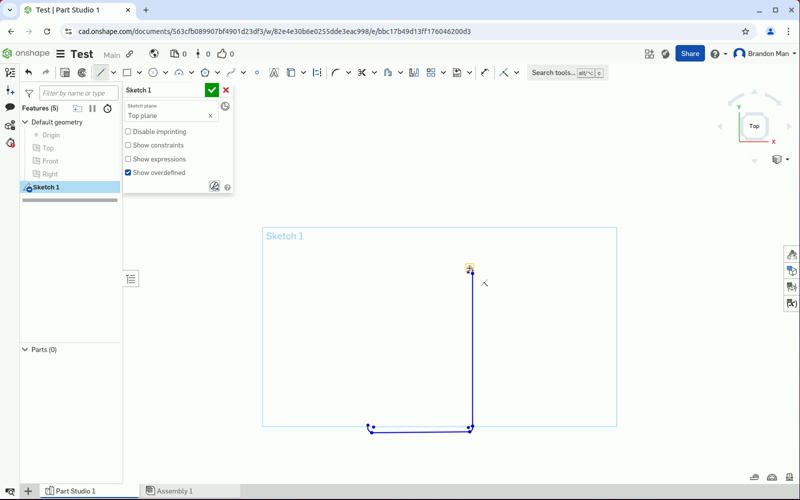
scroll(6)
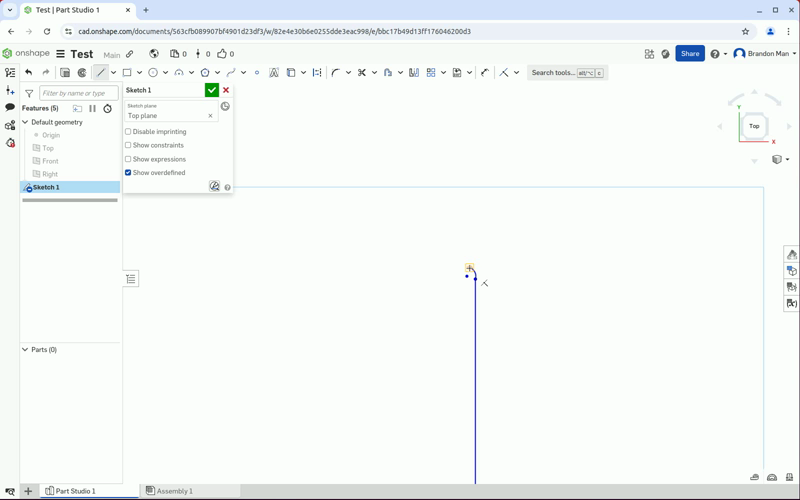
click(469, 267)
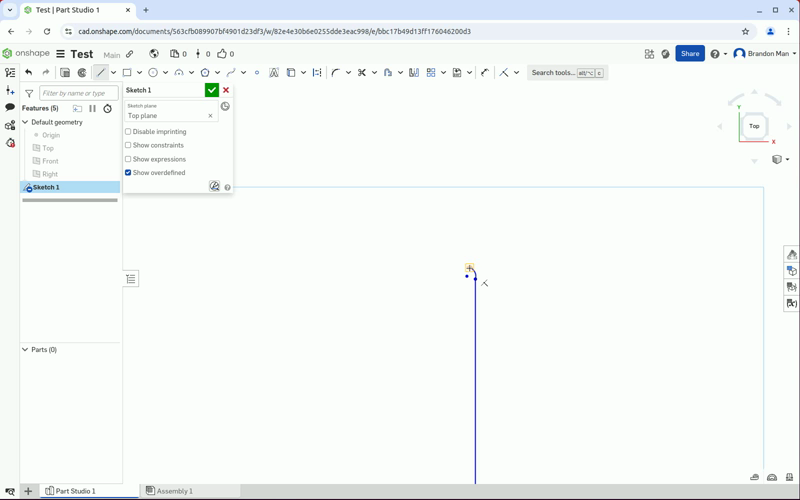
scroll(-6)
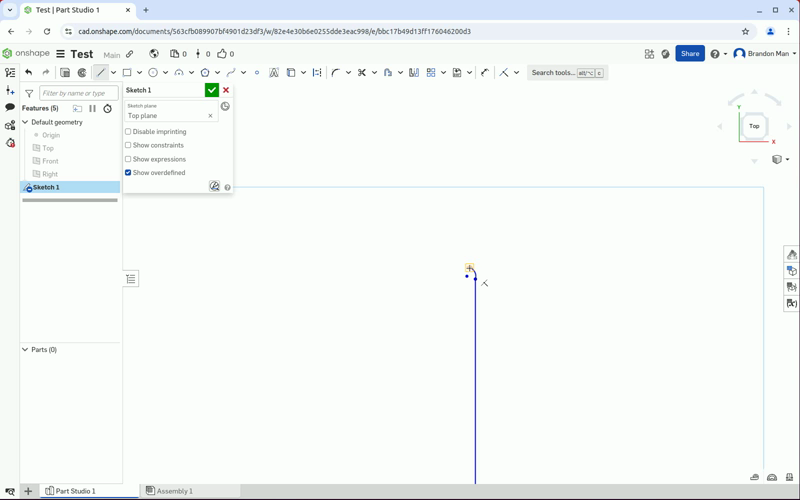
scroll(-6)
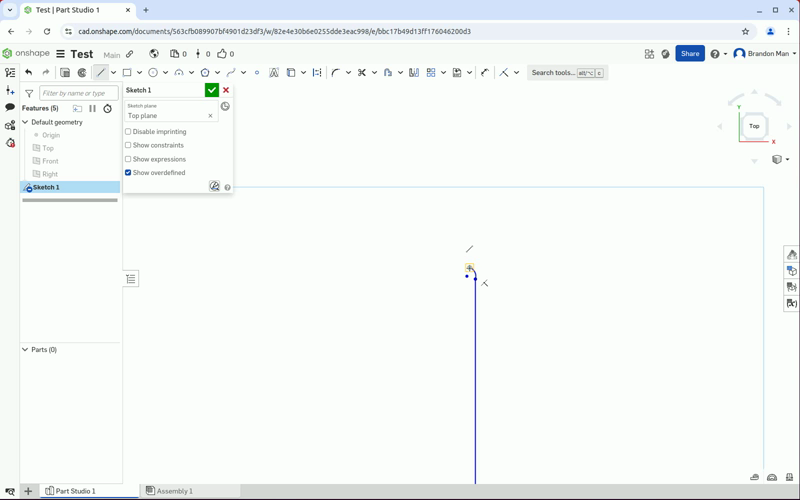
scroll(-6)
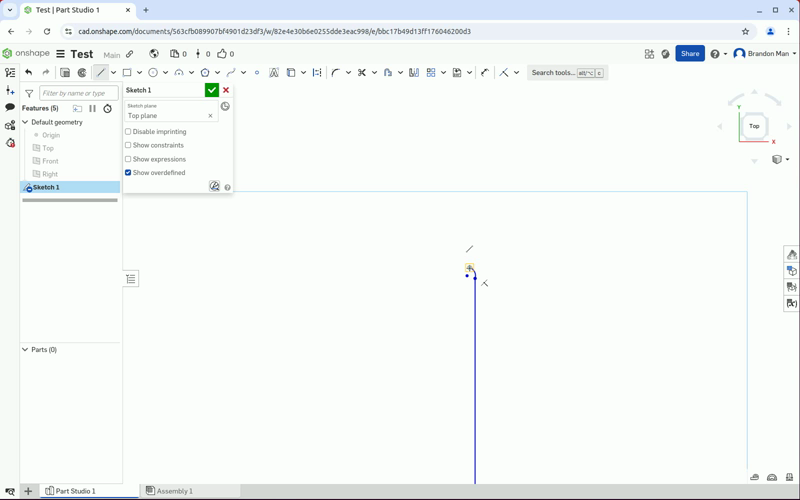
scroll(-6)
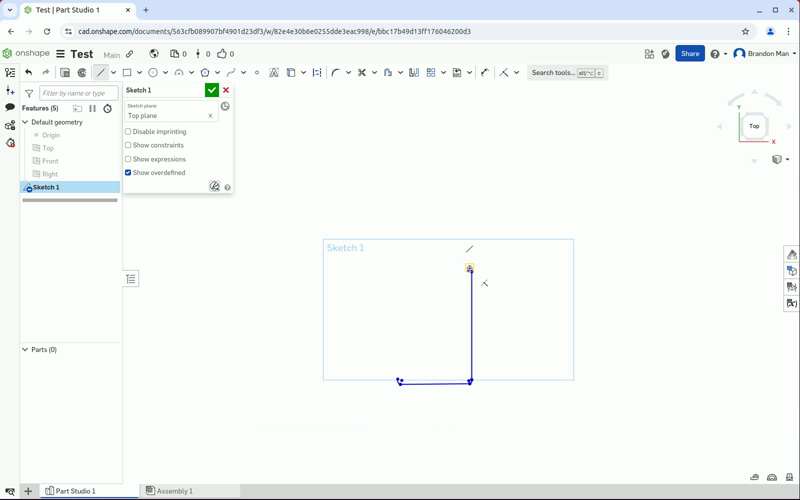
scroll(-6)
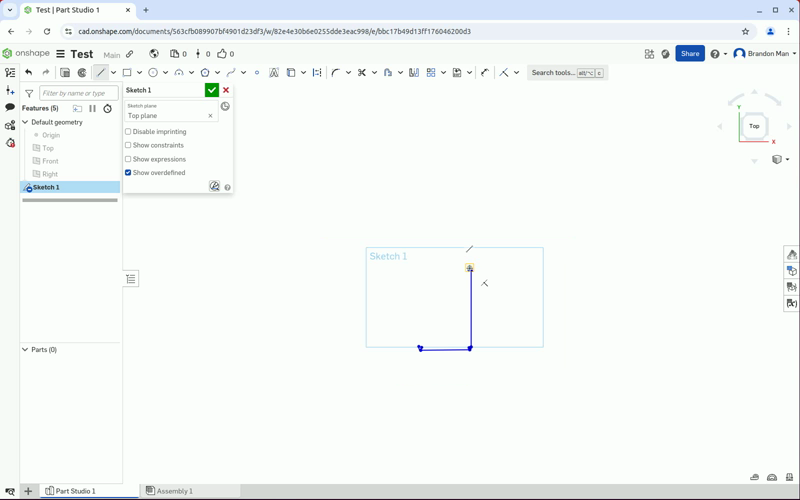
scroll(-6)
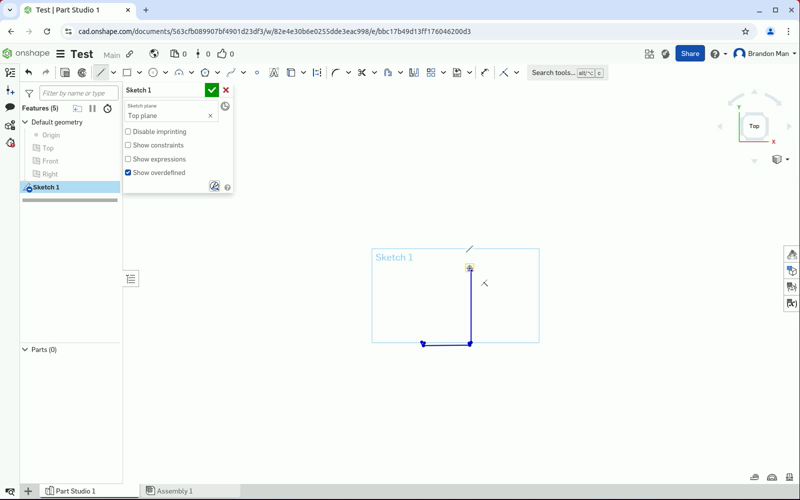
scroll(-6)
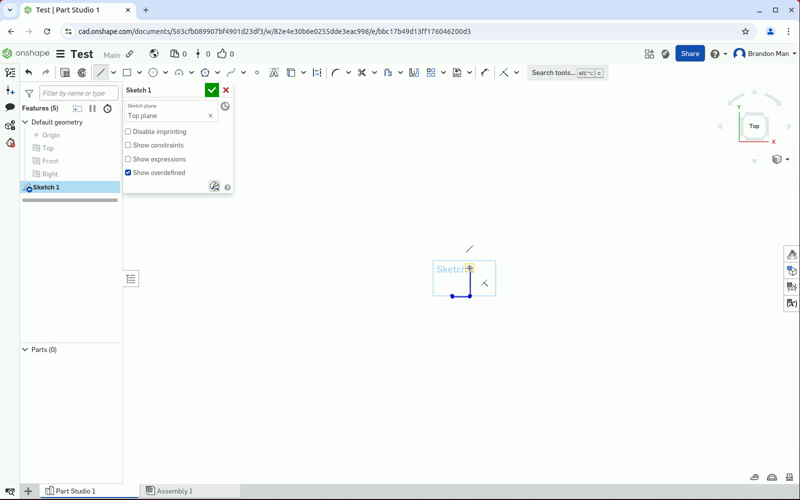
key_down(shift)
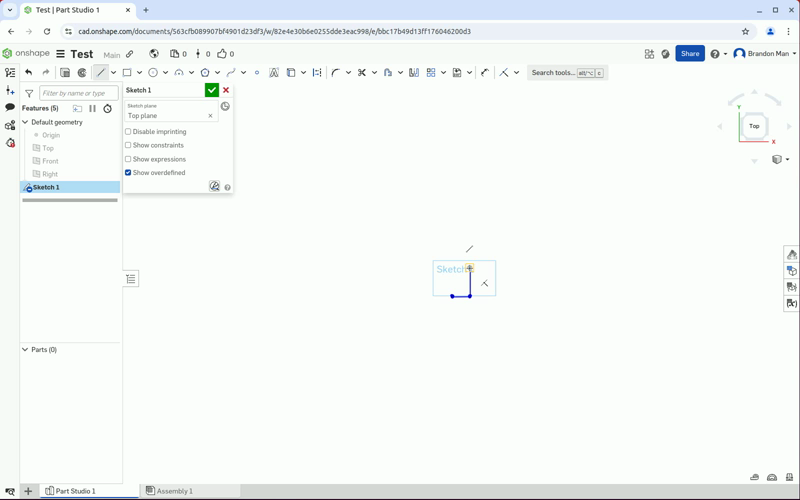
mouse_move(499, 267)
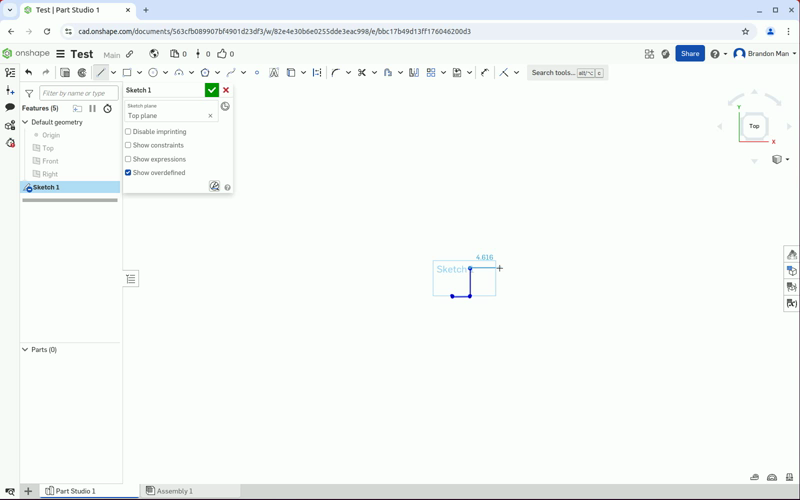
mouse_move(452, 267)
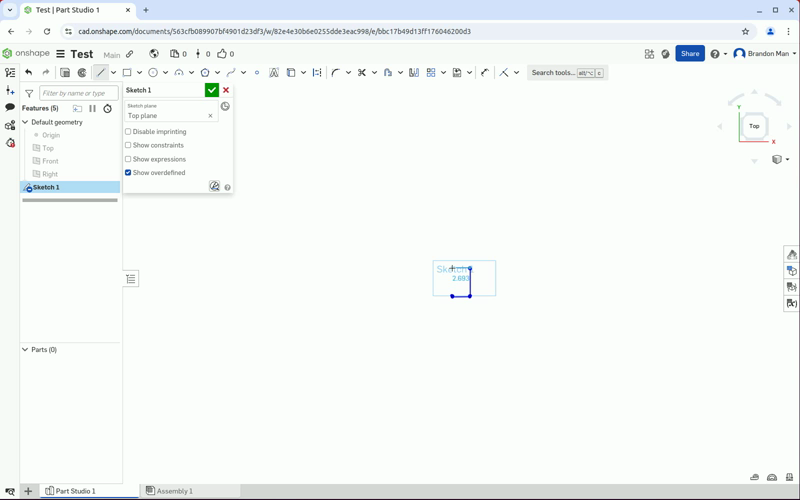
click(452, 267)
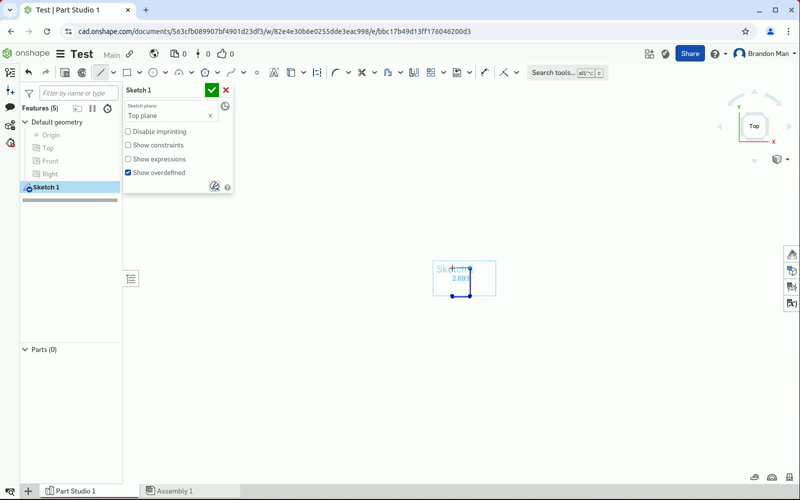
key_up(shift)
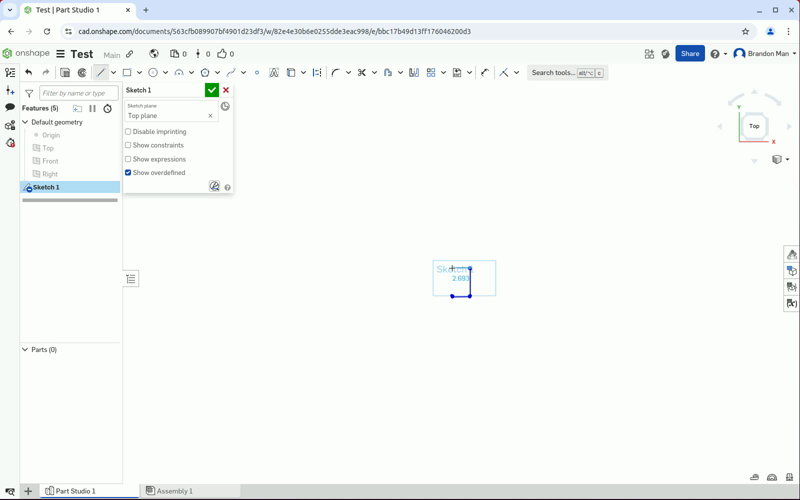
key(esc)
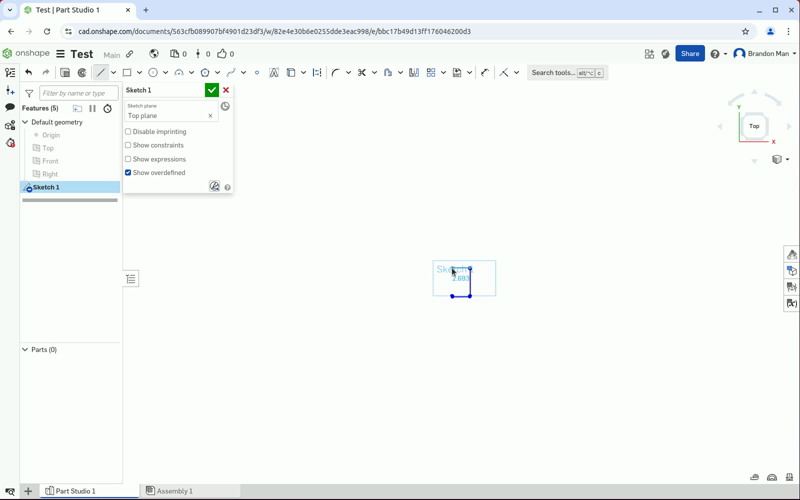
key(a)
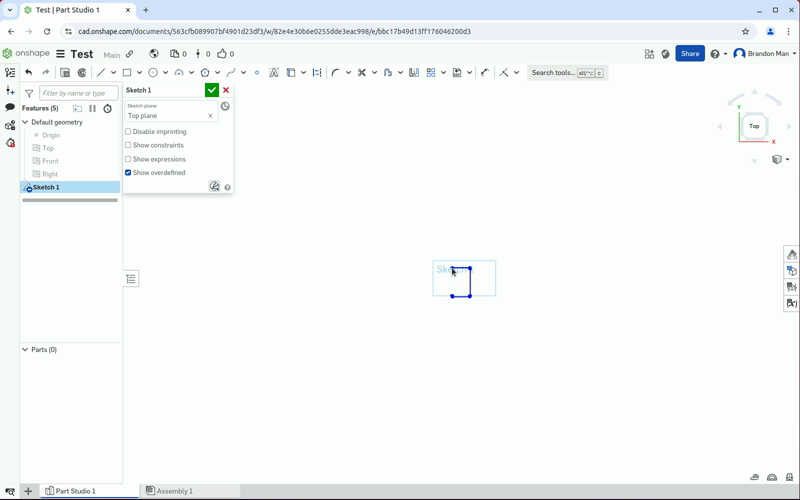
mouse_move(452, 267)
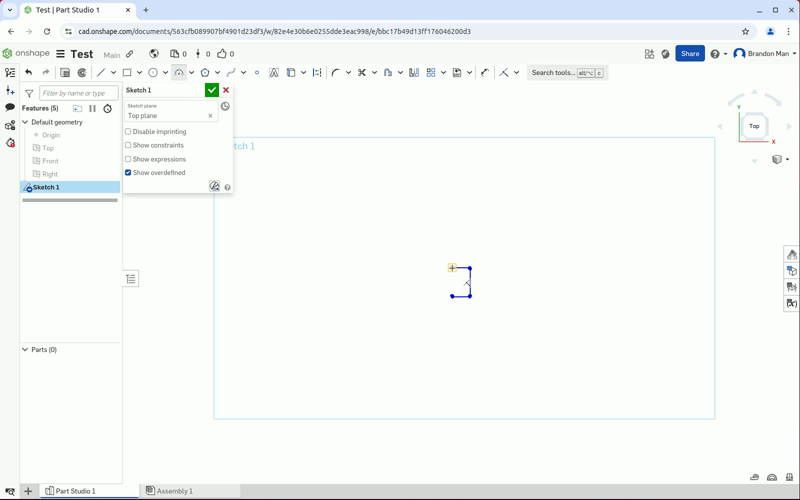
click(452, 267)
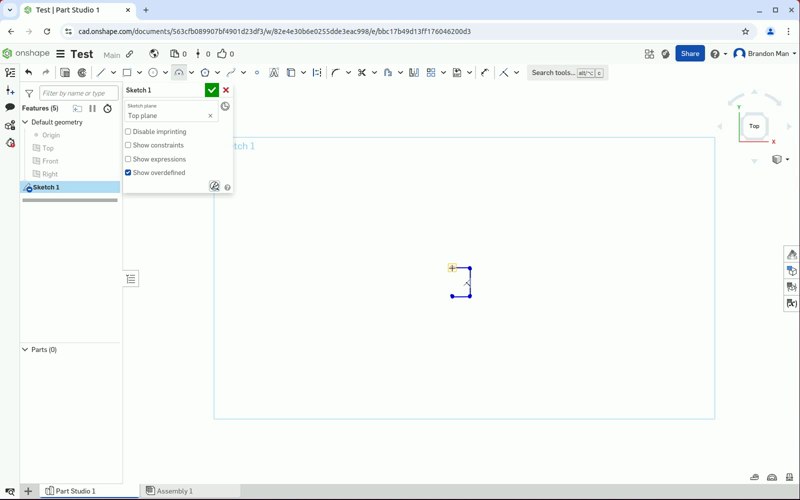
key_down(shift)
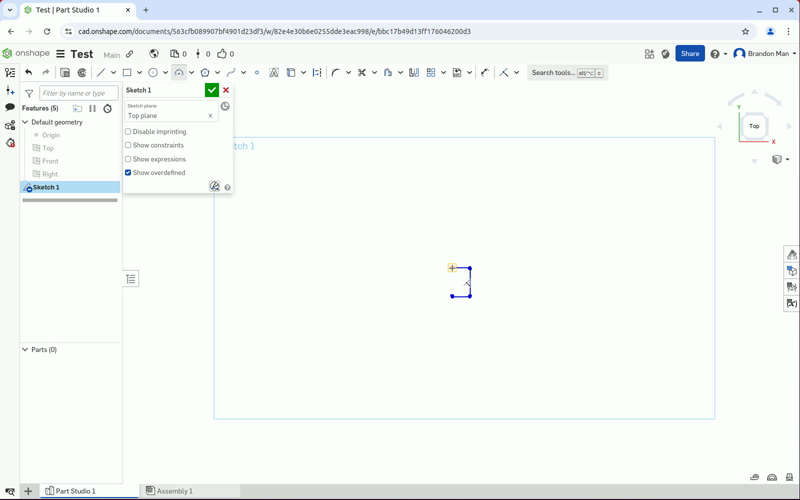
mouse_move(451, 268)
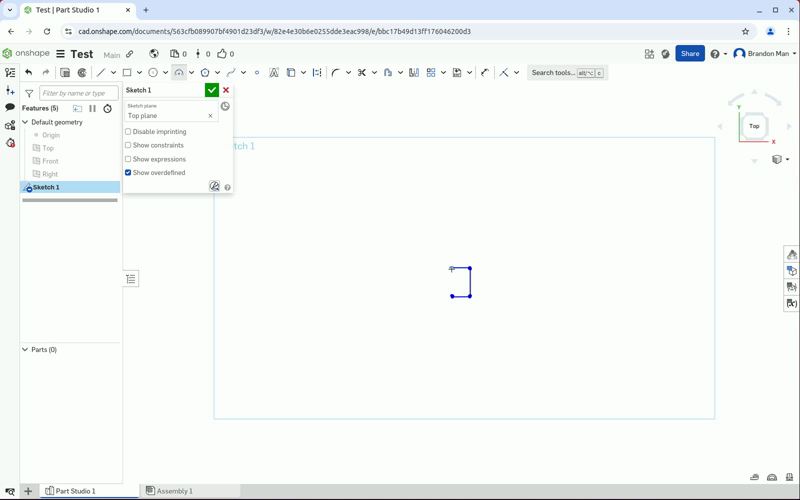
scroll(6)
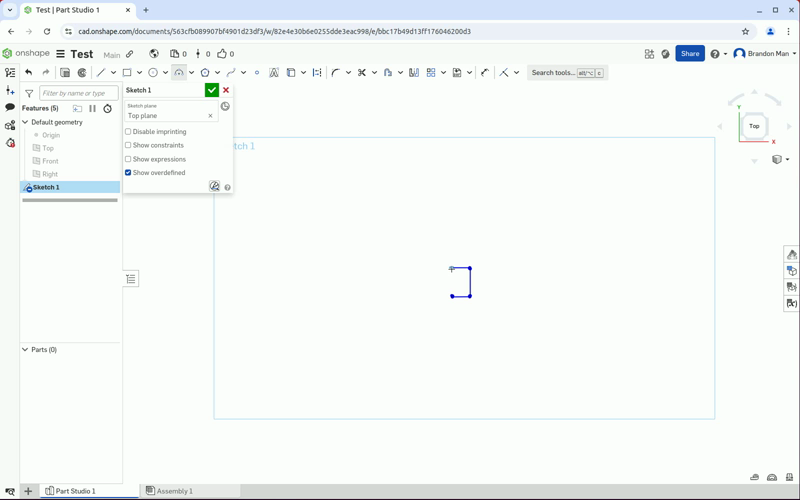
scroll(6)
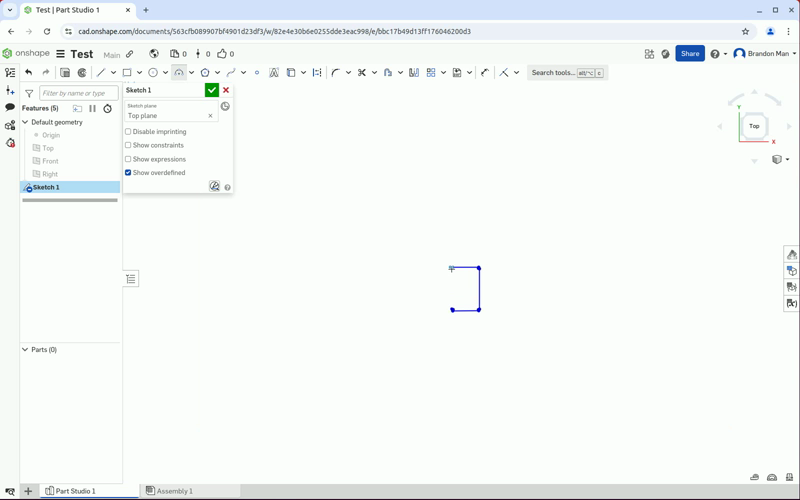
scroll(6)
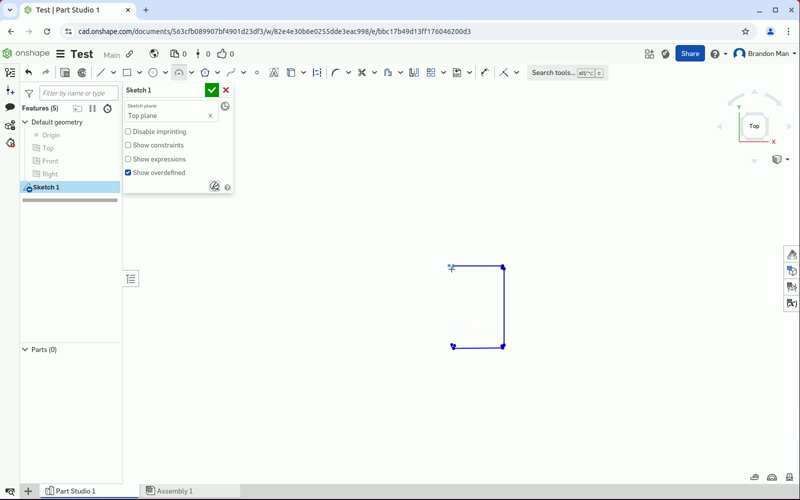
scroll(6)
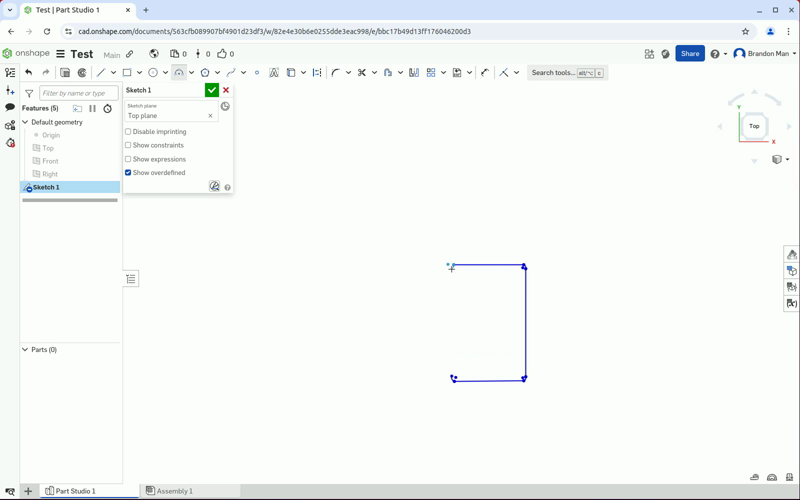
scroll(6)
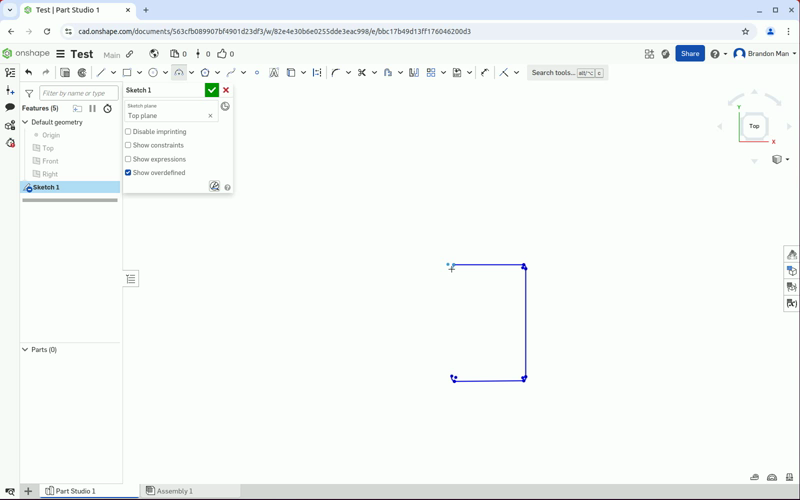
scroll(6)
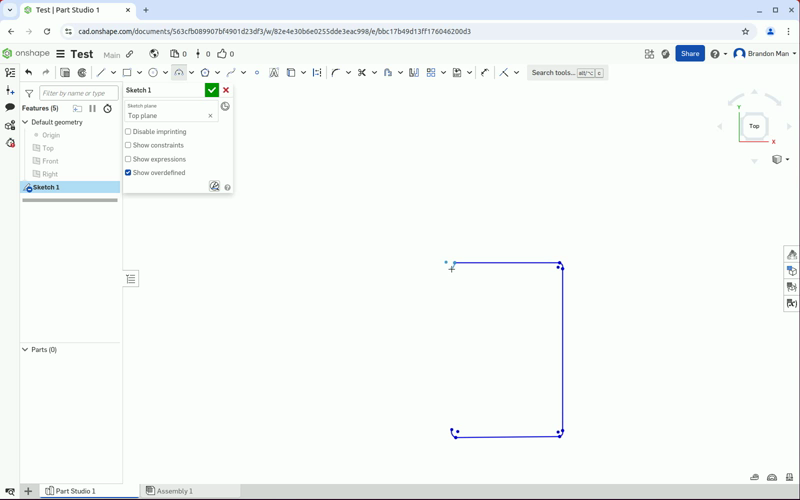
scroll(6)
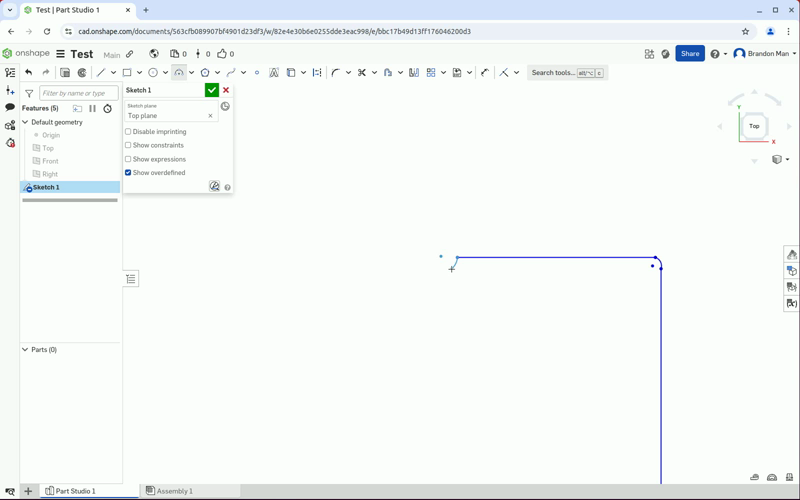
click(451, 268)
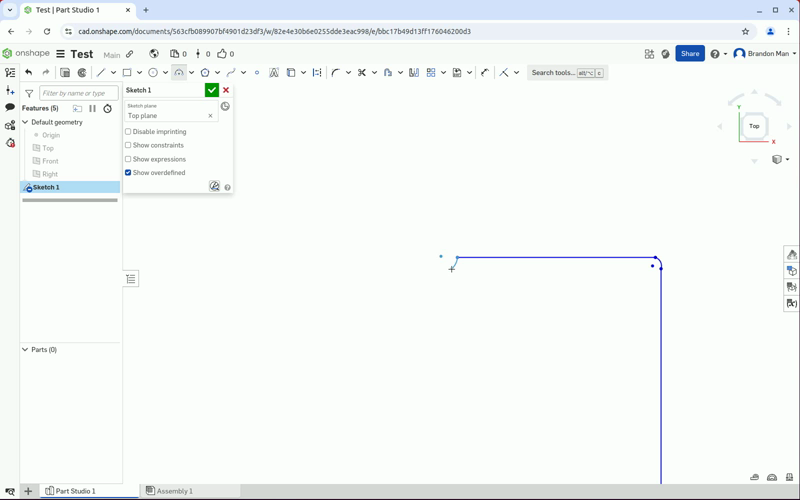
scroll(-6)
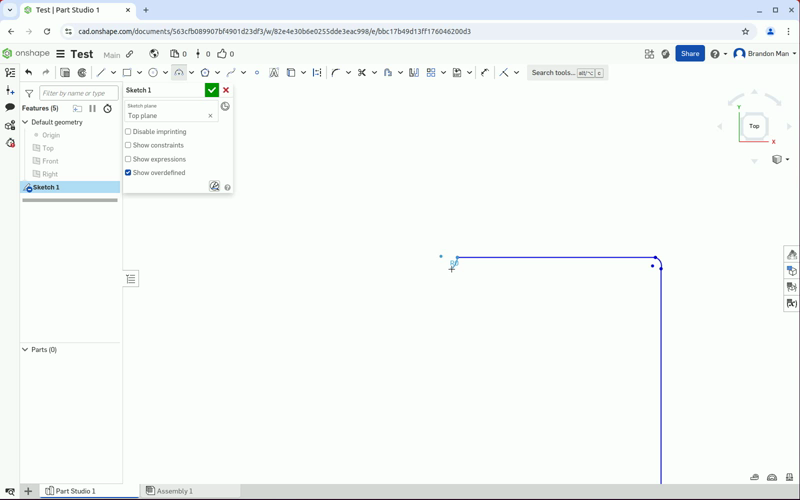
scroll(-6)
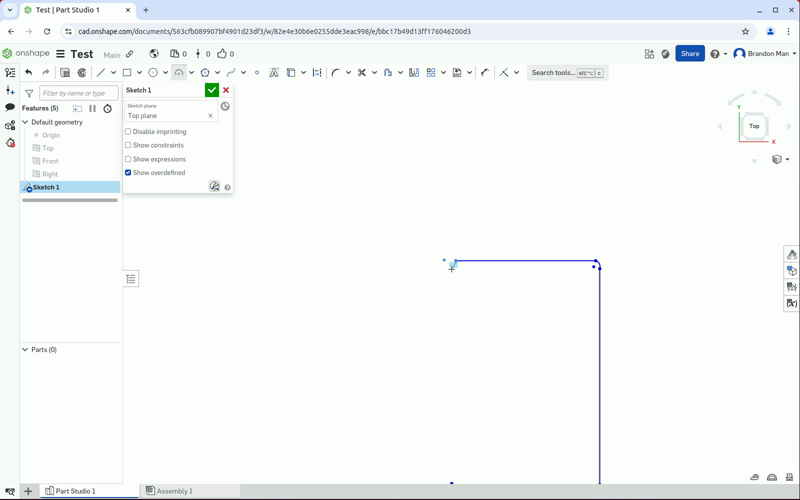
scroll(-6)
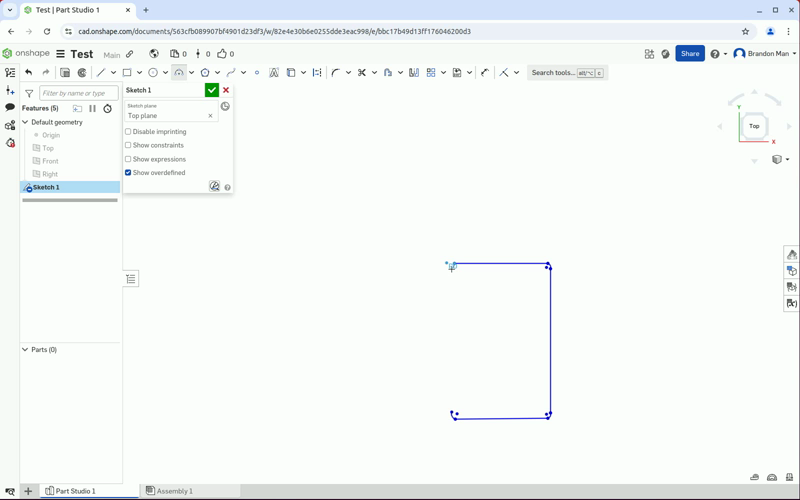
scroll(-6)
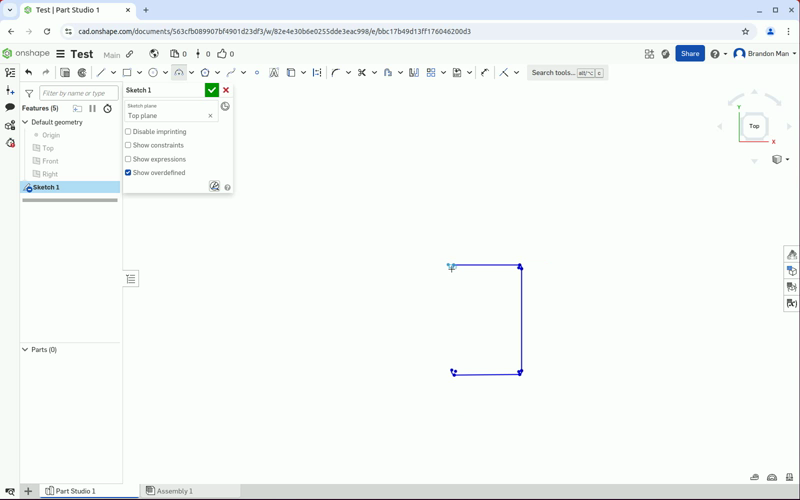
scroll(-6)
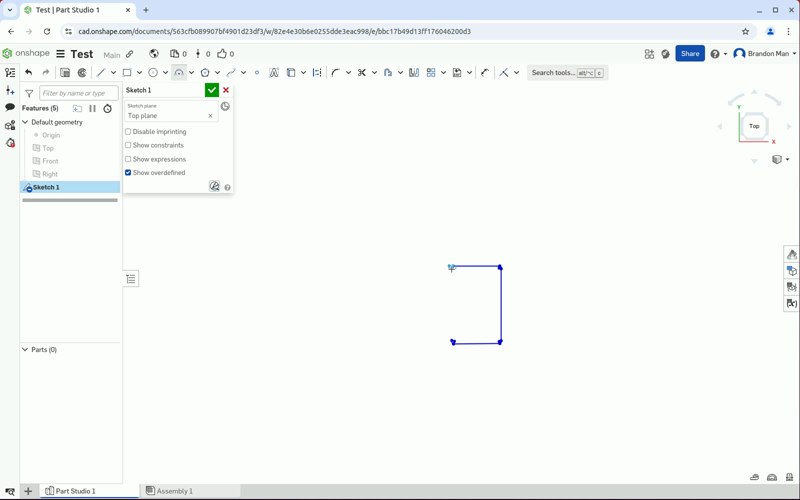
scroll(-6)
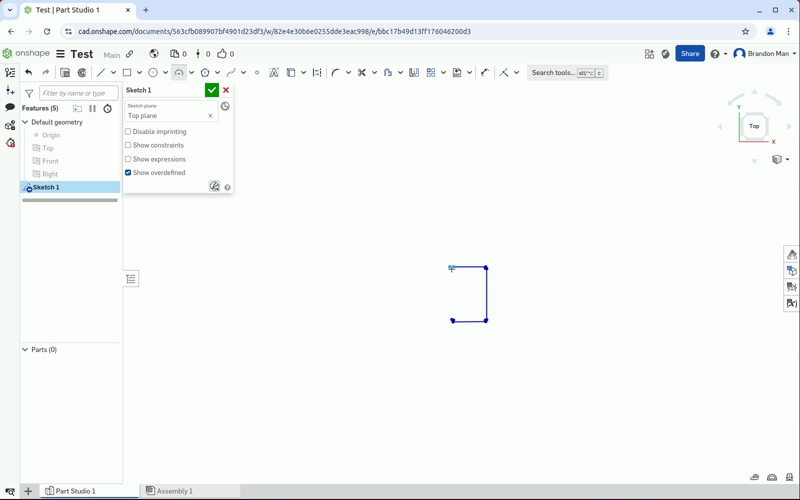
scroll(-6)
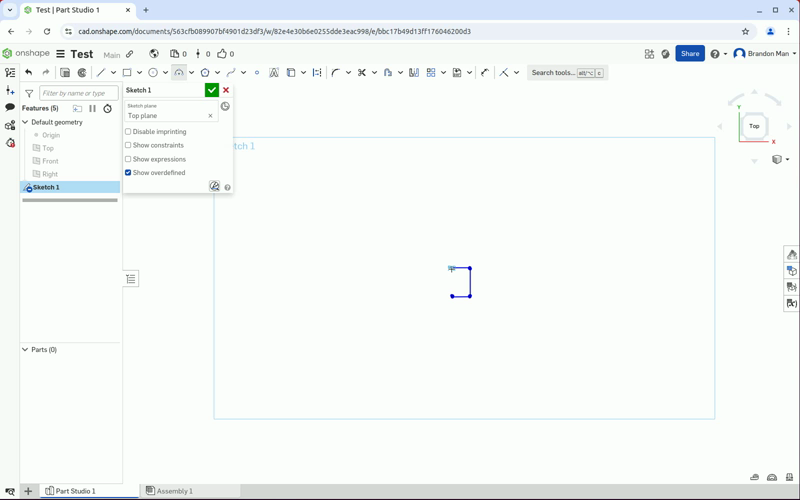
mouse_move(451, 268)
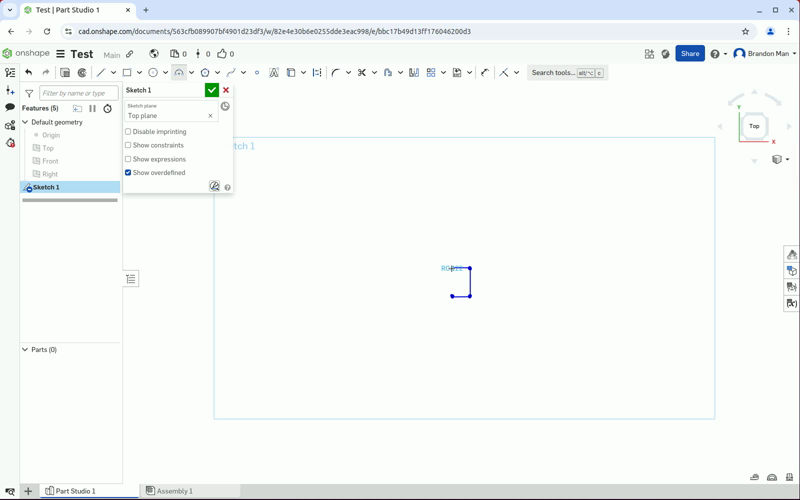
scroll(6)
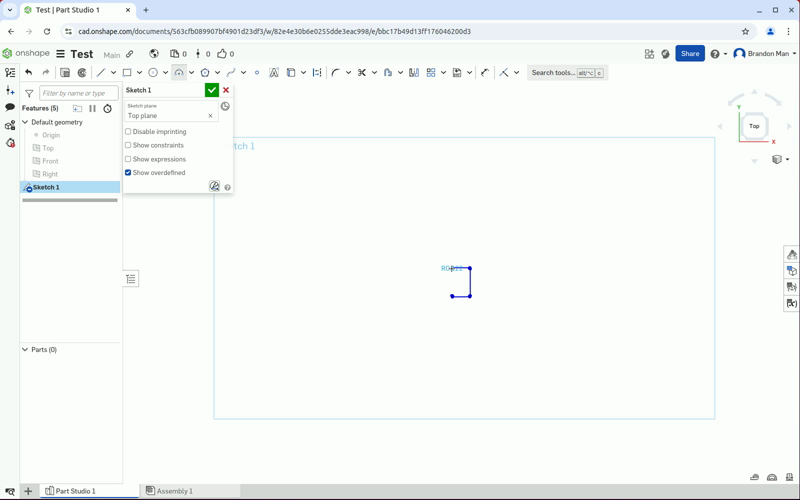
scroll(6)
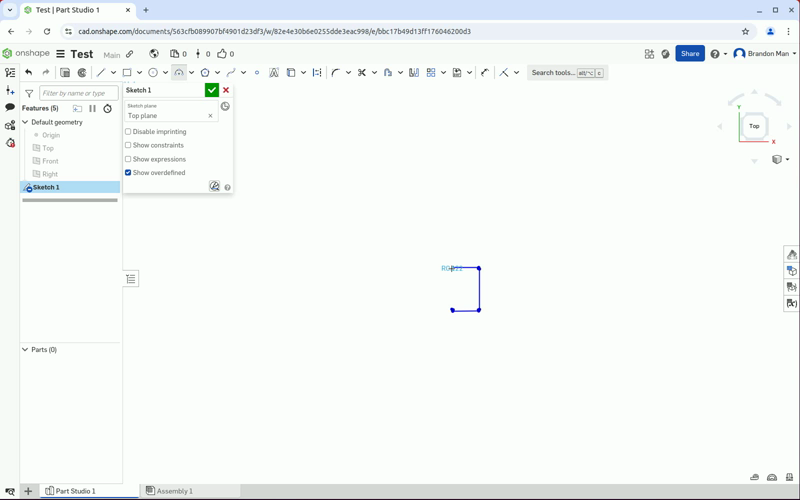
scroll(6)
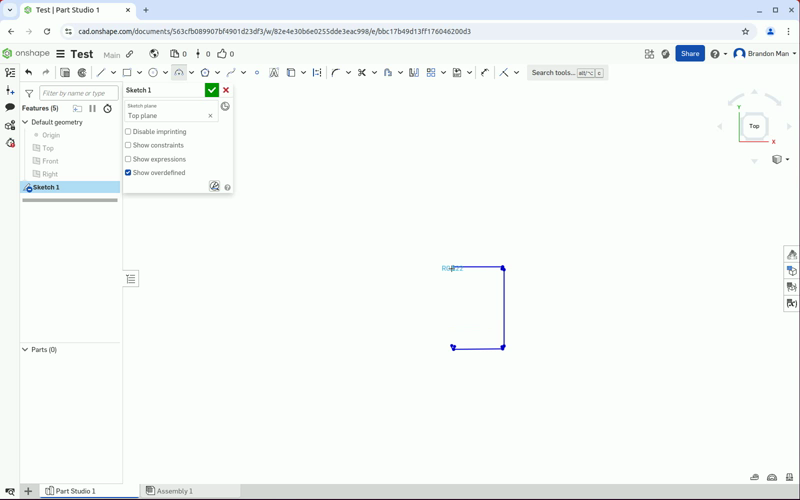
scroll(6)
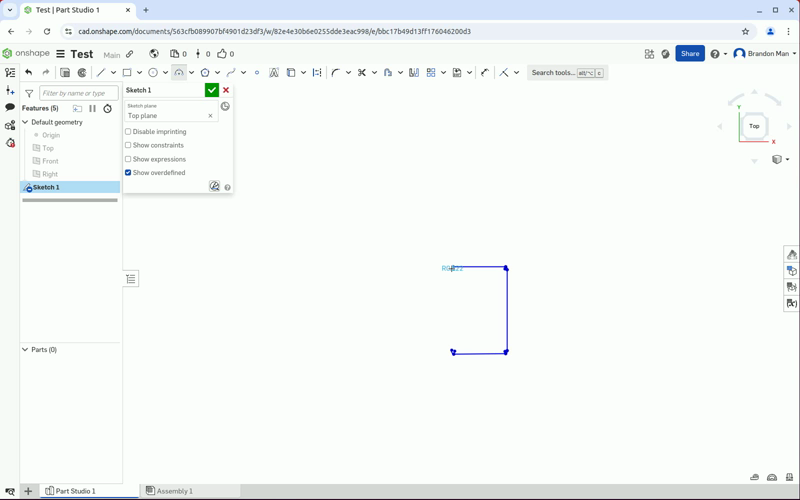
scroll(6)
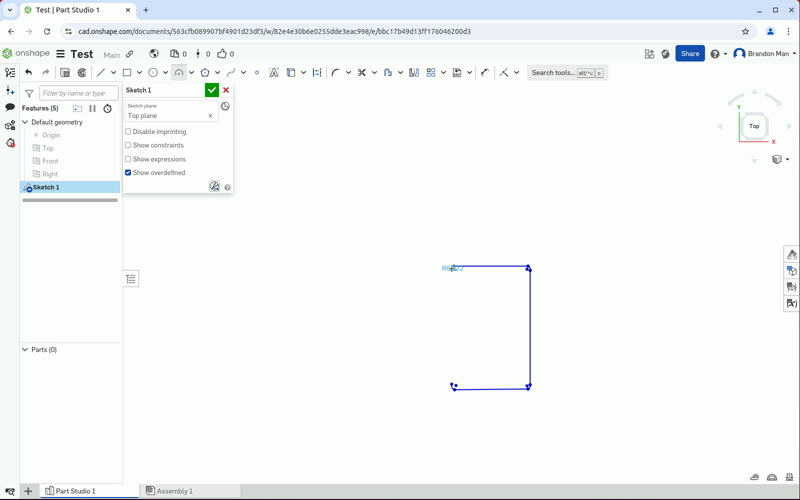
scroll(6)
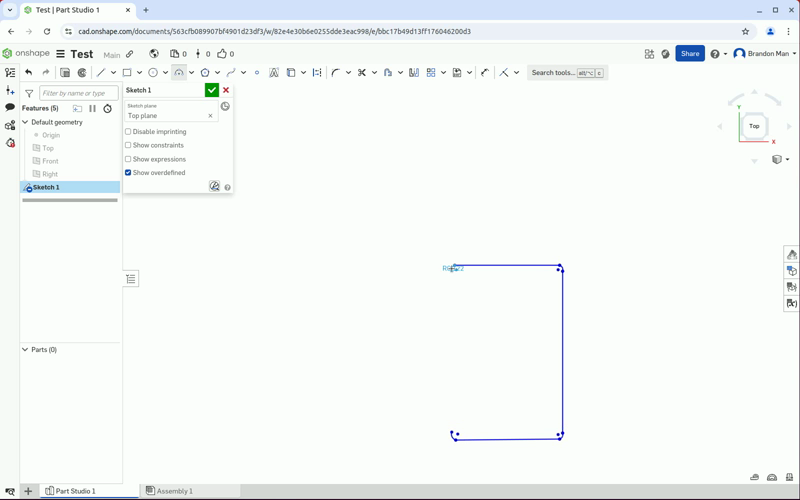
scroll(6)
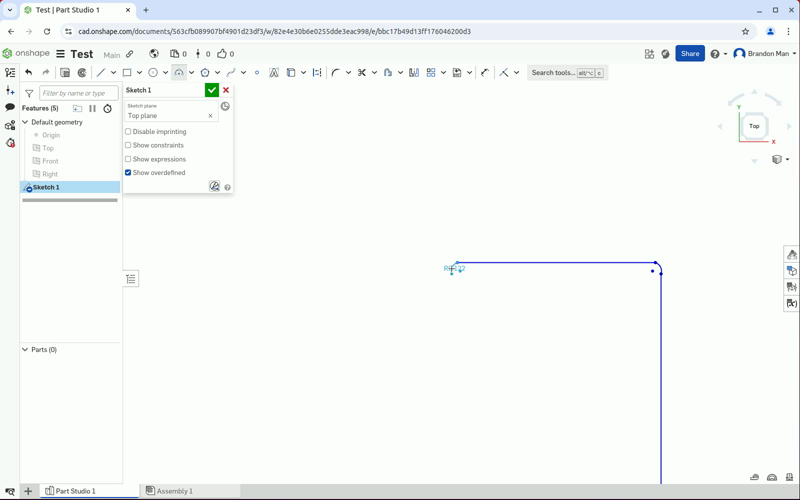
click(451, 268)
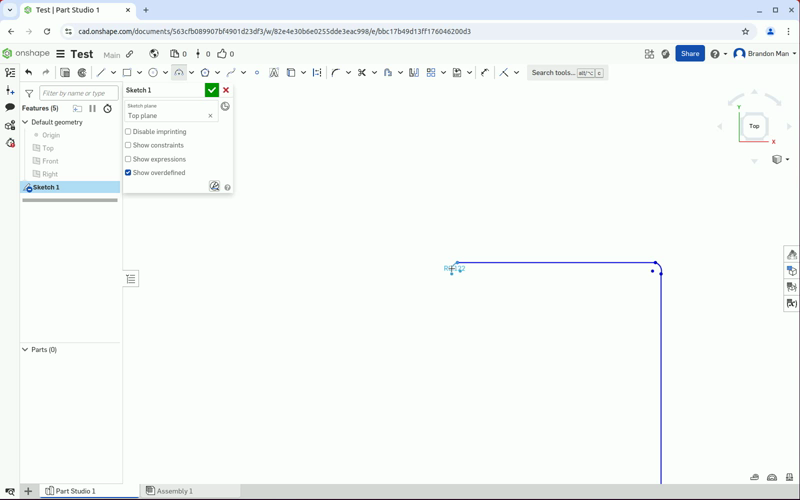
scroll(-6)
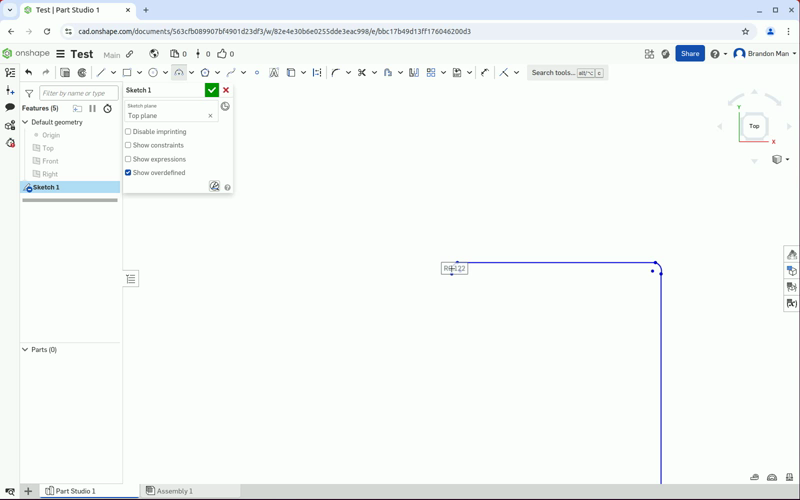
scroll(-6)
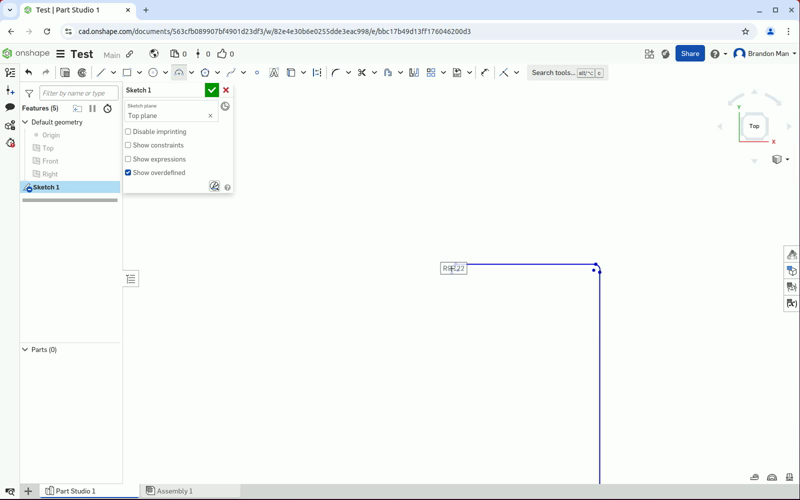
scroll(-6)
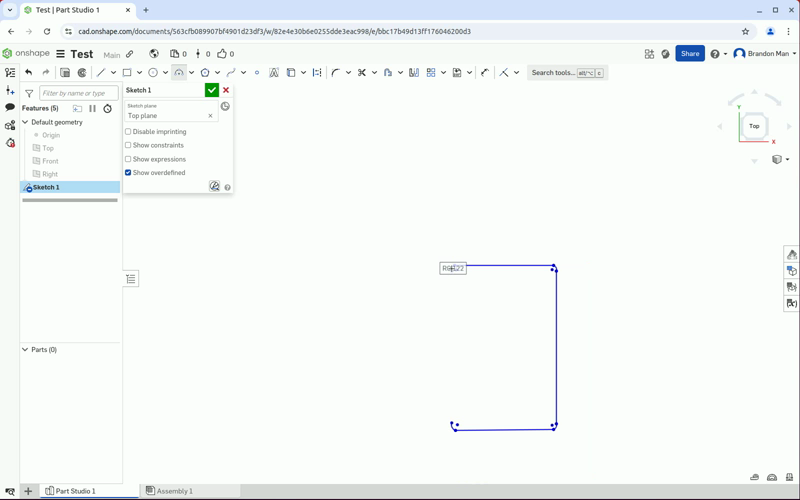
scroll(-6)
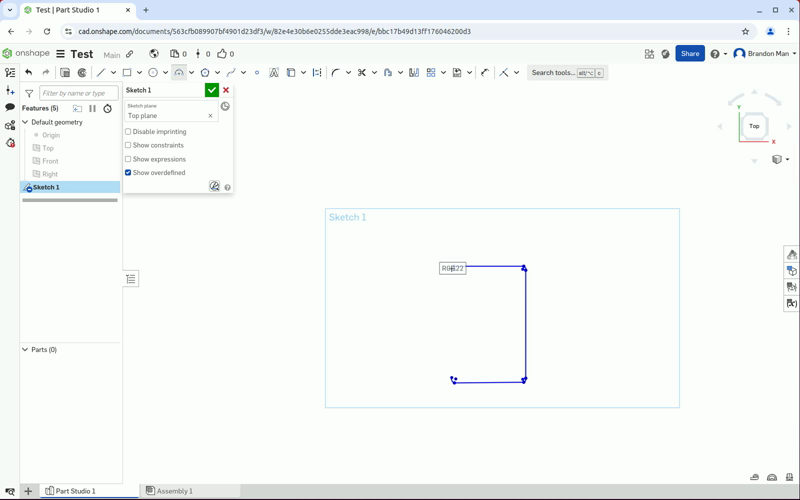
scroll(-6)
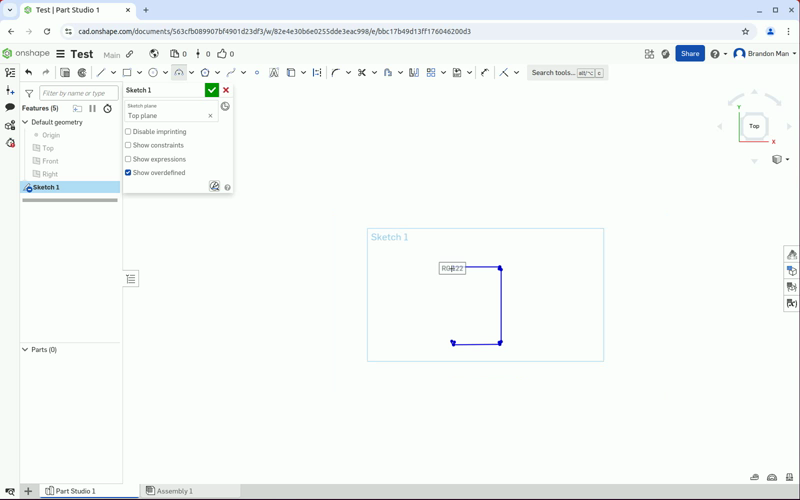
scroll(-6)
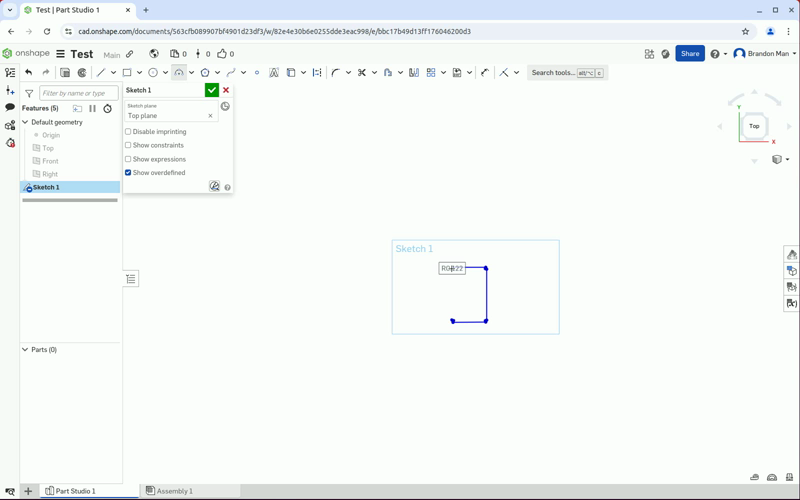
scroll(-6)
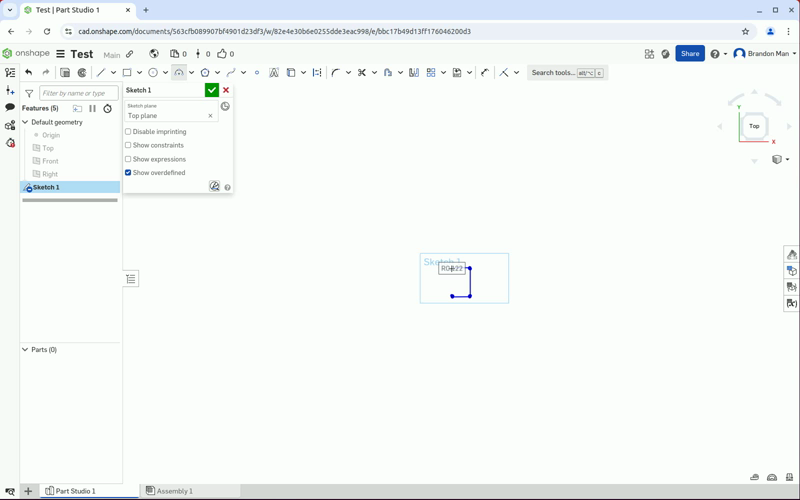
key_up(shift)
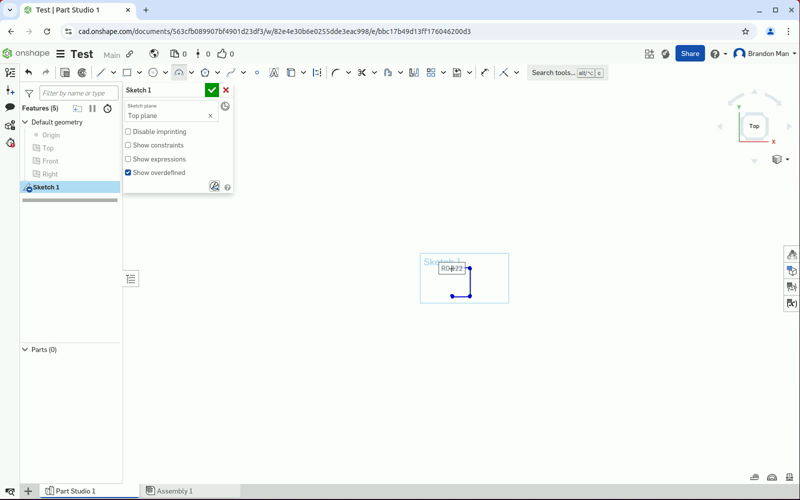
key(esc)
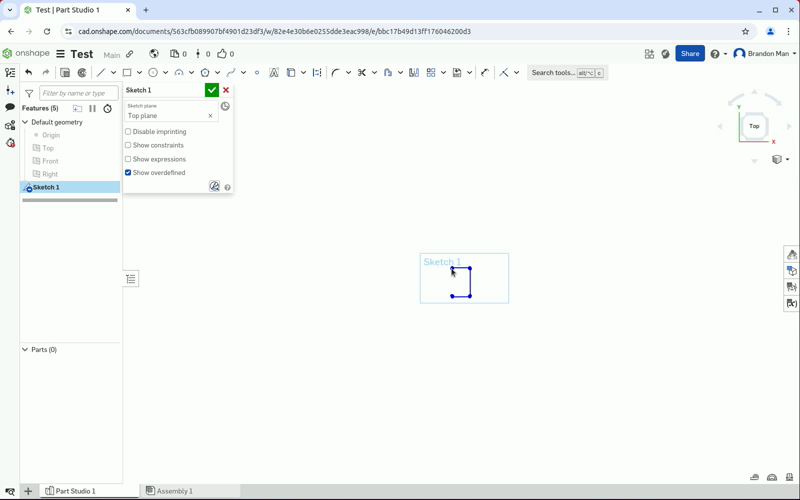
key(l)
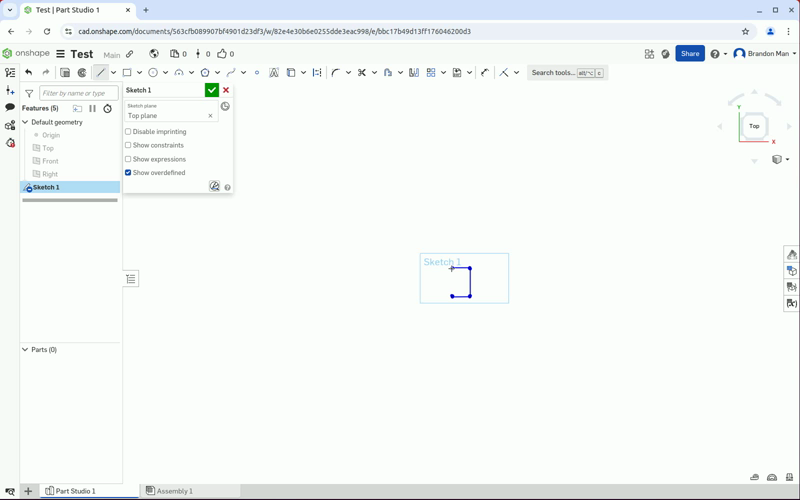
mouse_move(451, 268)
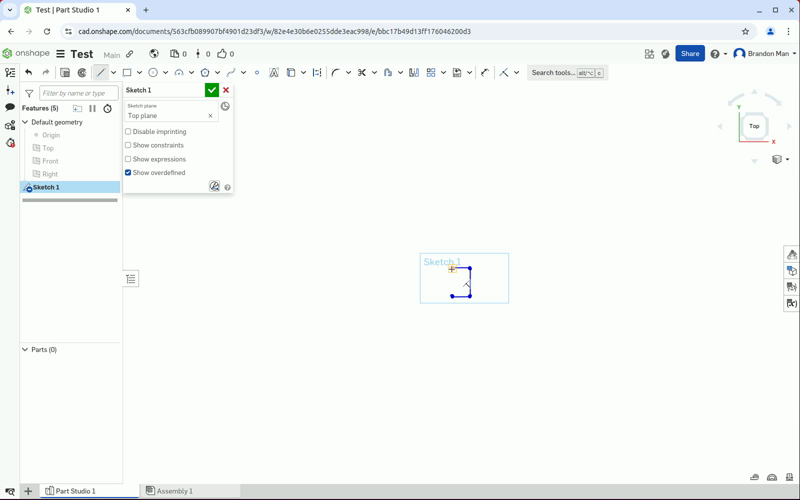
scroll(6)
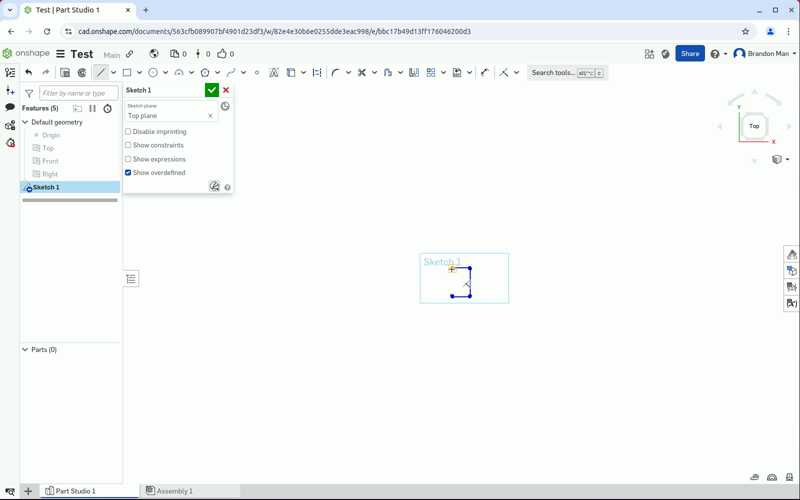
scroll(6)
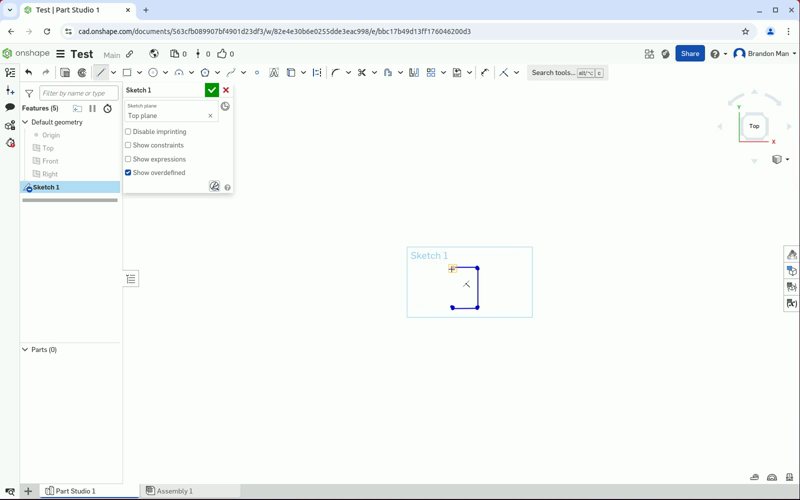
scroll(6)
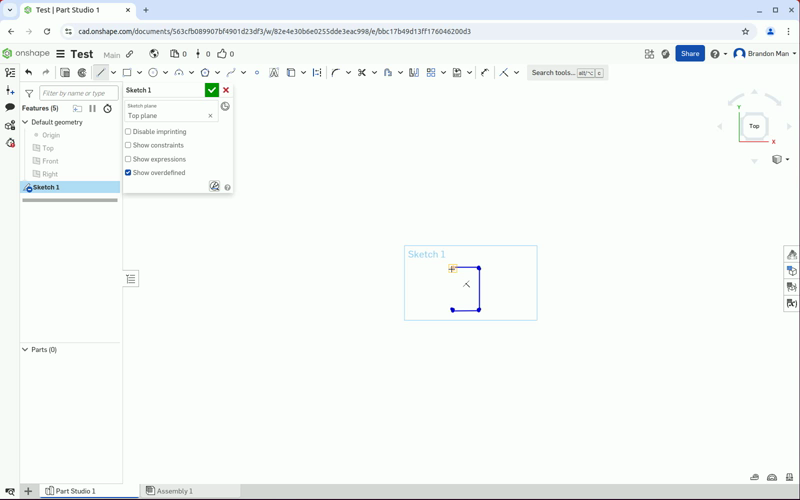
scroll(6)
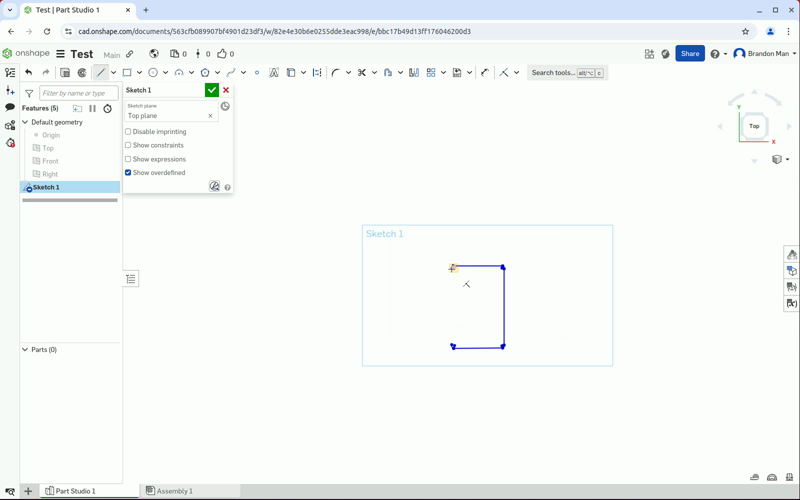
scroll(6)
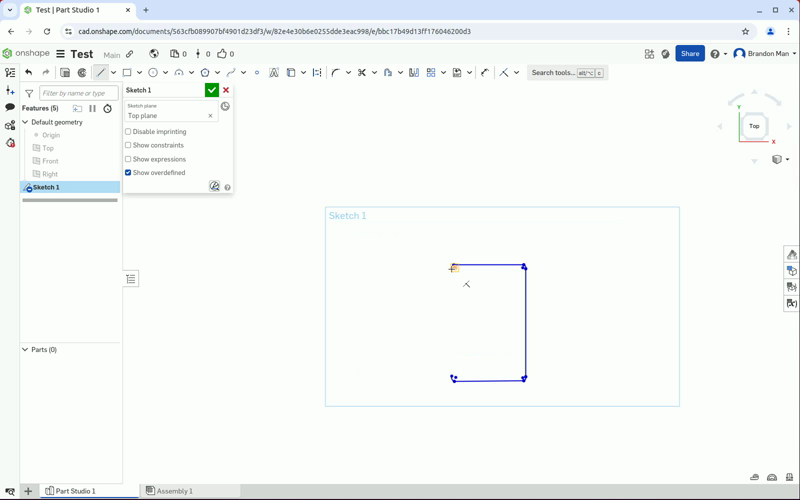
scroll(6)
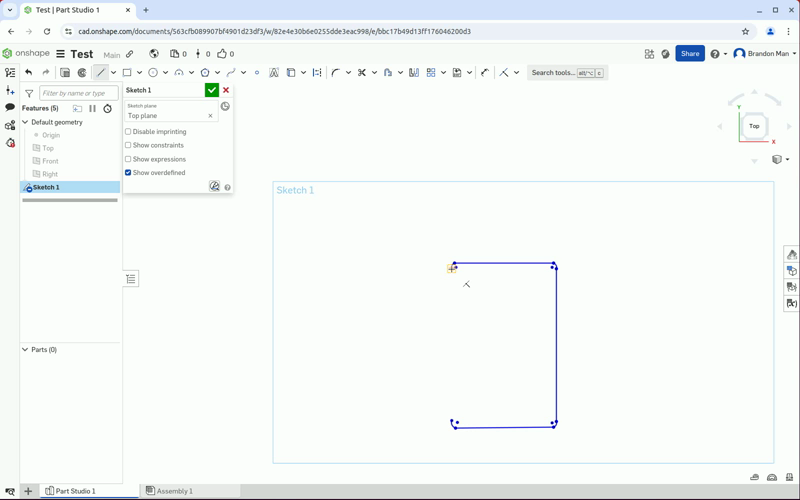
scroll(6)
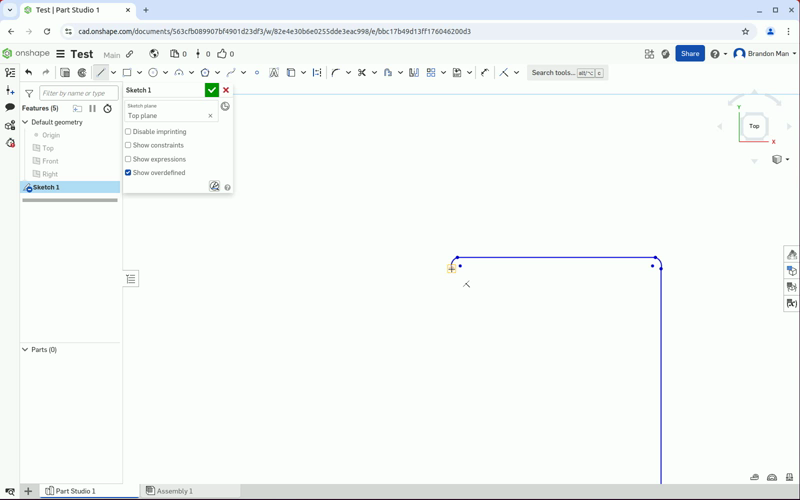
click(451, 268)
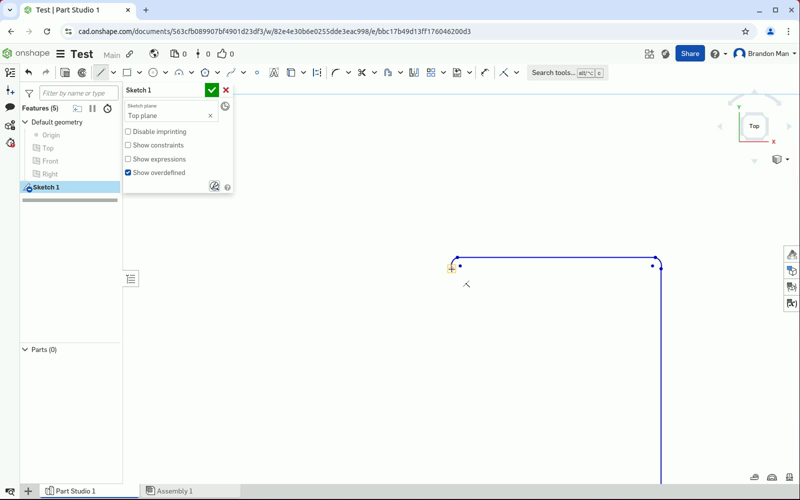
scroll(-6)
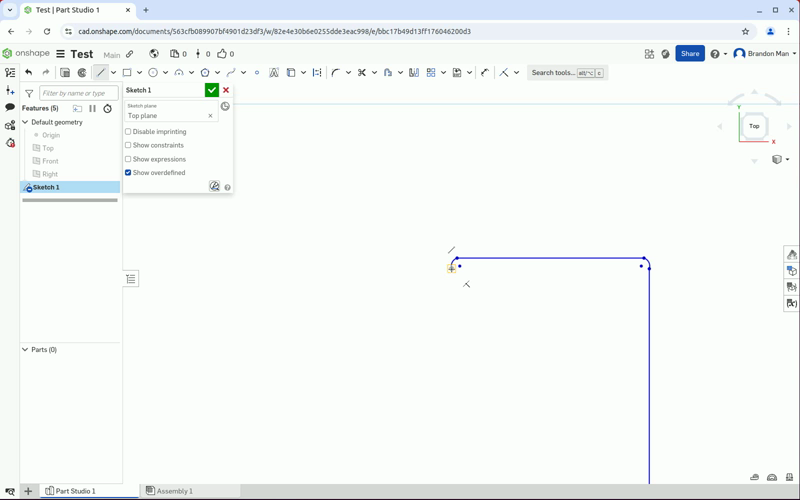
scroll(-6)
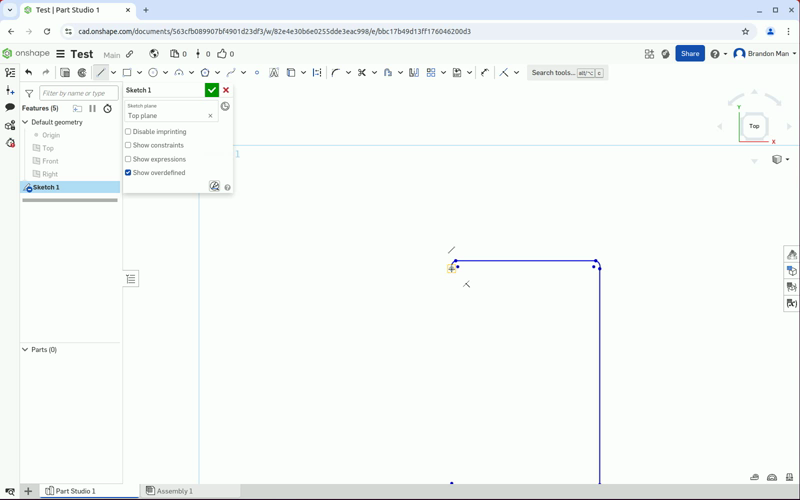
scroll(-6)
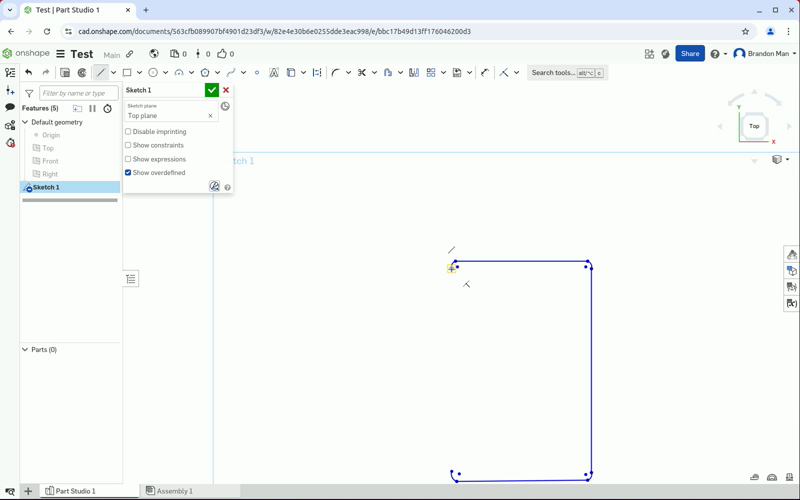
scroll(-6)
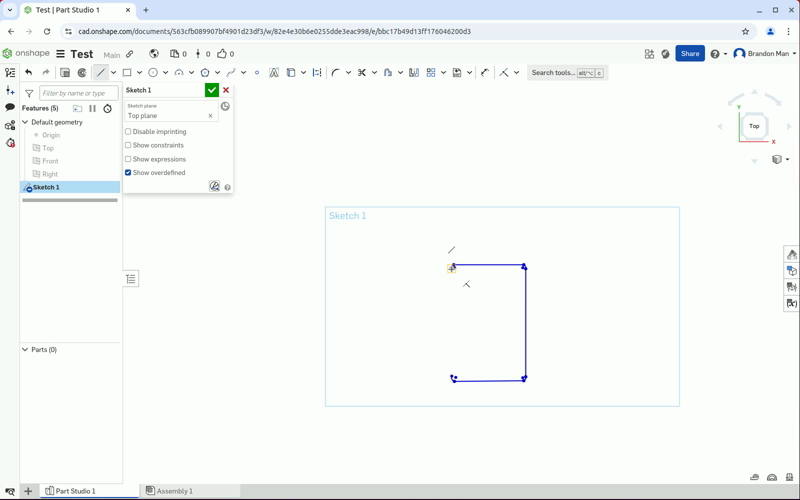
scroll(-6)
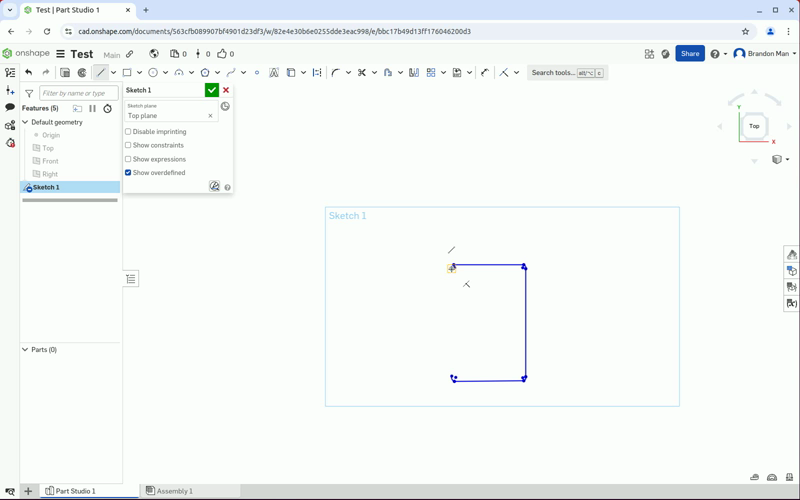
scroll(-6)
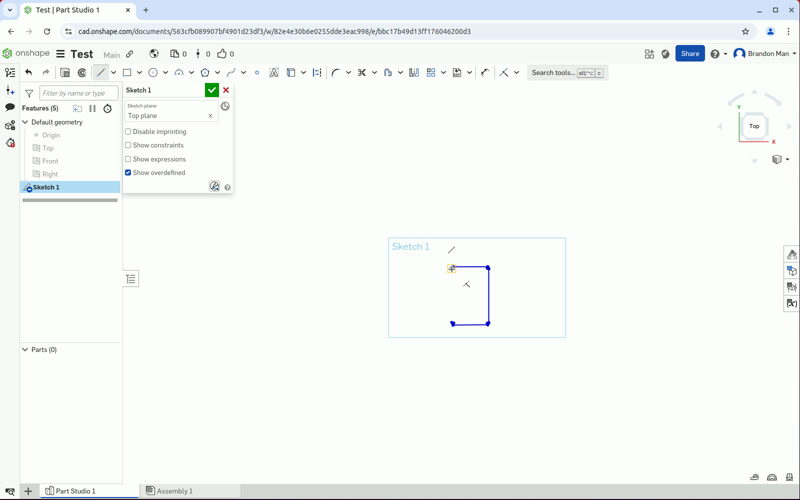
scroll(-6)
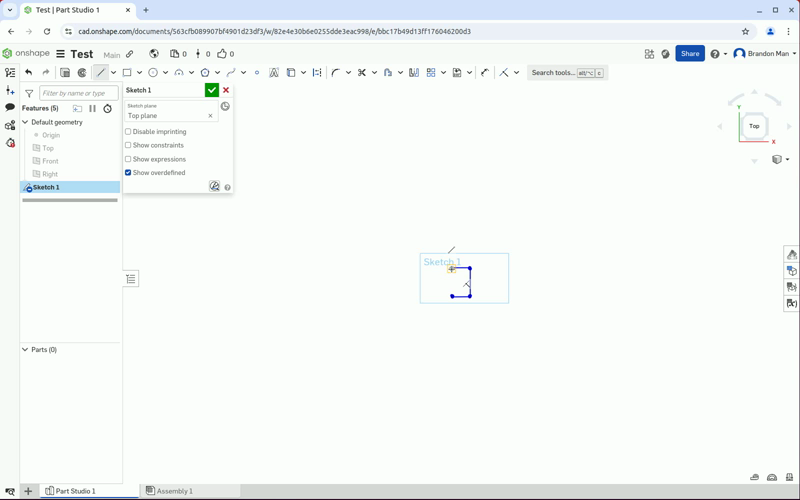
mouse_move(481, 268)
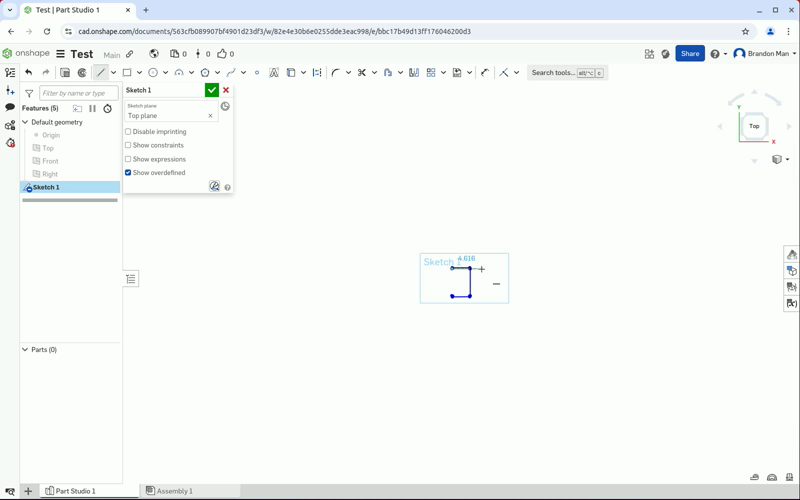
key_down(shift)
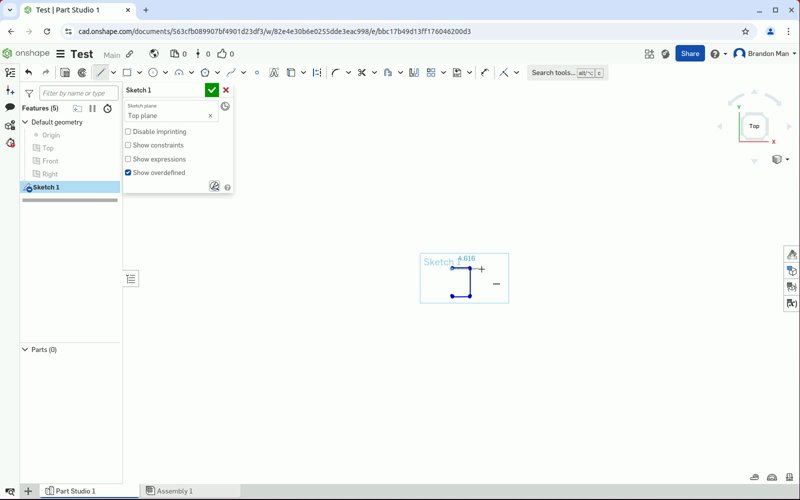
mouse_move(451, 295)
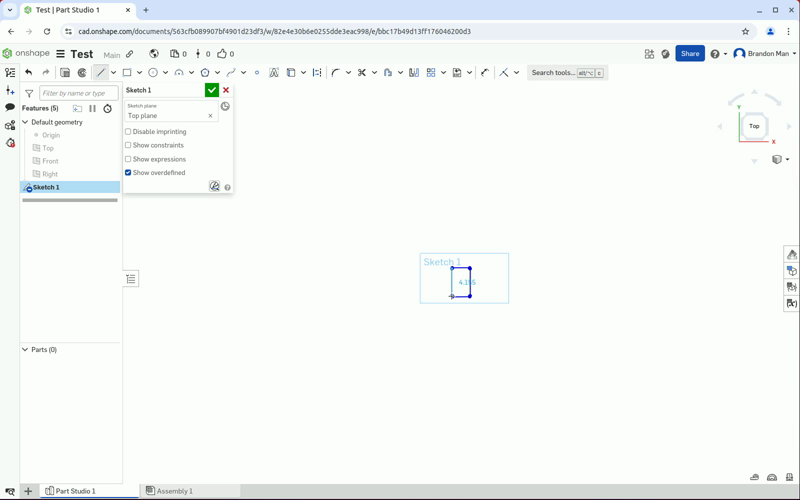
scroll(6)
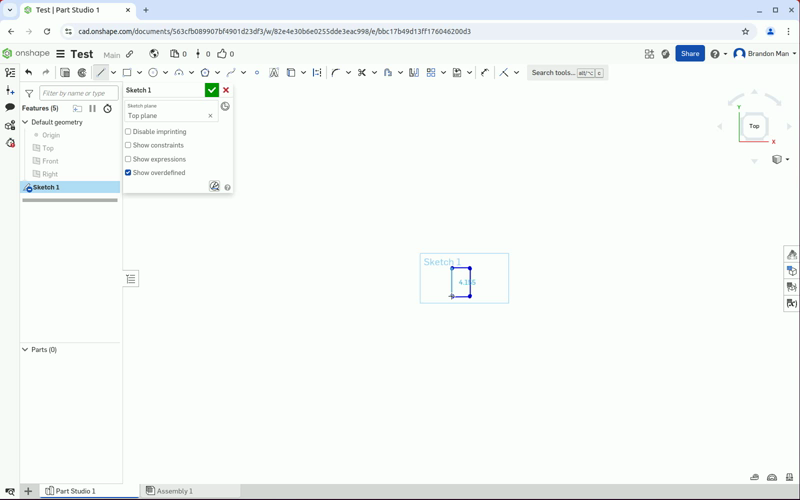
scroll(6)
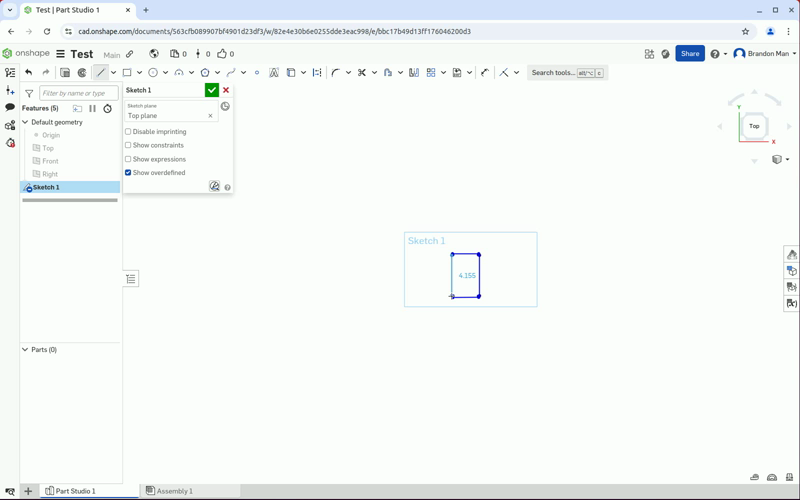
scroll(6)
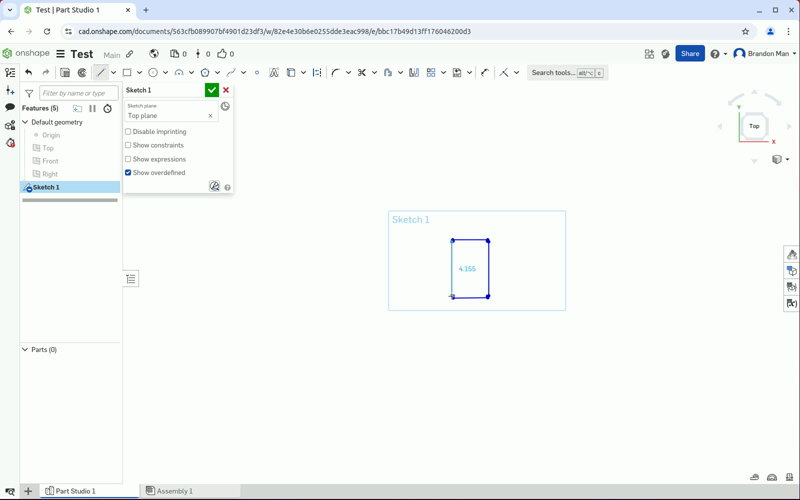
scroll(6)
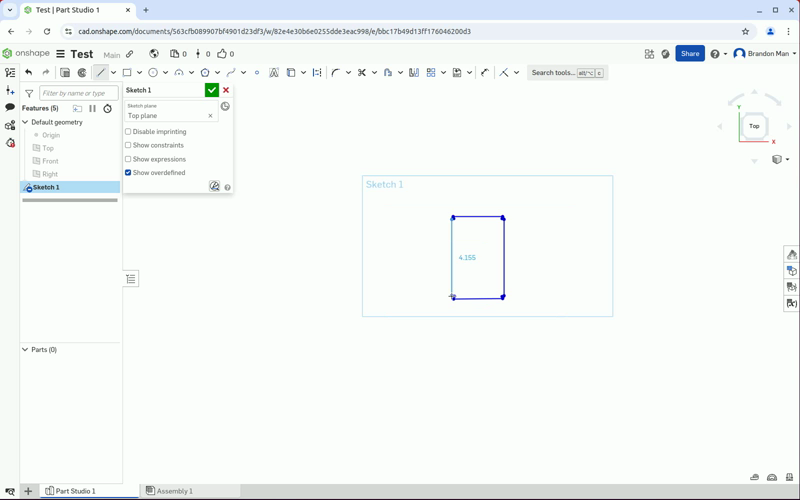
scroll(6)
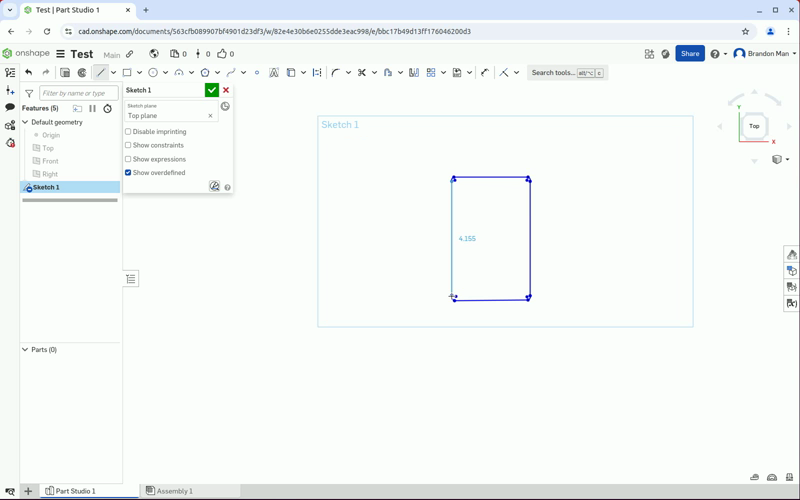
scroll(6)
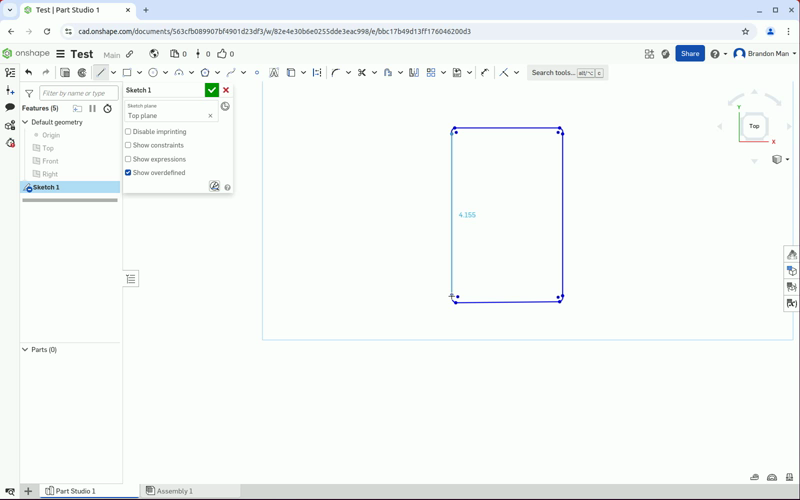
scroll(6)
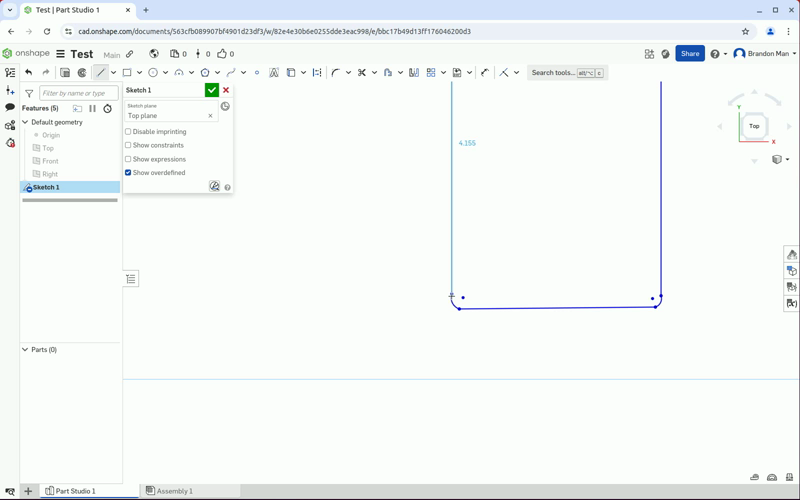
key_up(shift)
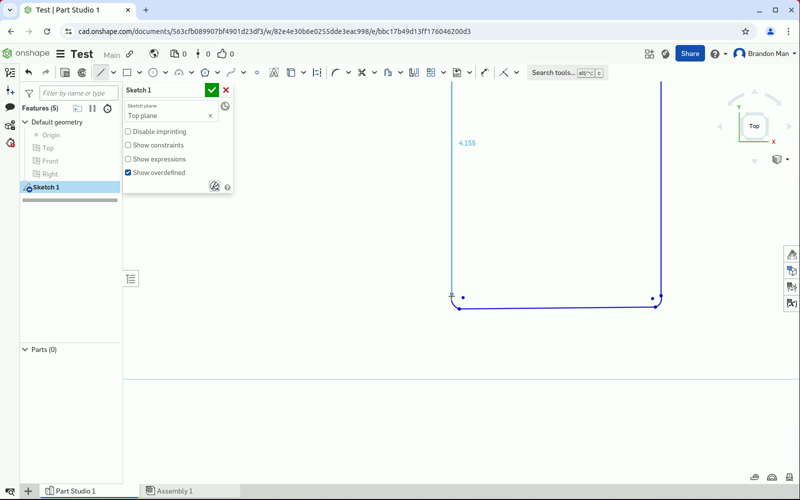
click(451, 295)
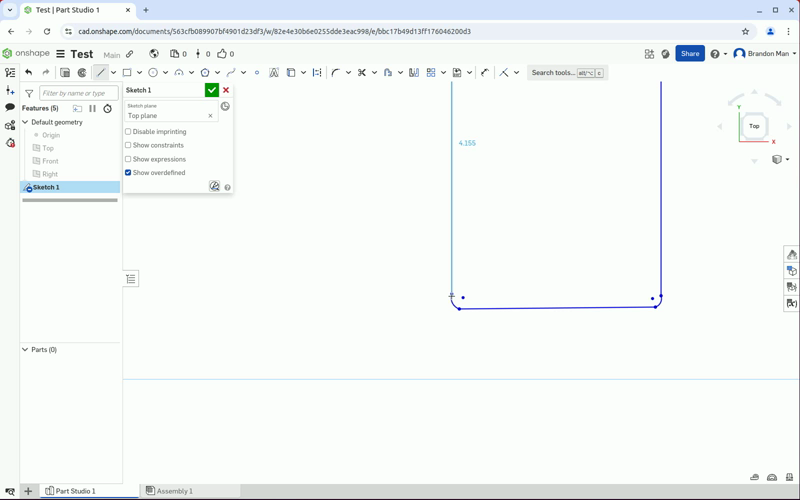
scroll(-6)
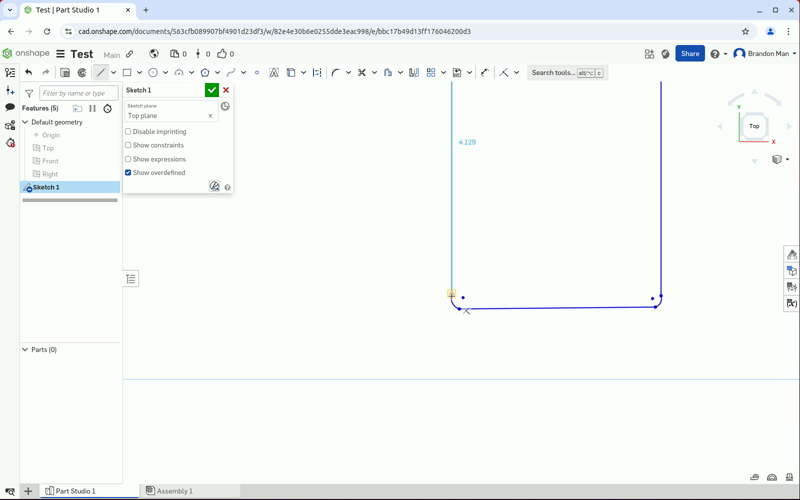
scroll(-6)
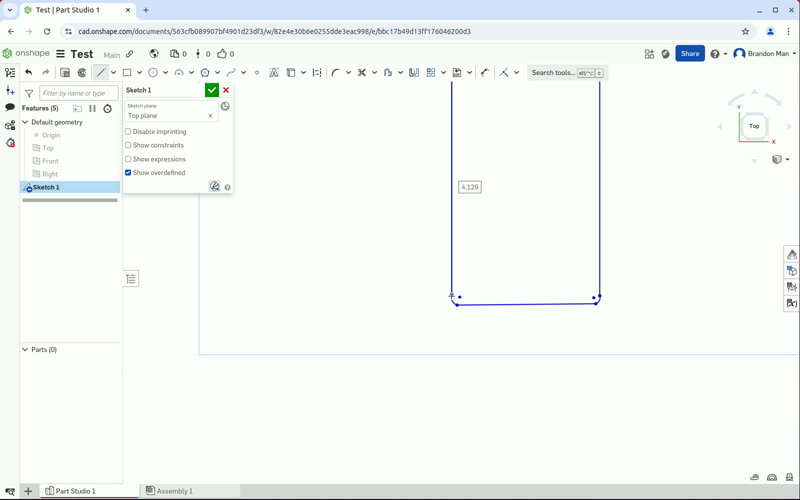
scroll(-6)
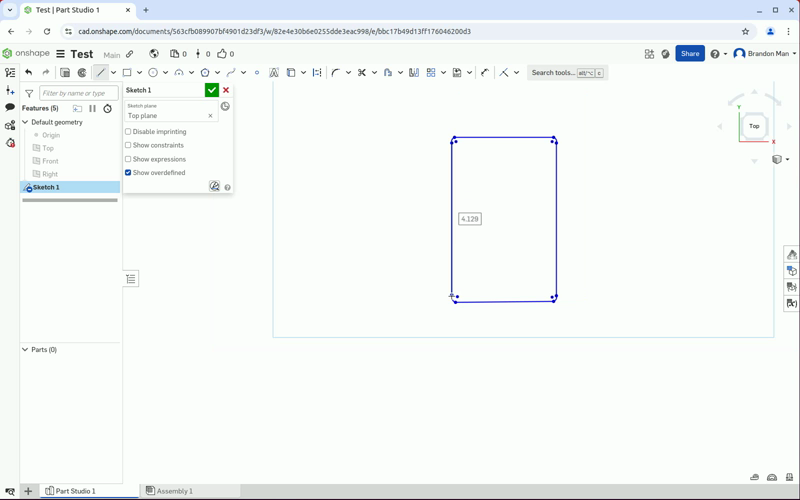
scroll(-6)
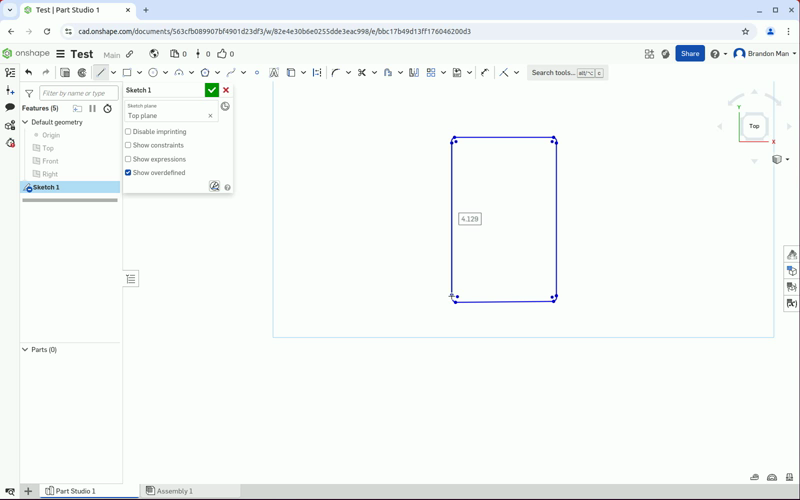
scroll(-6)
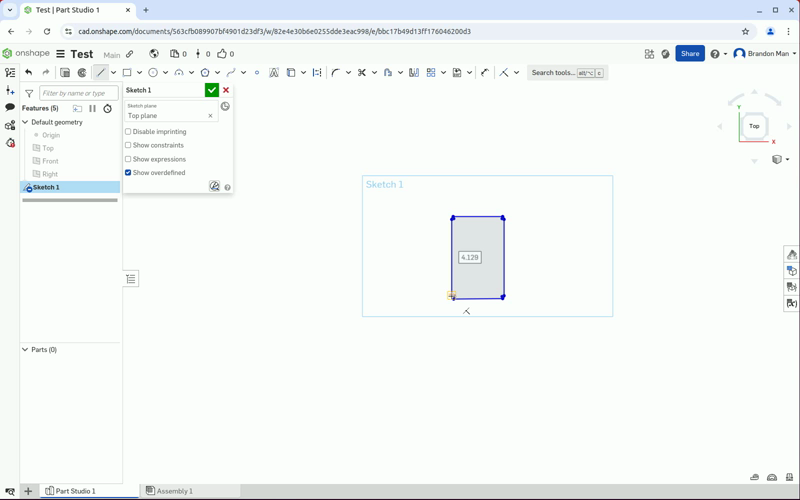
scroll(-6)
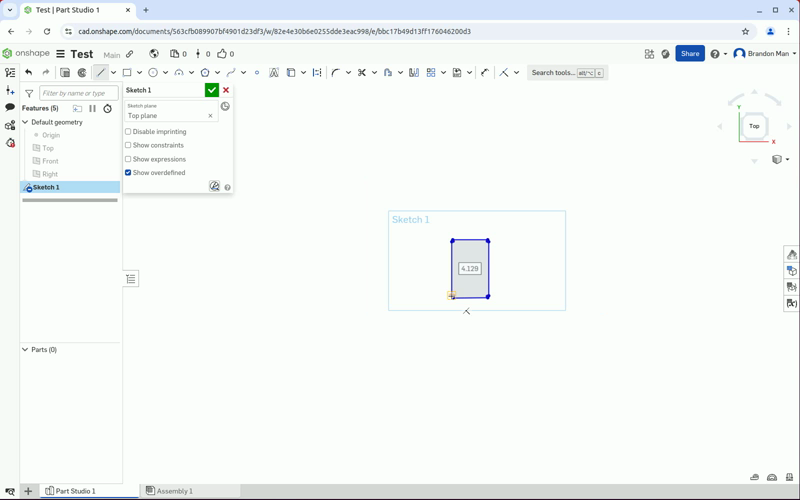
scroll(-6)
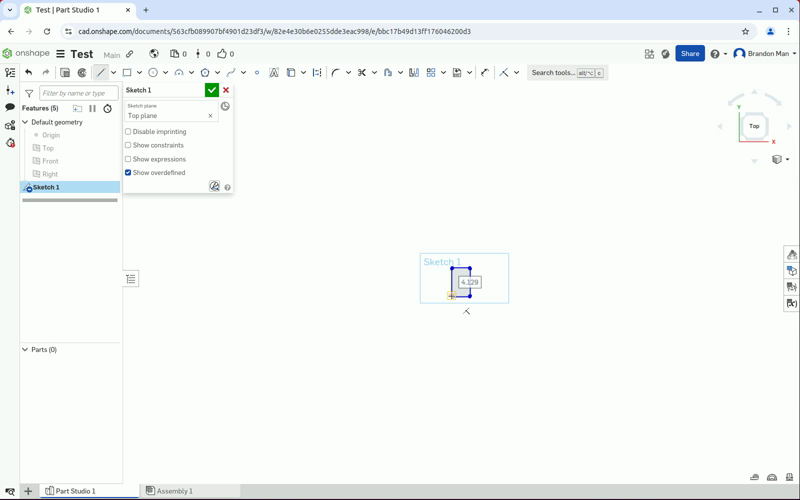
key(esc)
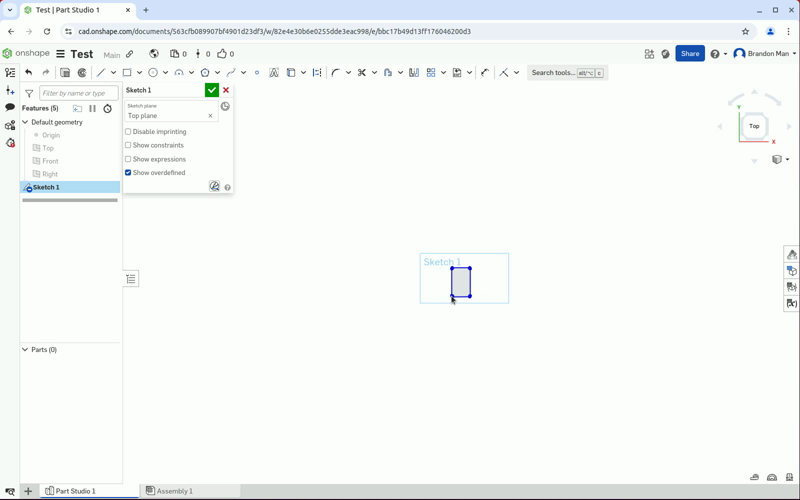
key(l)
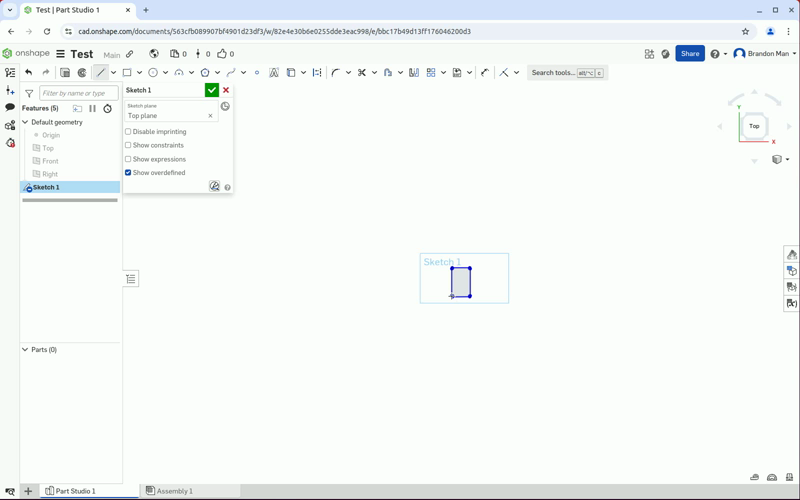
key_down(shift)
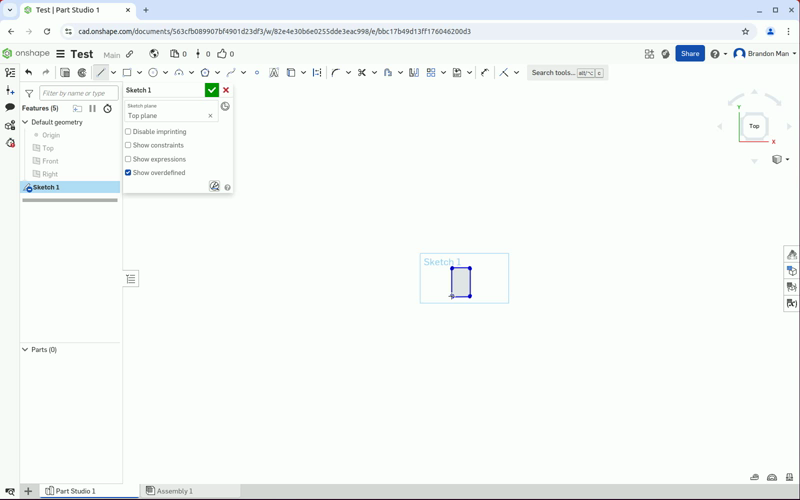
mouse_move(453, 294)
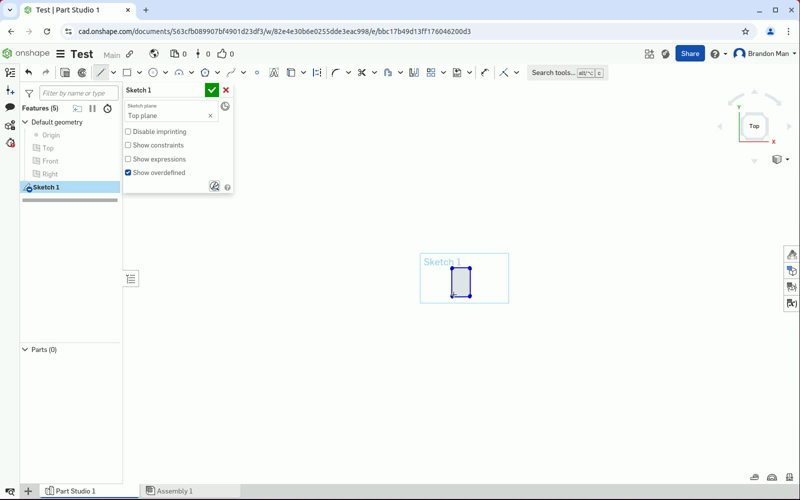
scroll(6)
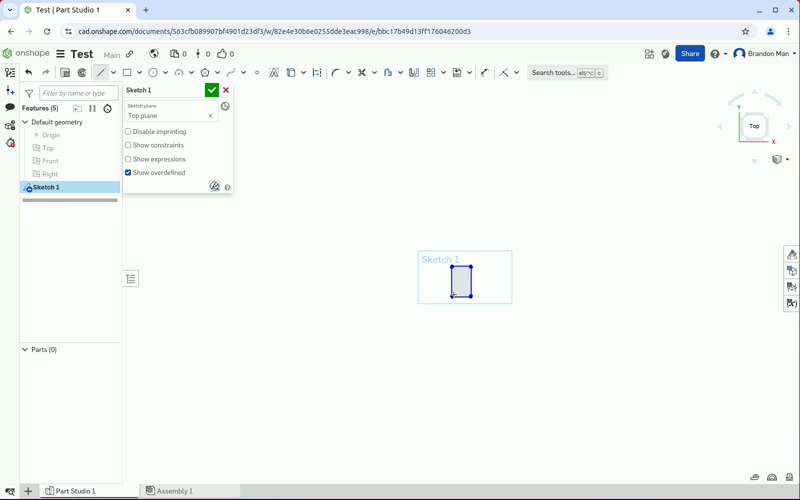
scroll(6)
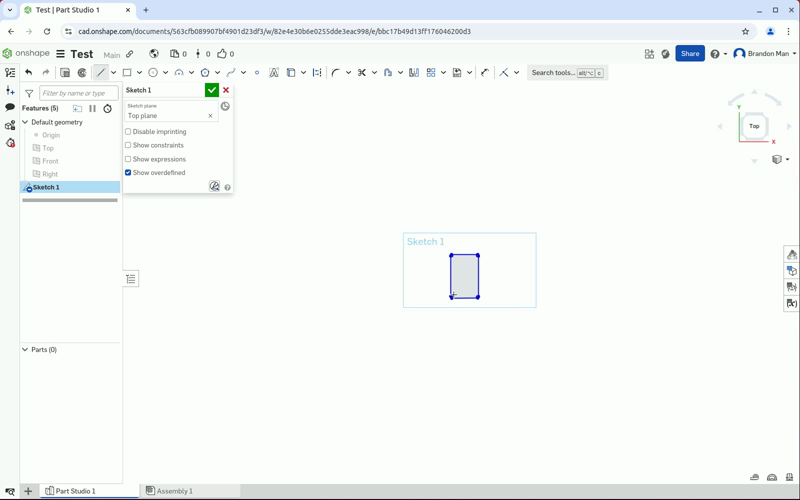
scroll(6)
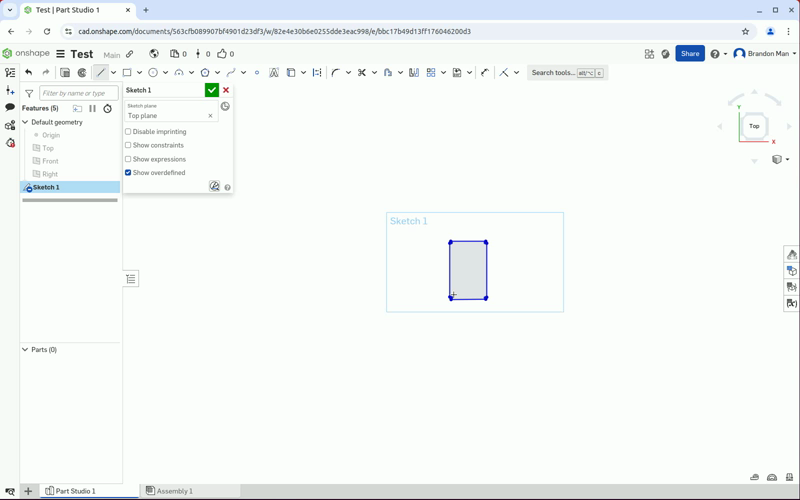
scroll(6)
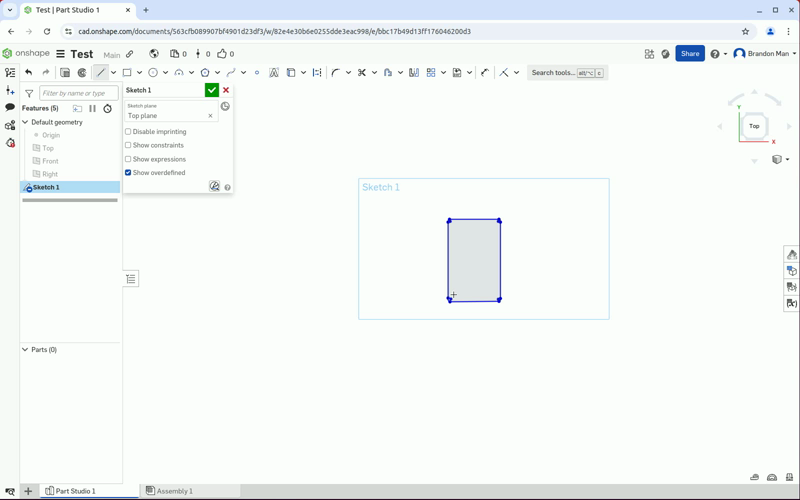
scroll(6)
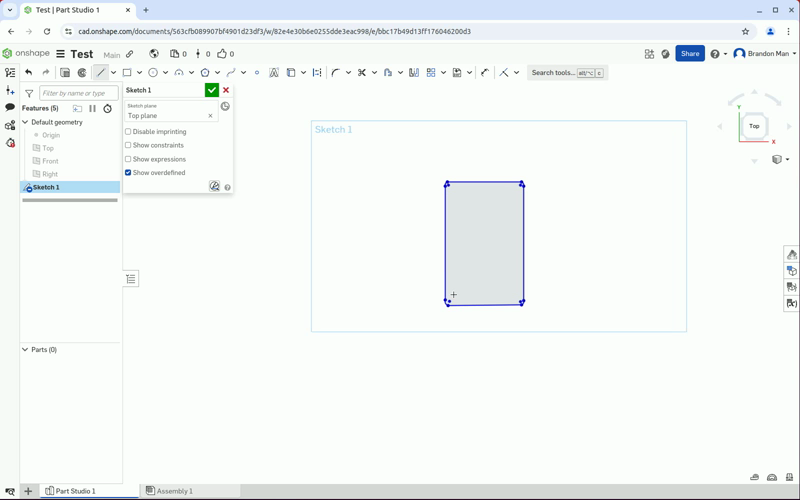
scroll(6)
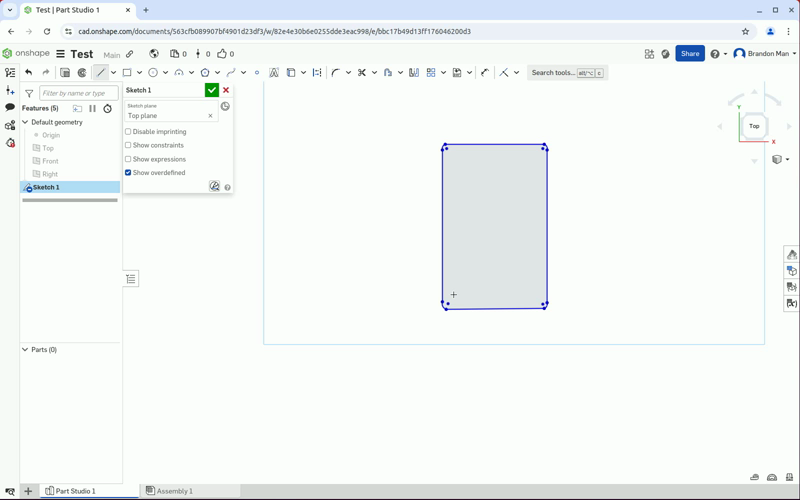
scroll(6)
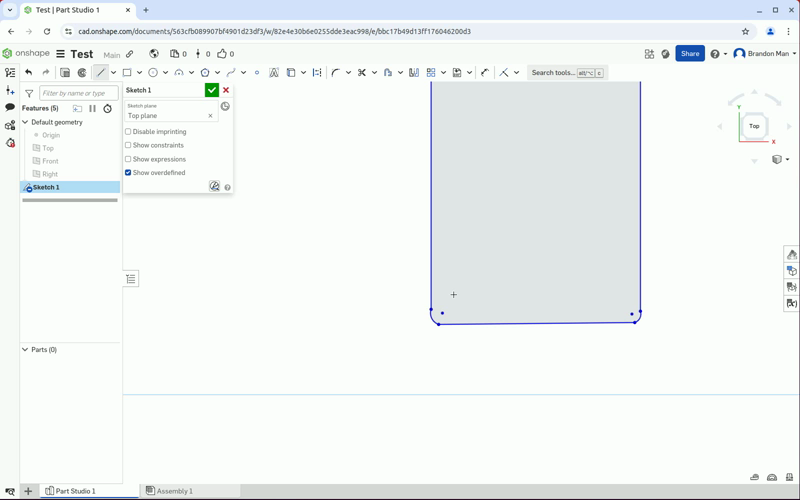
click(453, 294)
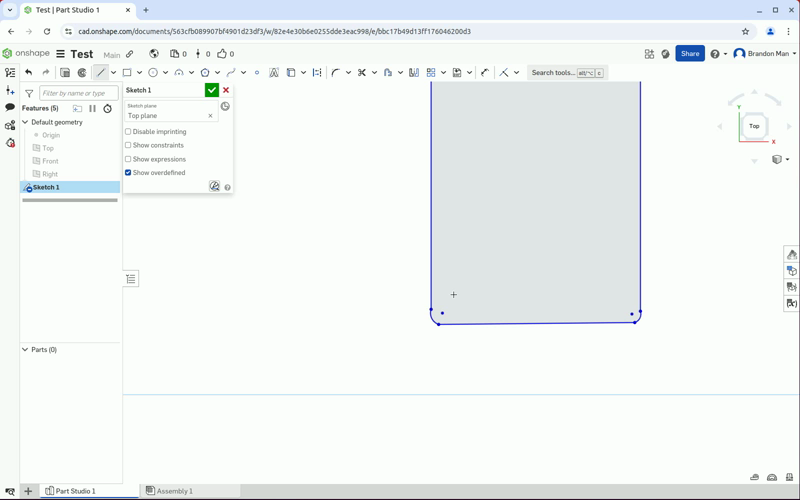
scroll(-6)
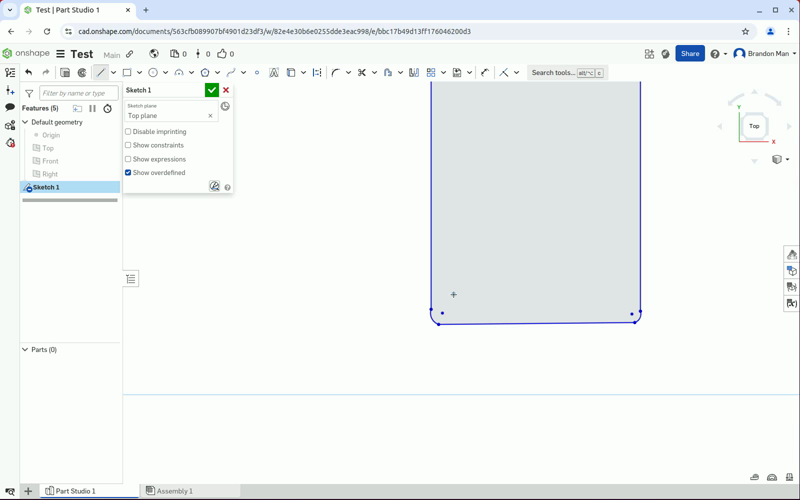
scroll(-6)
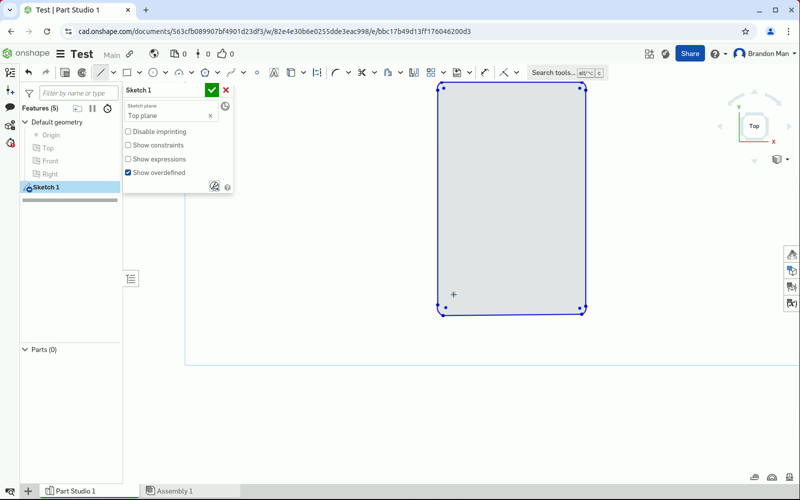
scroll(-6)
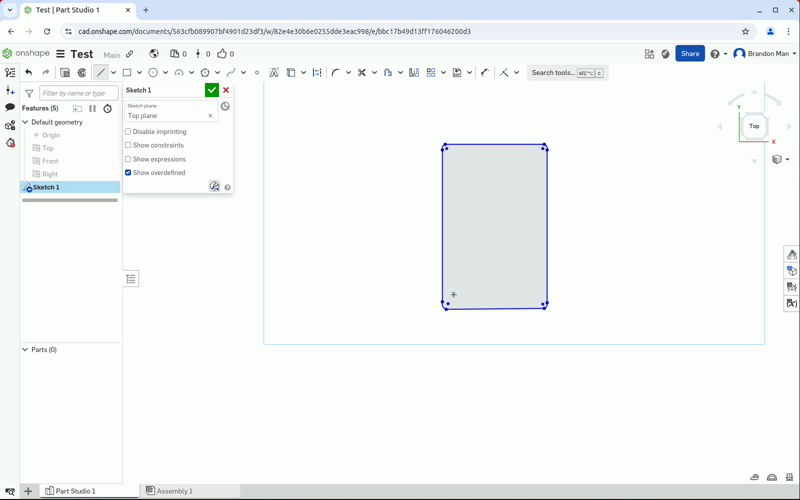
scroll(-6)
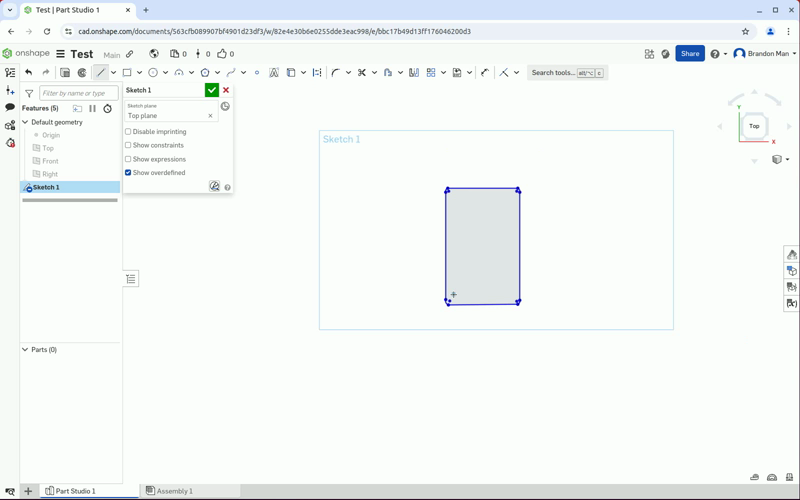
scroll(-6)
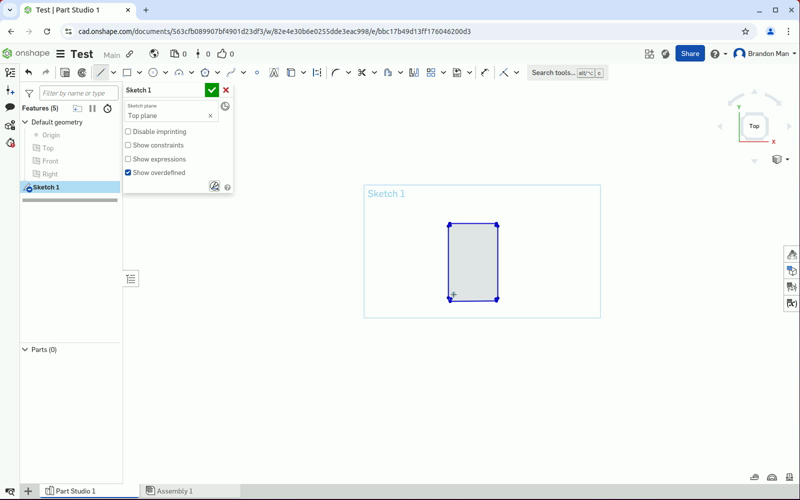
scroll(-6)
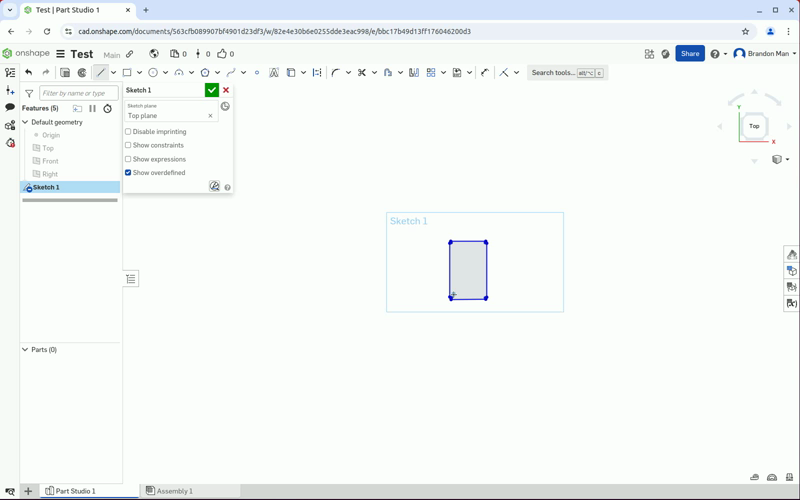
scroll(-6)
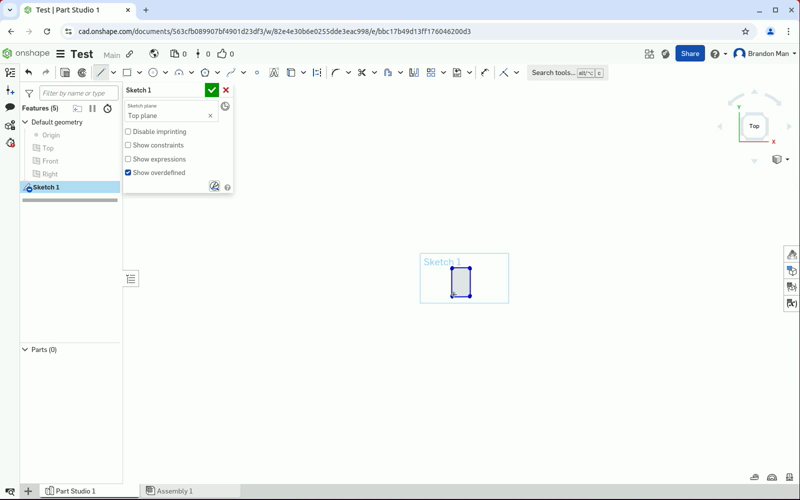
key_up(shift)
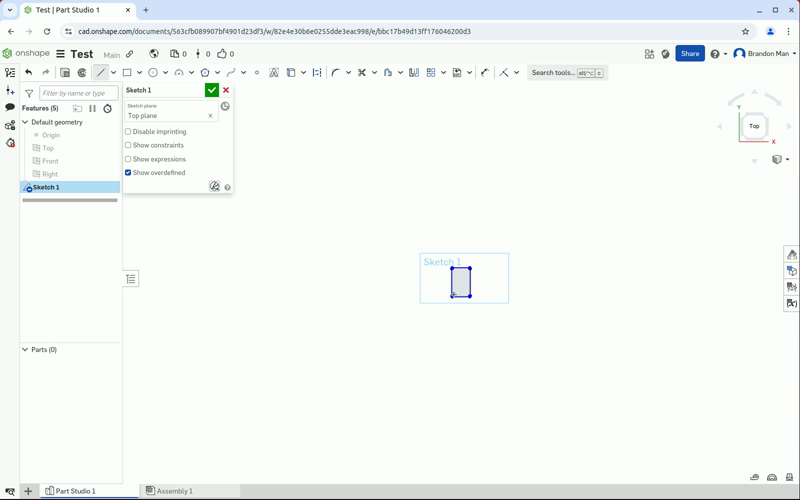
key_down(shift)
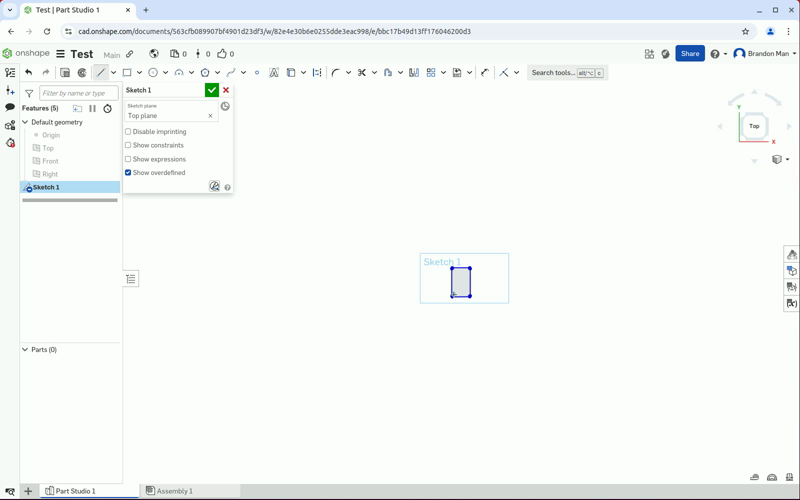
mouse_move(483, 294)
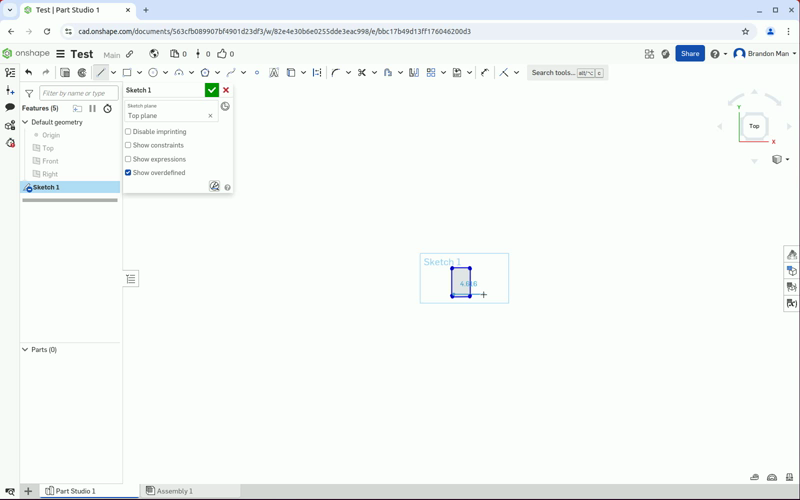
mouse_move(468, 294)
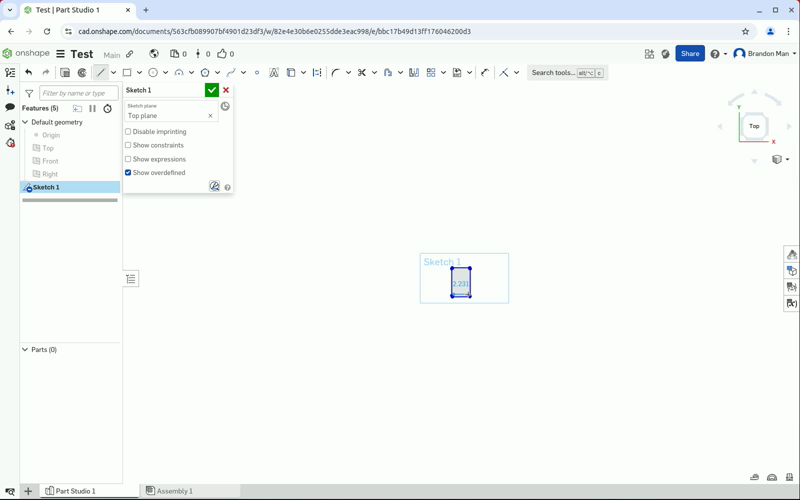
scroll(6)
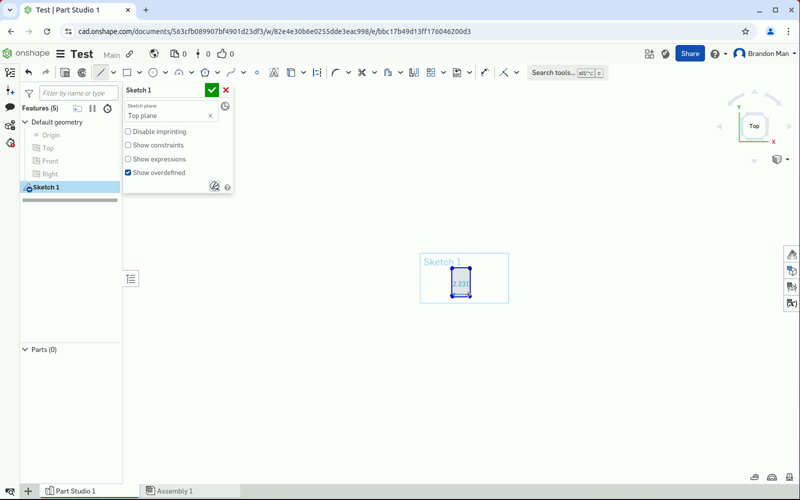
scroll(6)
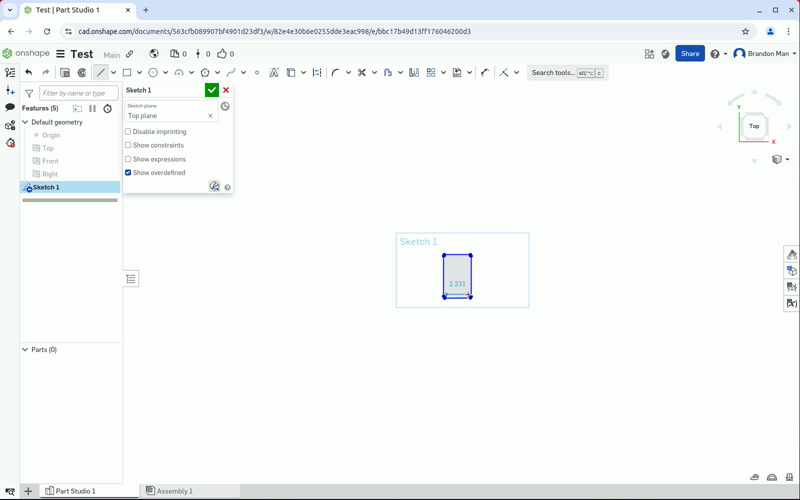
scroll(6)
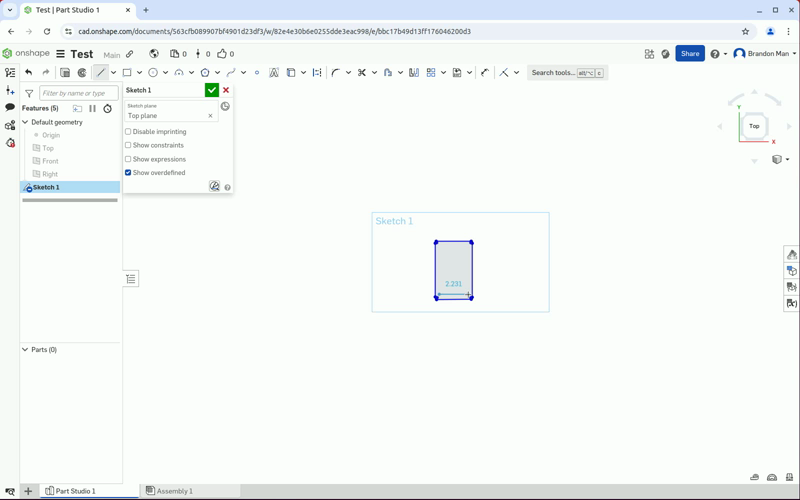
scroll(6)
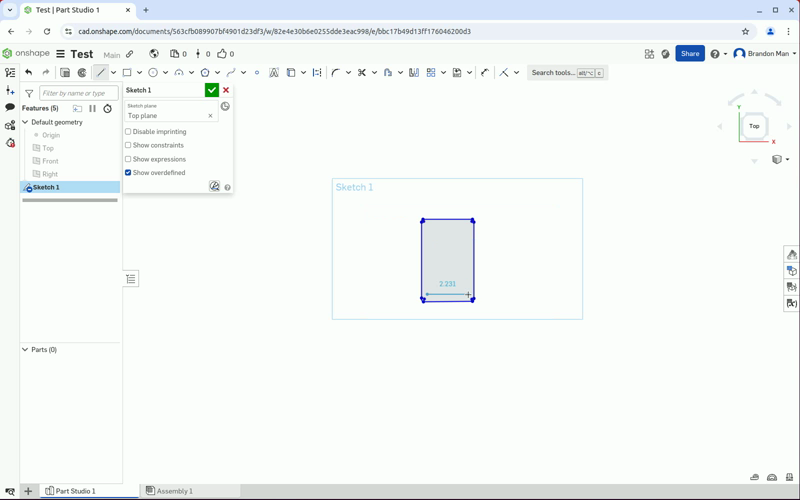
scroll(6)
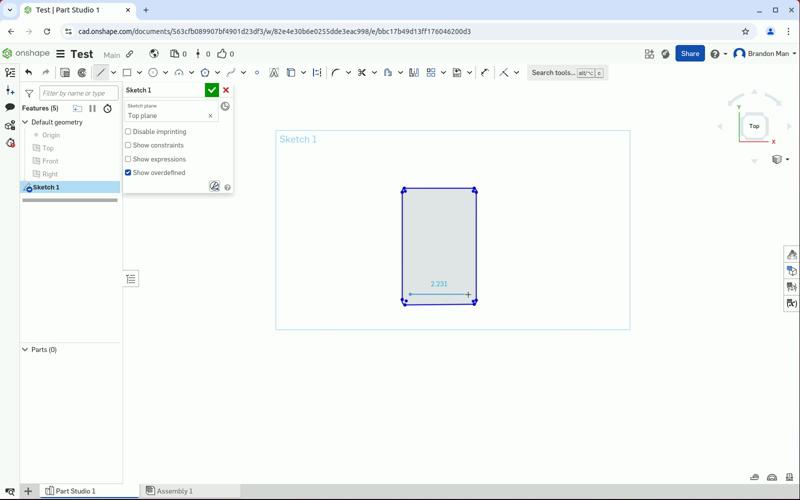
scroll(6)
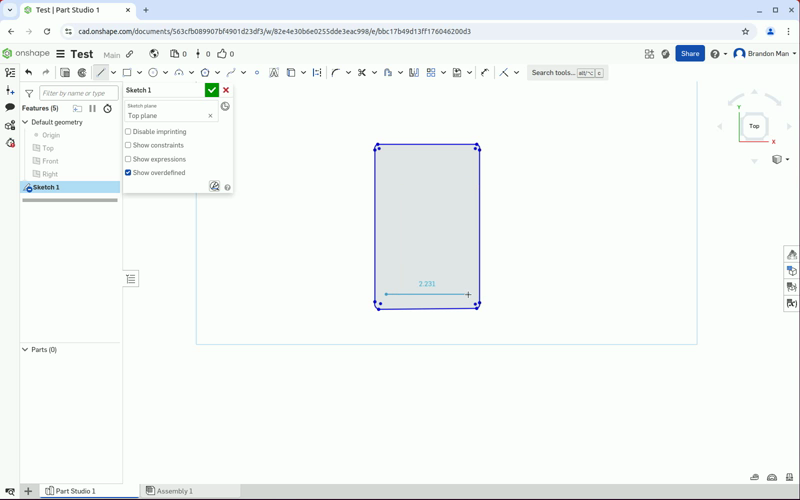
scroll(6)
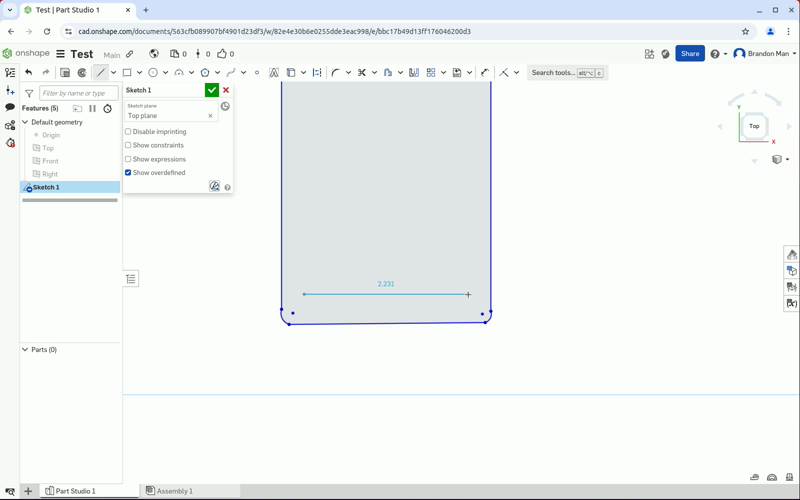
click(468, 294)
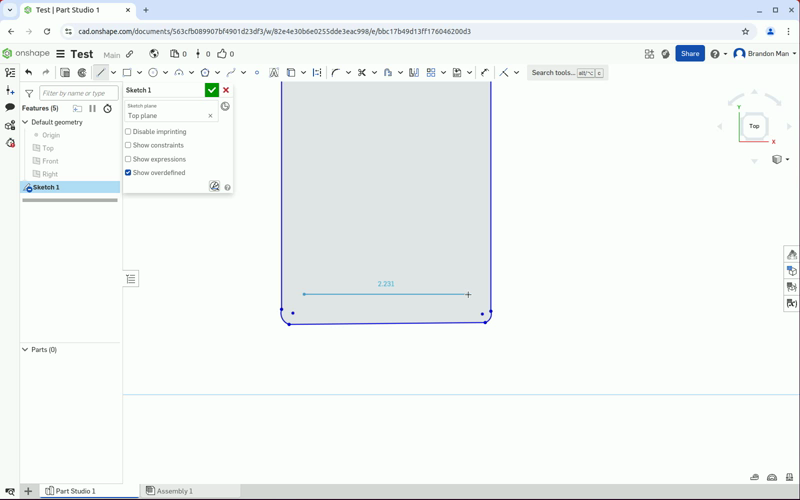
scroll(-6)
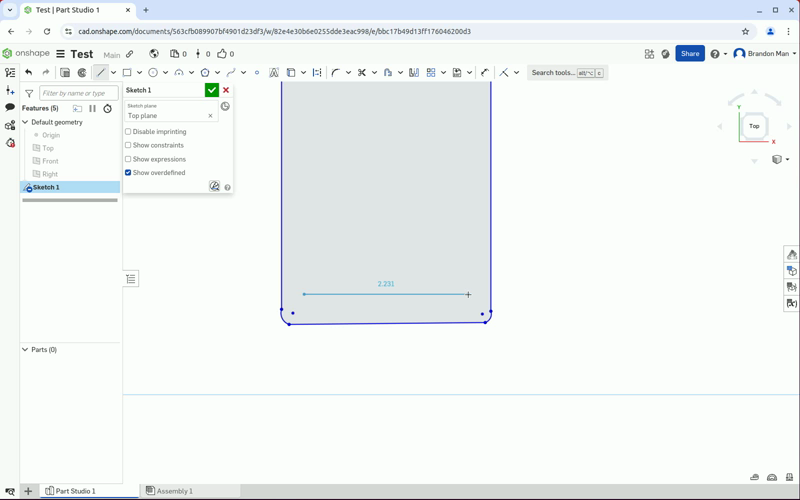
scroll(-6)
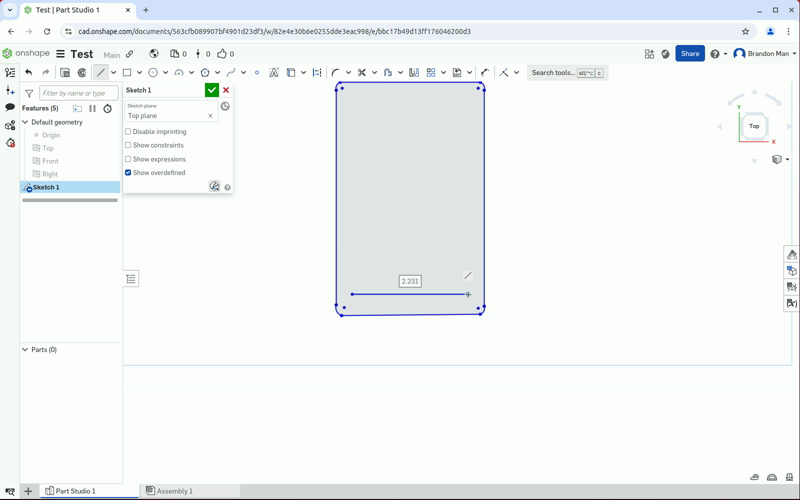
scroll(-6)
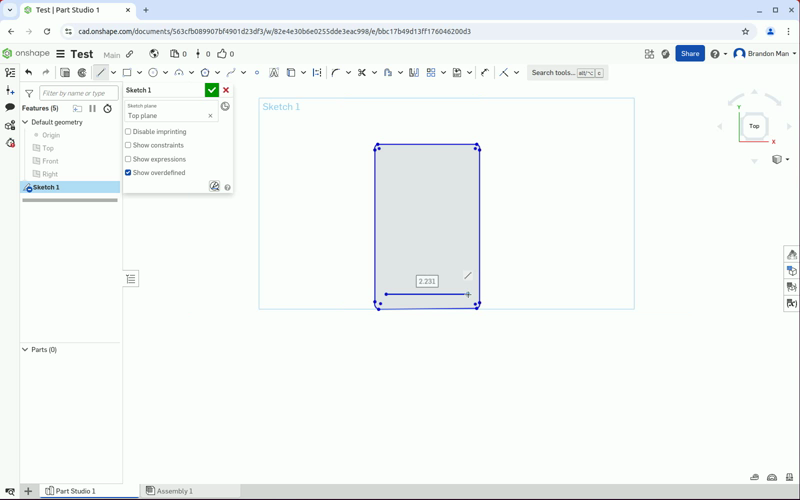
scroll(-6)
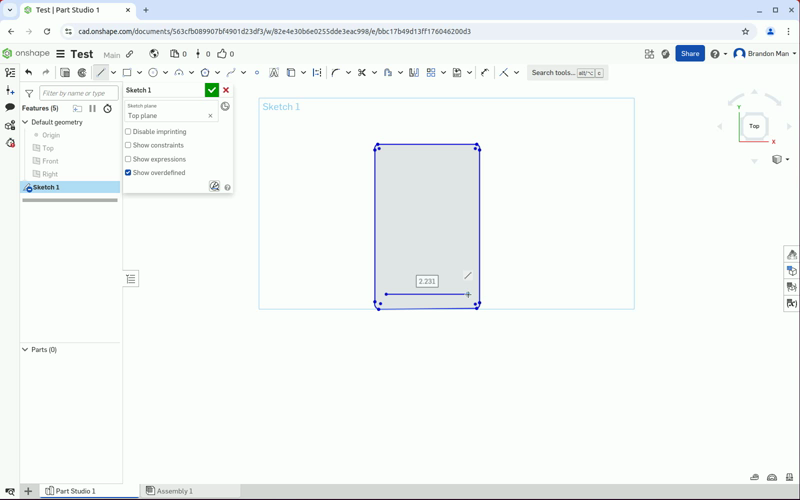
scroll(-6)
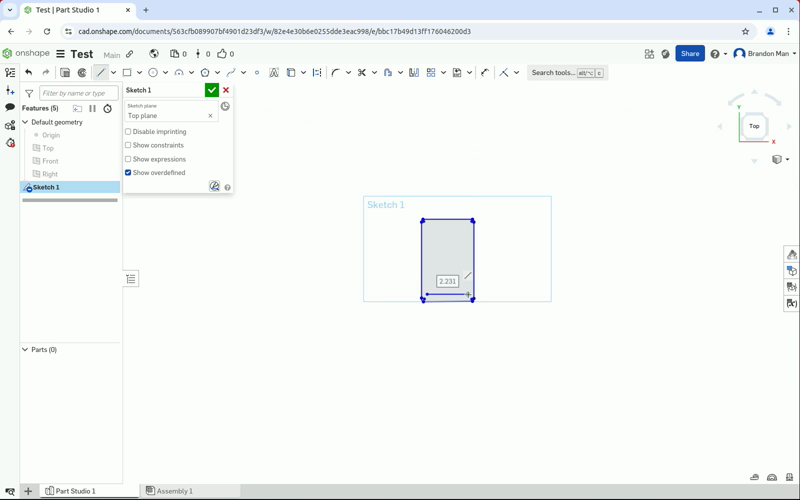
scroll(-6)
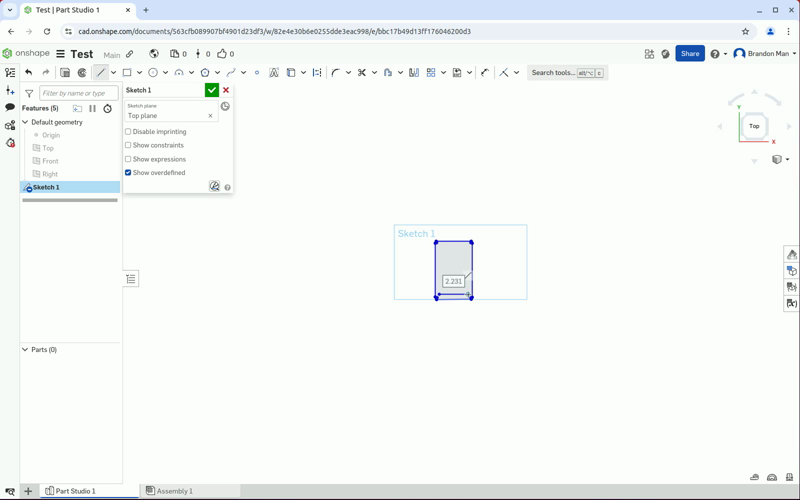
scroll(-6)
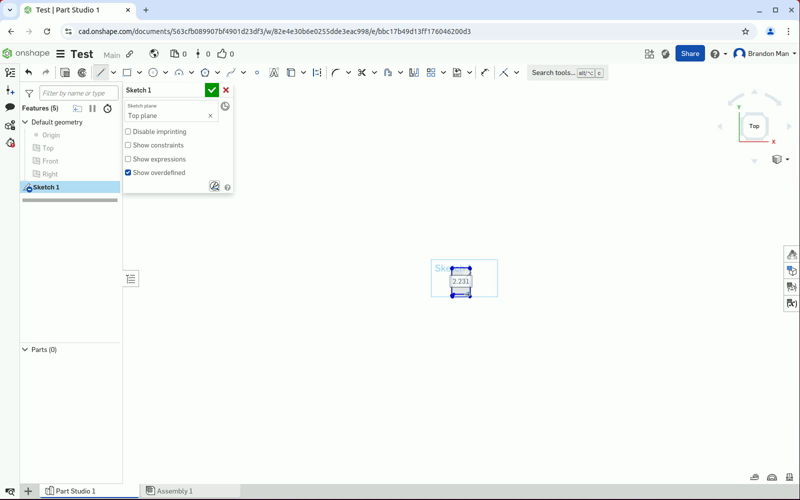
key_up(shift)
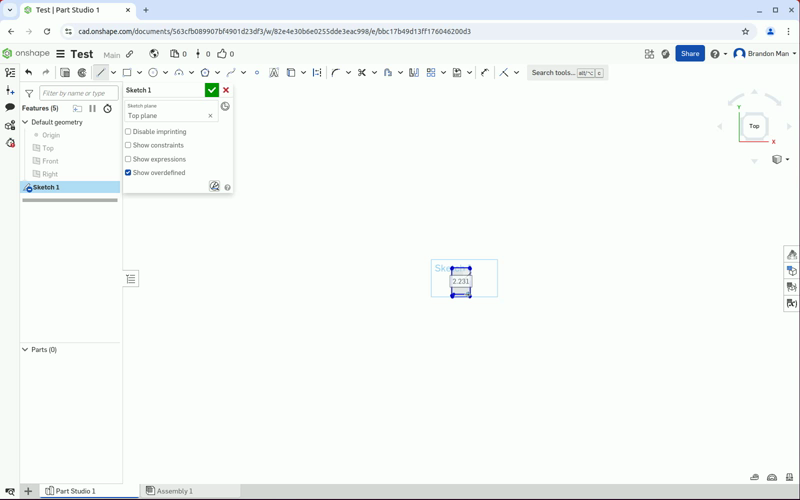
key_down(shift)
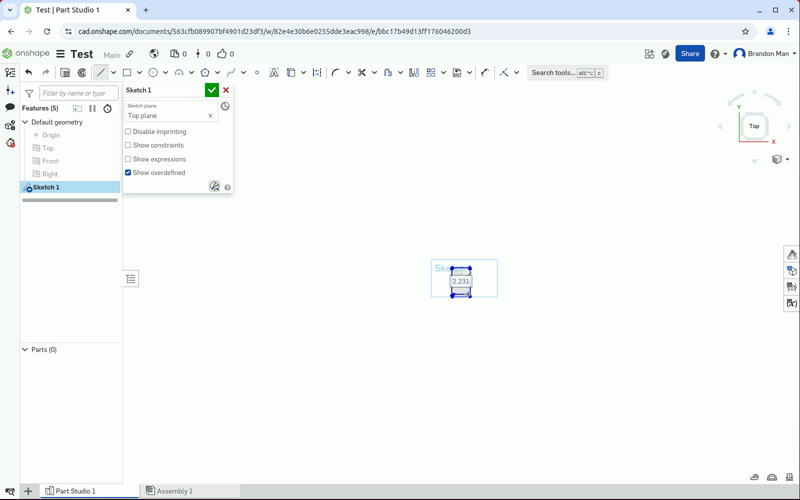
mouse_move(498, 294)
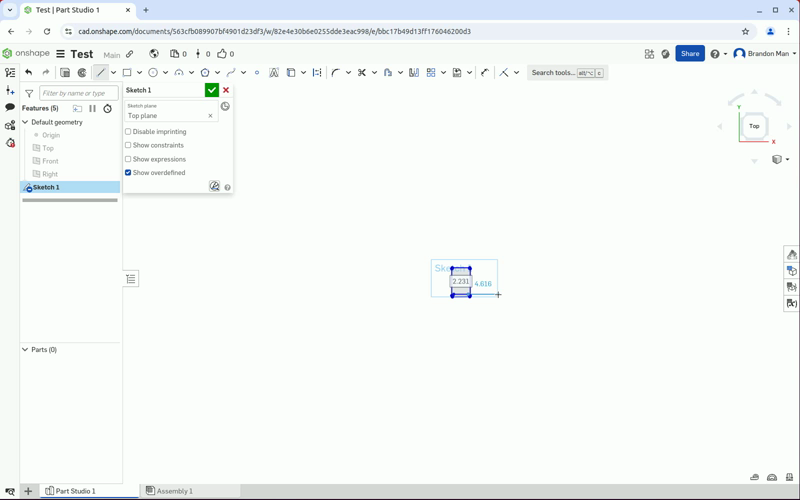
mouse_move(468, 270)
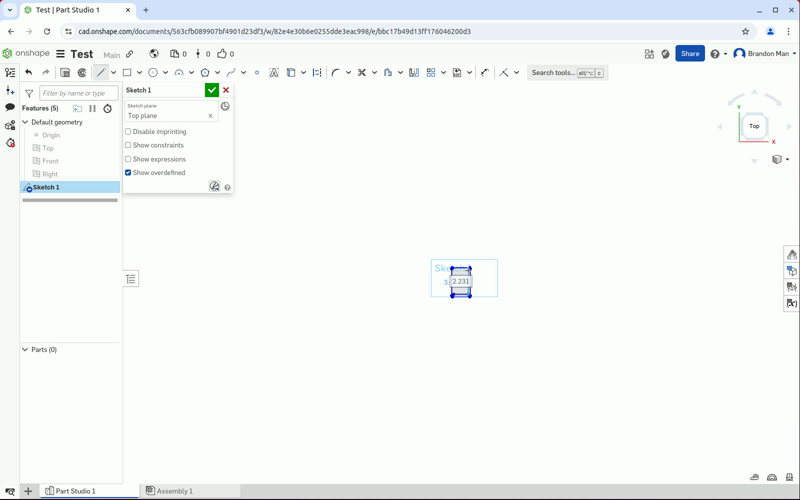
scroll(6)
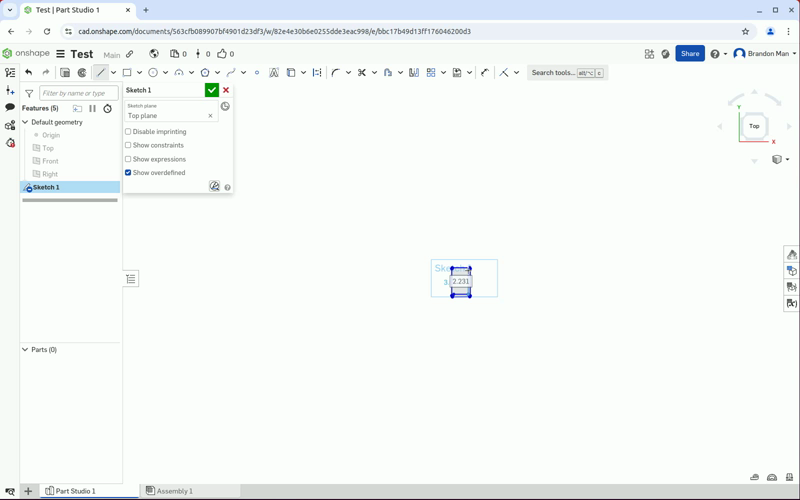
scroll(6)
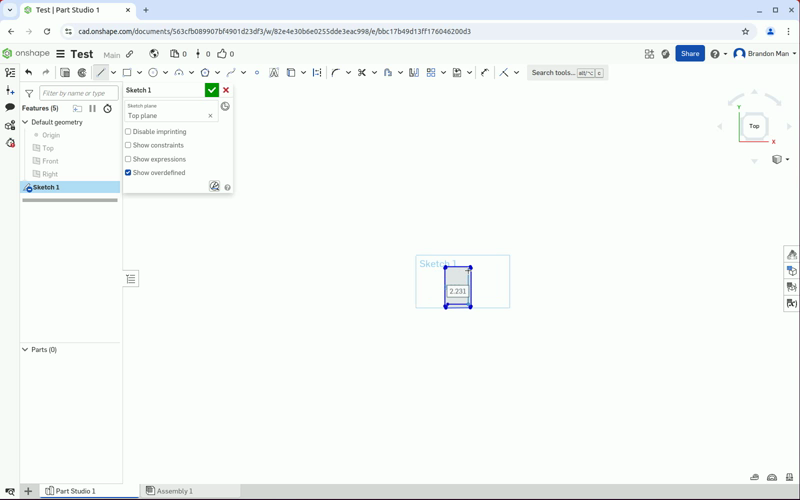
scroll(6)
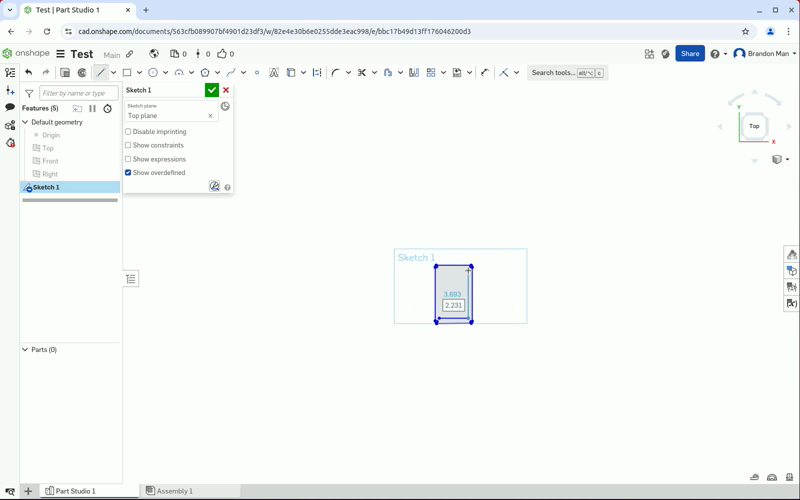
scroll(6)
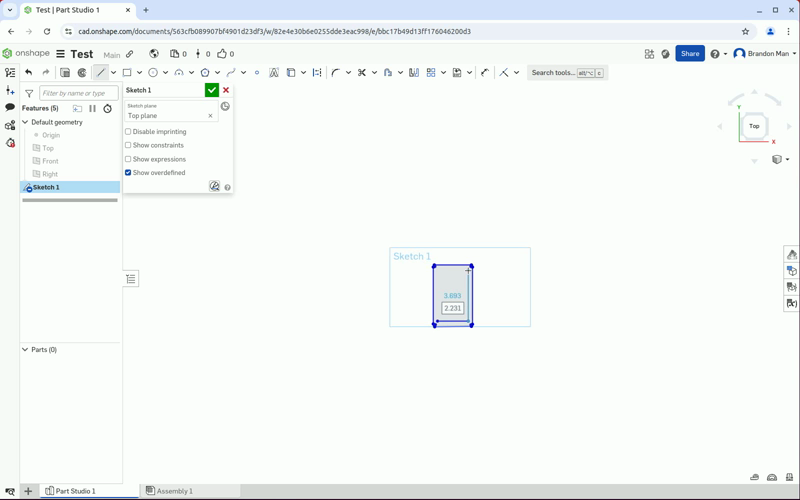
scroll(6)
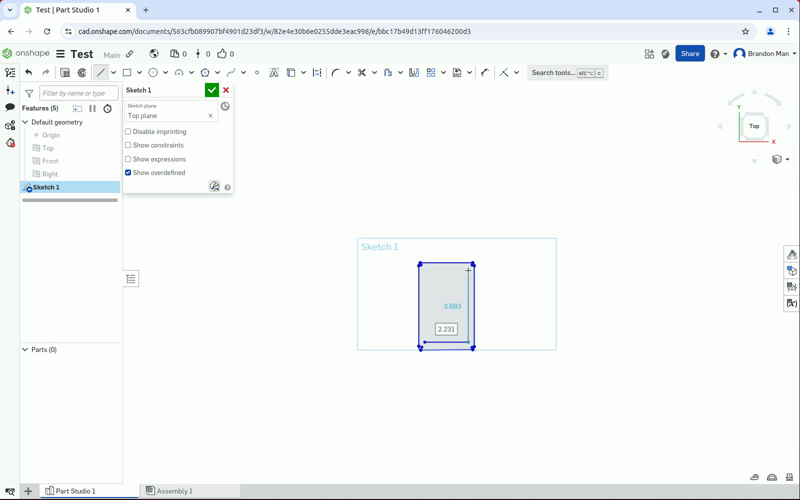
scroll(6)
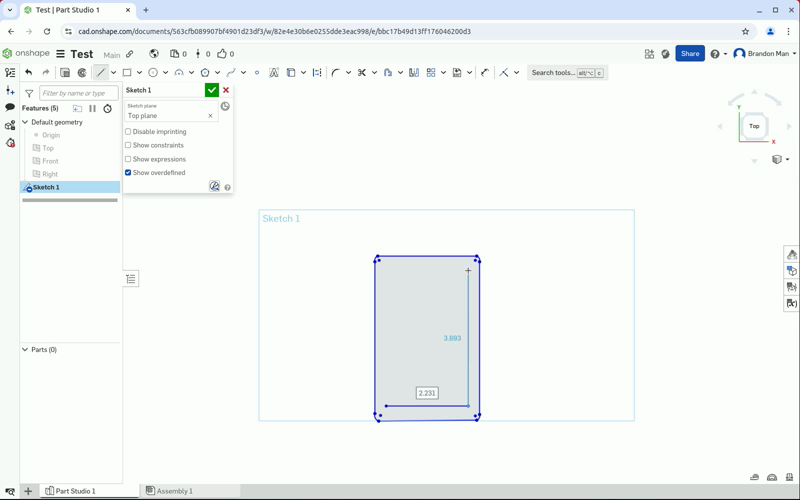
scroll(6)
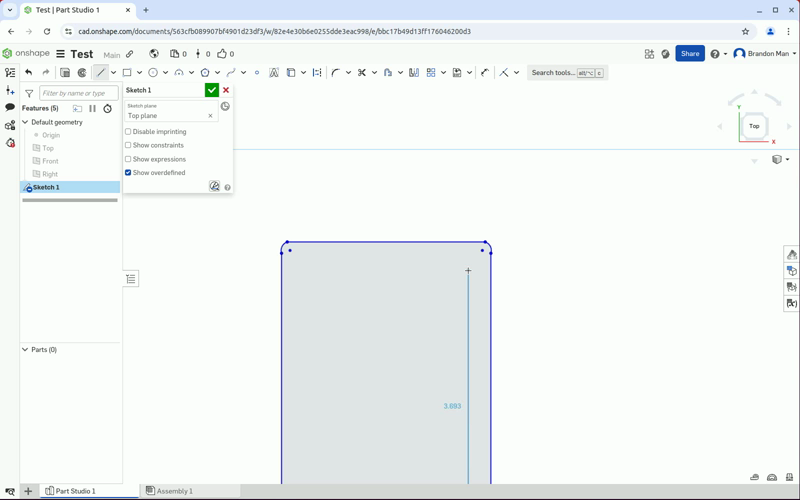
click(468, 270)
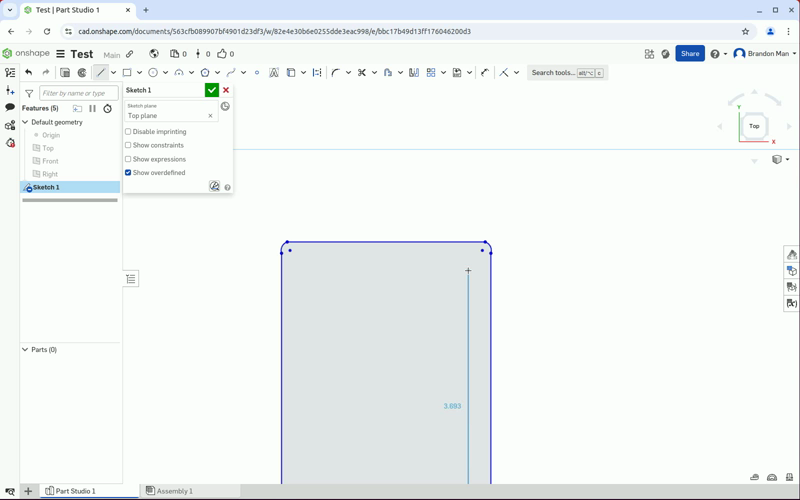
scroll(-6)
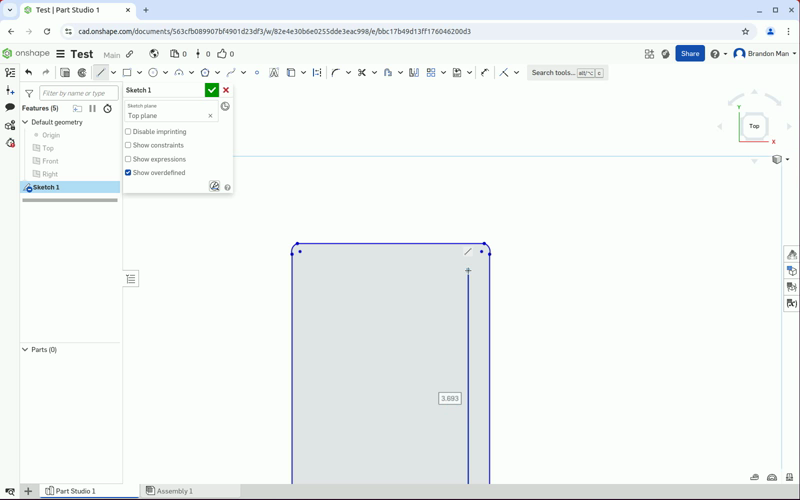
scroll(-6)
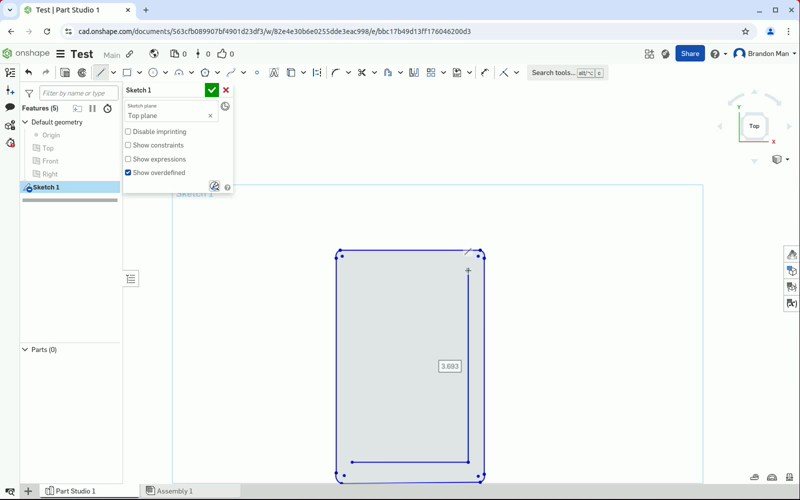
scroll(-6)
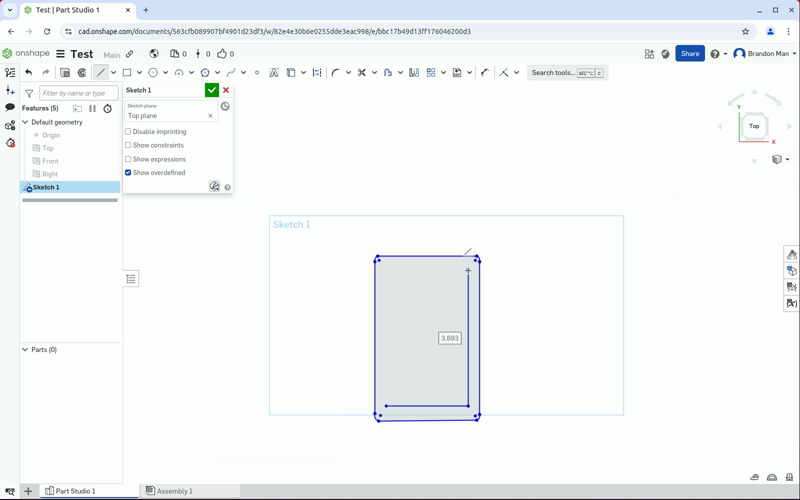
scroll(-6)
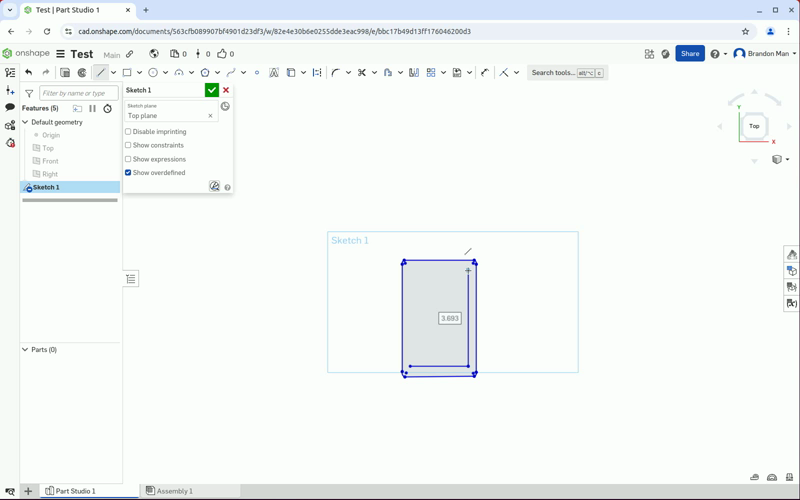
scroll(-6)
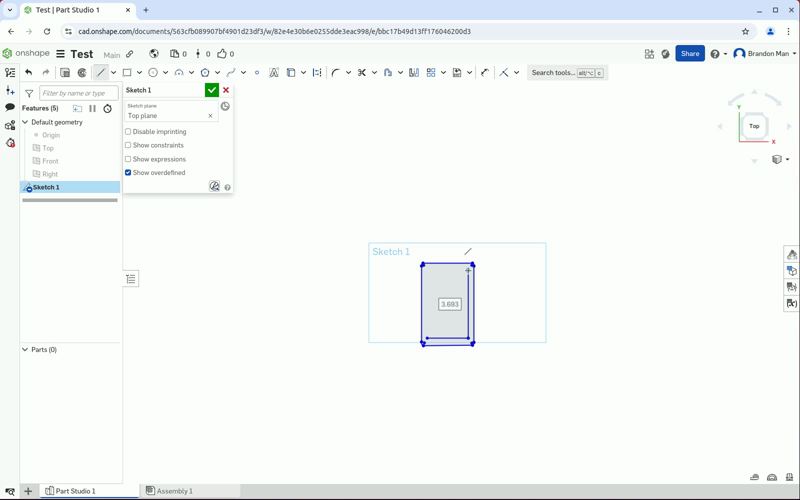
scroll(-6)
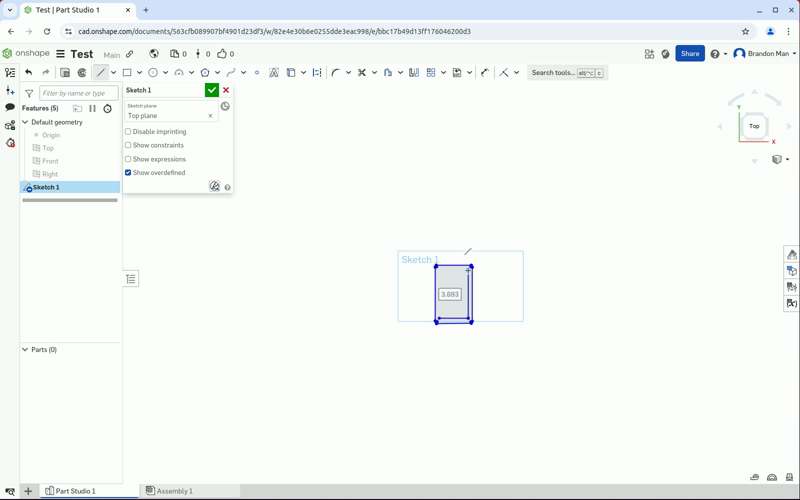
scroll(-6)
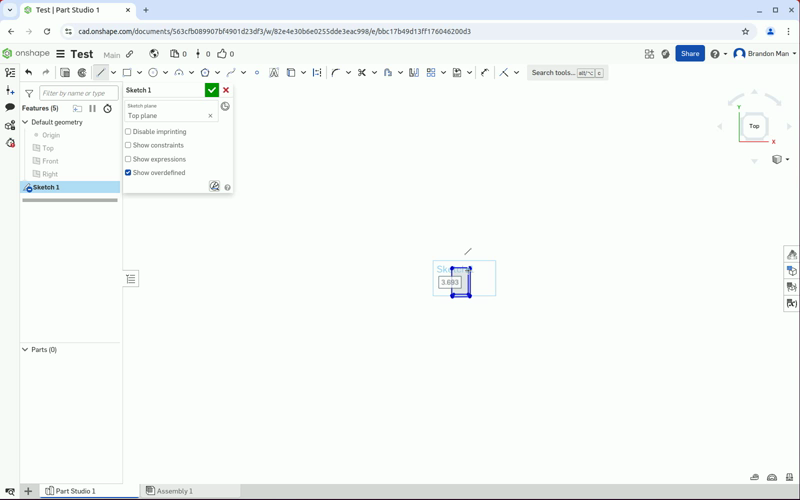
key_up(shift)
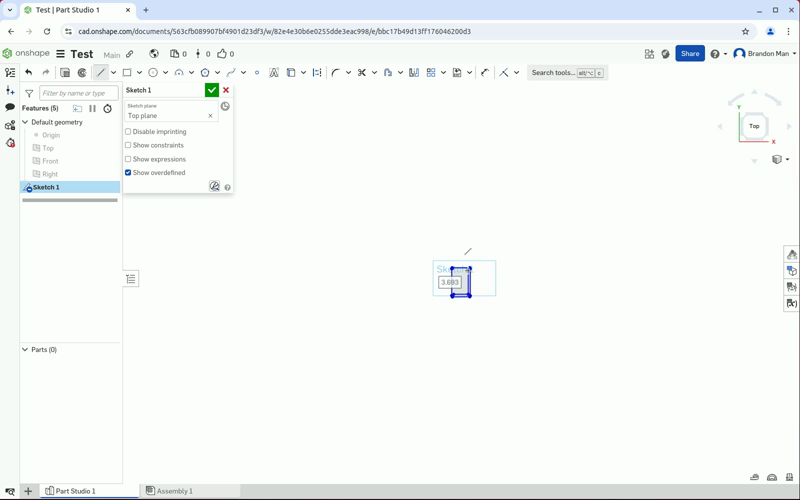
key_down(shift)
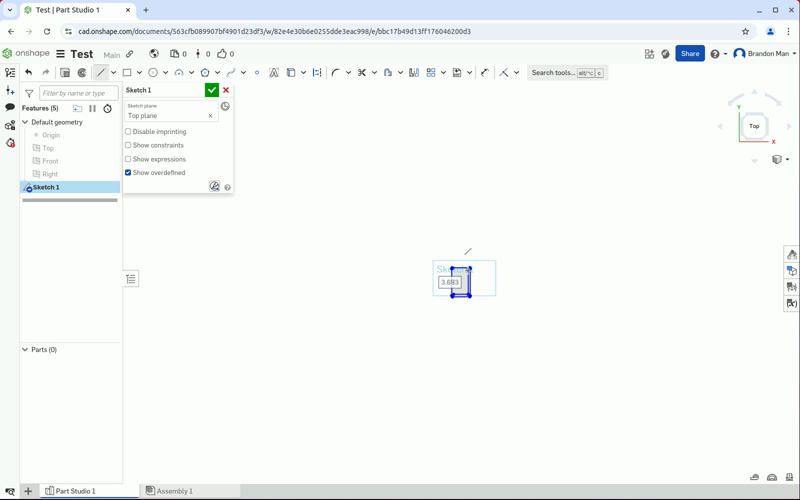
mouse_move(498, 270)
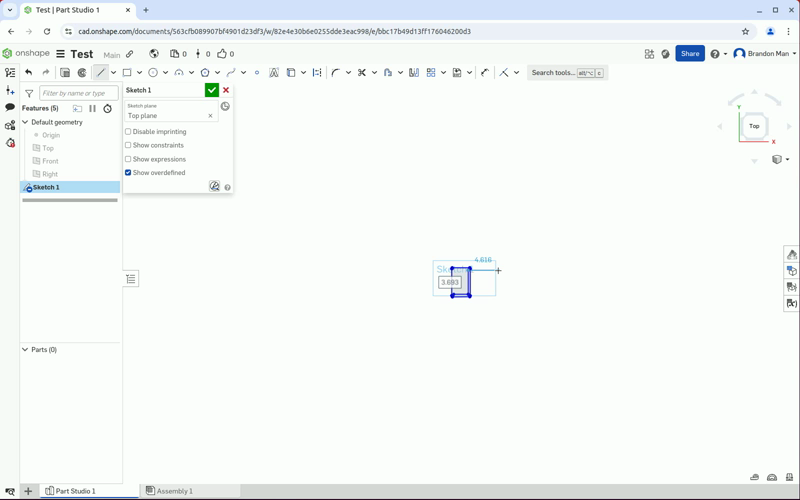
mouse_move(453, 270)
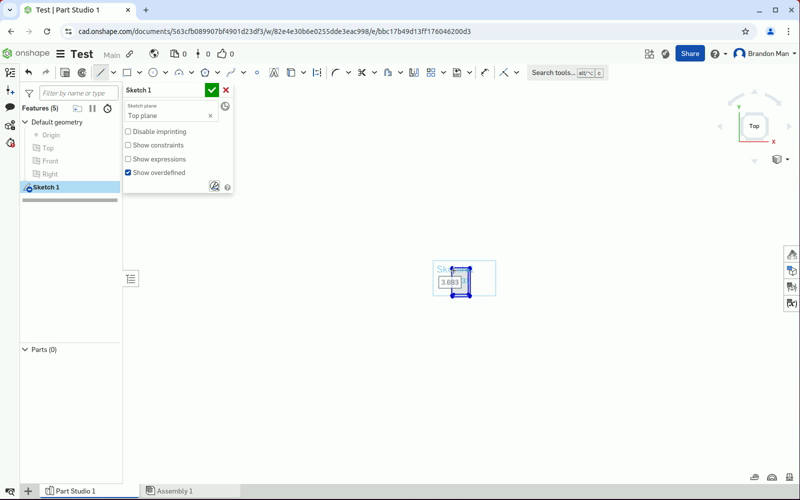
scroll(6)
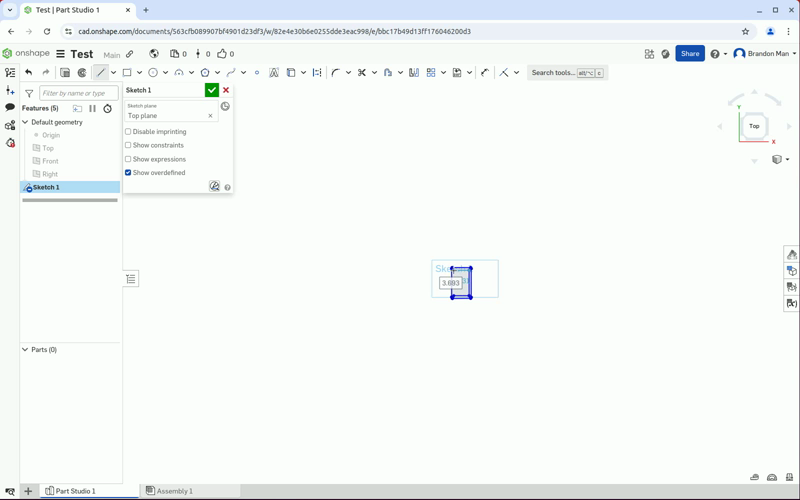
scroll(6)
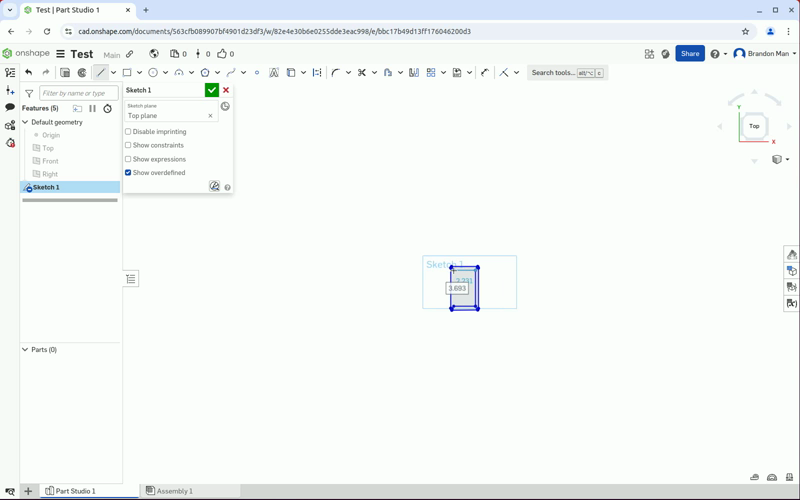
scroll(6)
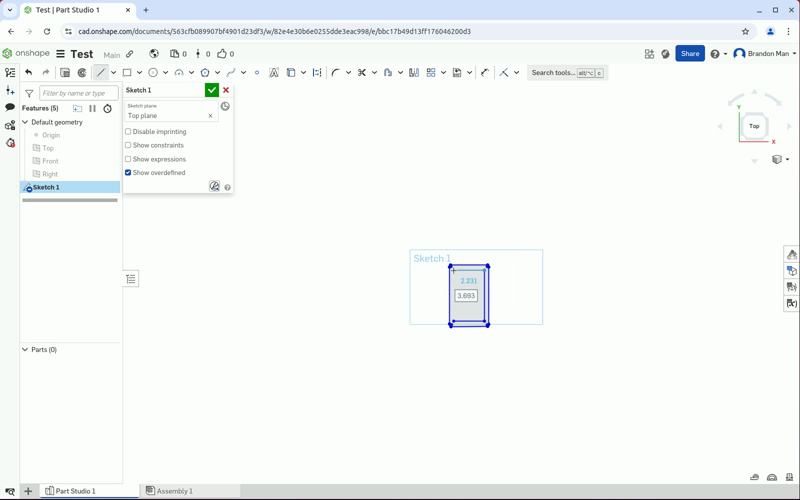
scroll(6)
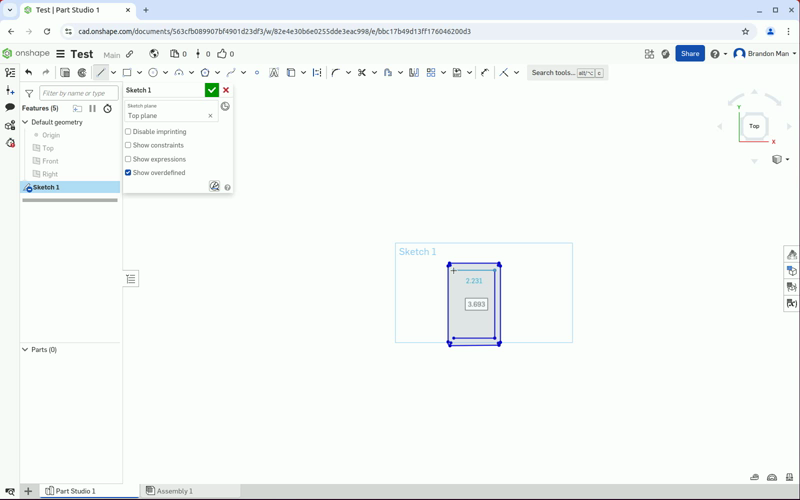
scroll(6)
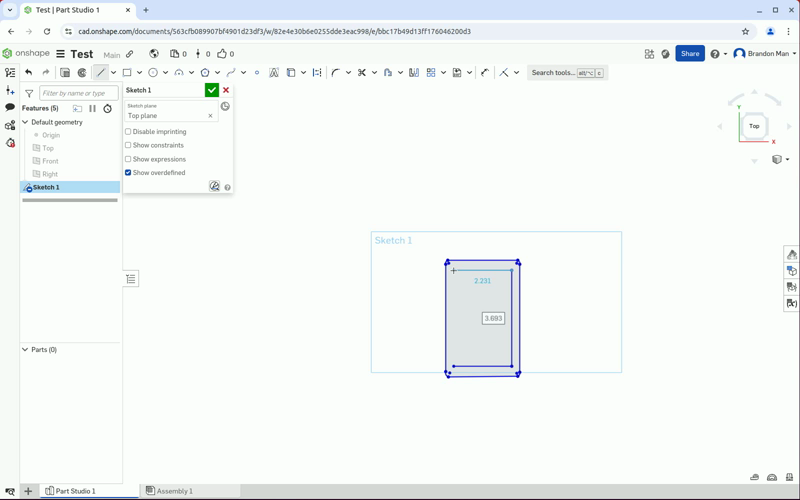
scroll(6)
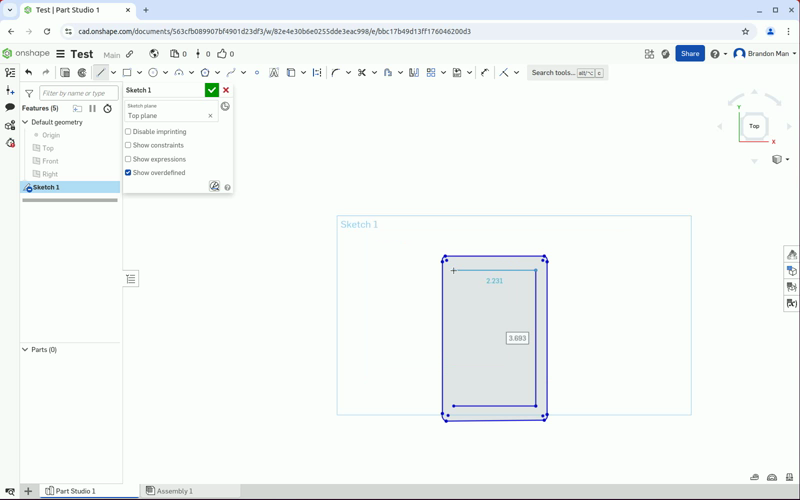
scroll(6)
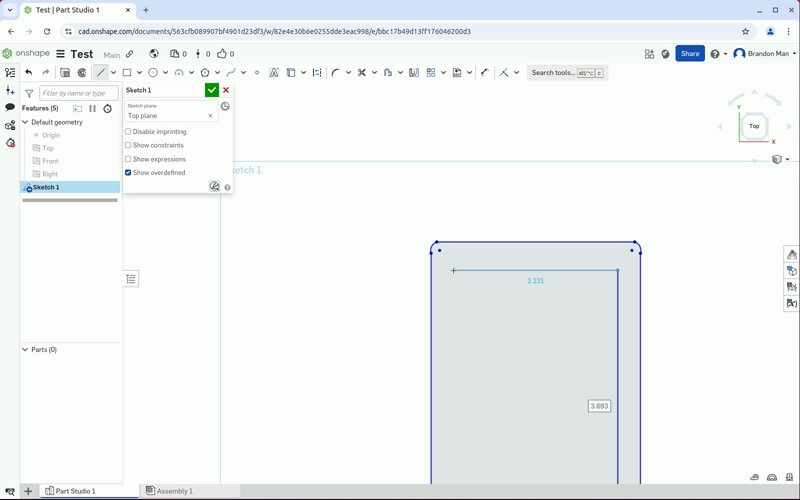
click(453, 270)
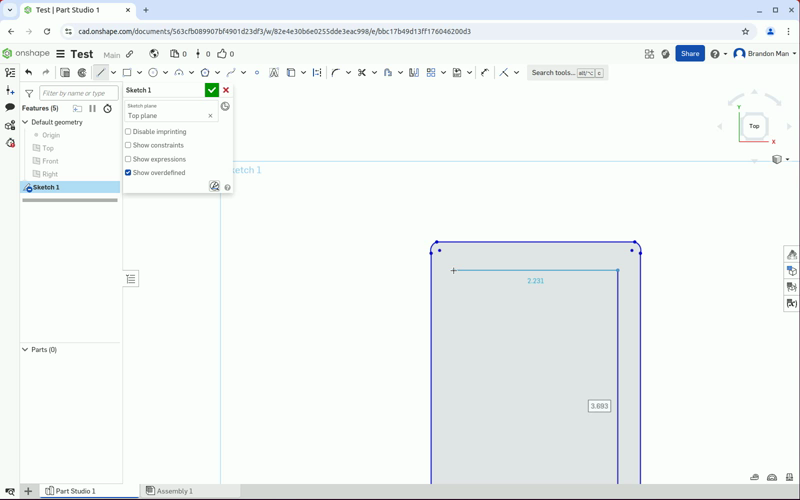
scroll(-6)
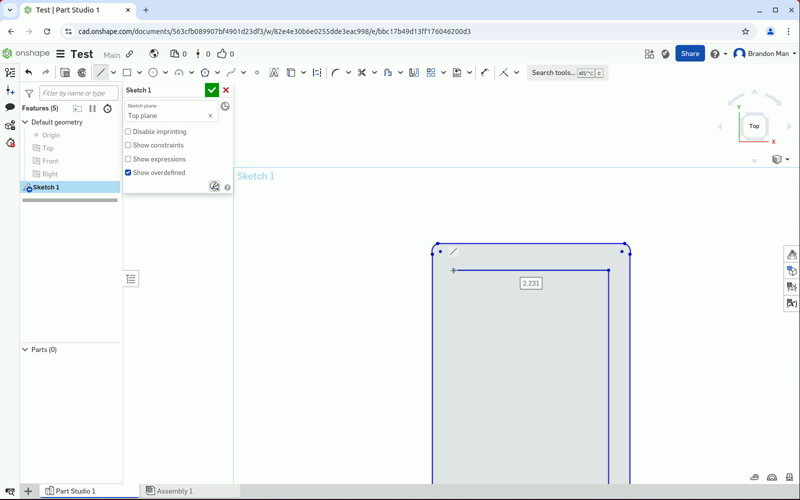
scroll(-6)
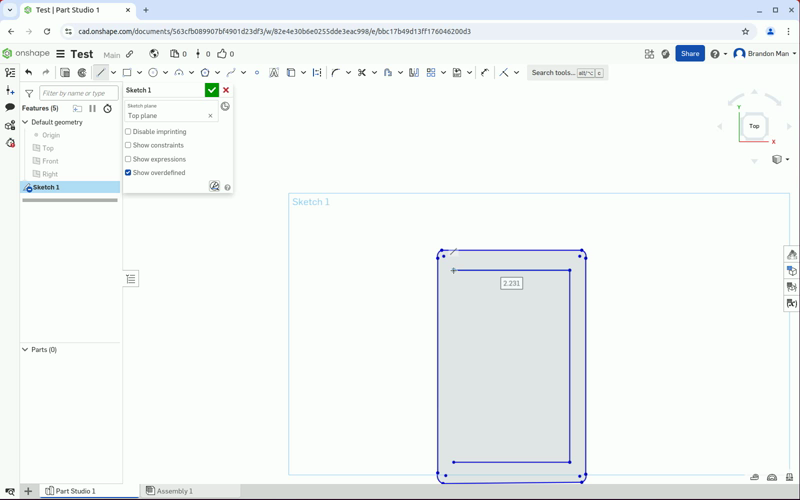
scroll(-6)
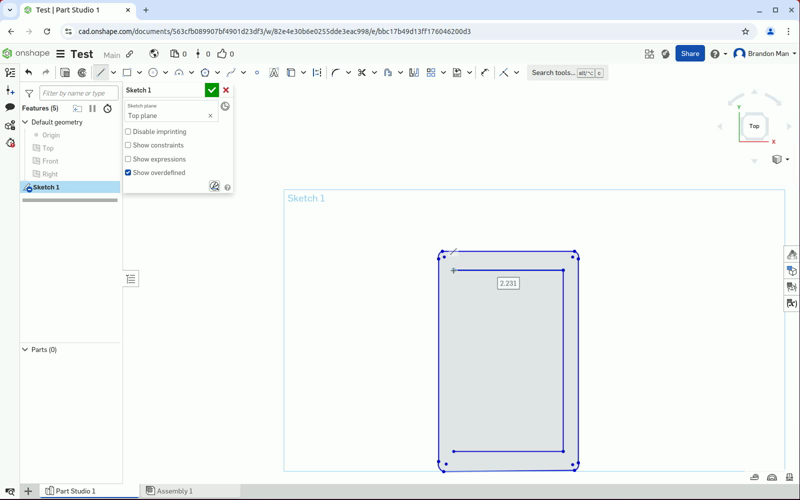
scroll(-6)
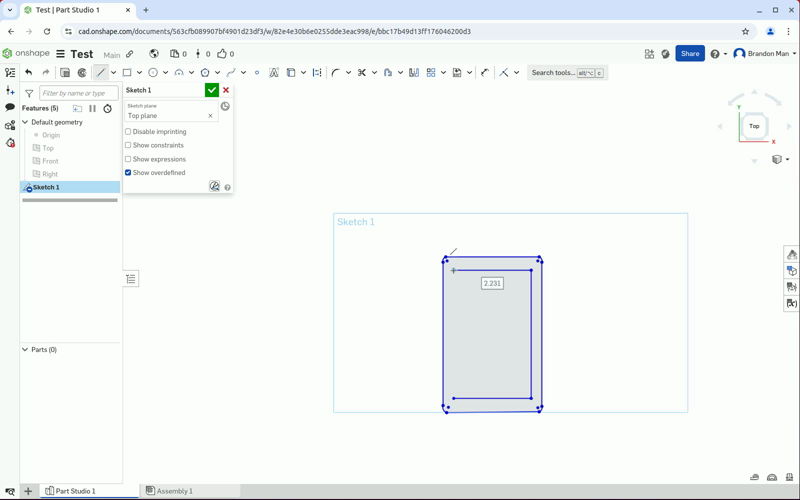
scroll(-6)
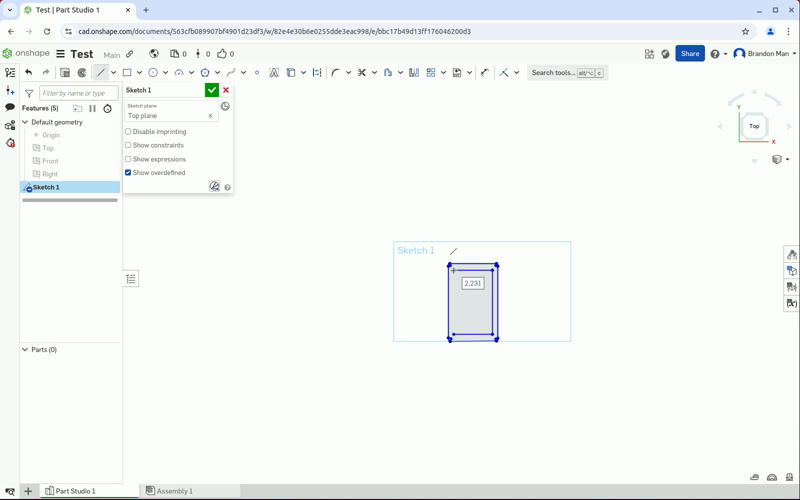
scroll(-6)
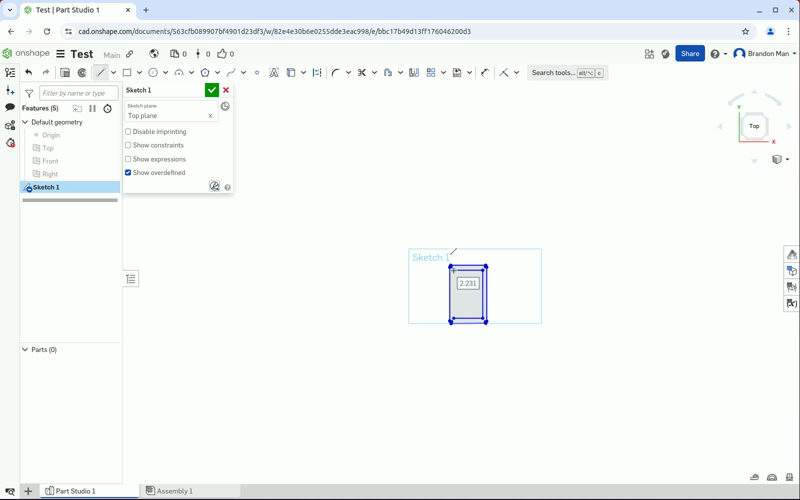
scroll(-6)
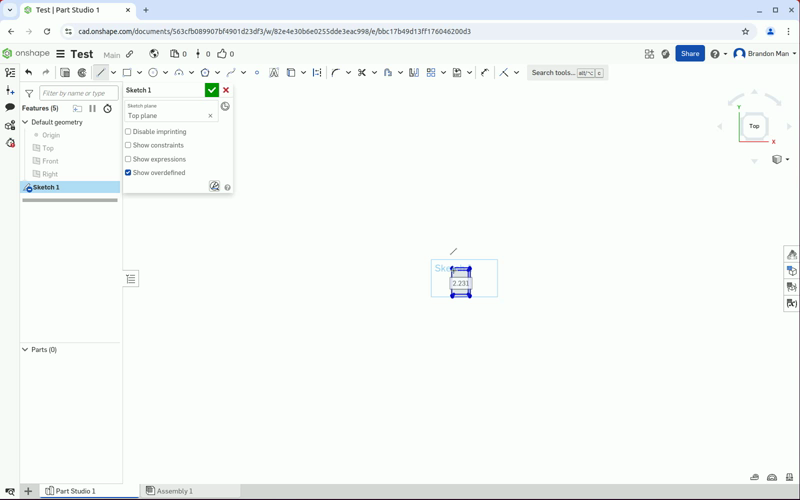
key_up(shift)
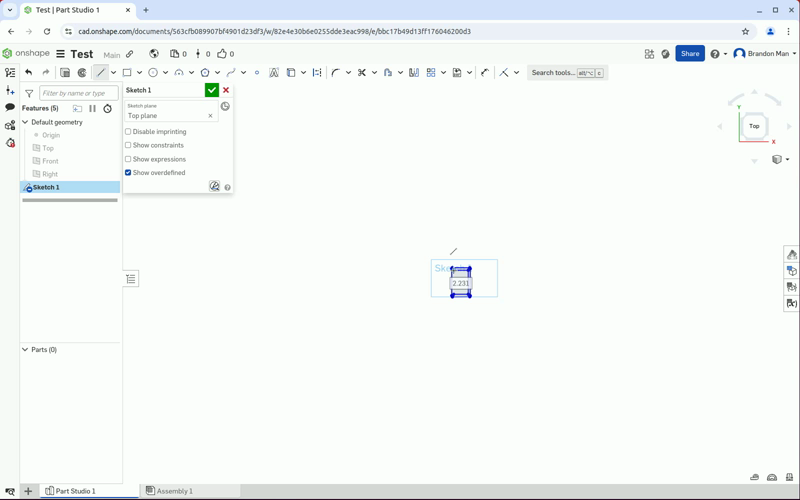
mouse_move(483, 270)
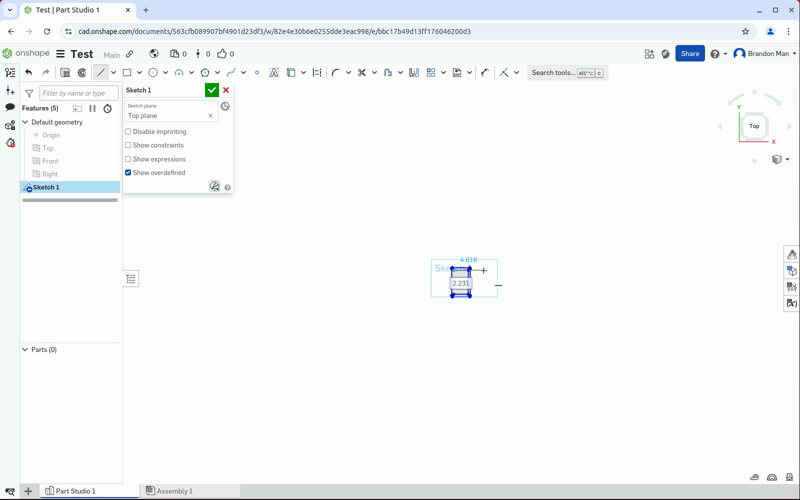
key_down(shift)
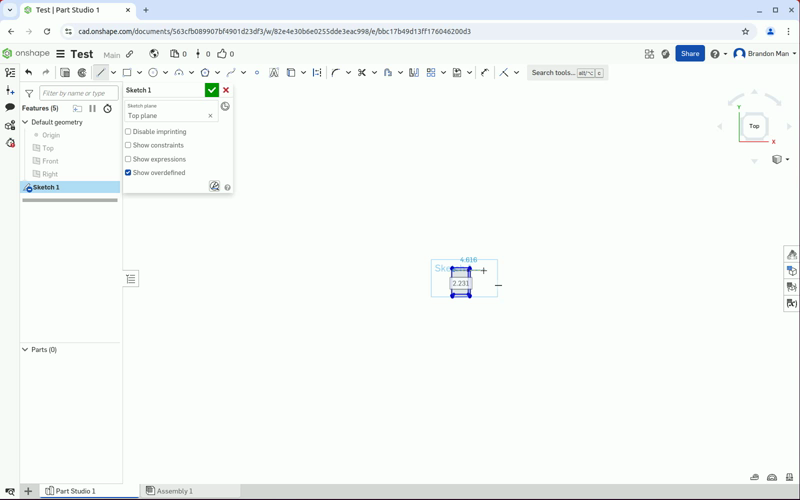
mouse_move(453, 294)
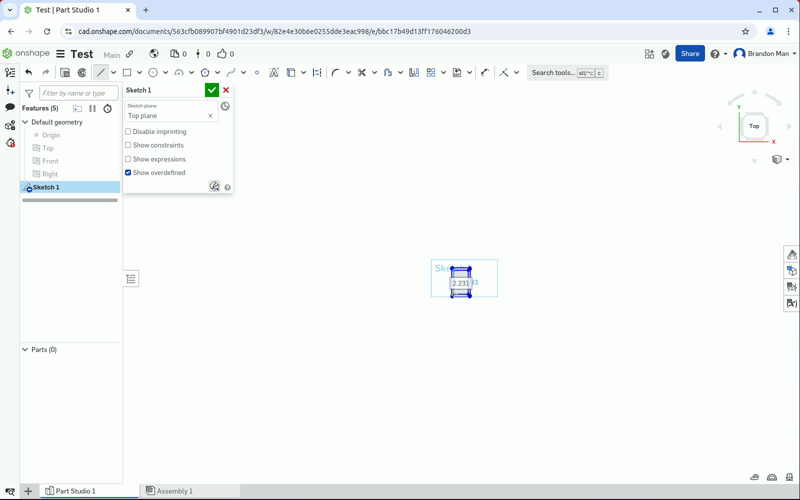
scroll(6)
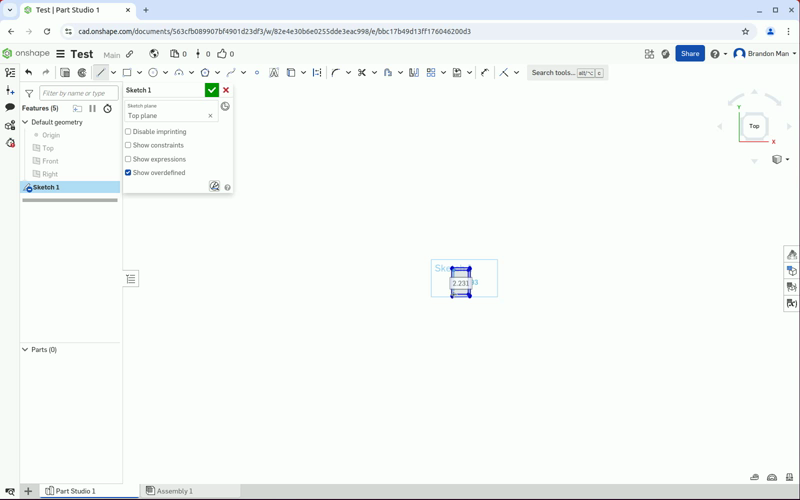
scroll(6)
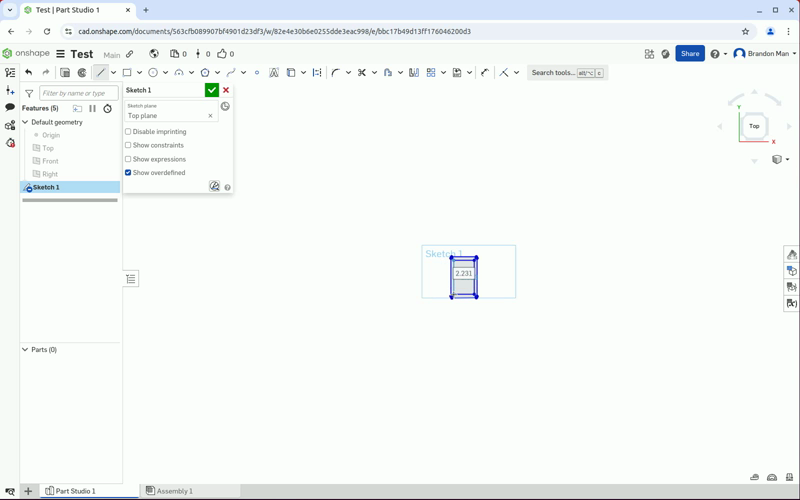
scroll(6)
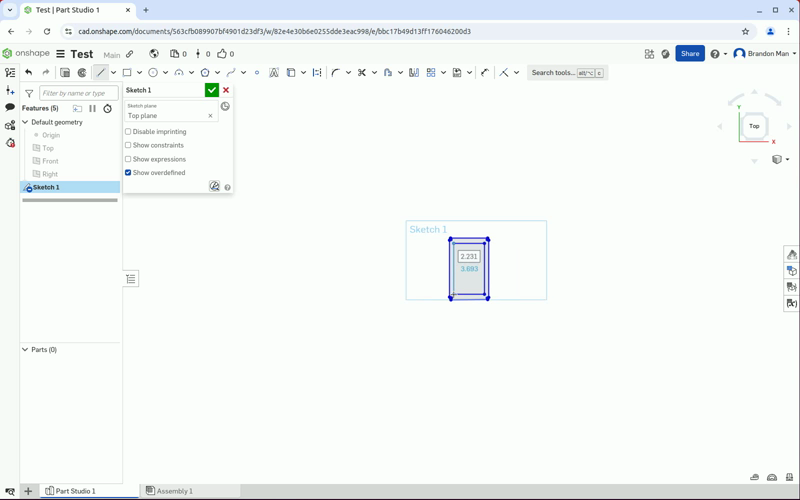
scroll(6)
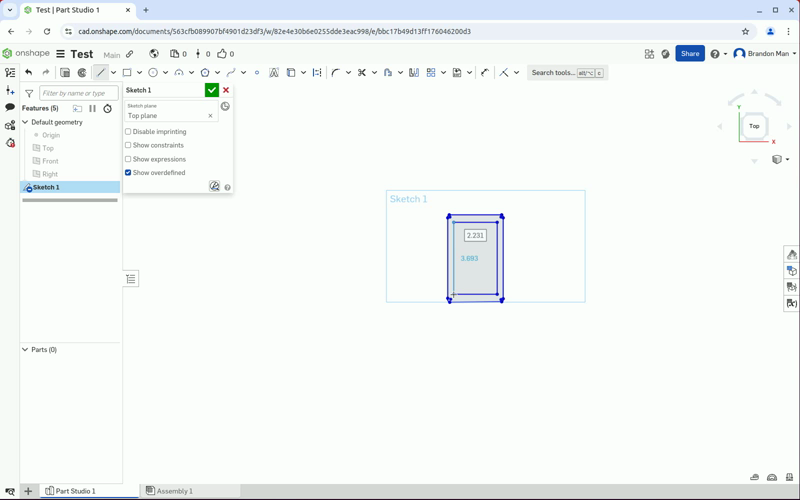
scroll(6)
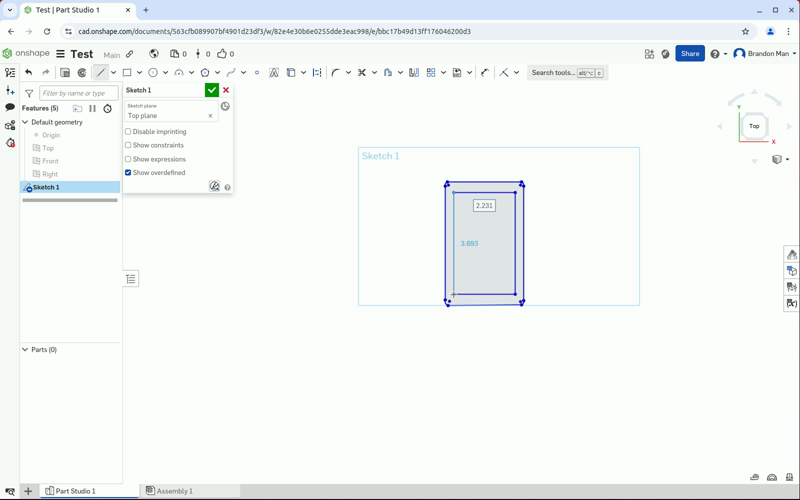
scroll(6)
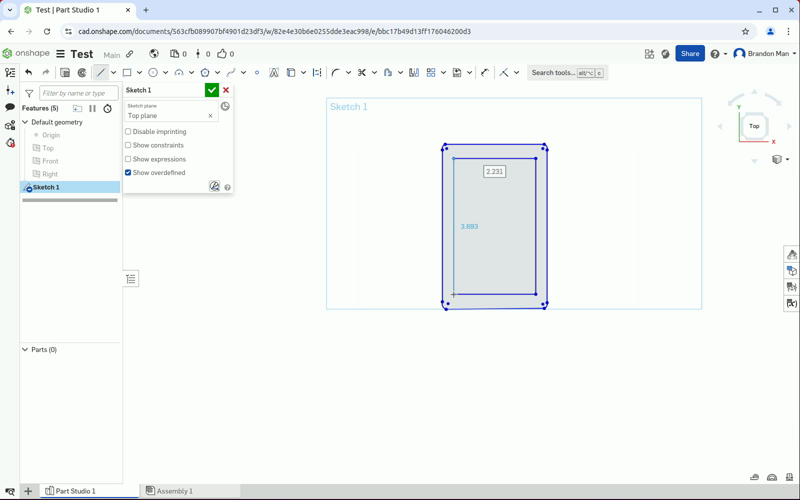
scroll(6)
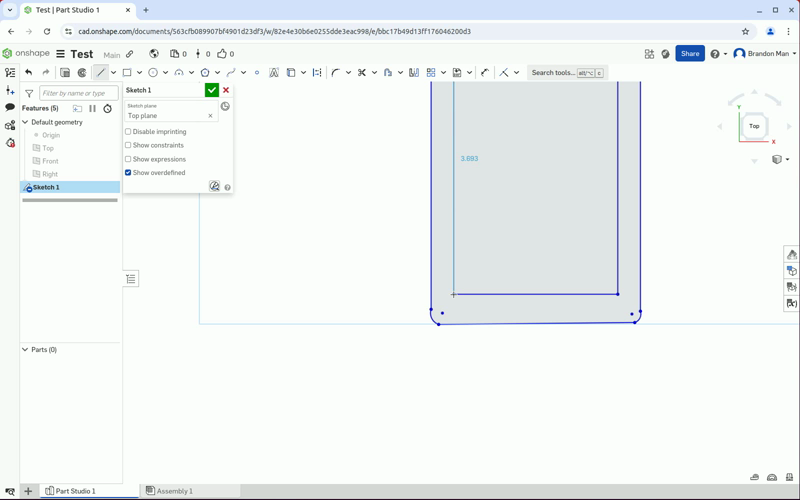
key_up(shift)
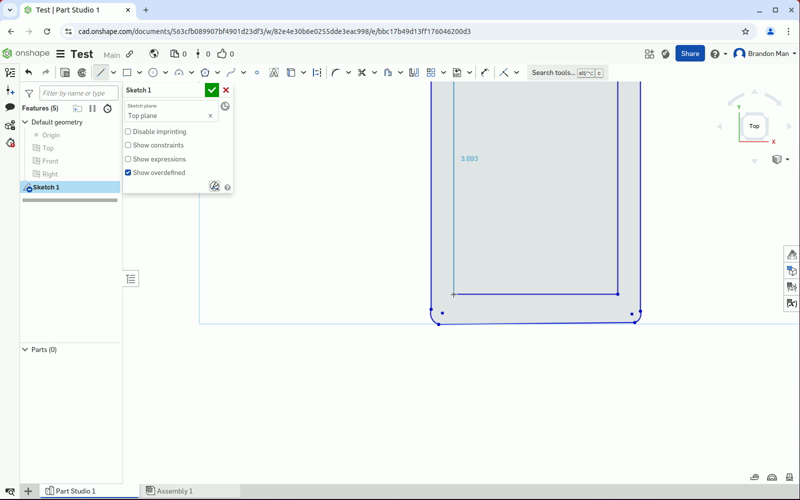
click(453, 294)
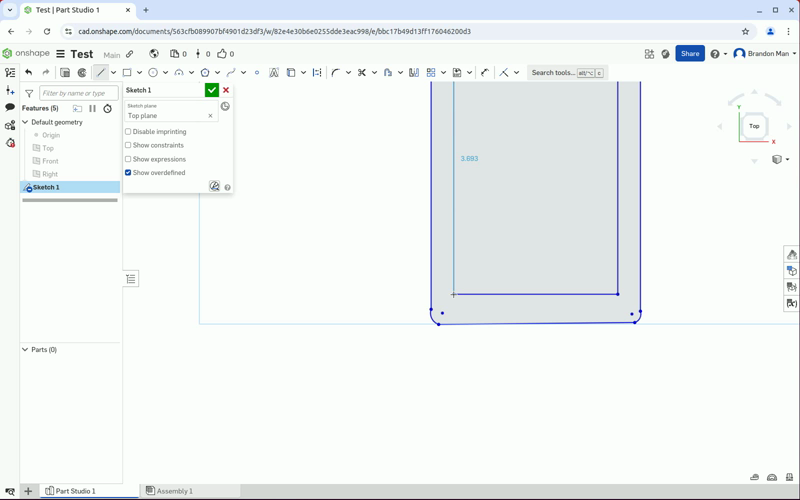
scroll(-6)
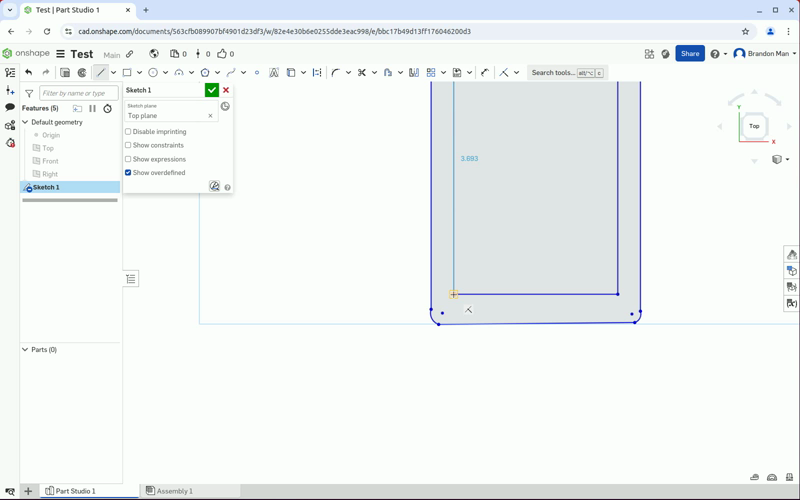
scroll(-6)
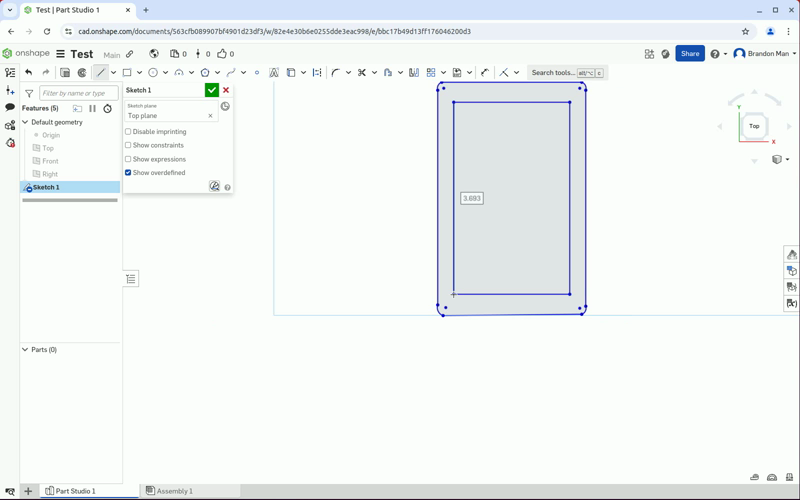
scroll(-6)
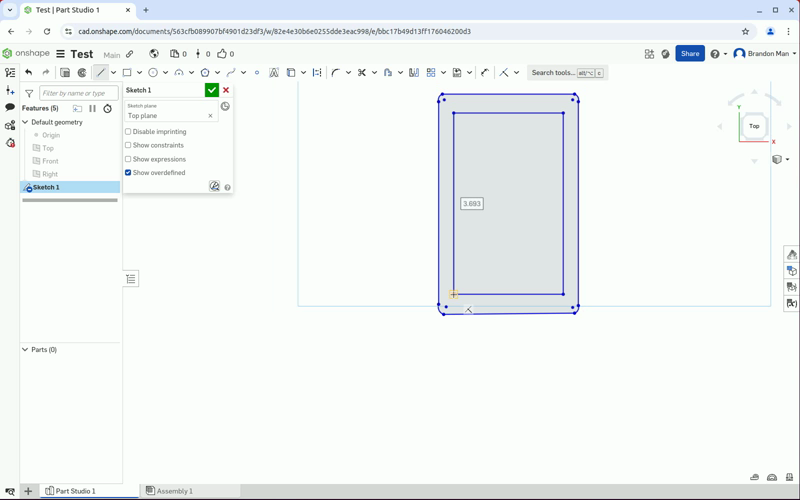
scroll(-6)
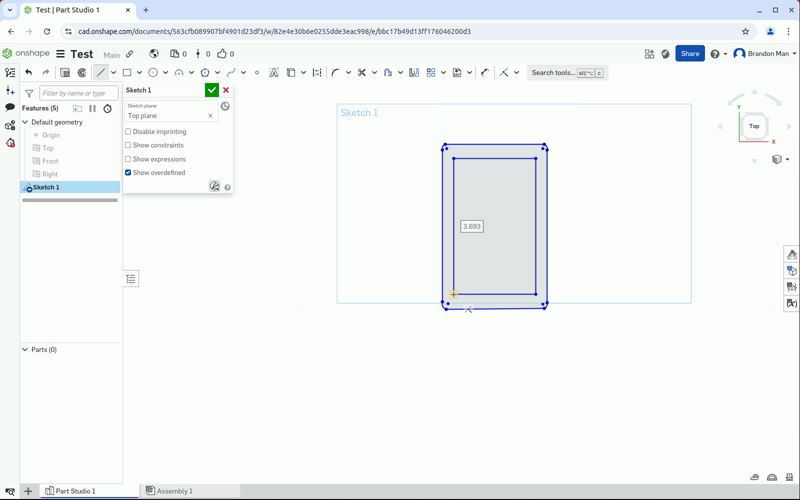
scroll(-6)
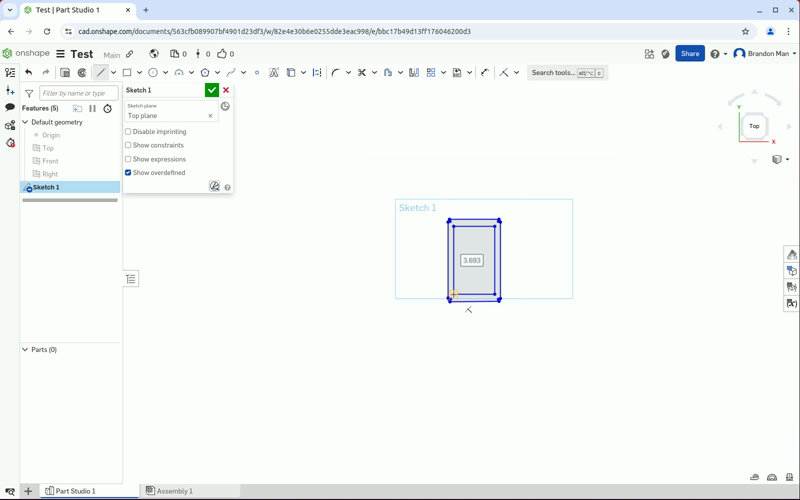
scroll(-6)
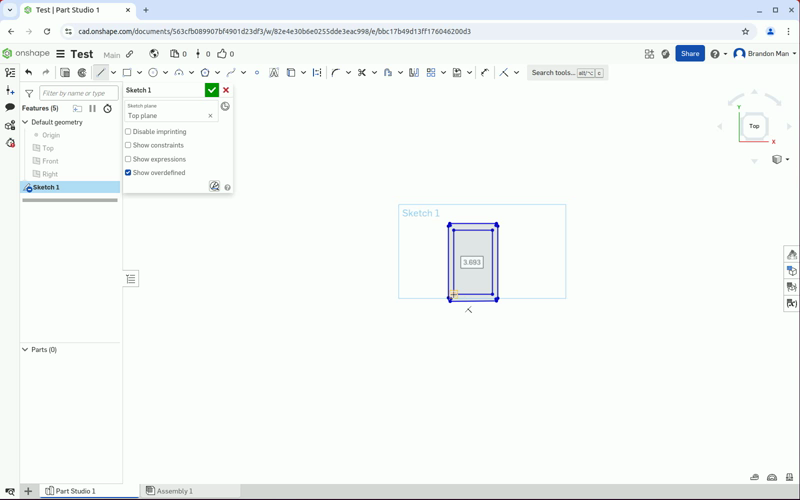
scroll(-6)
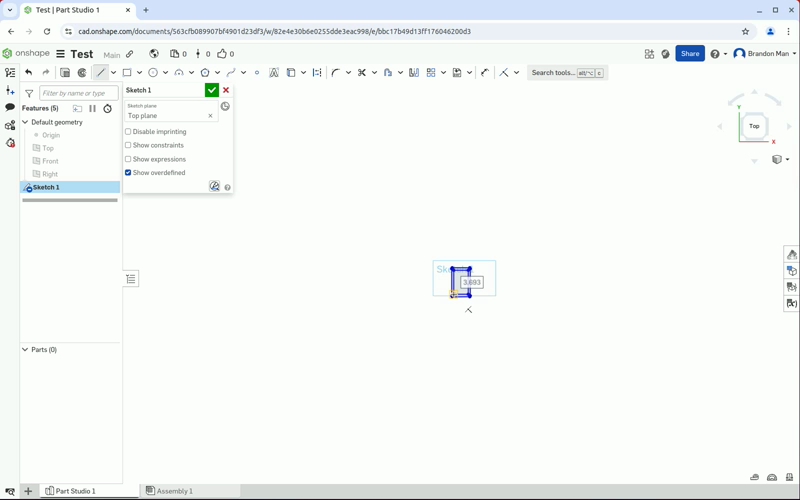
key(esc)
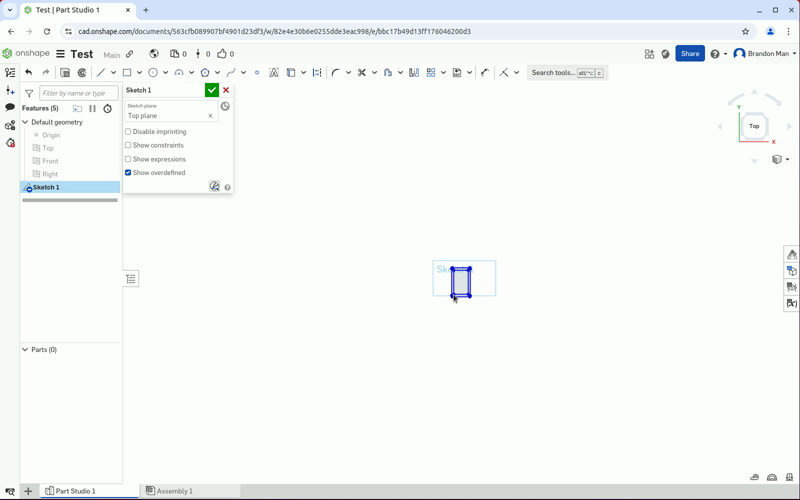
mouse_move(469, 268)
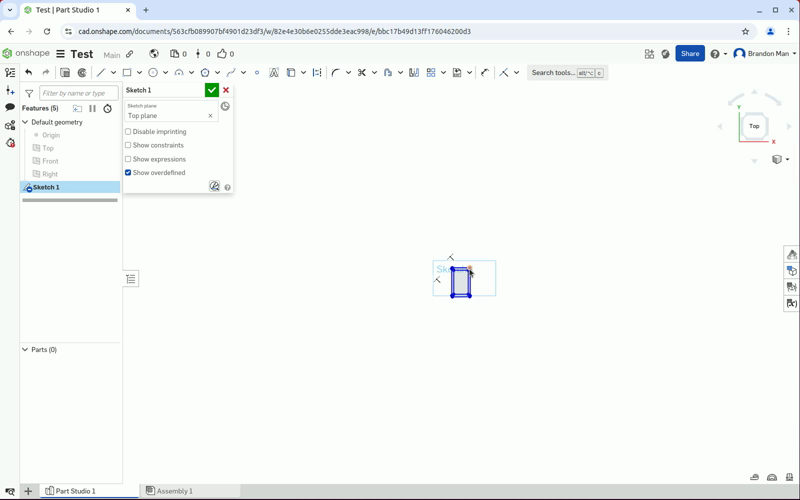
scroll(6)
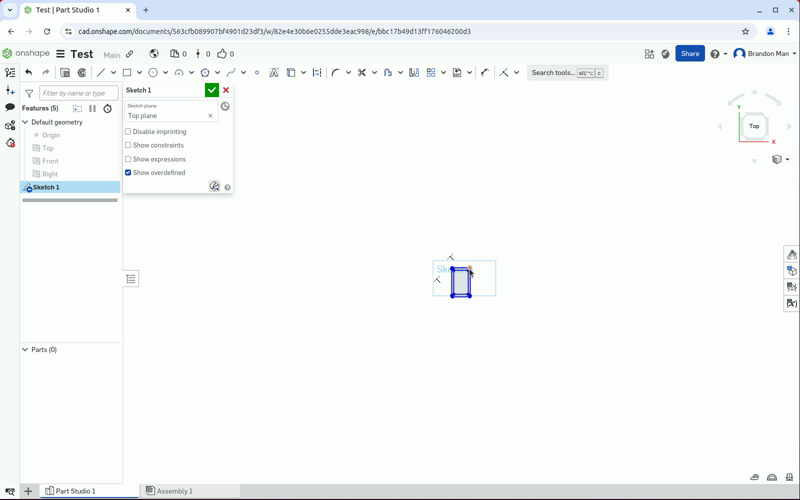
scroll(6)
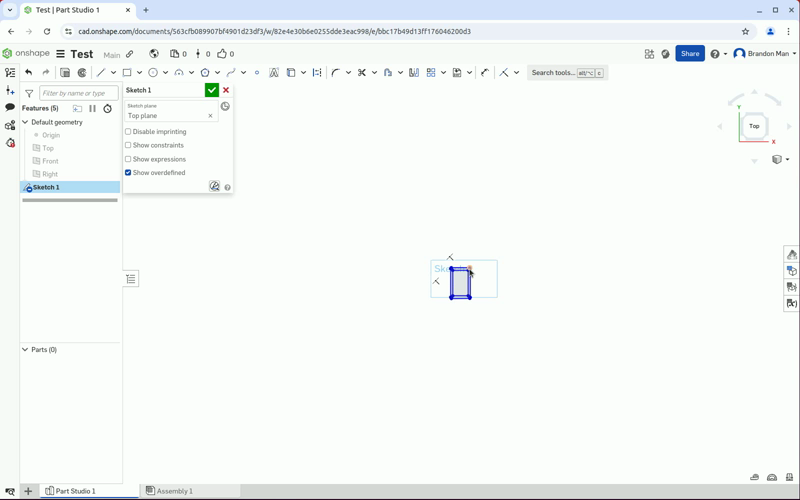
scroll(6)
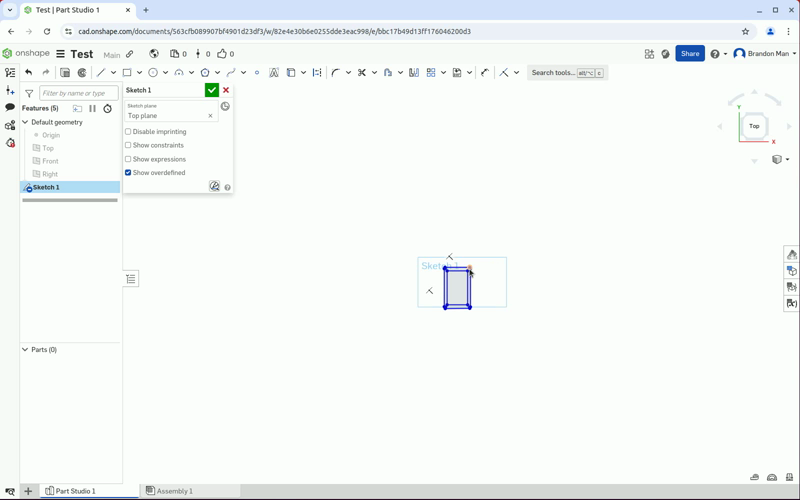
scroll(6)
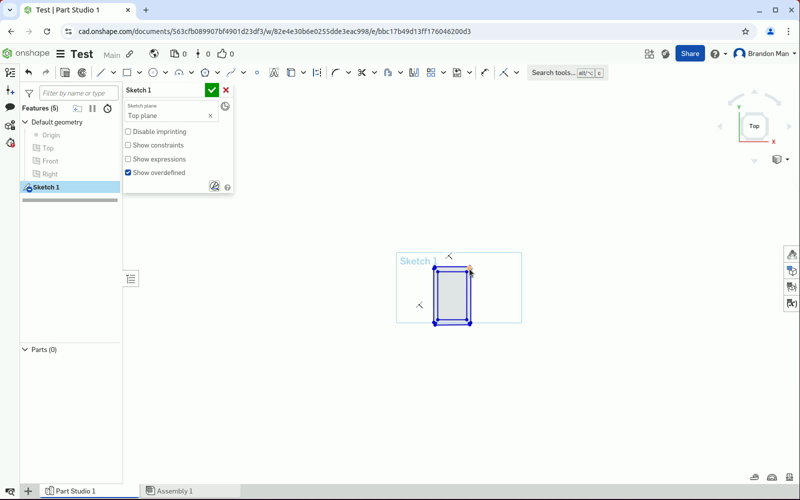
scroll(6)
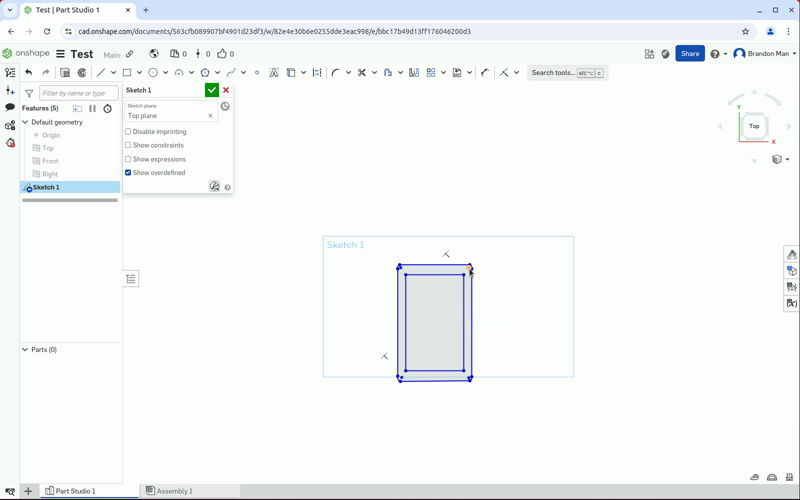
scroll(6)
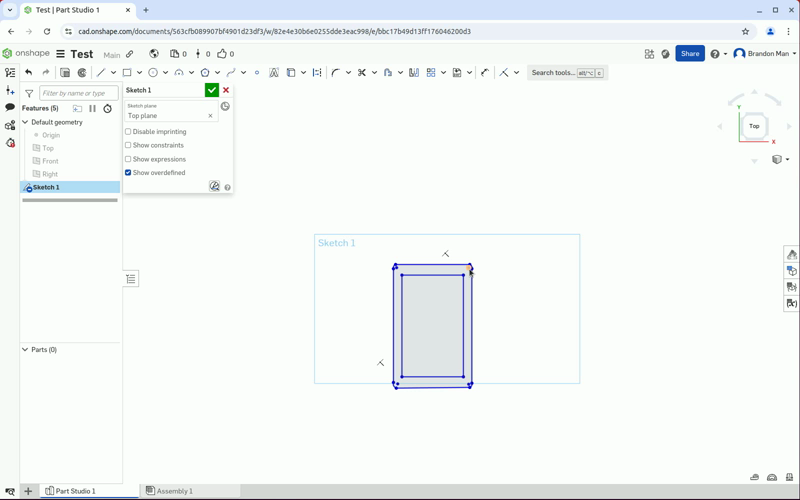
scroll(6)
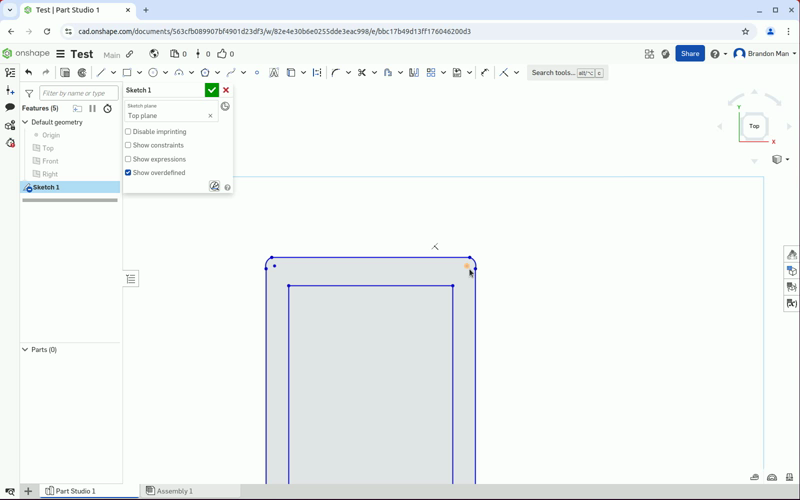
click(469, 268)
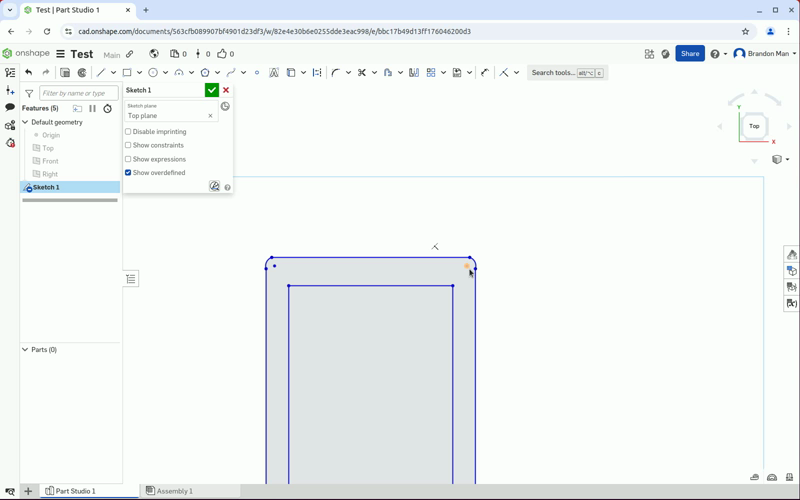
scroll(-6)
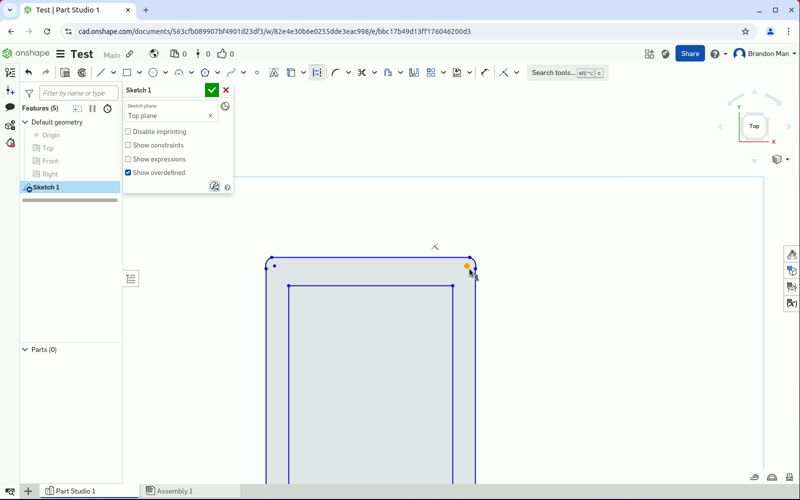
scroll(-6)
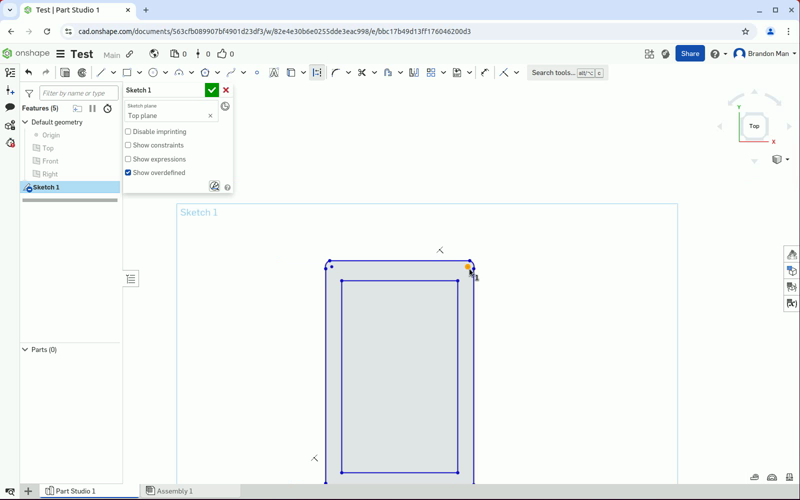
scroll(-6)
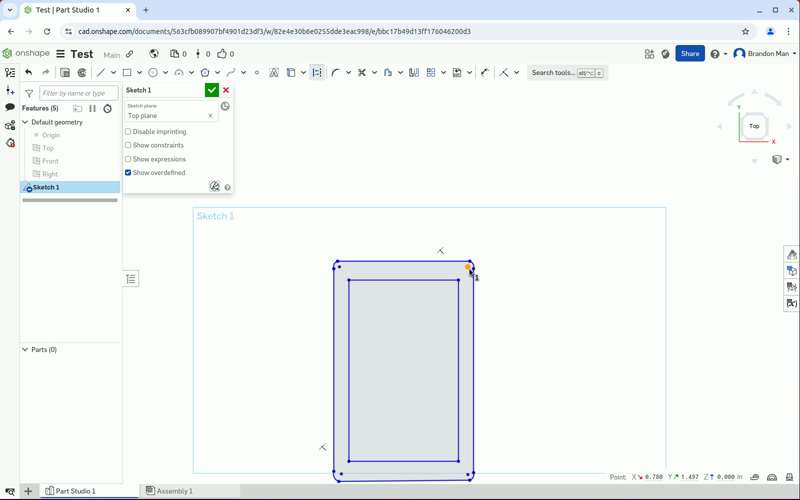
scroll(-6)
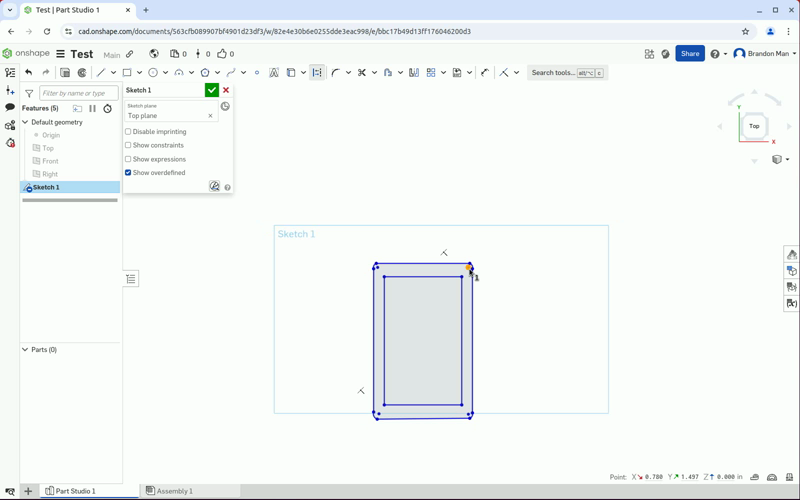
scroll(-6)
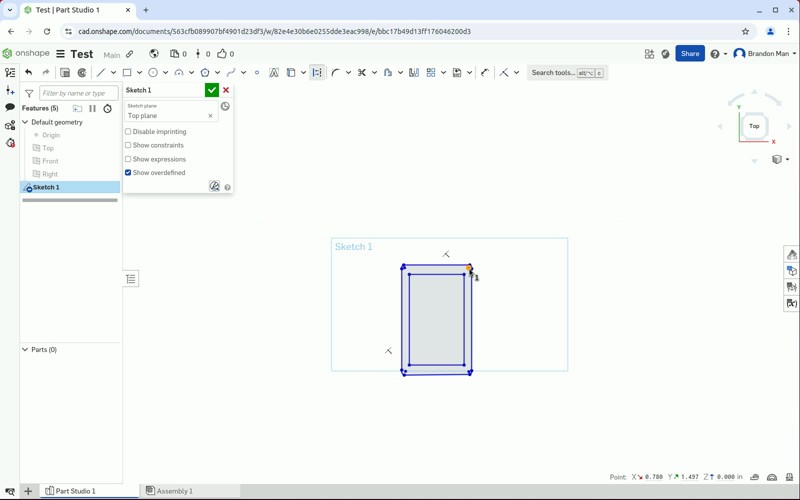
scroll(-6)
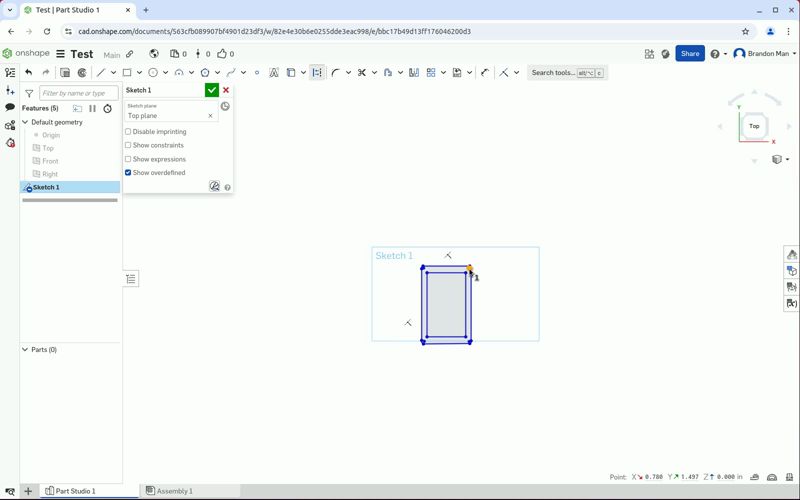
scroll(-6)
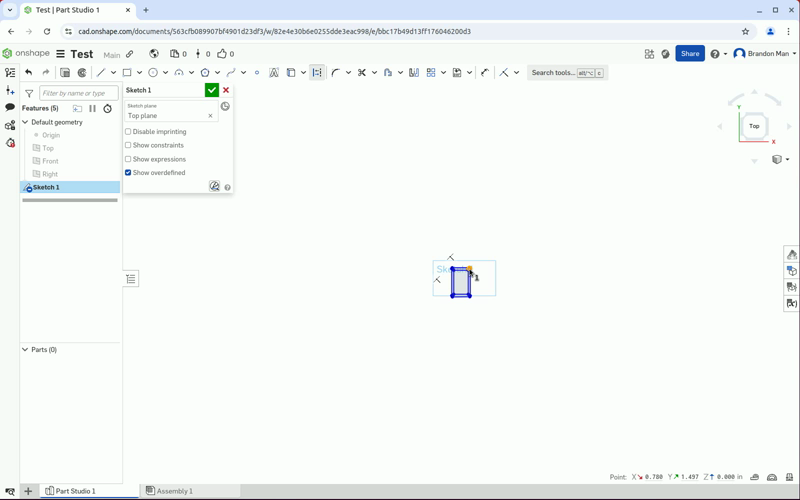
mouse_move(73, 352)
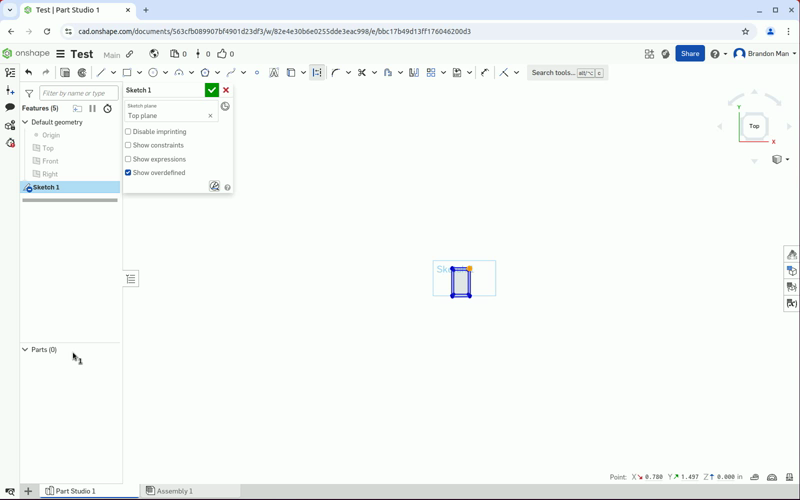
key(shift+y)
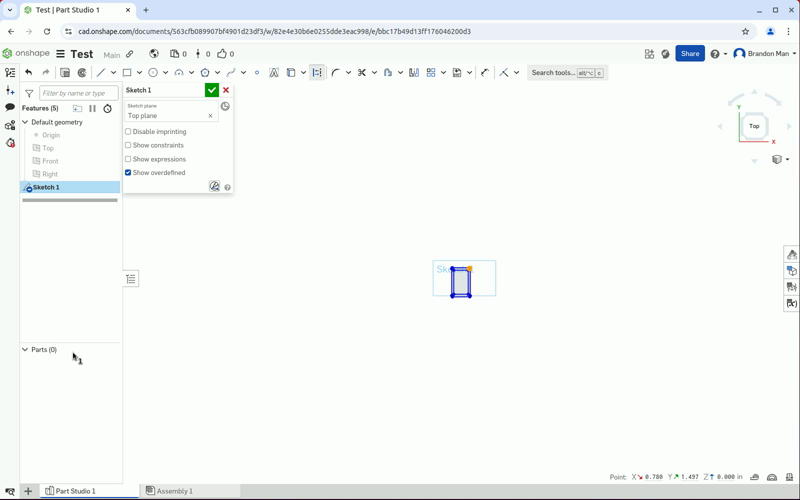
key(shift+e)
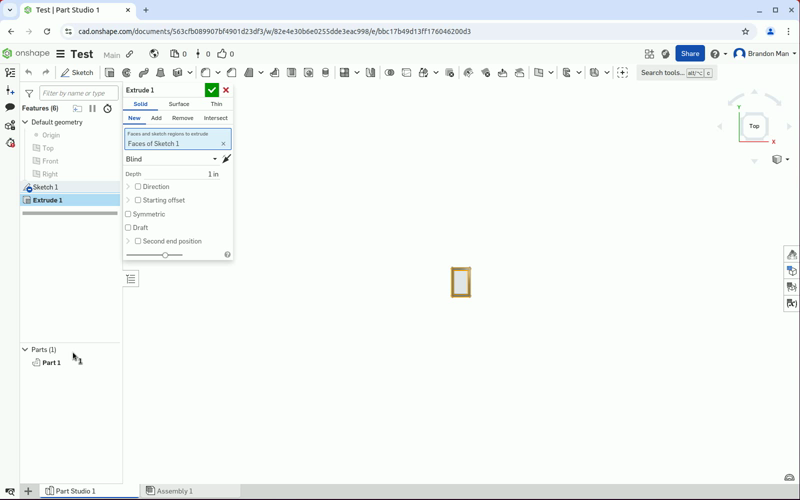
mouse_move(143, 106)
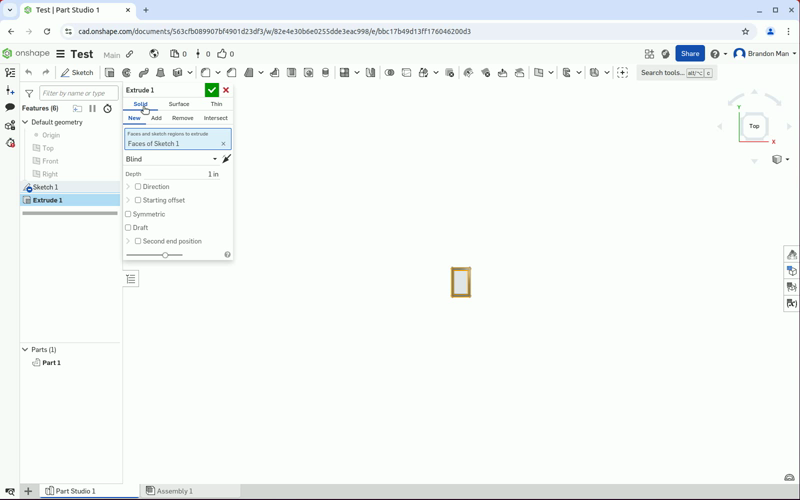
click(143, 106)
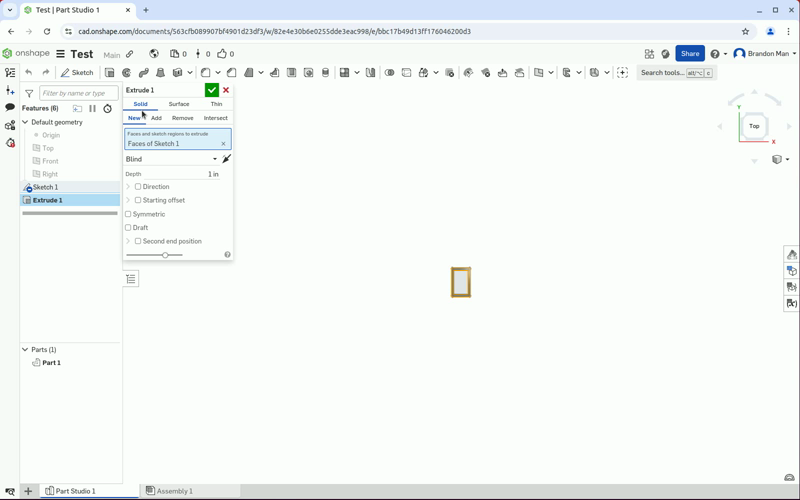
mouse_move(137, 120)
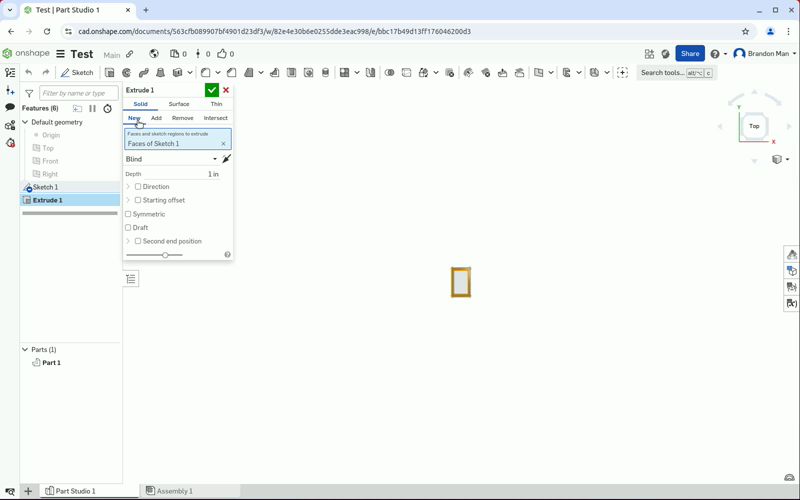
click(137, 120)
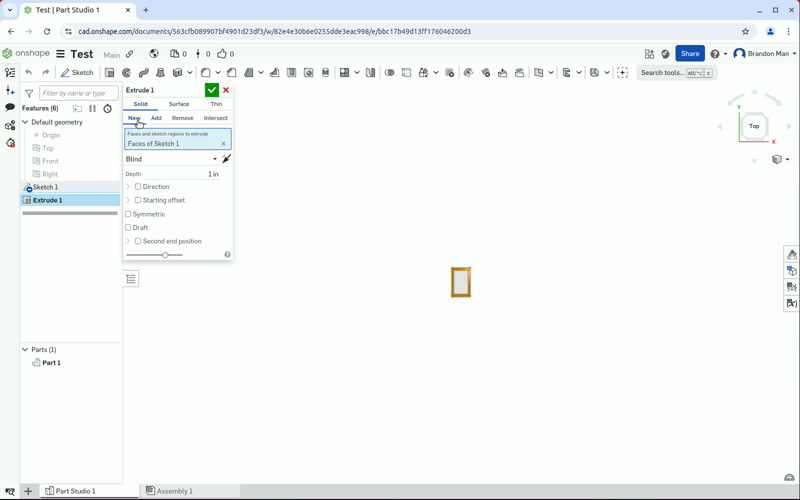
key(tab, 4)
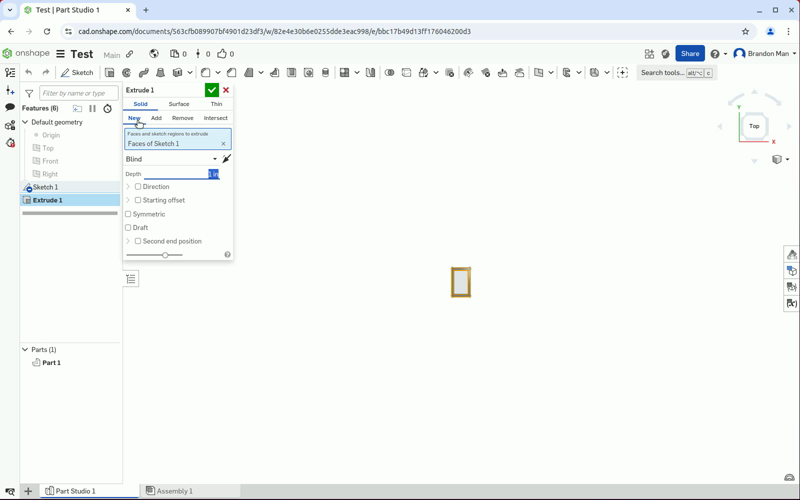
text(23.108)
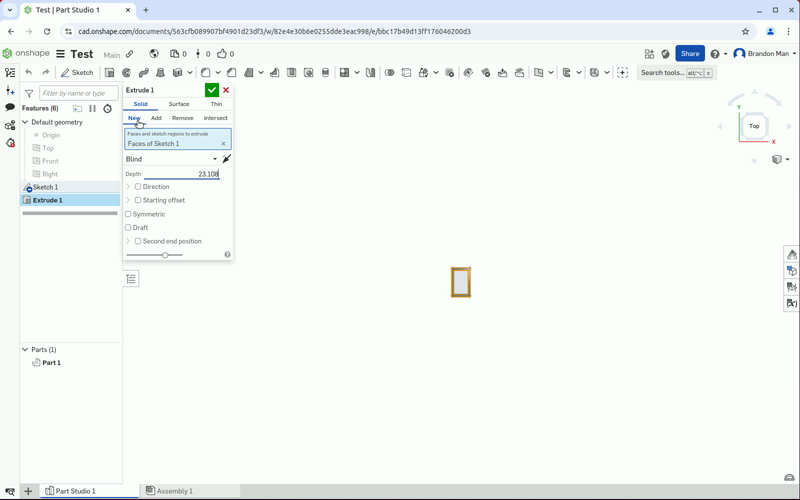
key(enter)
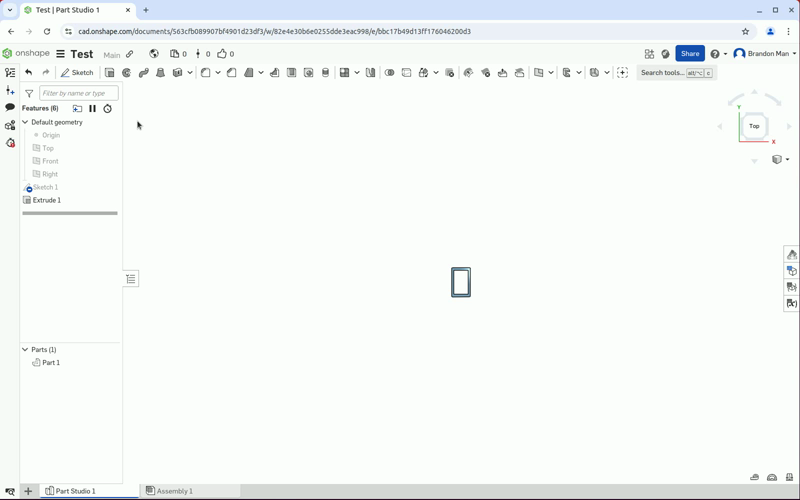
key(shift+h)
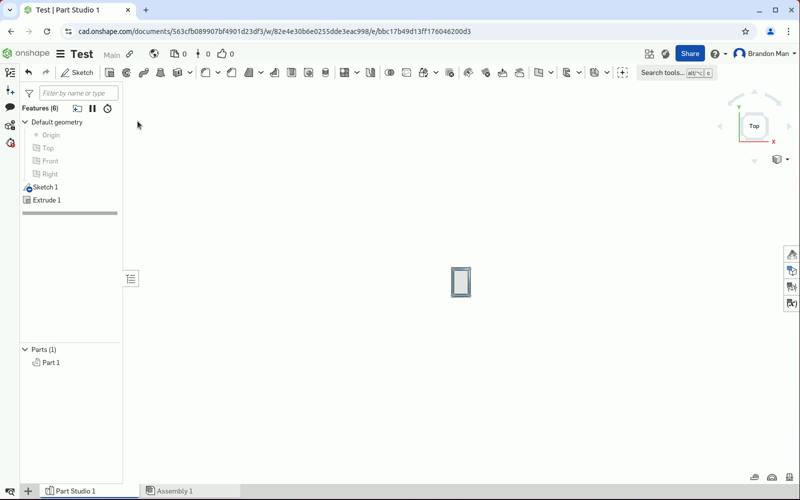
key(shift+h)
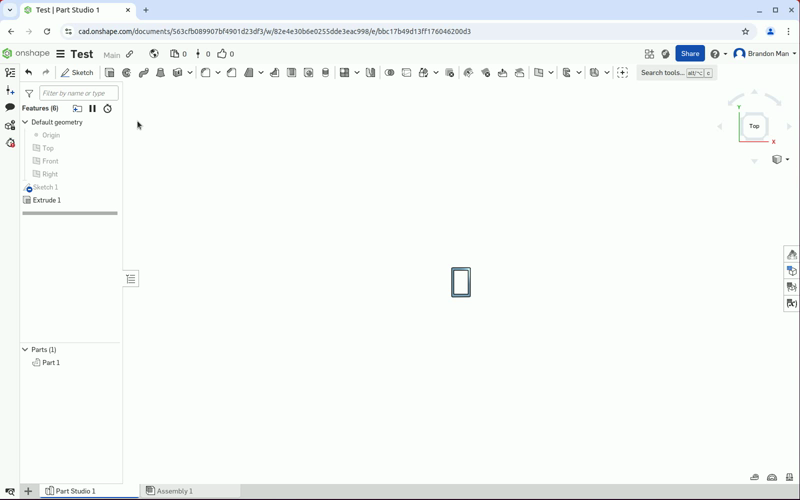
mouse_move(73, 189)
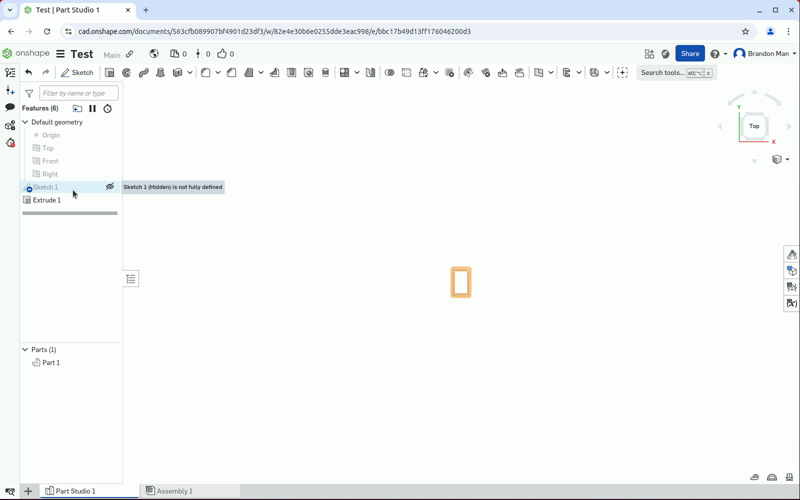
click(73, 189)
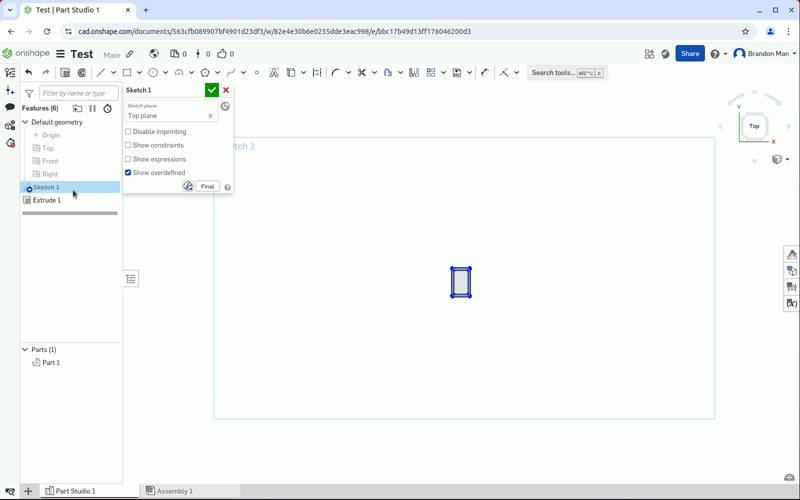
mouse_move(229, 92)
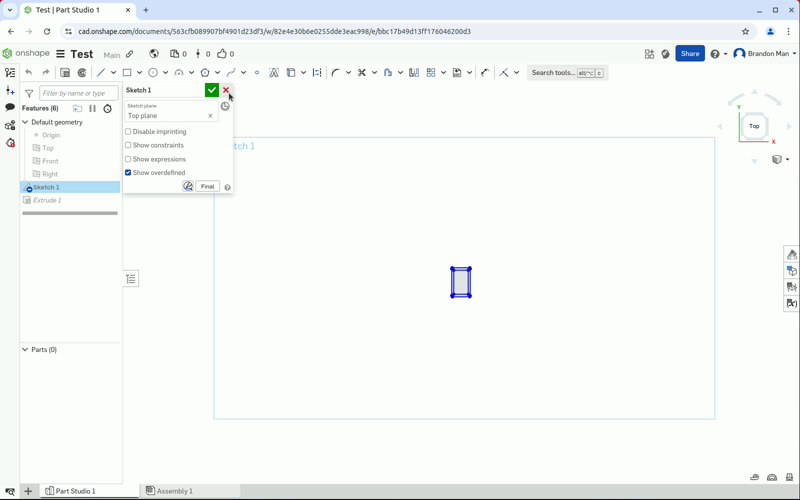
click(229, 92)
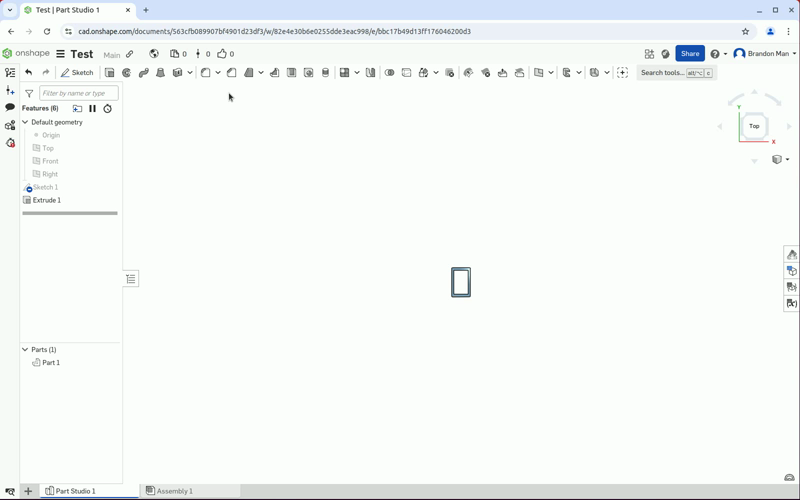
mouse_move(73, 352)
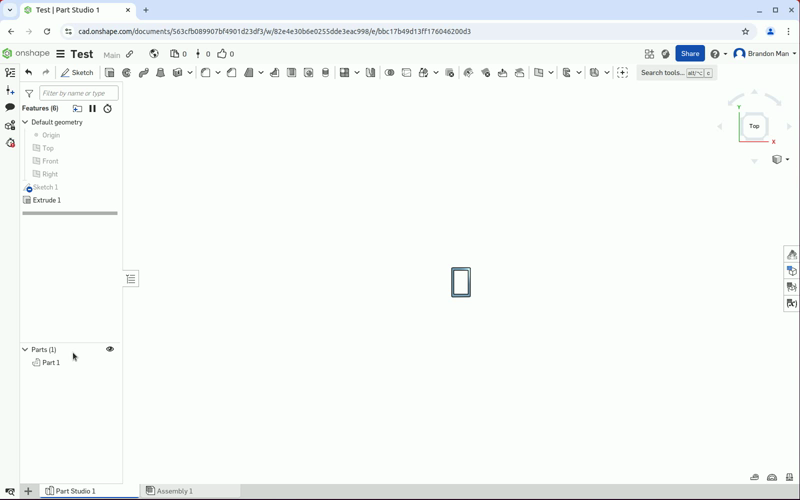
key(y)
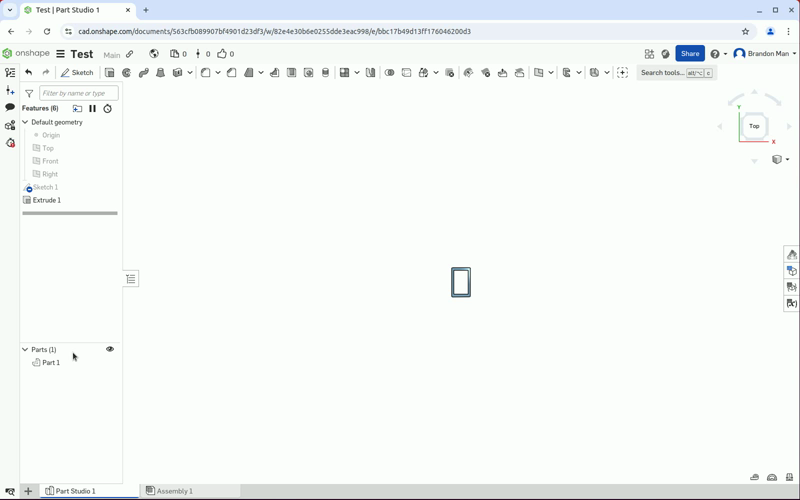
key(shift+p)
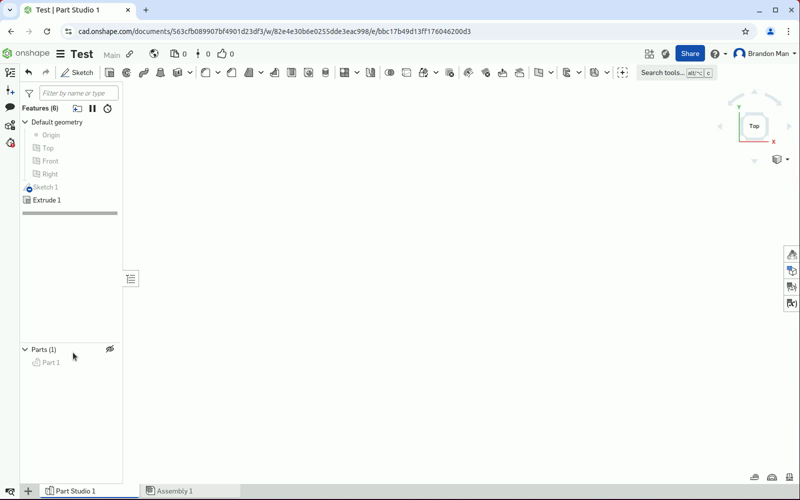
key(space)
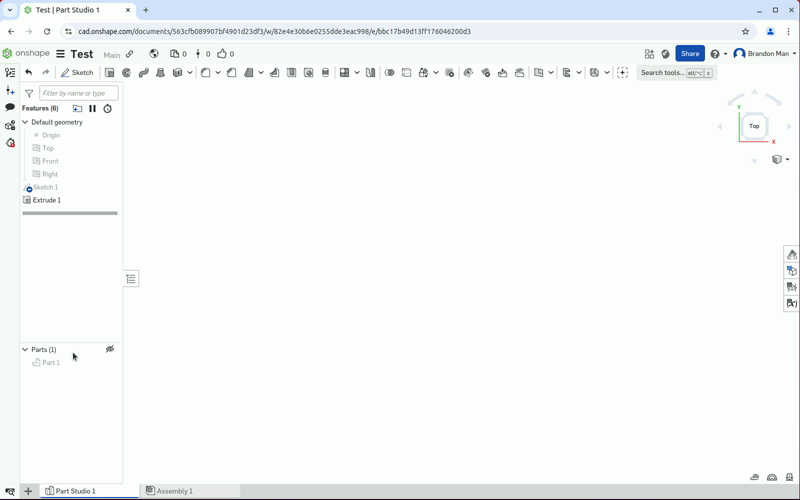
key_down(shift)
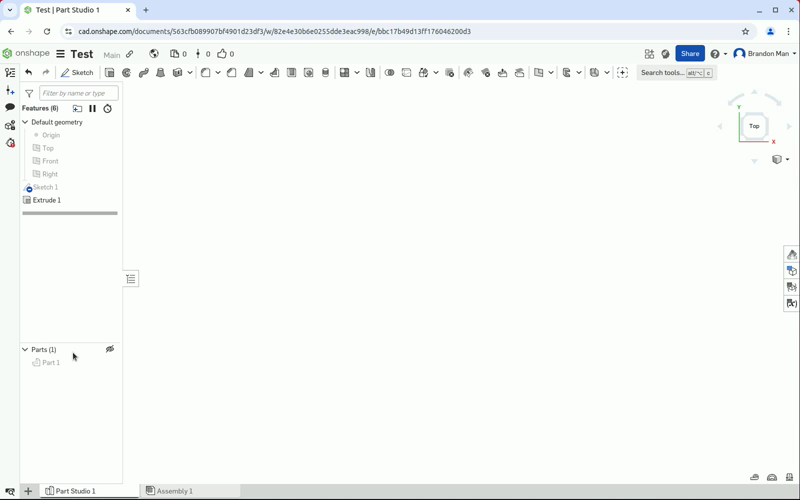
key(up)
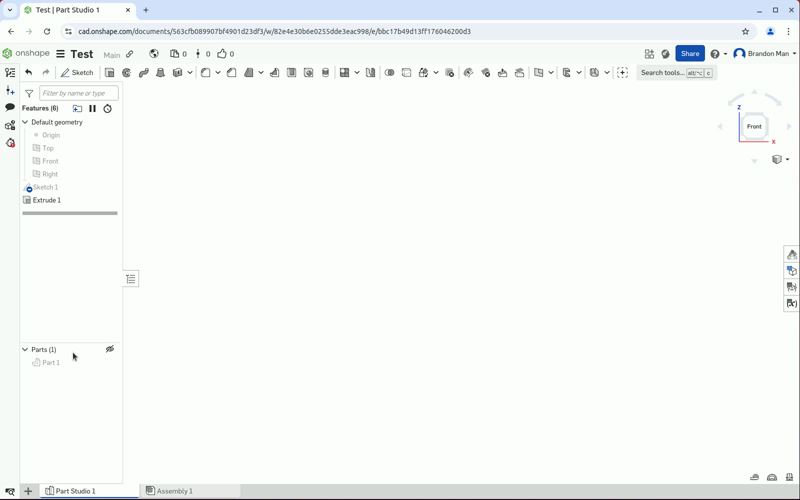
key_up(shift)
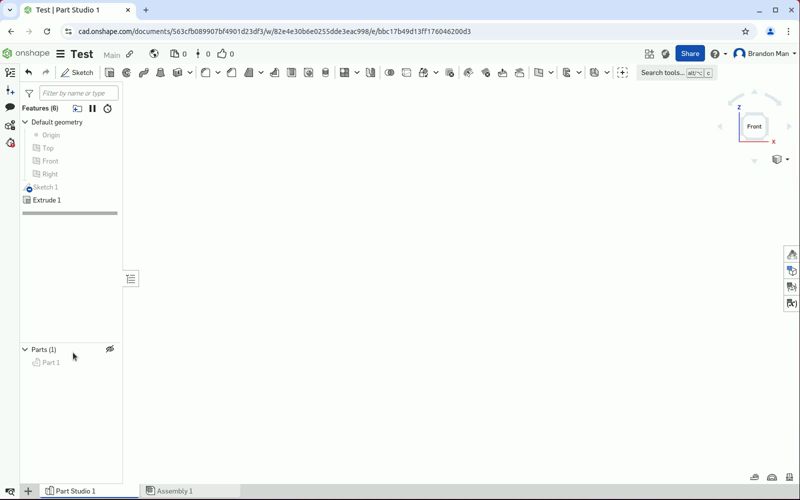
key(space)
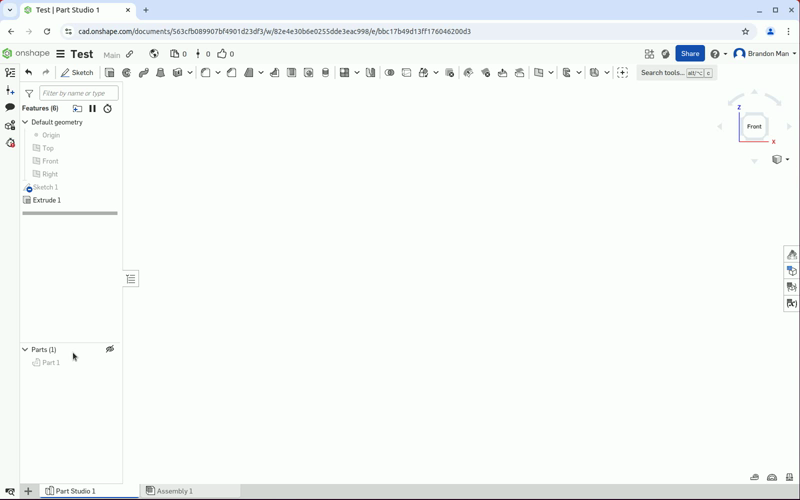
key_down(shift)
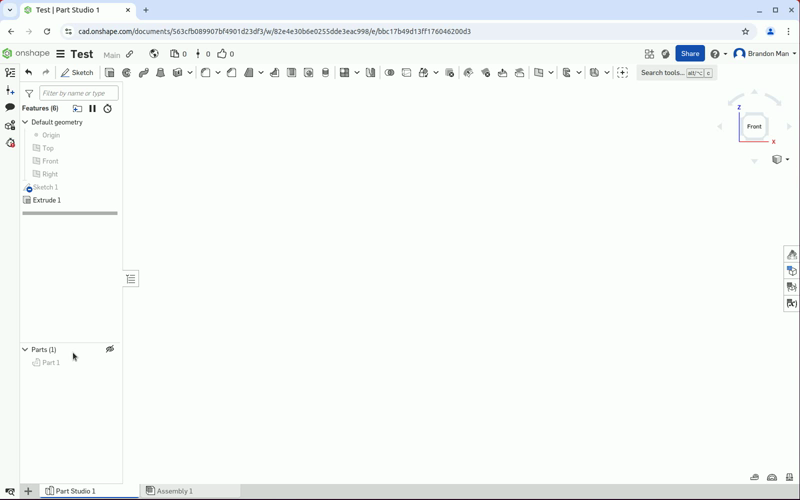
key(left)
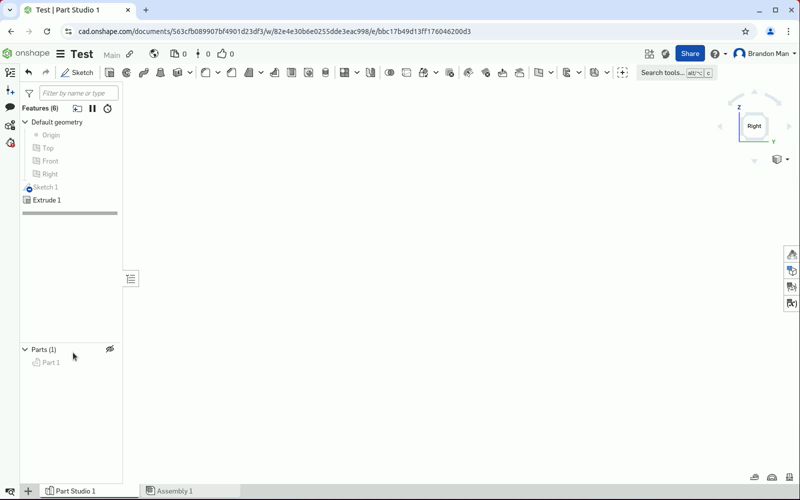
key_up(shift)
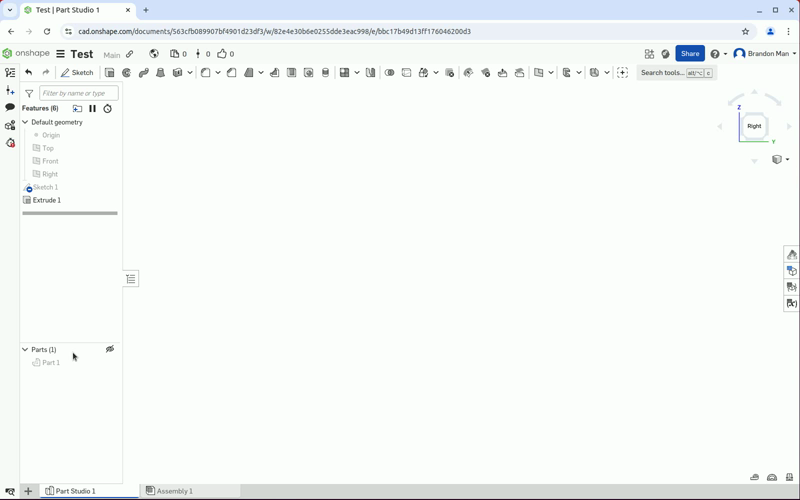
mouse_move(73, 352)
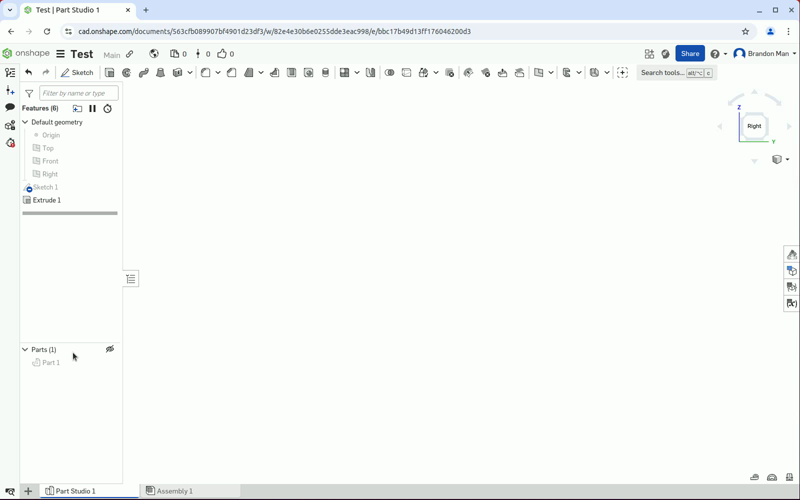
key(shift+y)
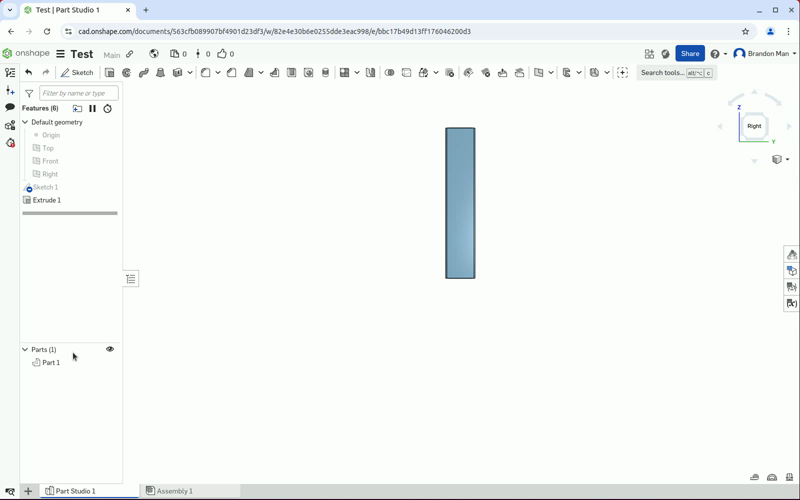
mouse_move(541, 75)
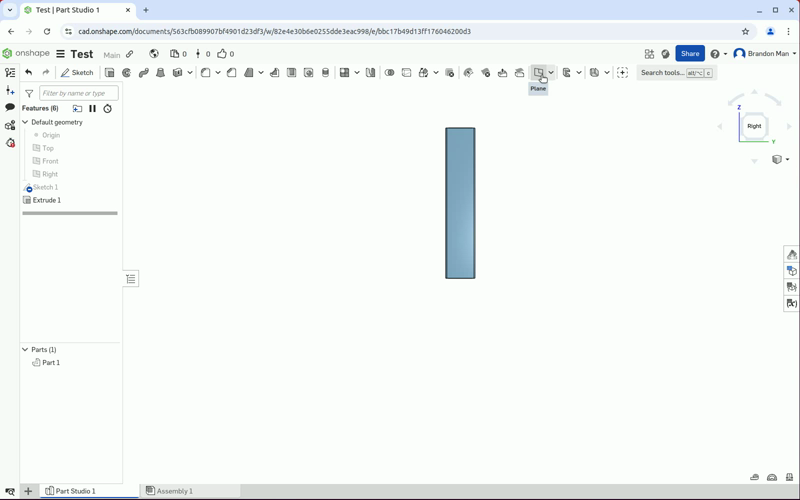
click(541, 75)
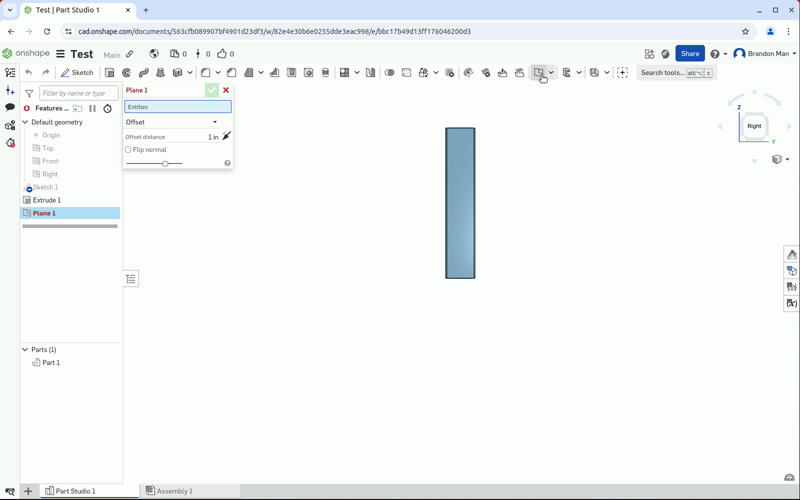
mouse_move(73, 176)
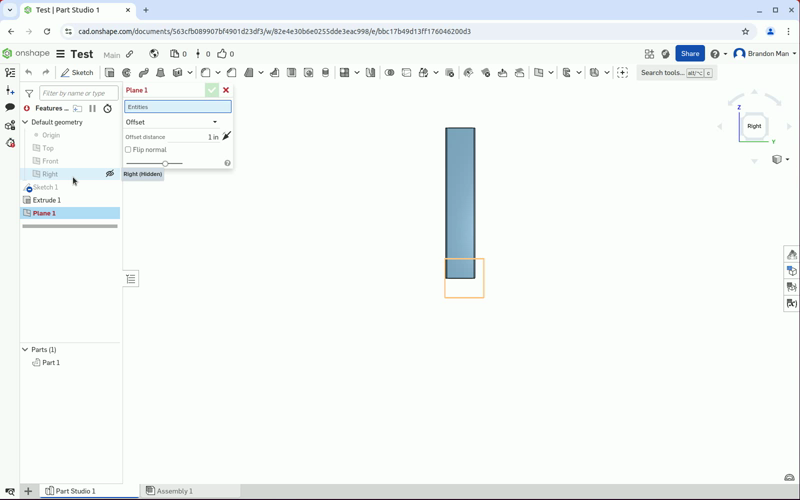
click(73, 176)
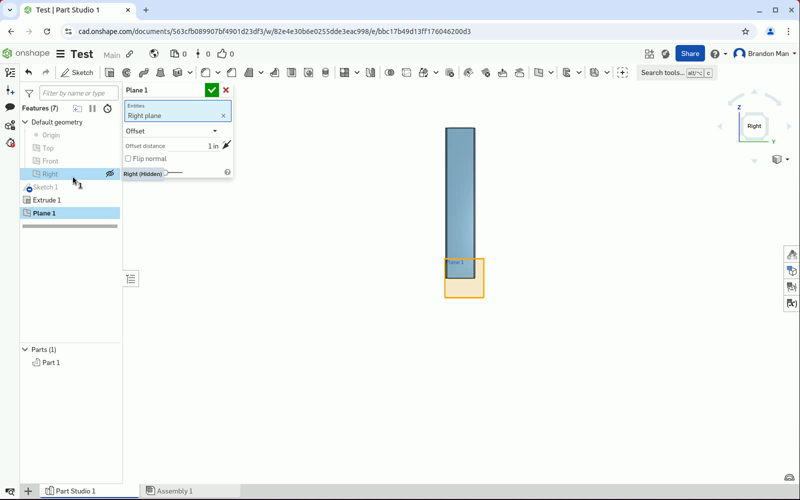
key(tab, 2)
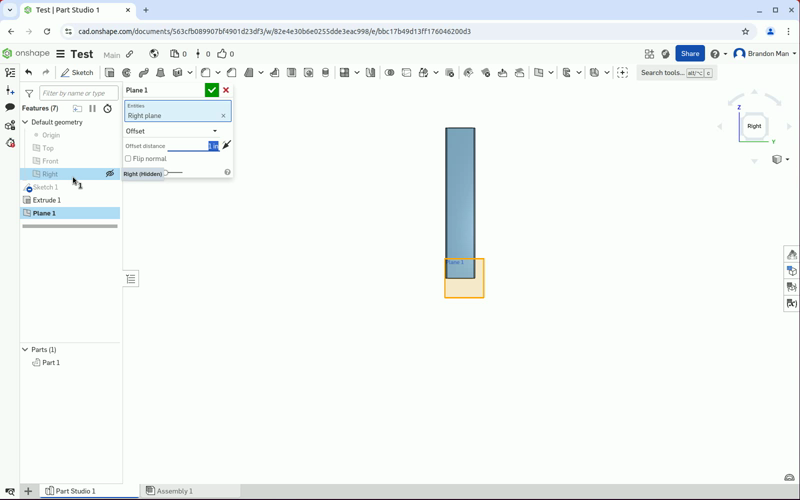
text(1.91)
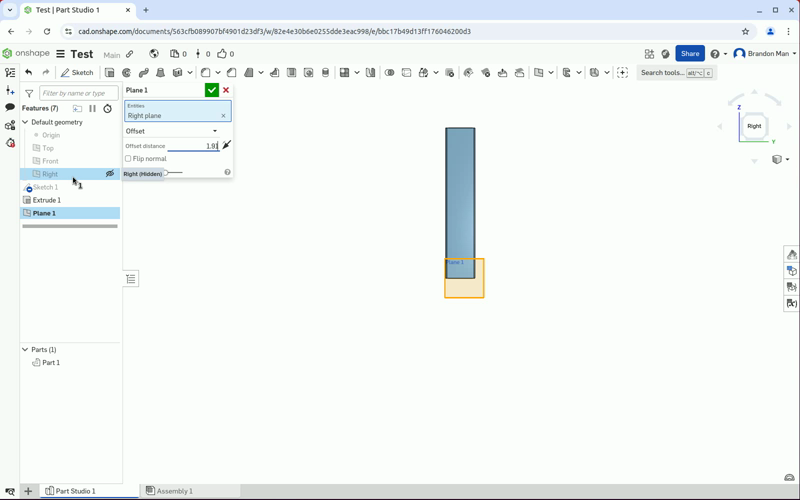
key(enter, 2)
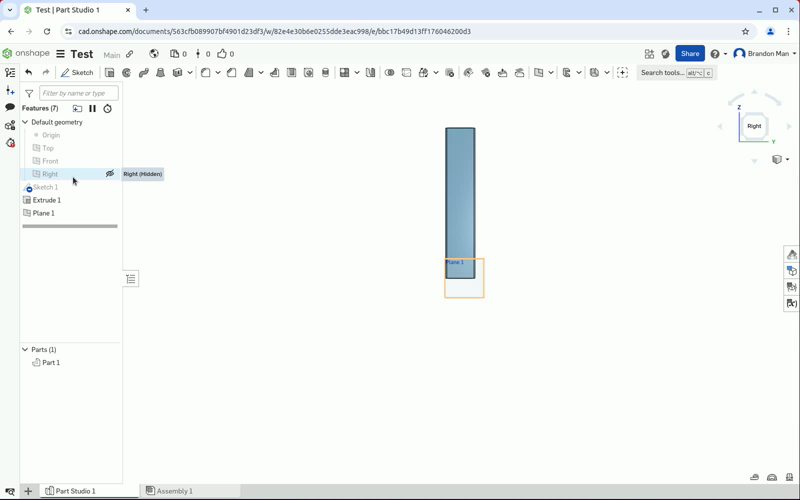
key(shift+s)
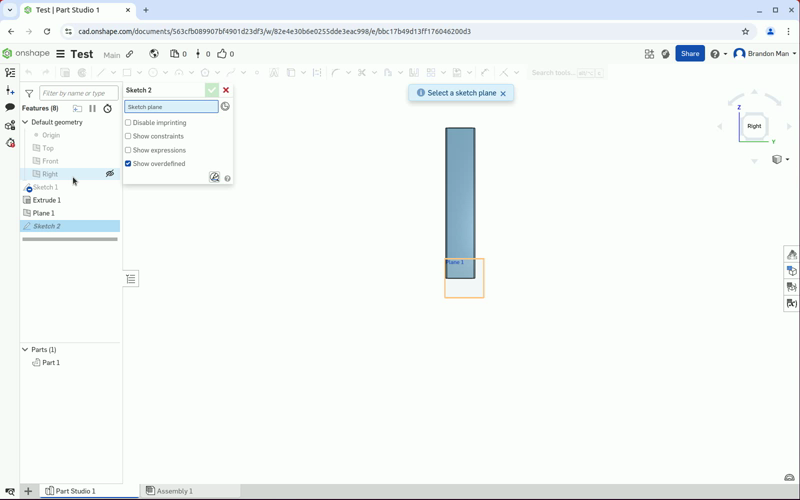
mouse_move(73, 215)
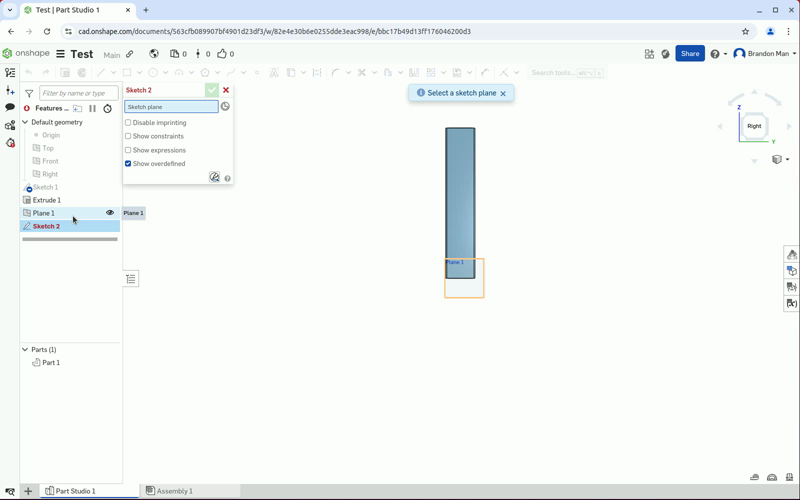
click(73, 215)
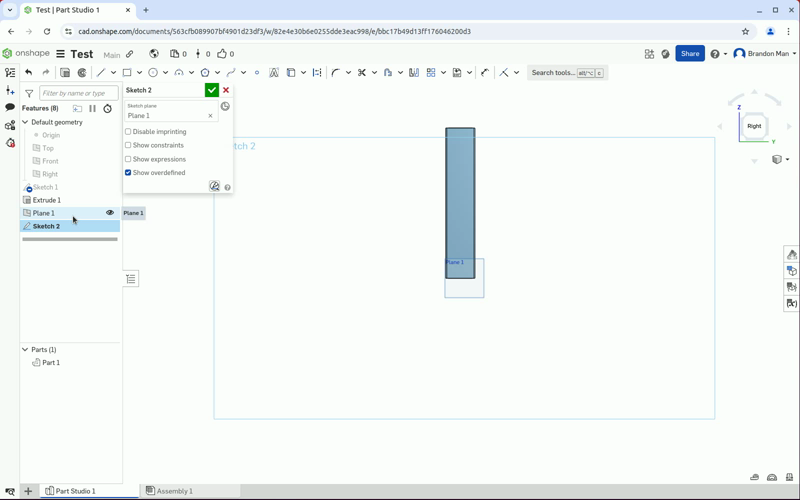
mouse_move(73, 352)
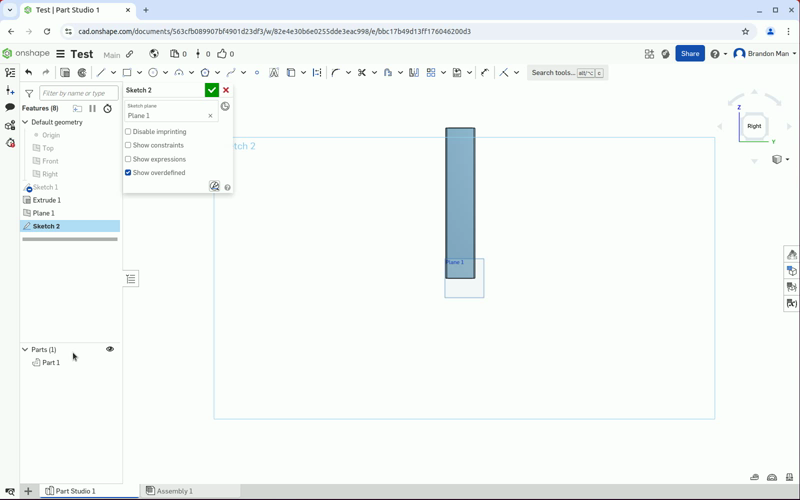
key(y)
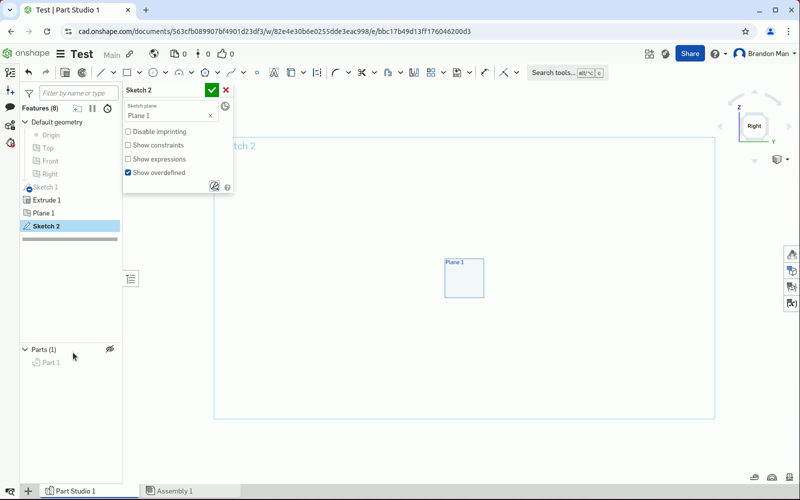
key(c)
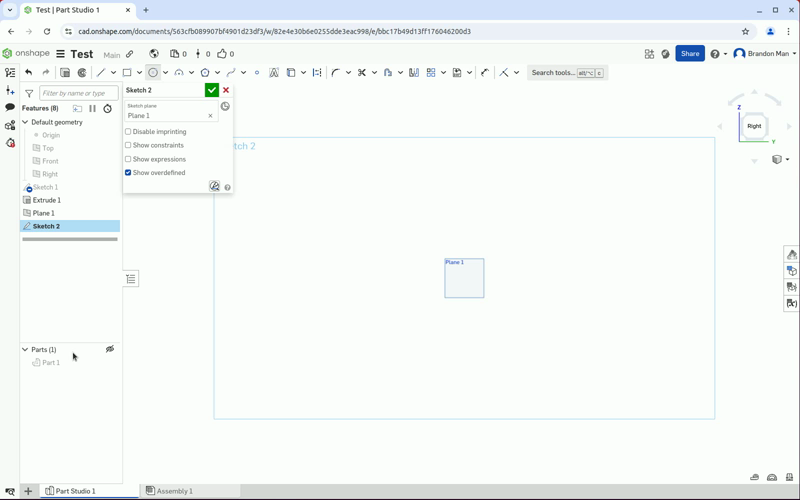
key_down(shift)
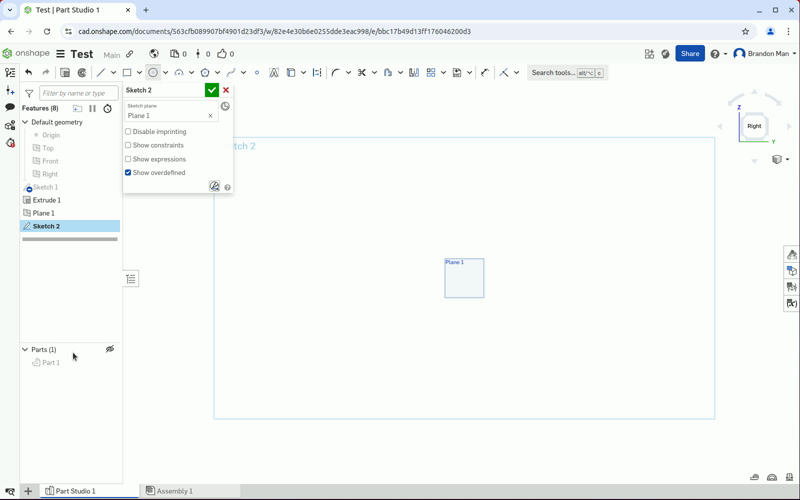
mouse_move(462, 226)
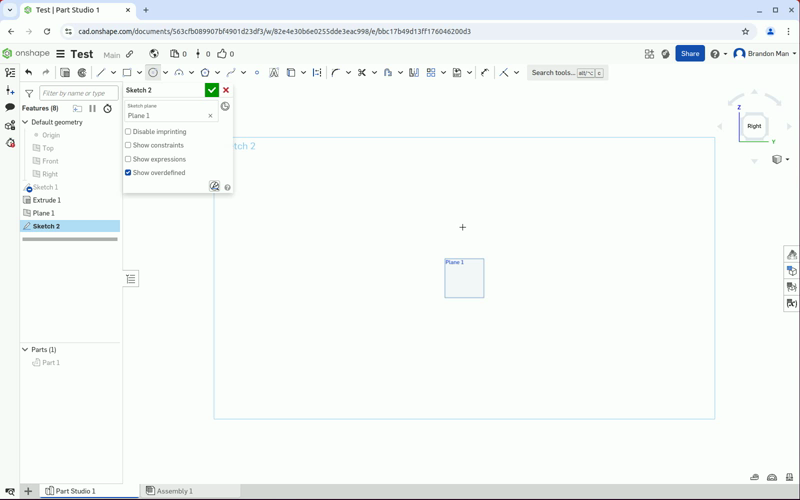
click(462, 226)
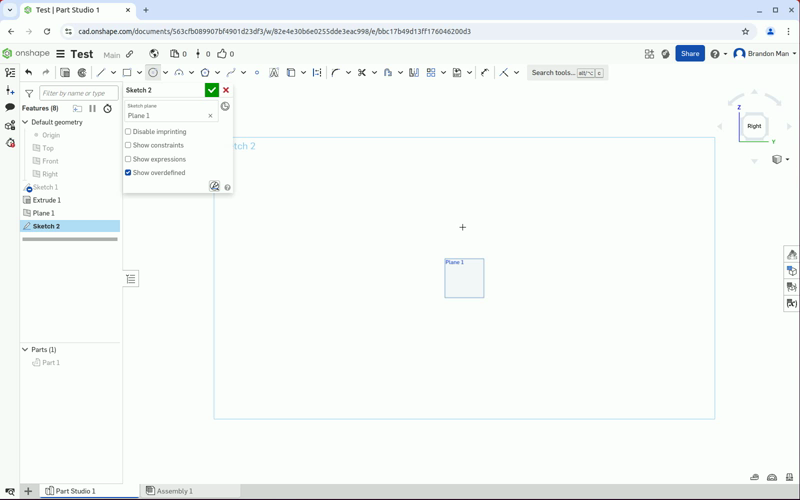
key_up(shift)
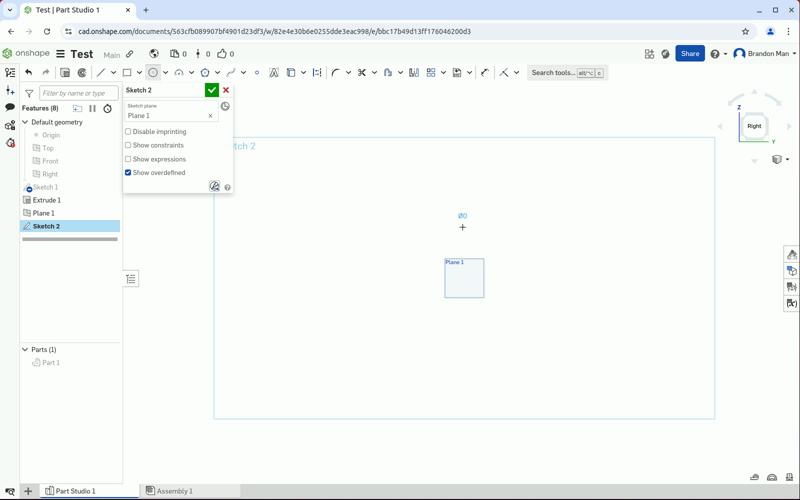
mouse_move(465, 226)
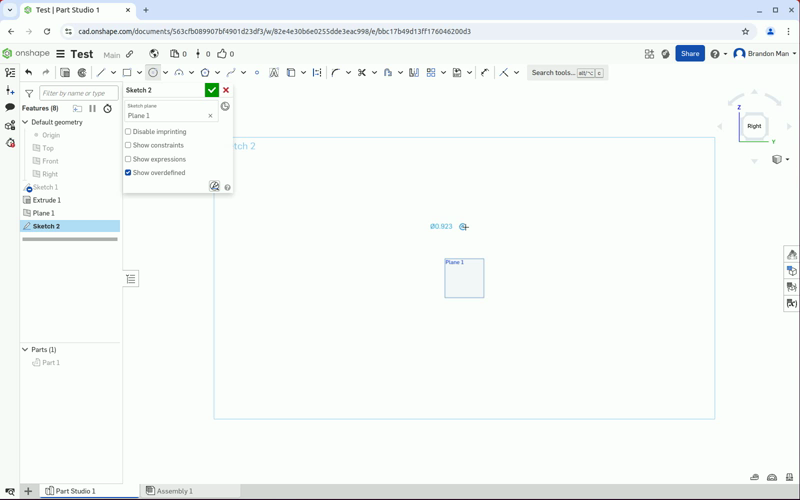
click(465, 226)
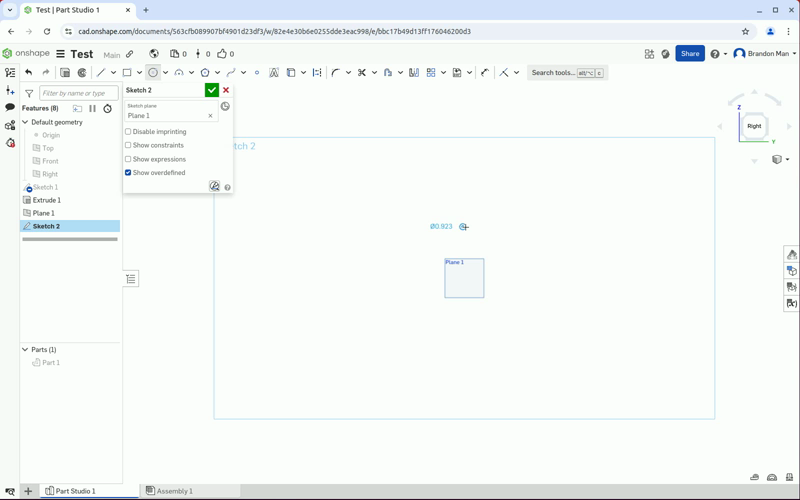
key(esc)
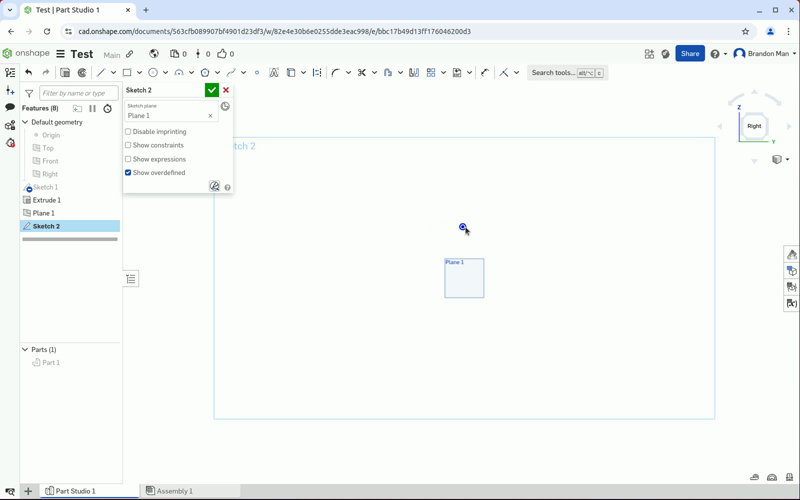
mouse_move(461, 226)
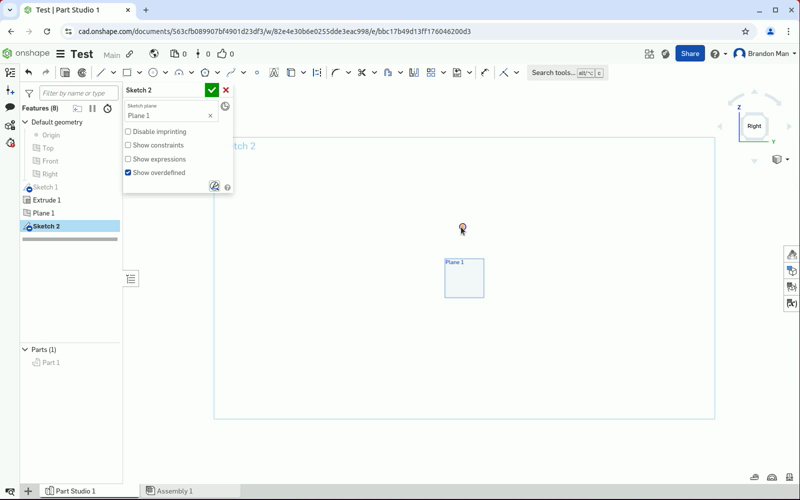
scroll(6)
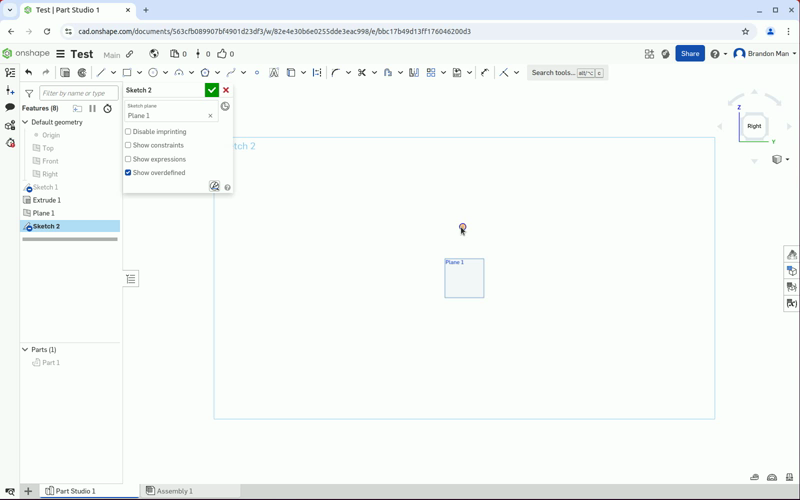
scroll(6)
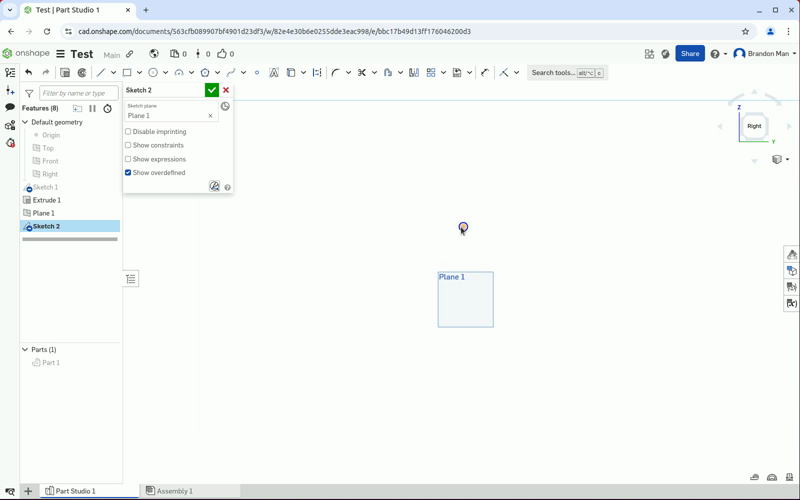
scroll(6)
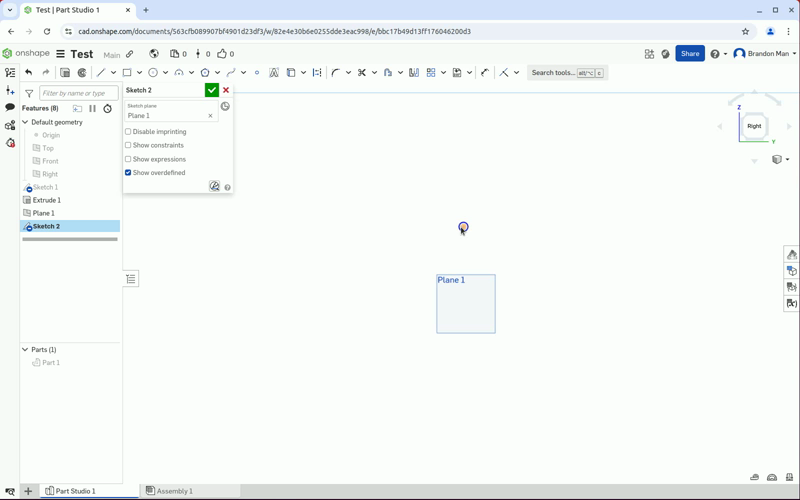
scroll(6)
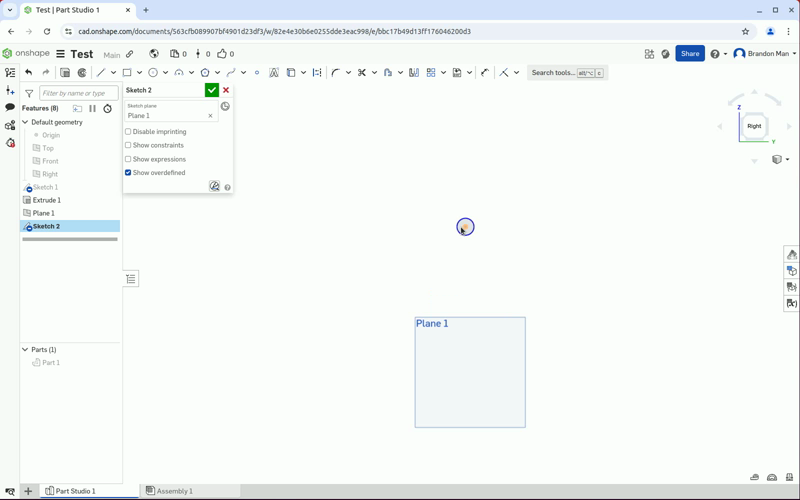
scroll(6)
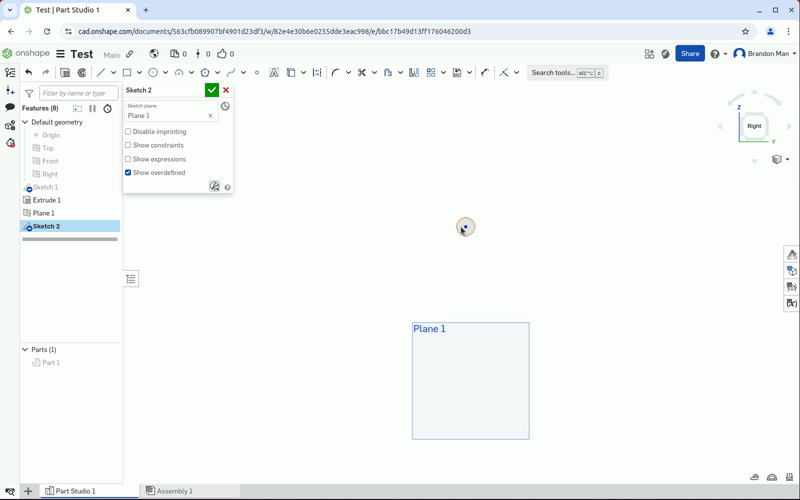
scroll(6)
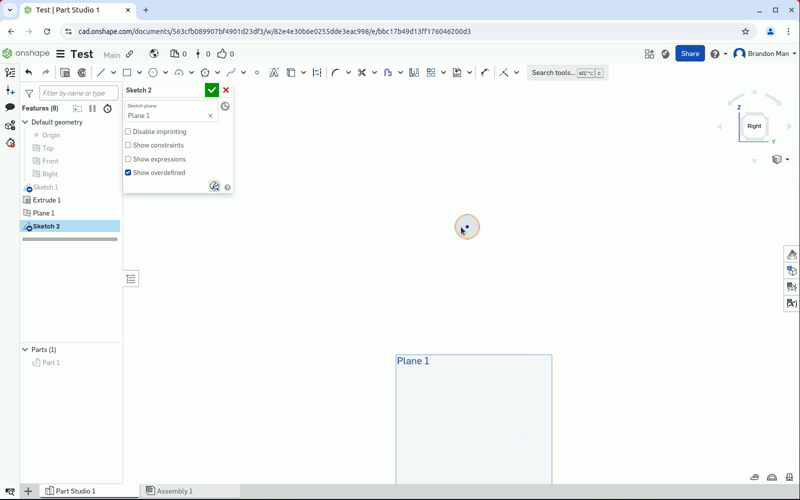
scroll(6)
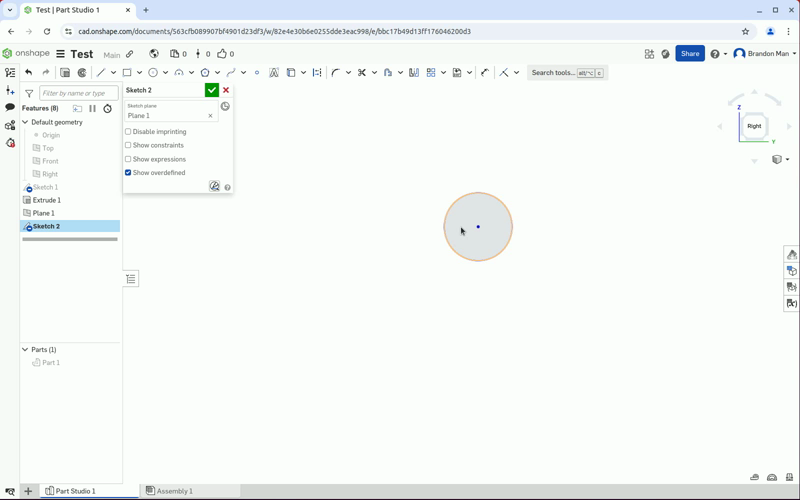
click(461, 226)
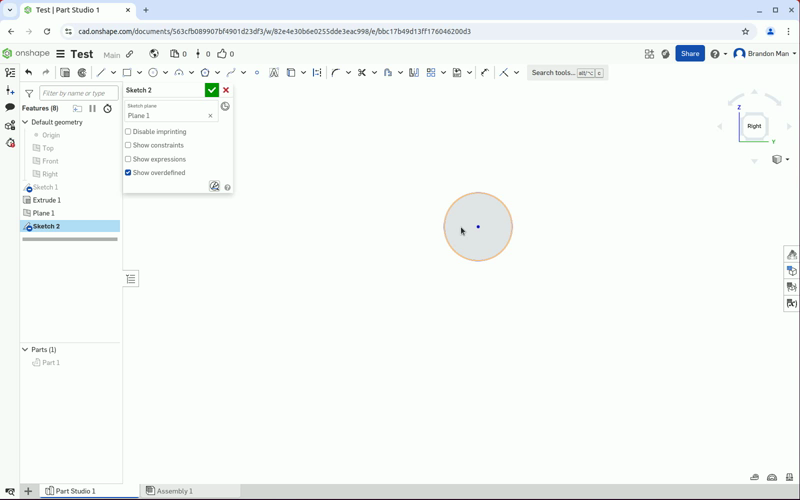
scroll(-6)
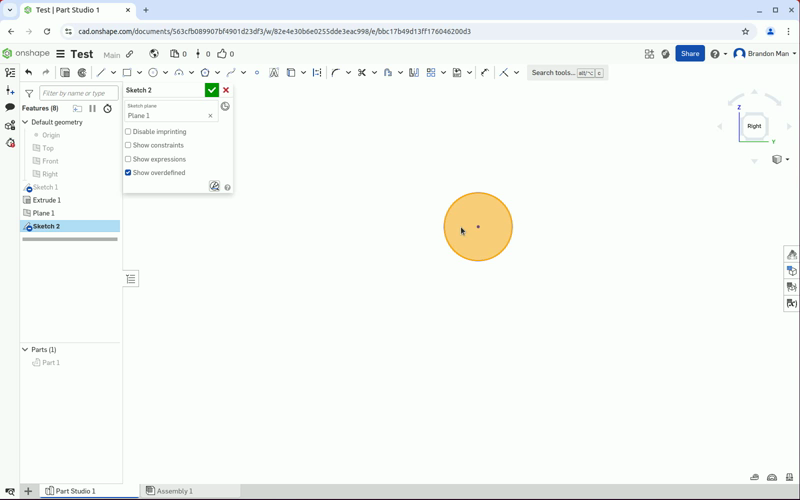
scroll(-6)
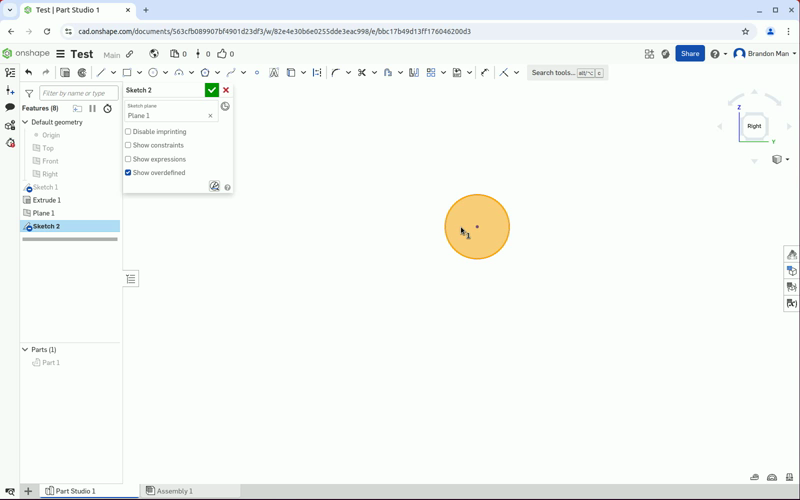
scroll(-6)
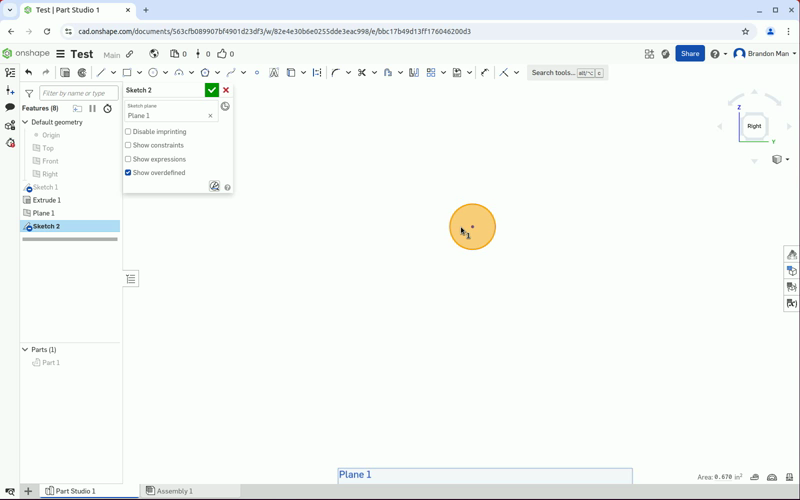
scroll(-6)
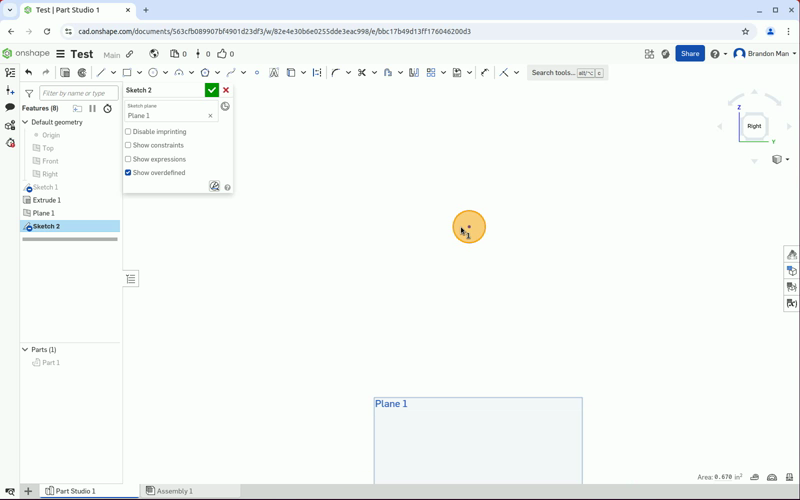
scroll(-6)
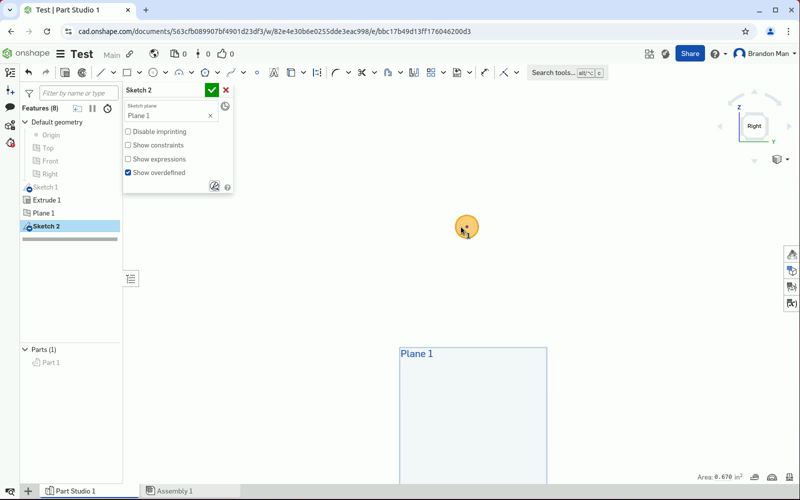
scroll(-6)
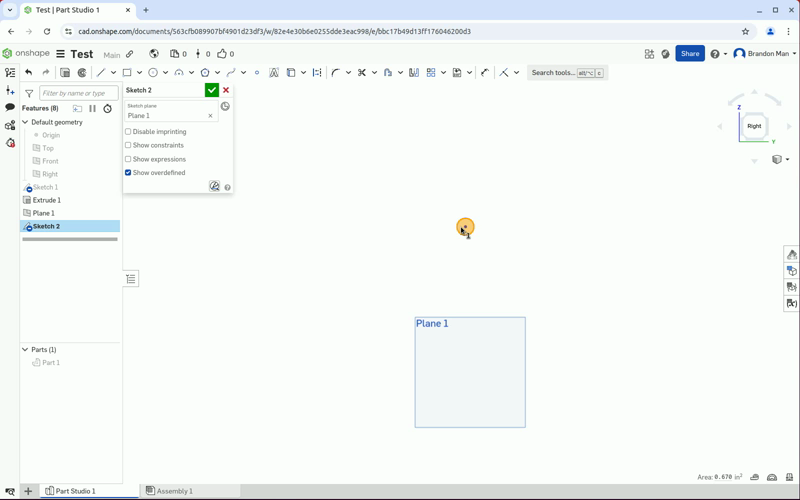
scroll(-6)
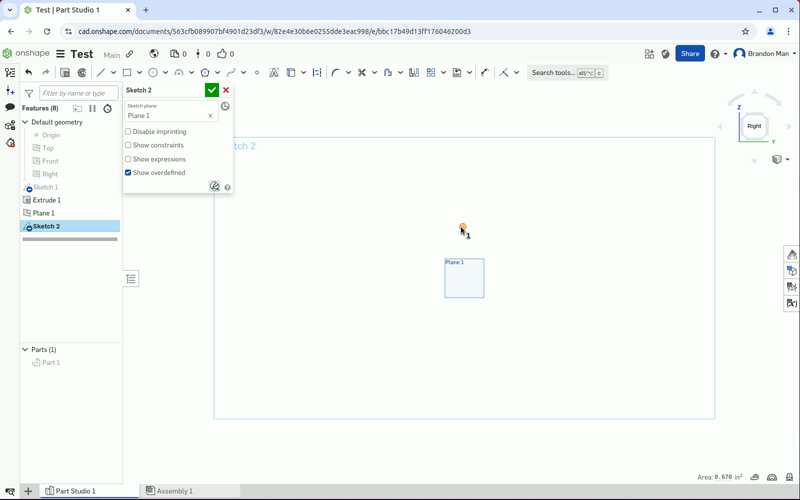
mouse_move(73, 352)
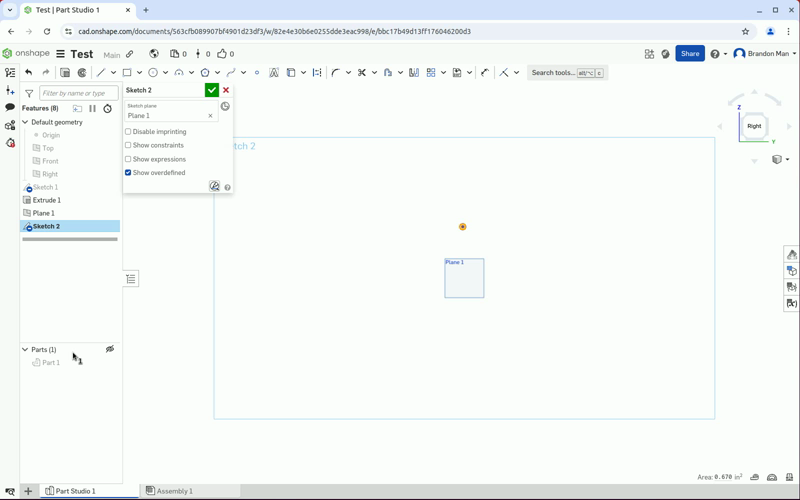
key(shift+y)
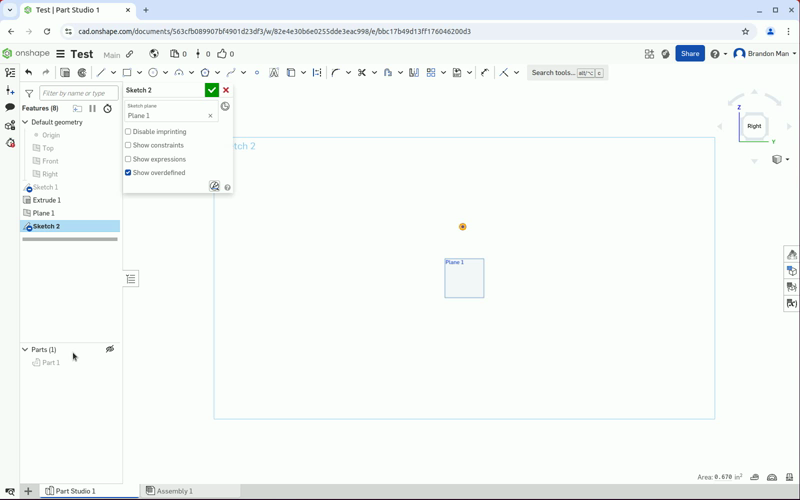
key(shift+e)
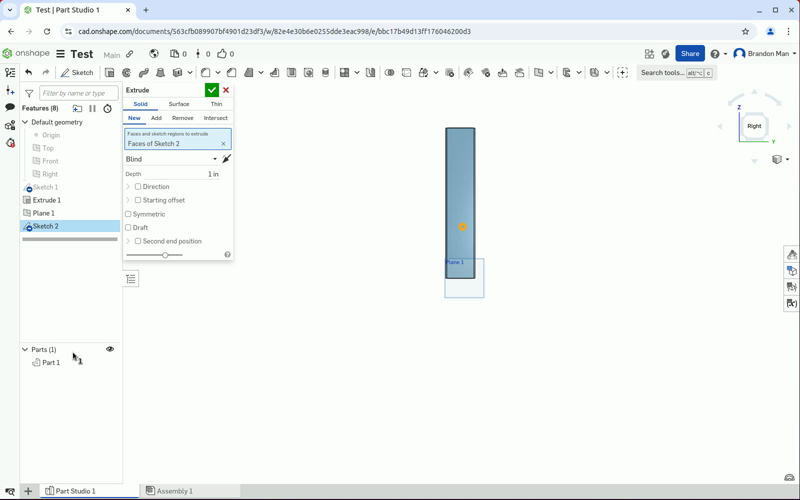
mouse_move(143, 106)
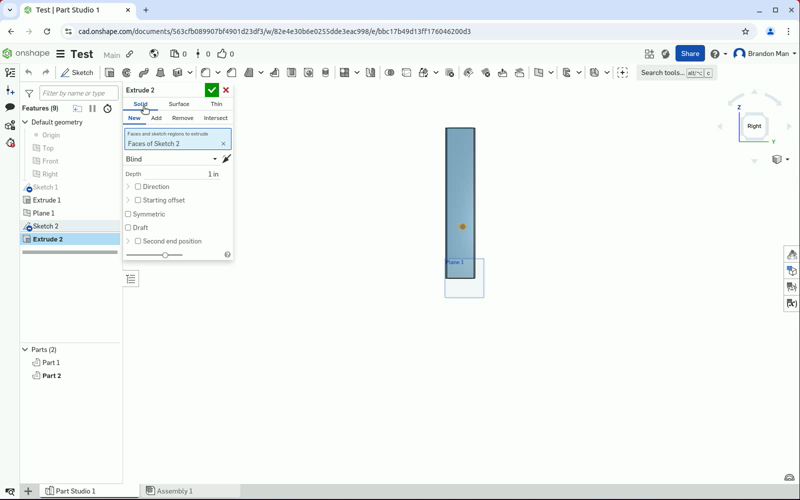
click(143, 106)
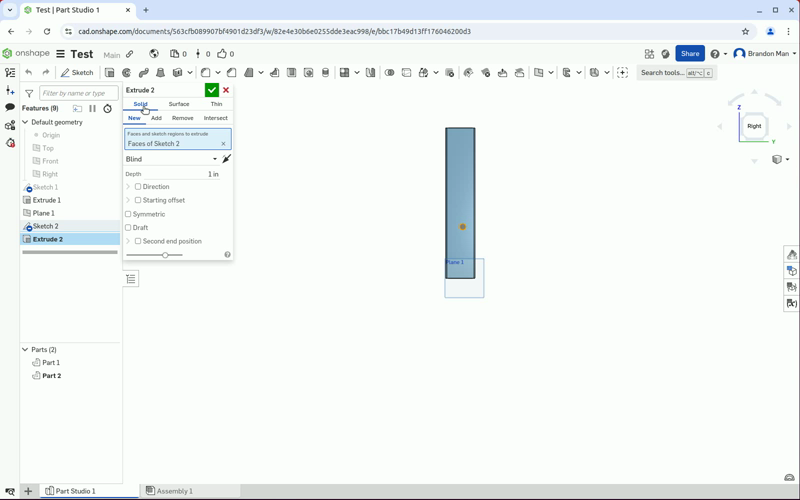
mouse_move(186, 120)
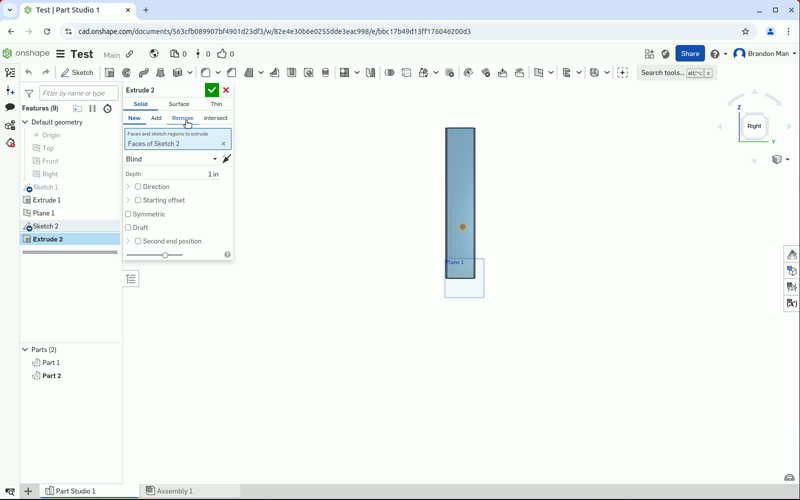
click(186, 120)
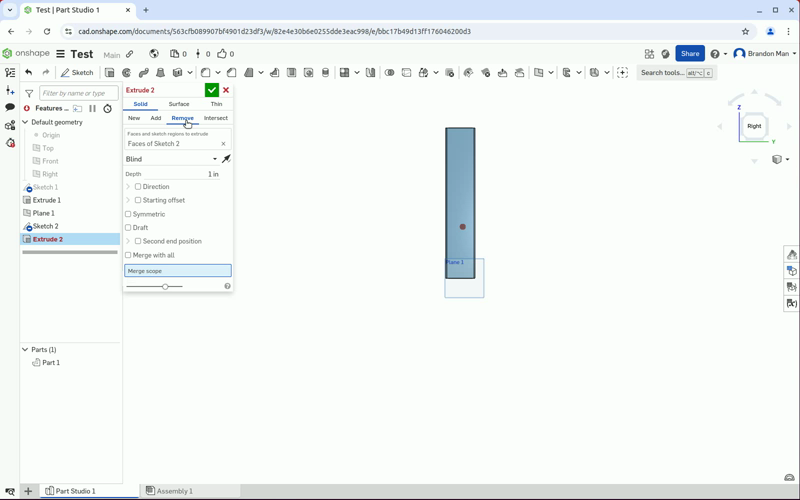
key(tab, 4)
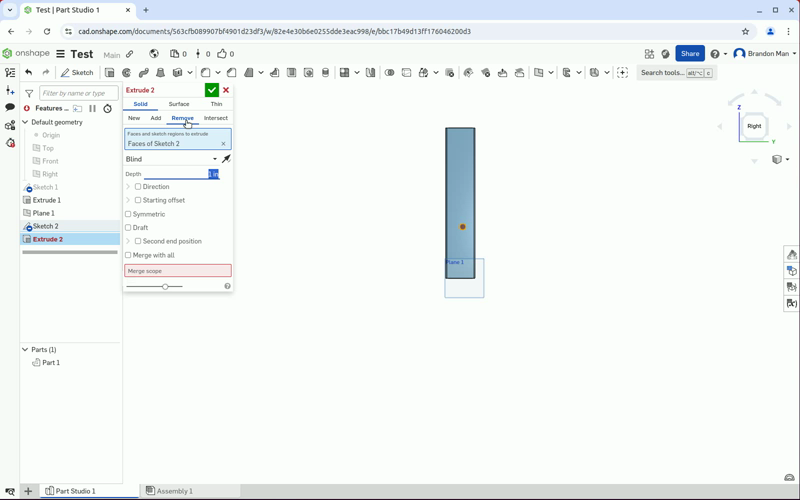
text(3.851)
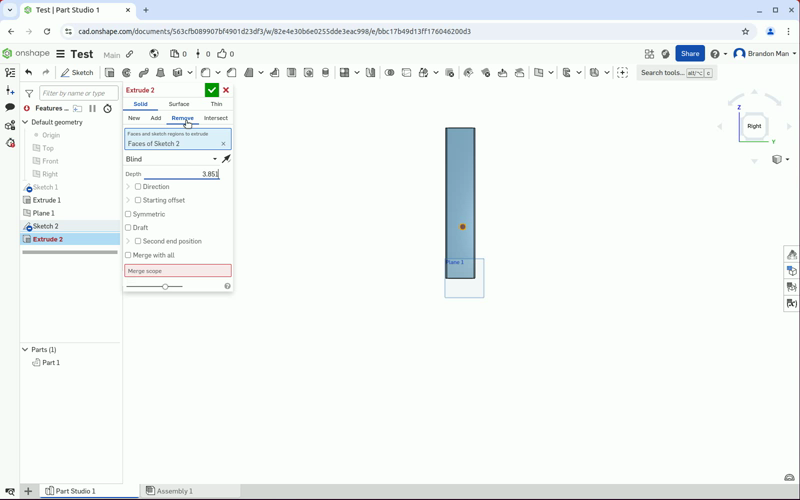
key(tab, 6)
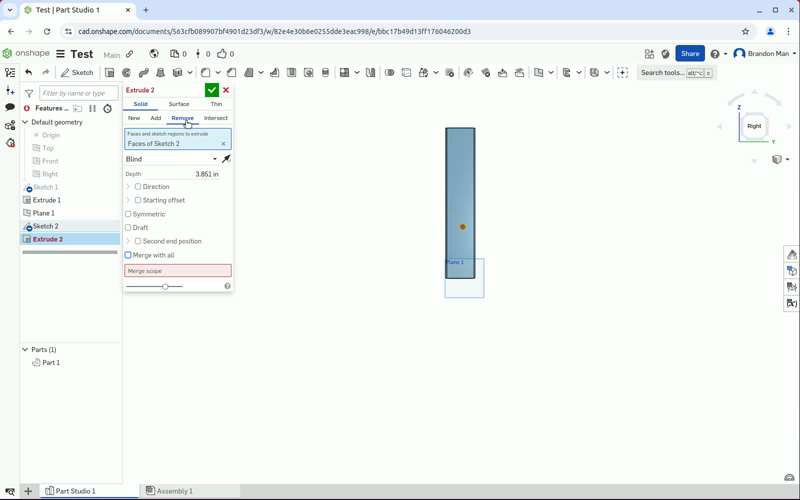
key(space)
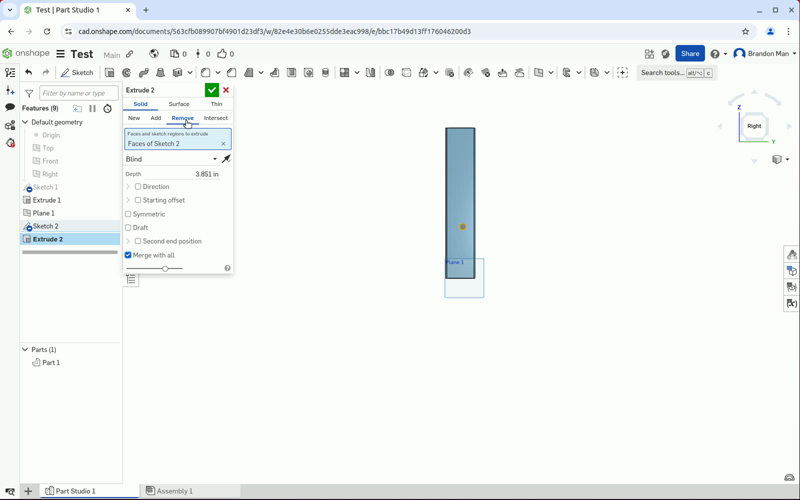
key(enter)
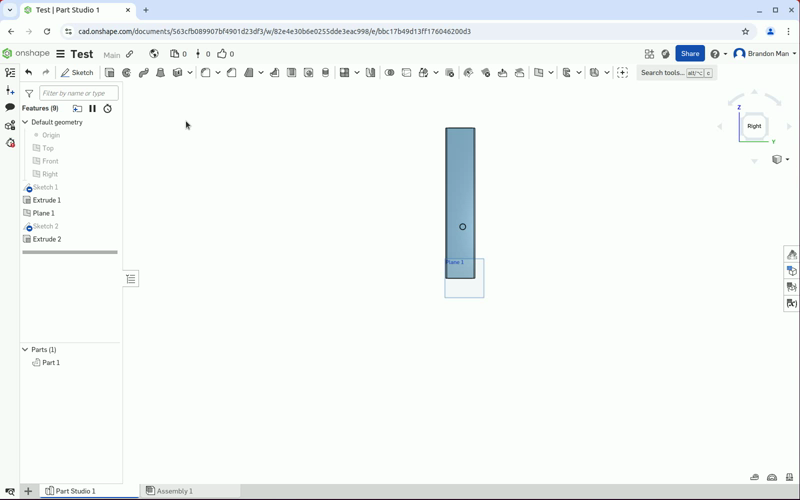
key(shift+h)
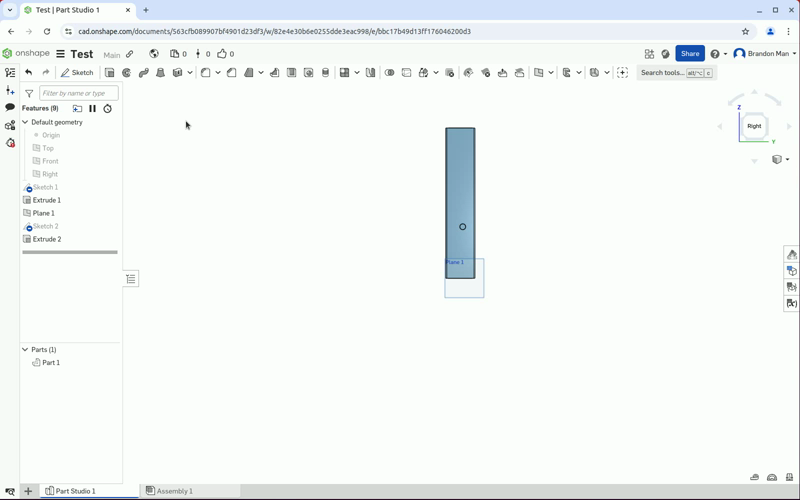
key(shift+h)
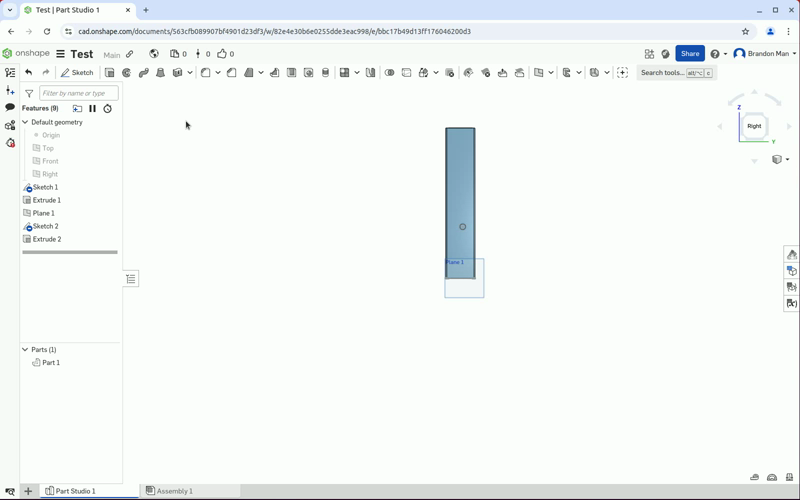
key(shift+7)
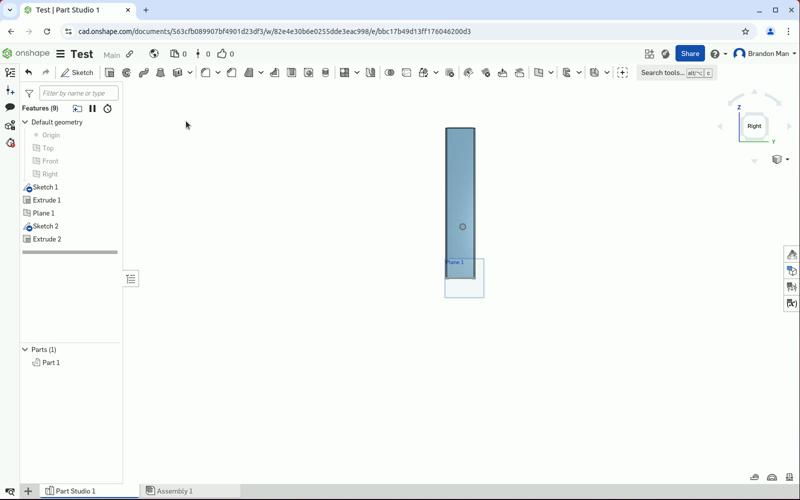
key(right, 2)
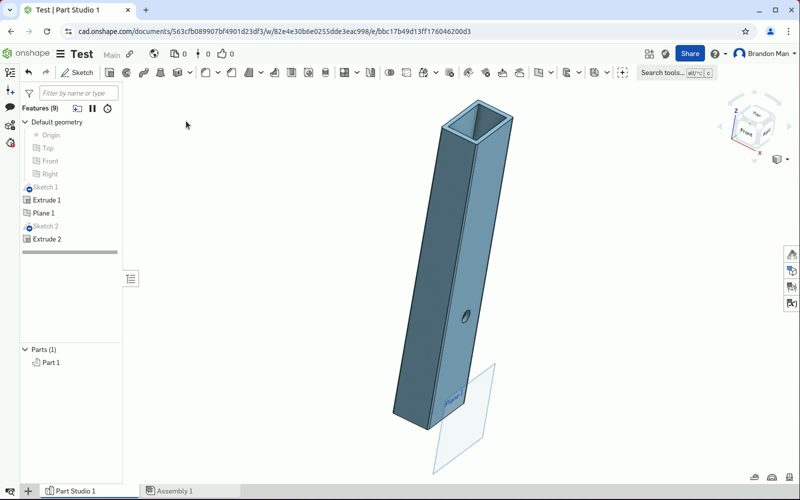
key(down, 2)
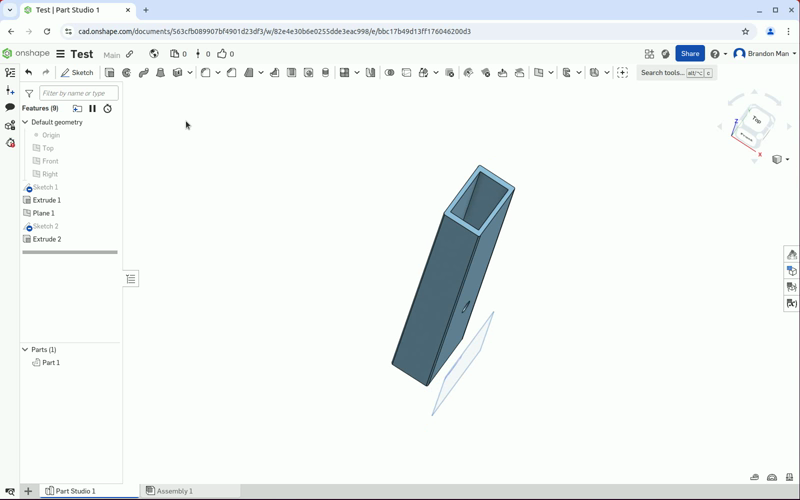
key(up, 2)
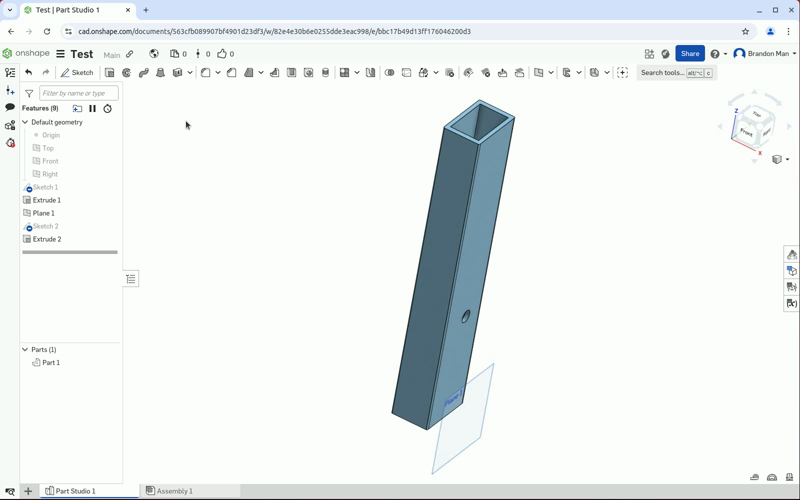
key(left, 2)
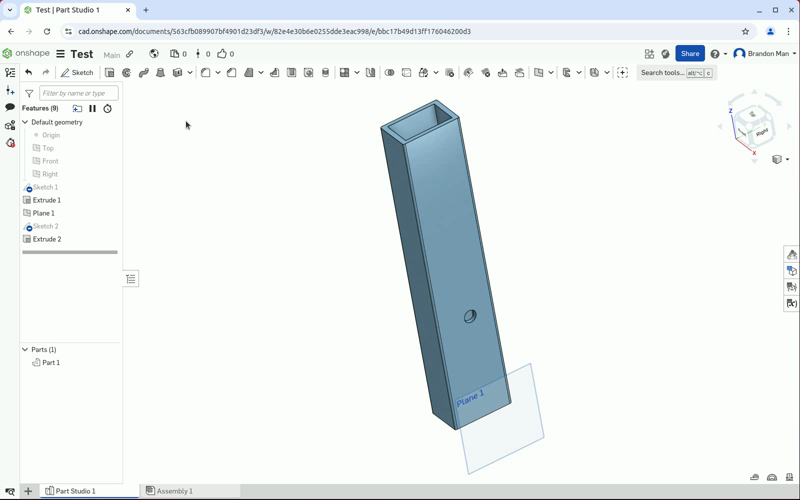
mouse_move(73, 189)
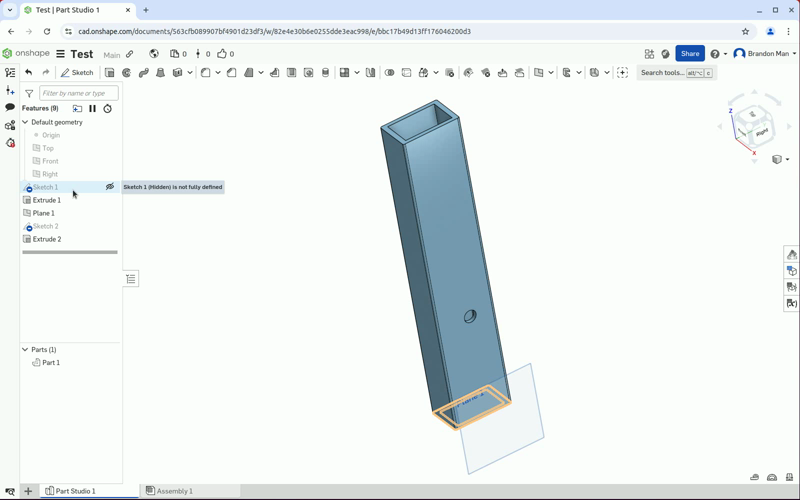
click(73, 189)